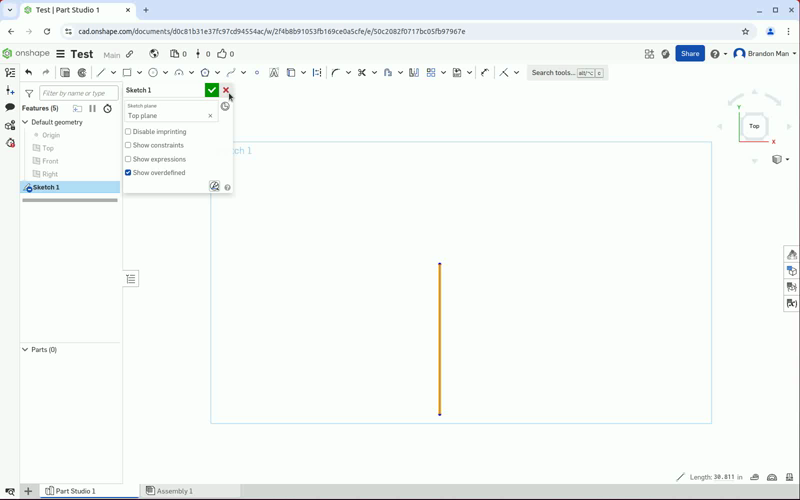
key(shift+h)
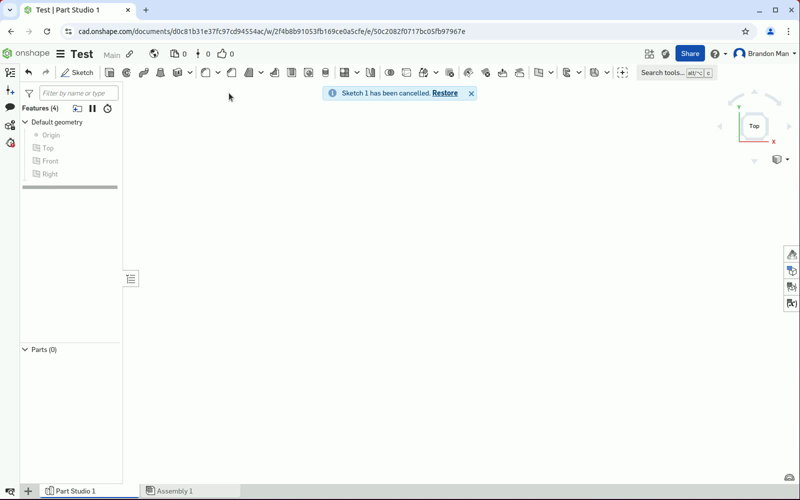
mouse_move(73, 352)
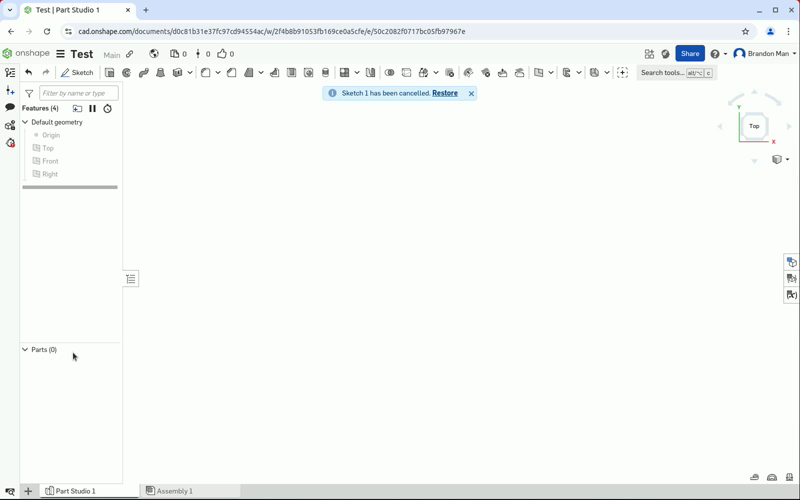
key(y)
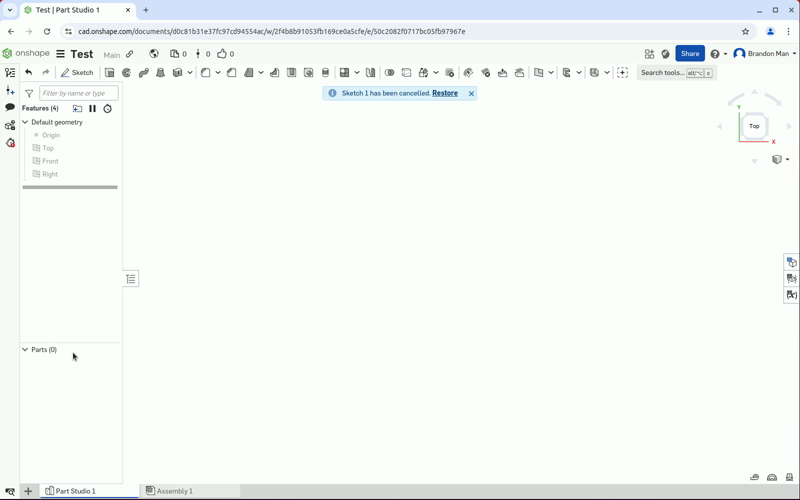
key(shift+p)
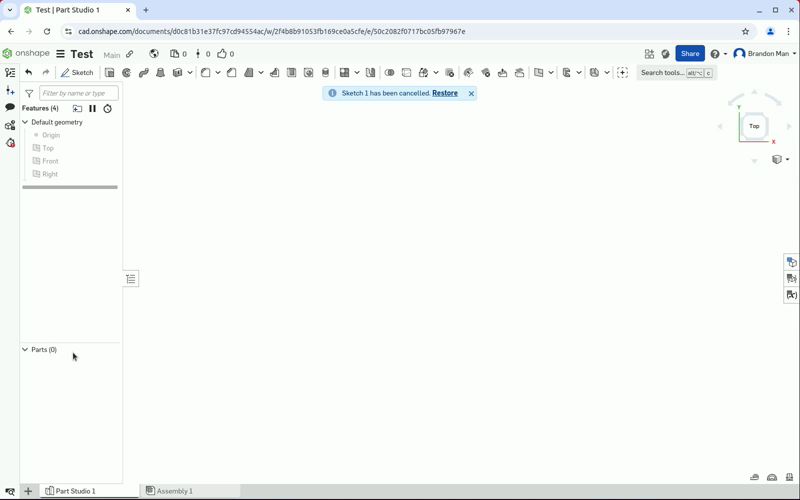
key(space)
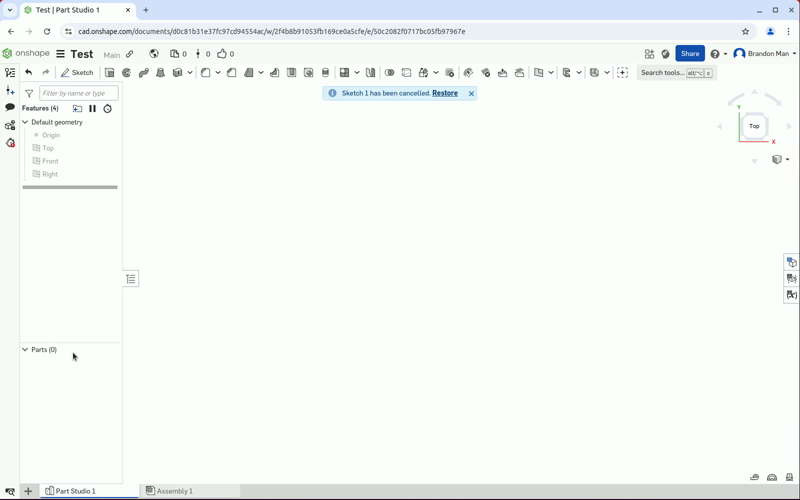
key_down(shift)
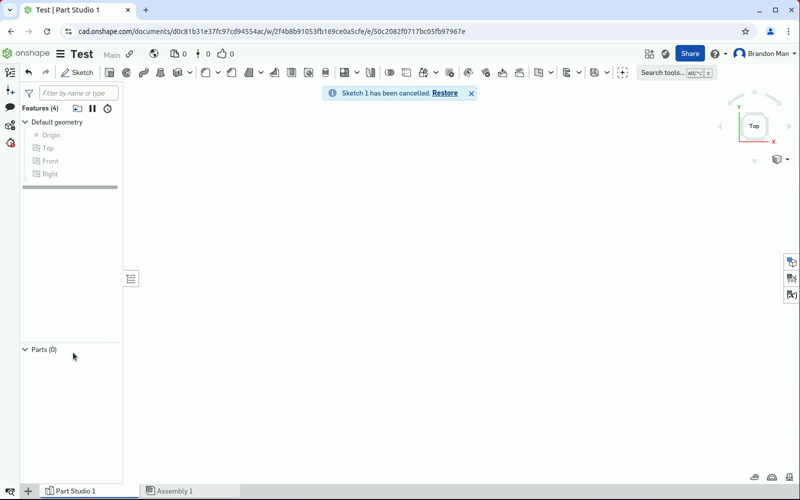
key(up)
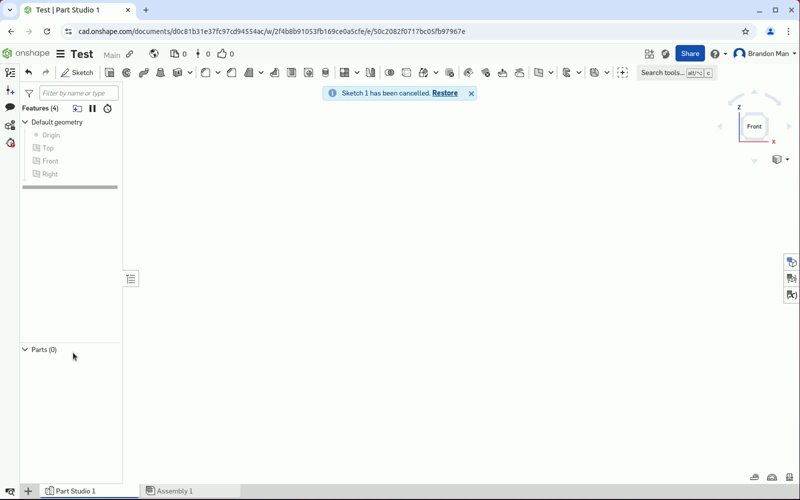
key_up(shift)
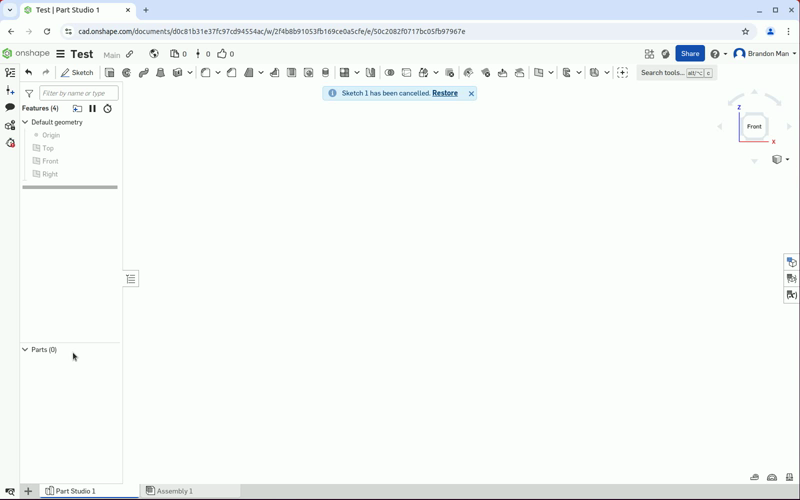
key(space)
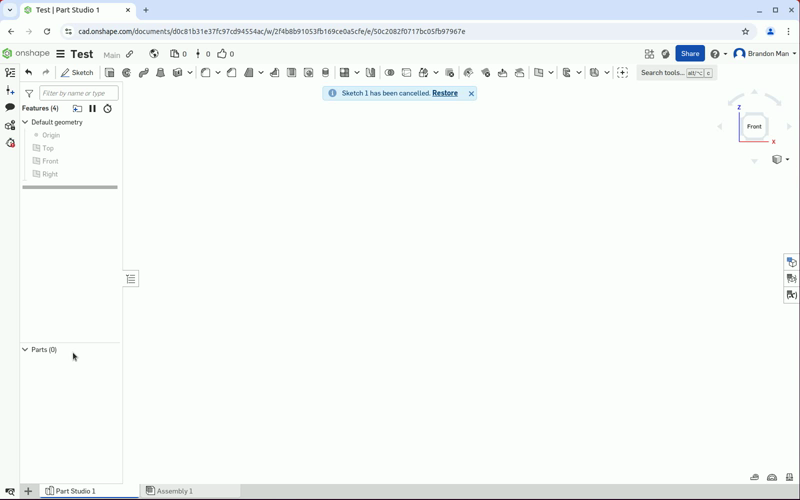
key_down(shift)
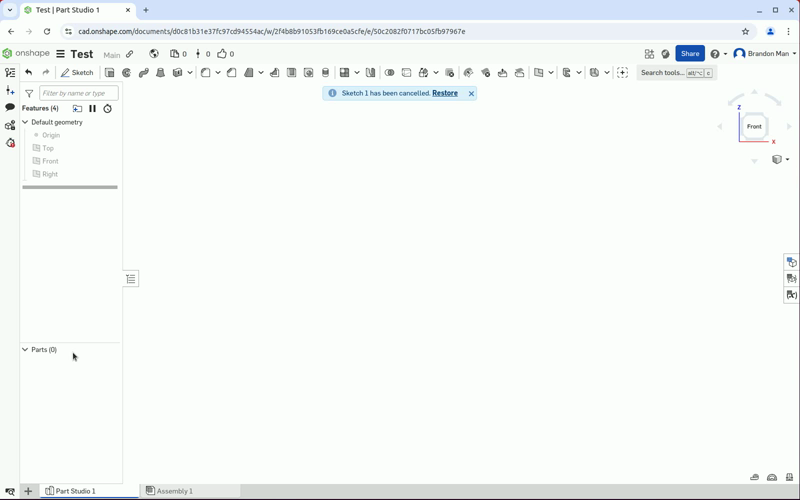
key(left)
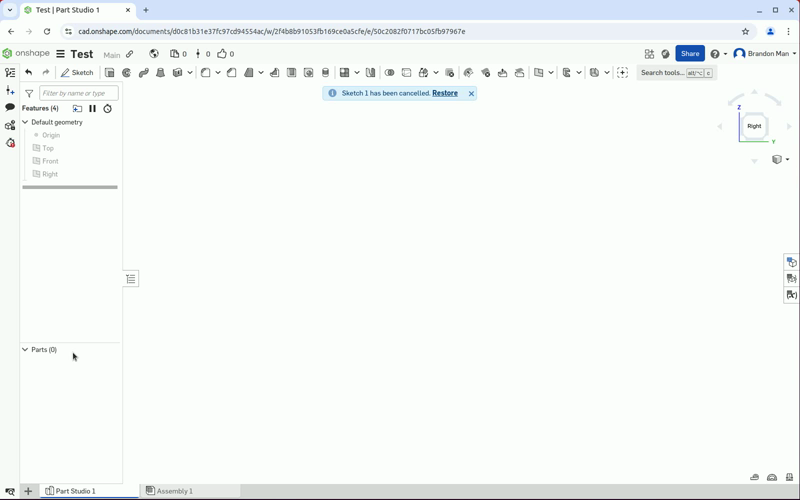
key_up(shift)
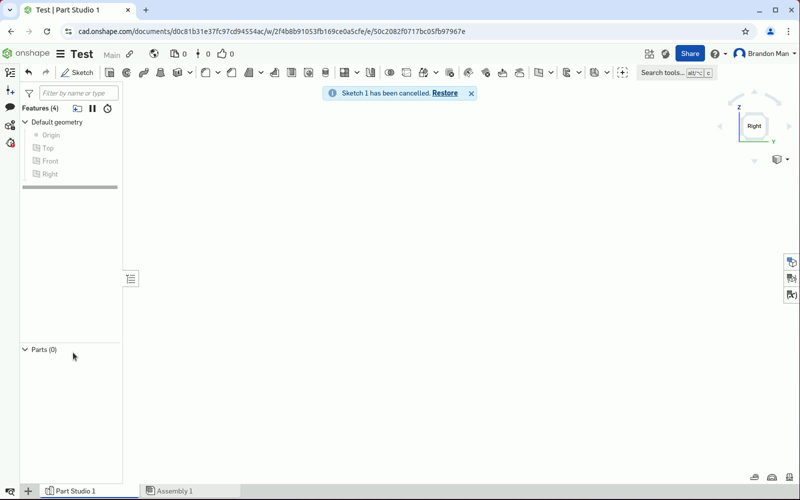
mouse_move(73, 352)
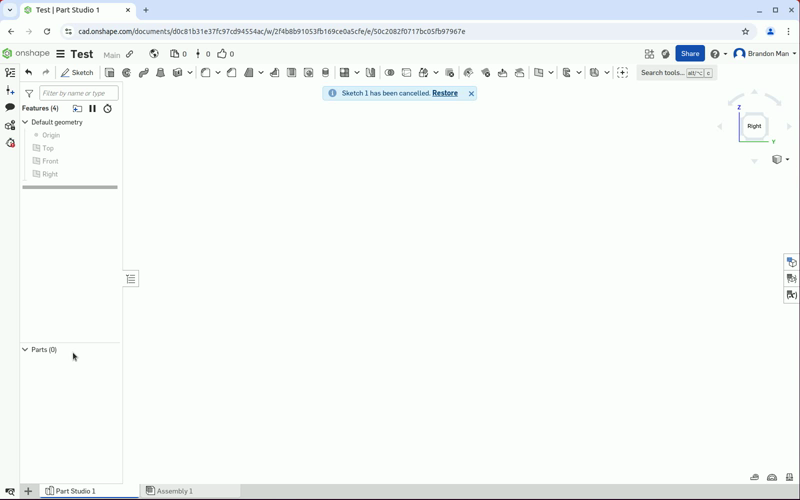
key(shift+y)
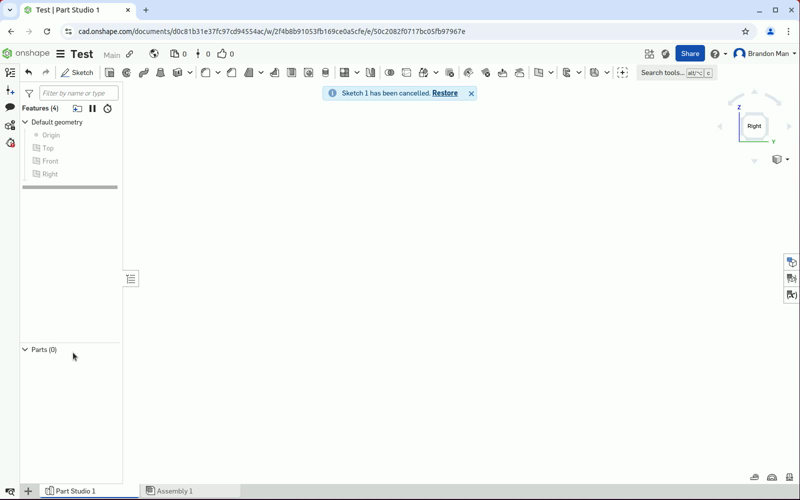
key(shift+s)
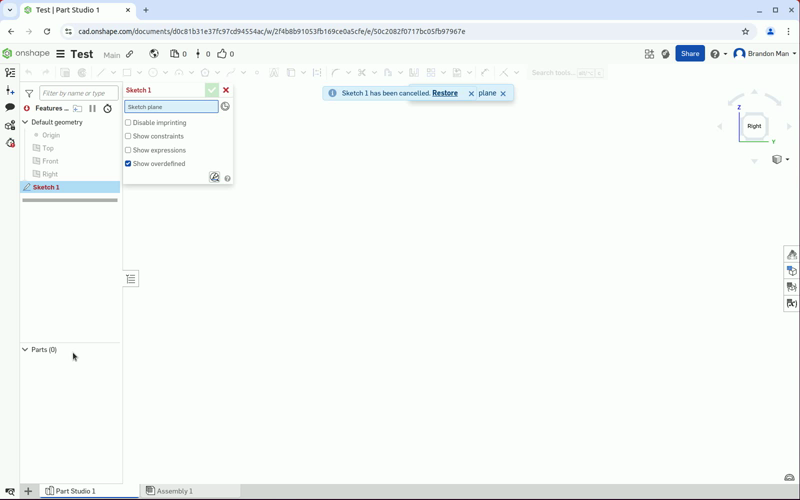
mouse_move(73, 176)
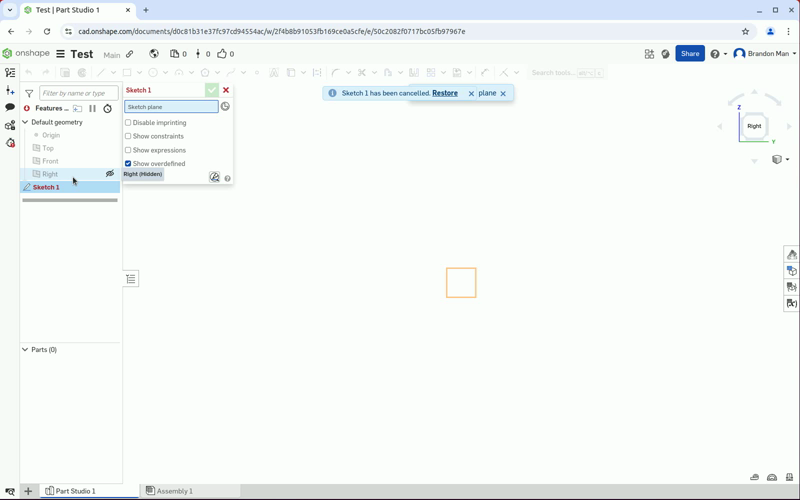
click(73, 176)
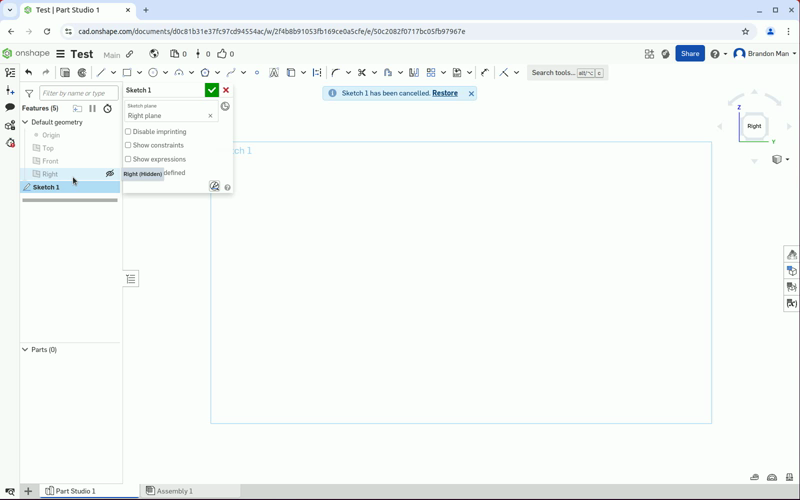
mouse_move(73, 352)
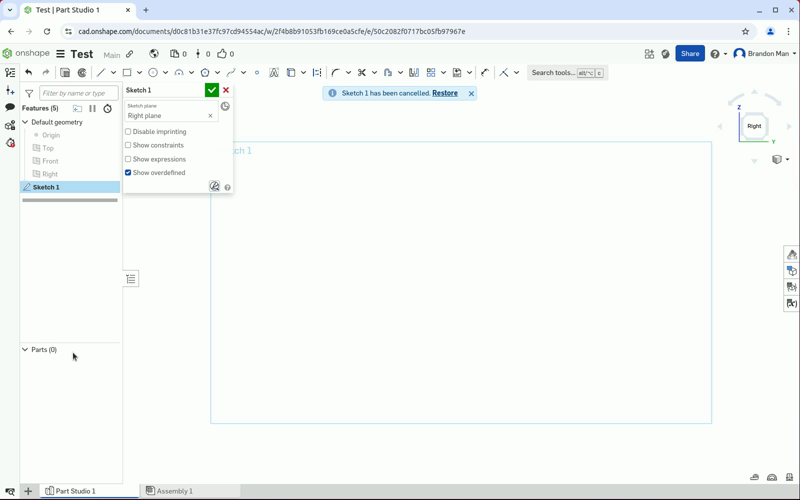
key(y)
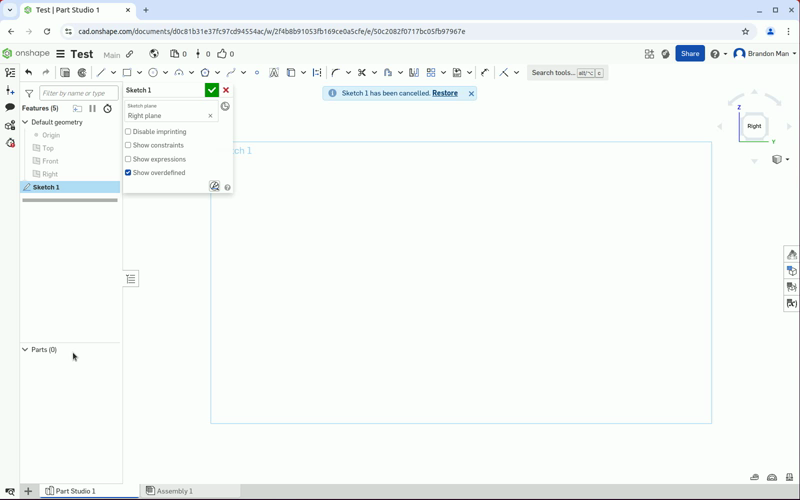
key(l)
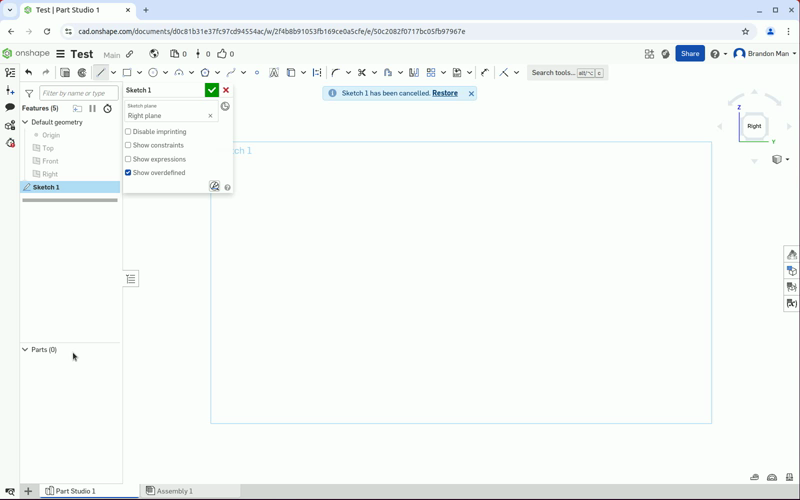
key_down(shift)
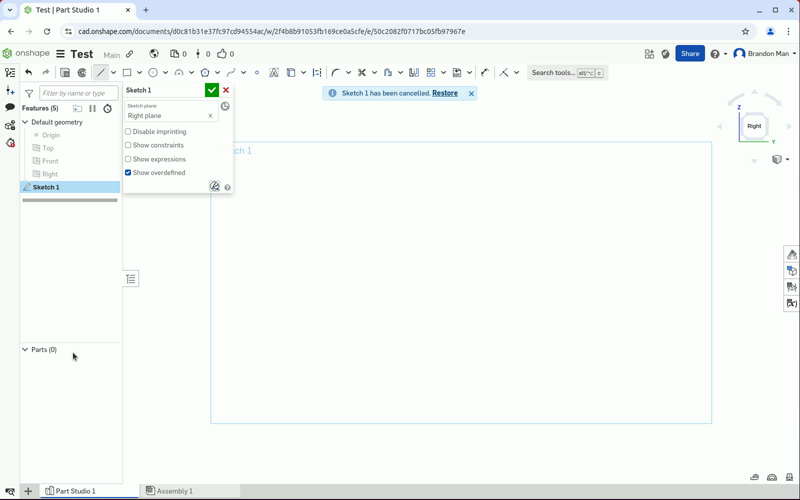
mouse_move(460, 233)
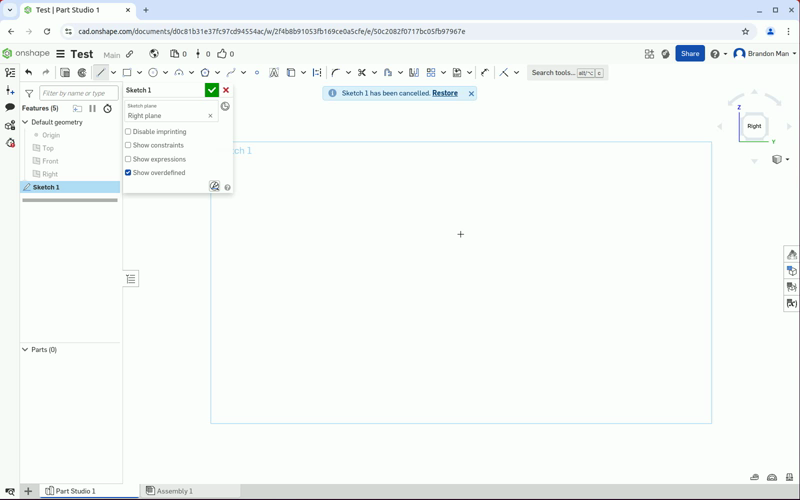
click(460, 233)
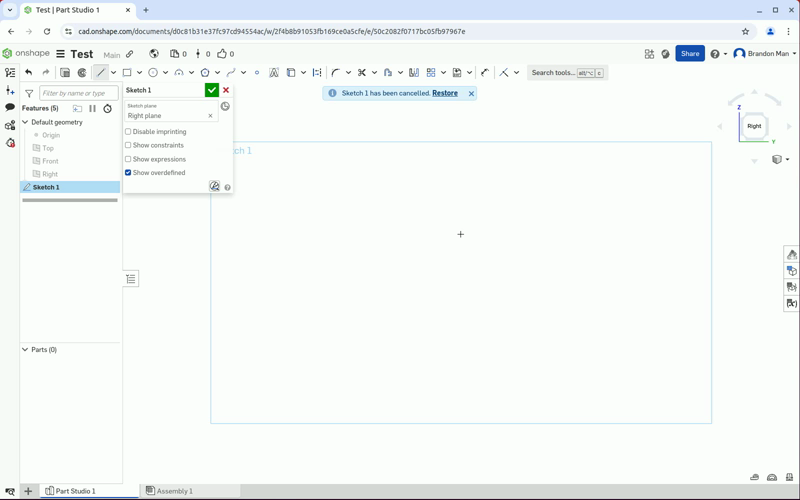
key_up(shift)
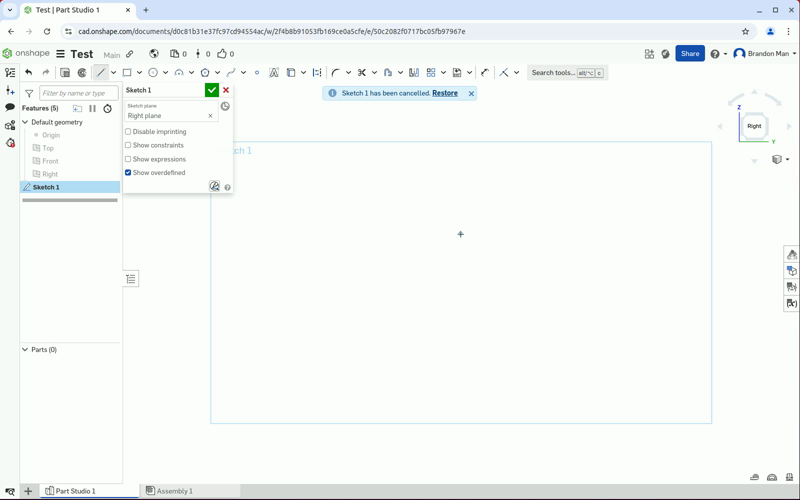
key_down(shift)
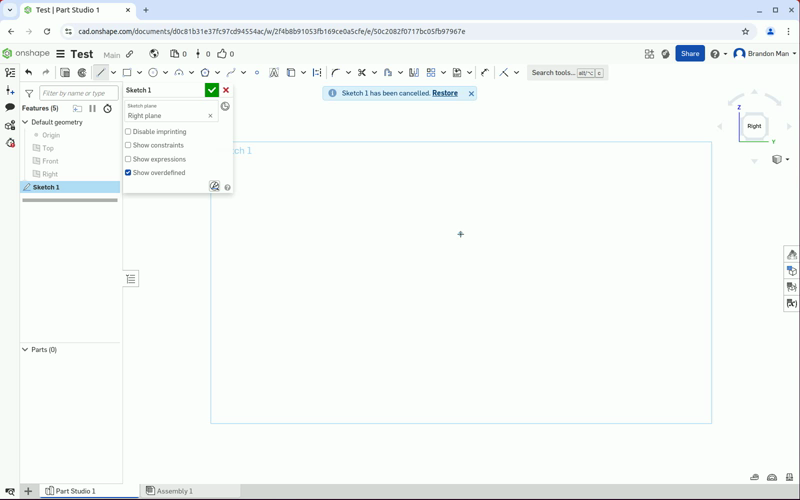
mouse_move(490, 233)
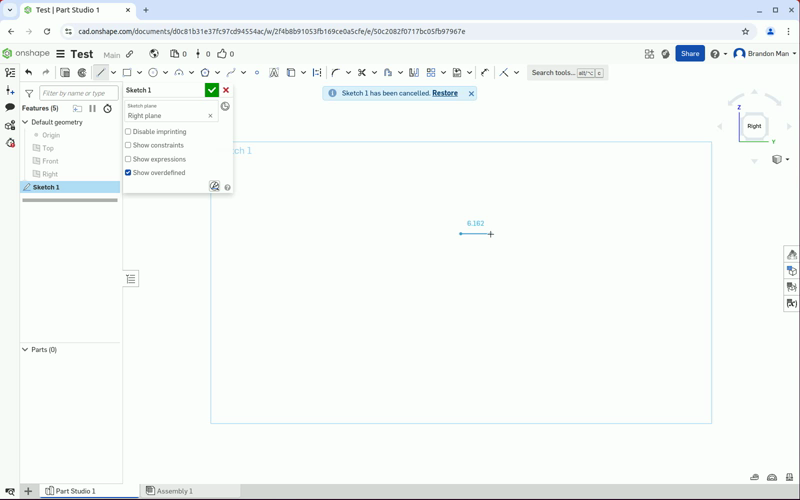
mouse_move(477, 233)
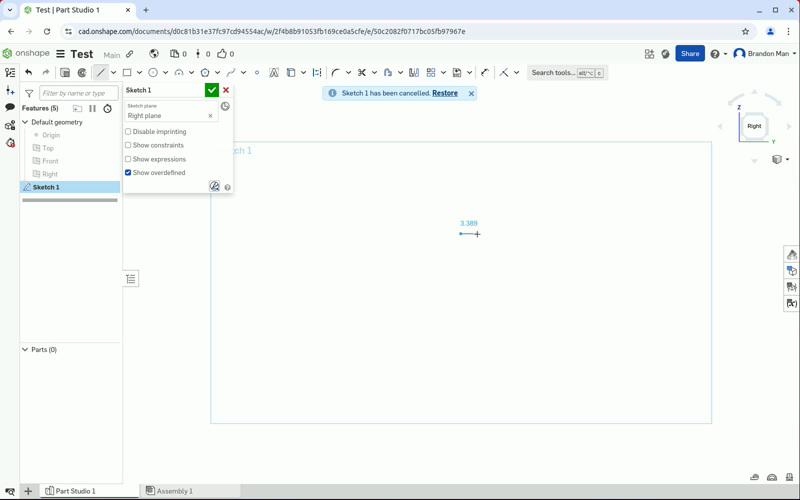
click(477, 233)
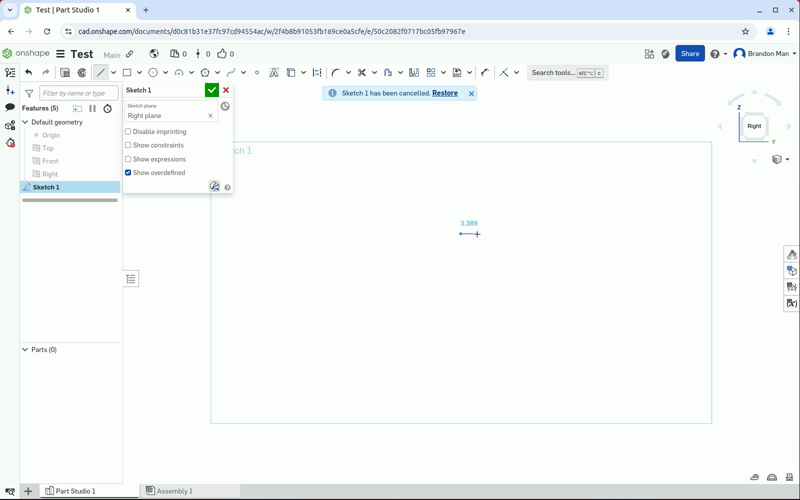
key_up(shift)
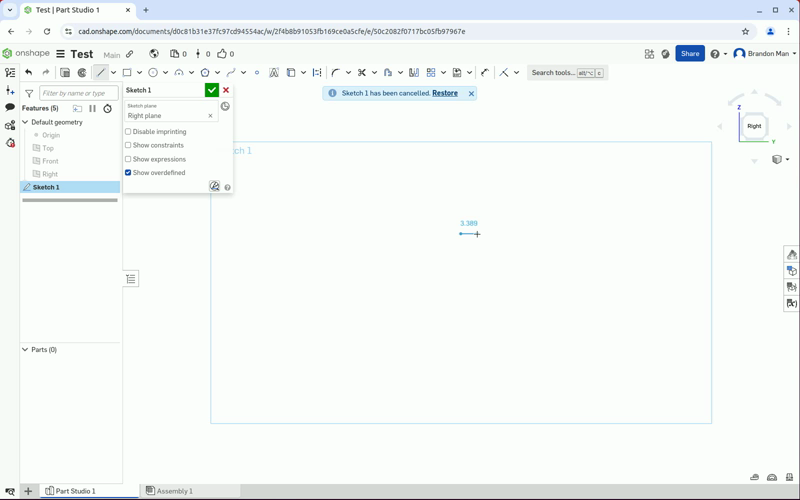
key_down(shift)
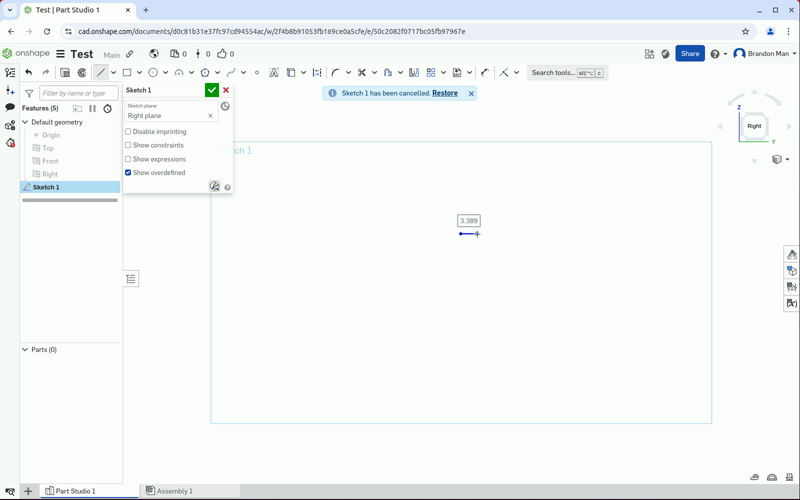
mouse_move(507, 233)
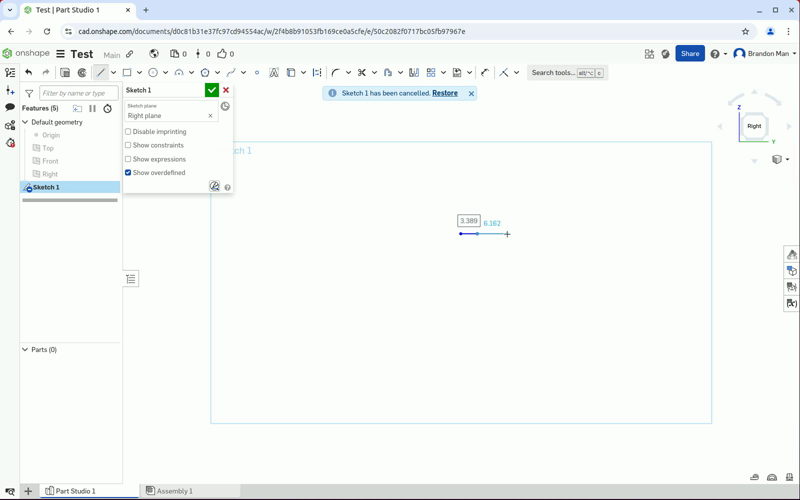
mouse_move(477, 217)
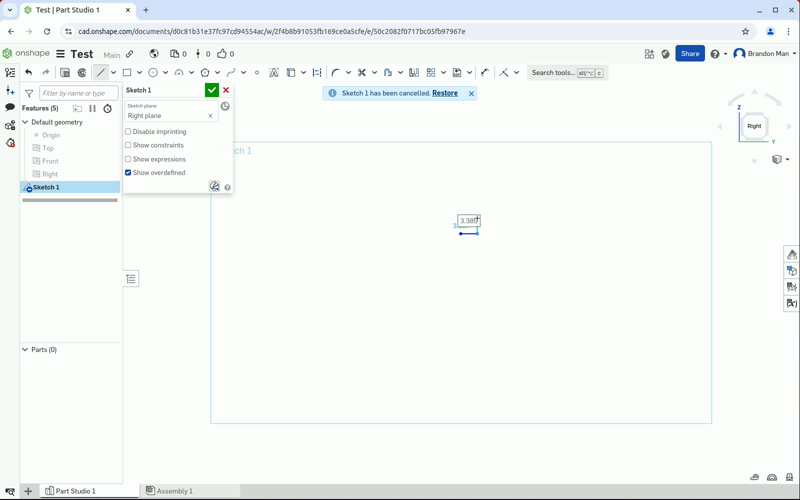
click(477, 217)
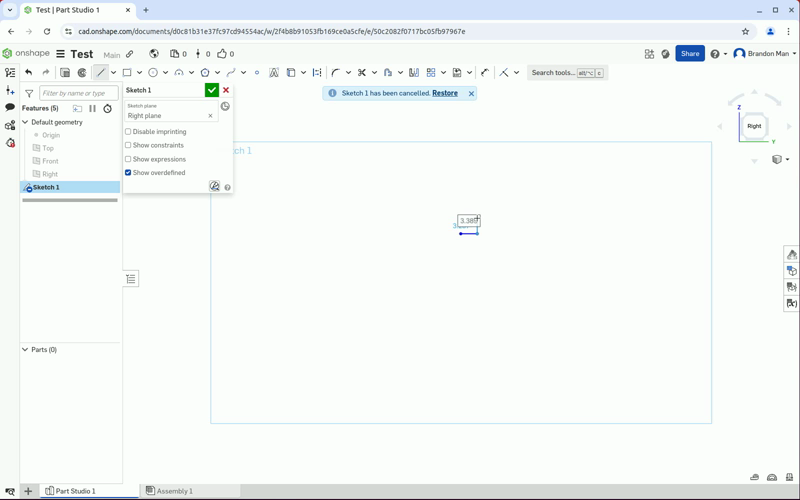
key_up(shift)
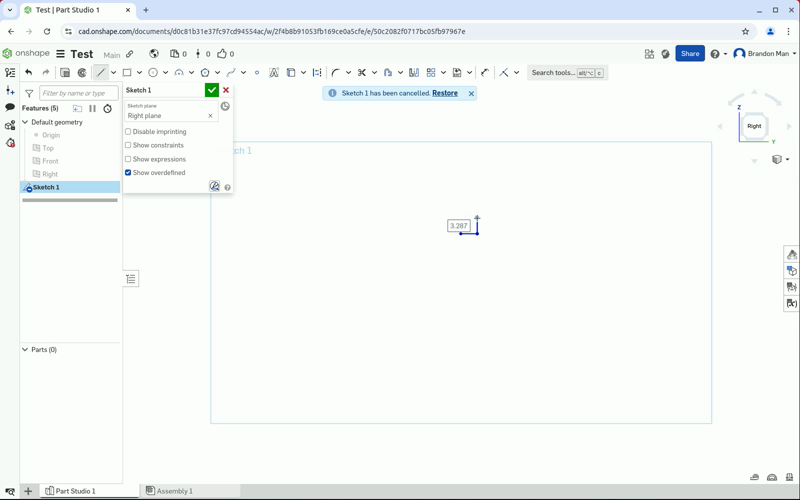
key_down(shift)
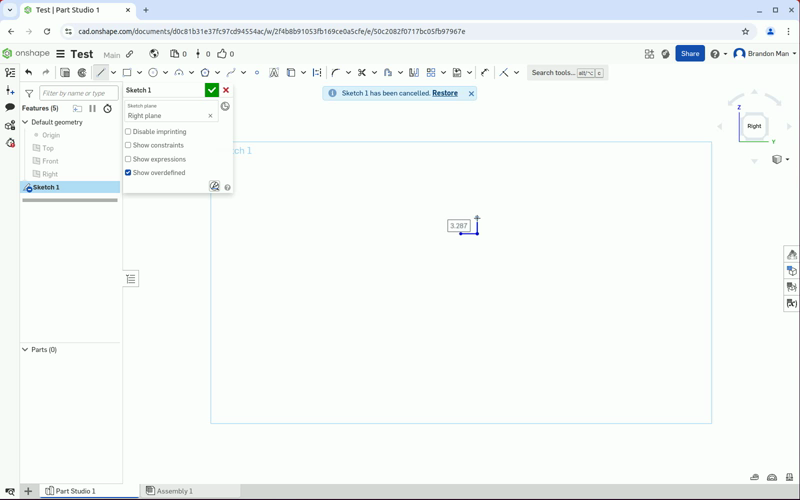
mouse_move(507, 217)
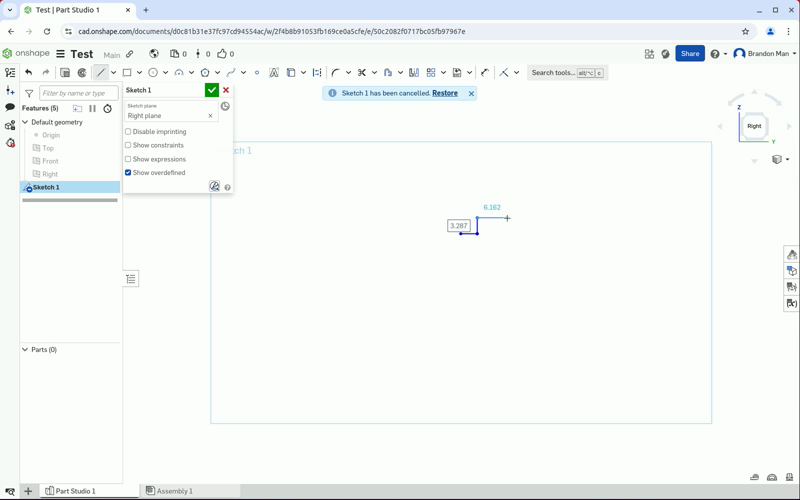
mouse_move(460, 217)
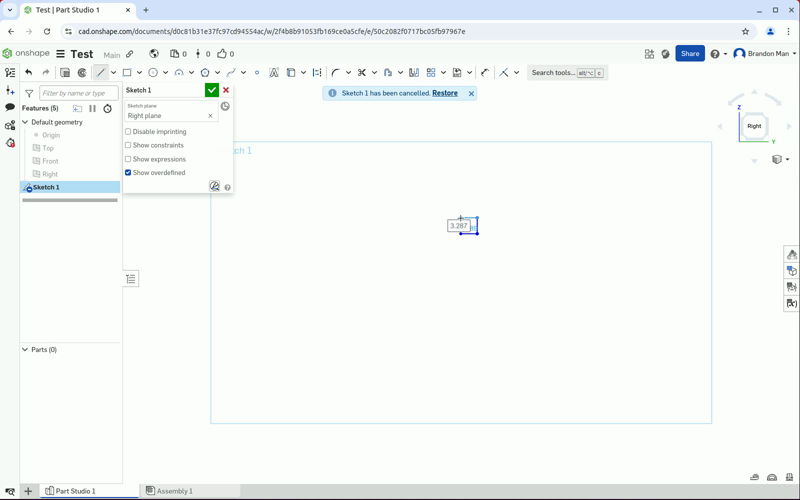
click(460, 217)
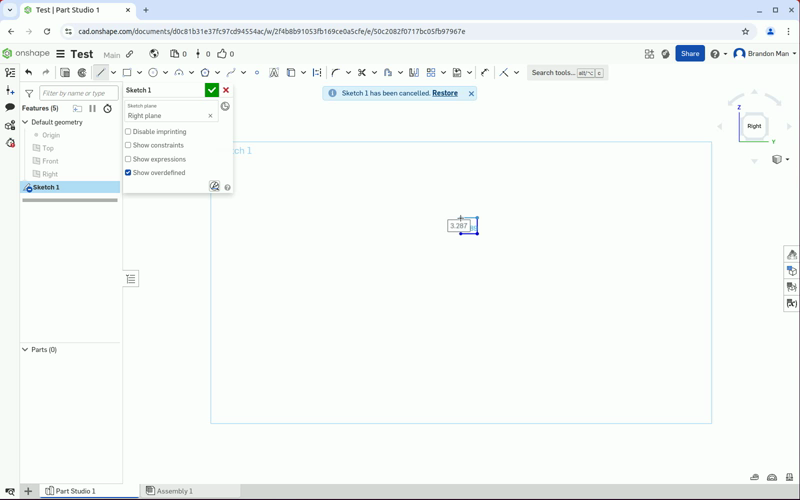
key_up(shift)
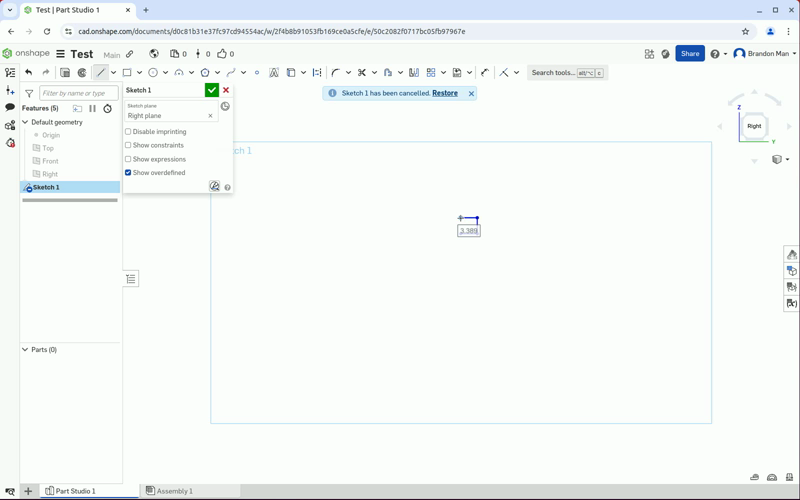
mouse_move(490, 217)
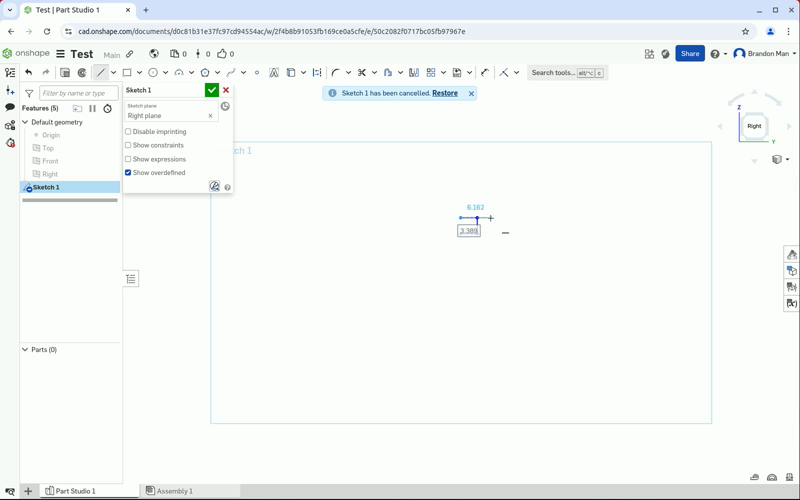
key_down(shift)
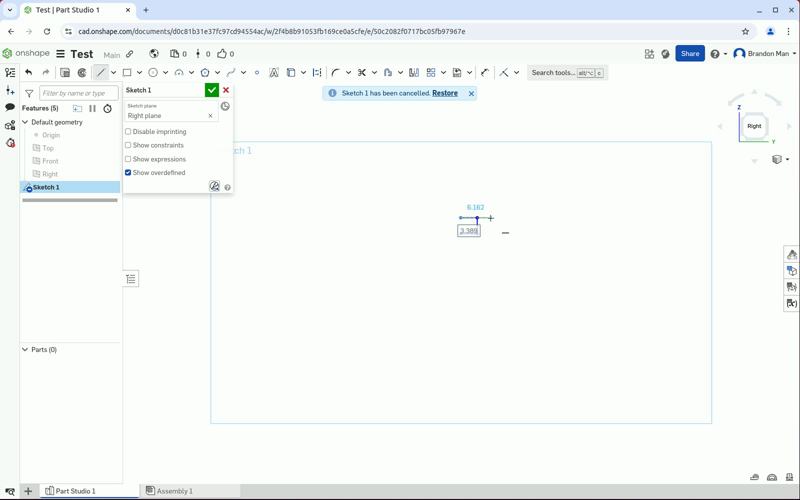
mouse_move(460, 233)
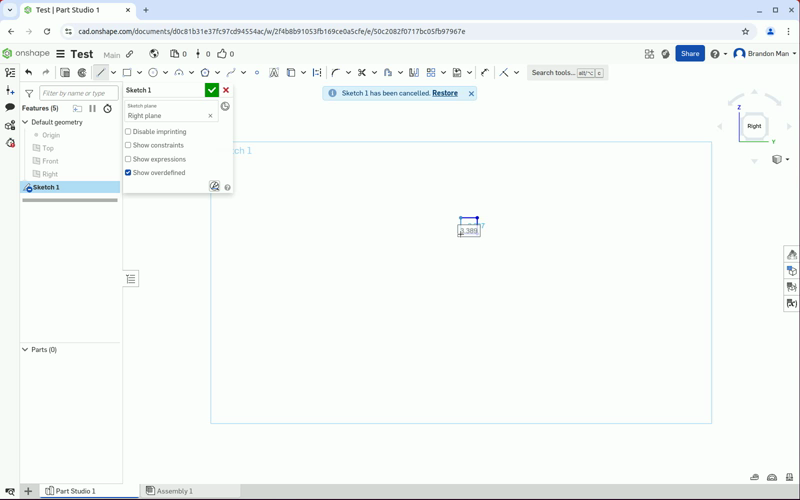
key_up(shift)
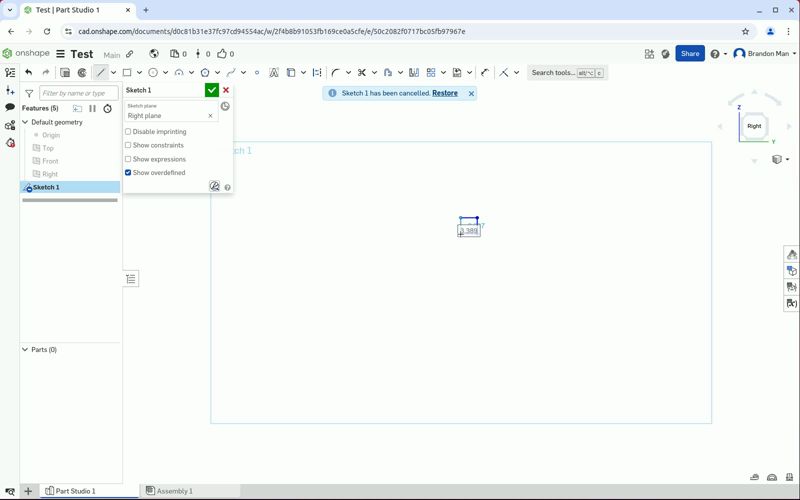
click(460, 233)
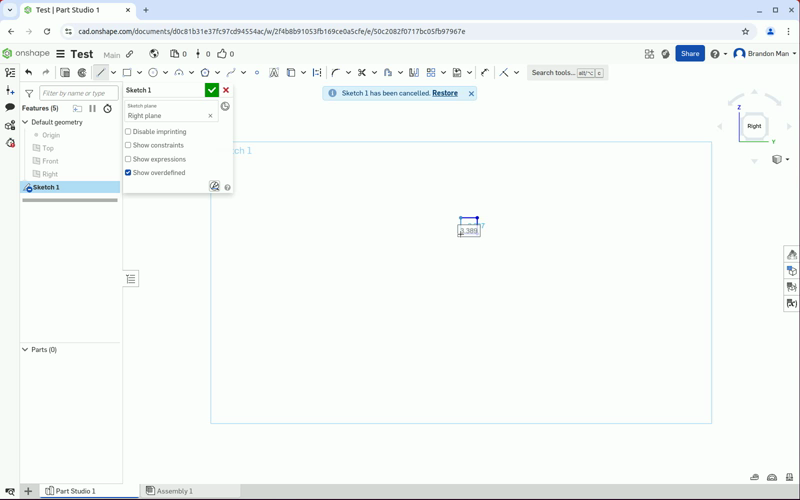
key(esc)
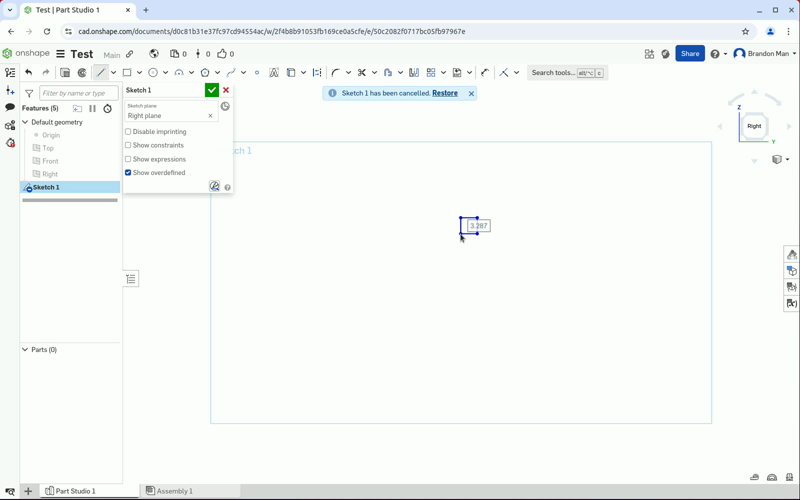
mouse_move(467, 224)
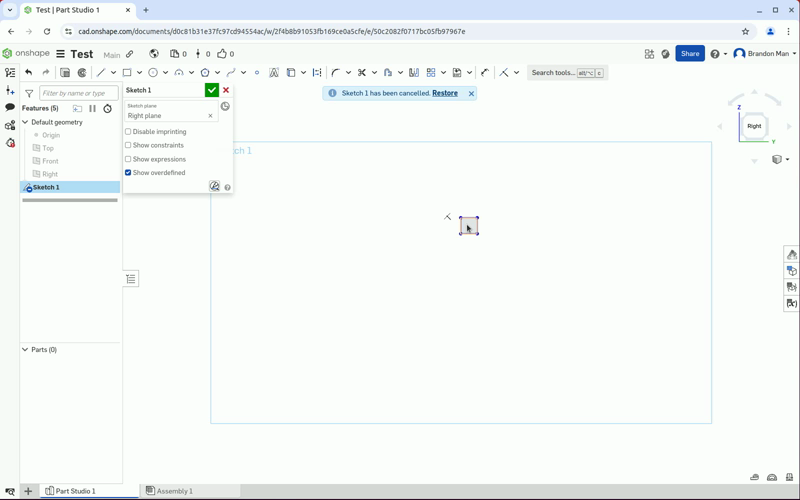
scroll(6)
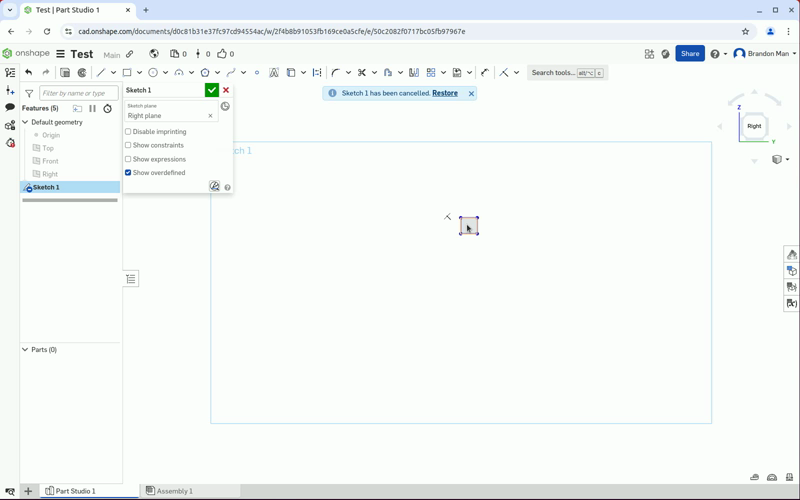
scroll(6)
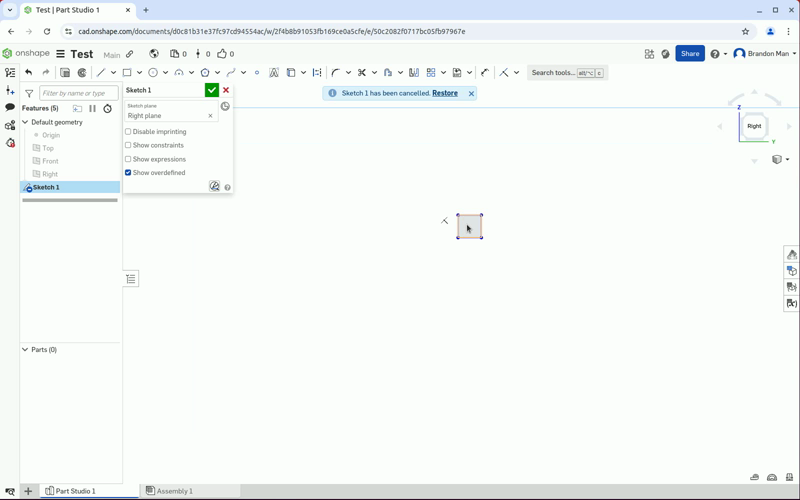
scroll(6)
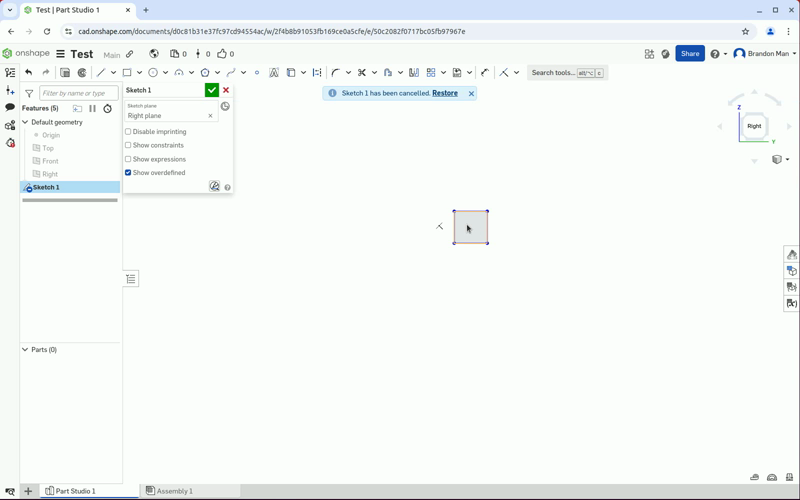
scroll(6)
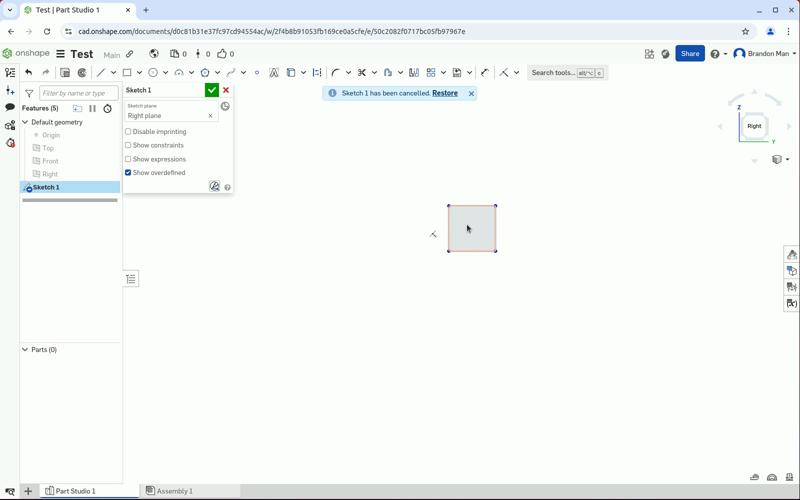
scroll(6)
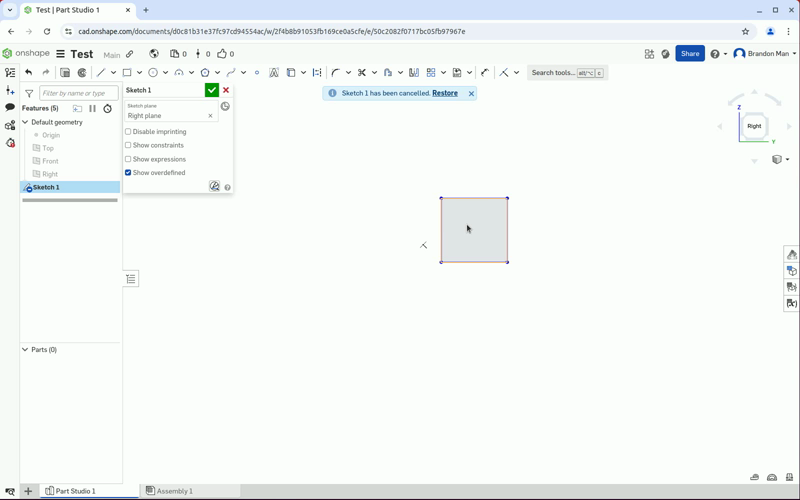
scroll(6)
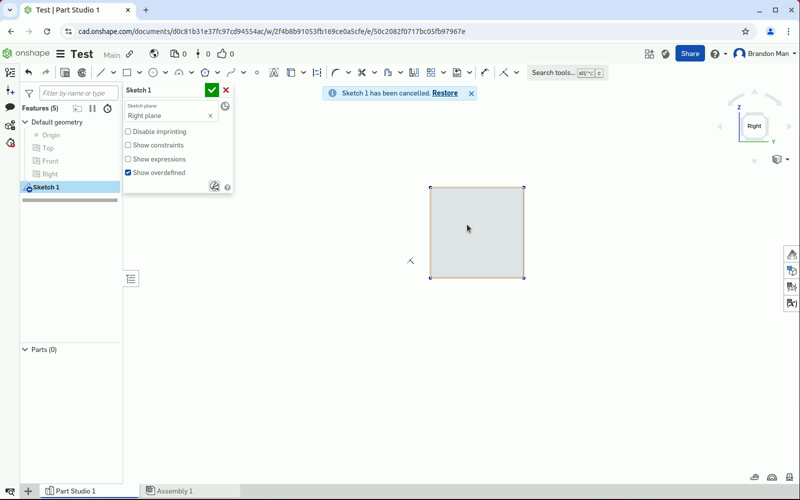
scroll(6)
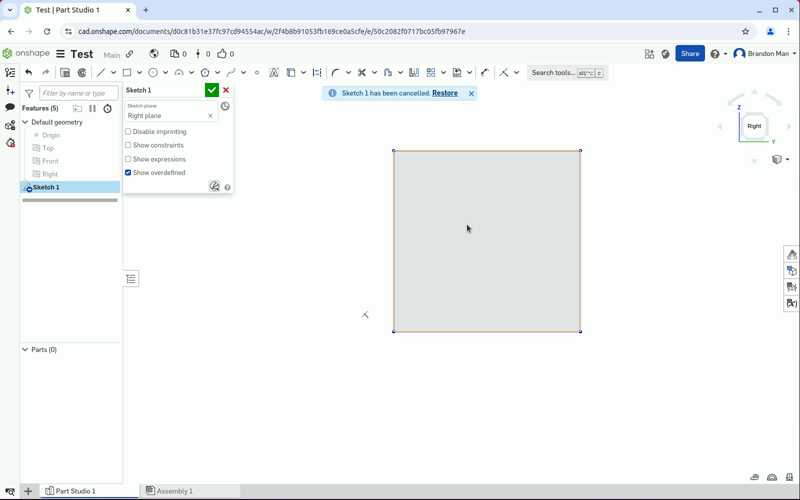
click(467, 224)
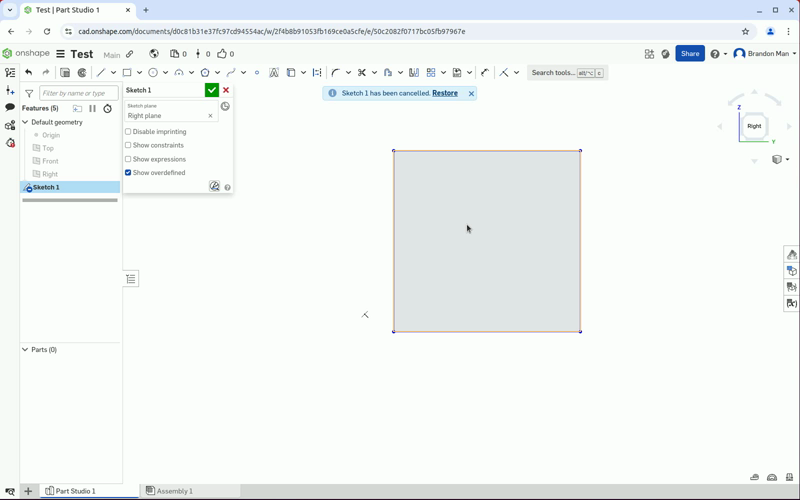
scroll(-6)
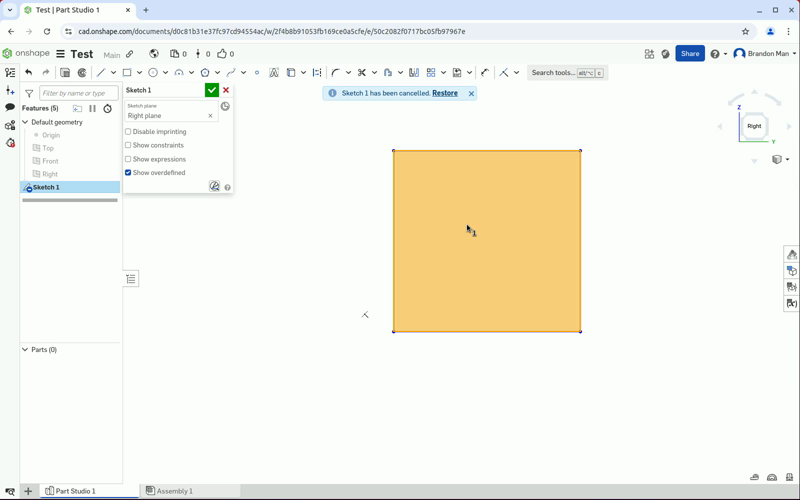
scroll(-6)
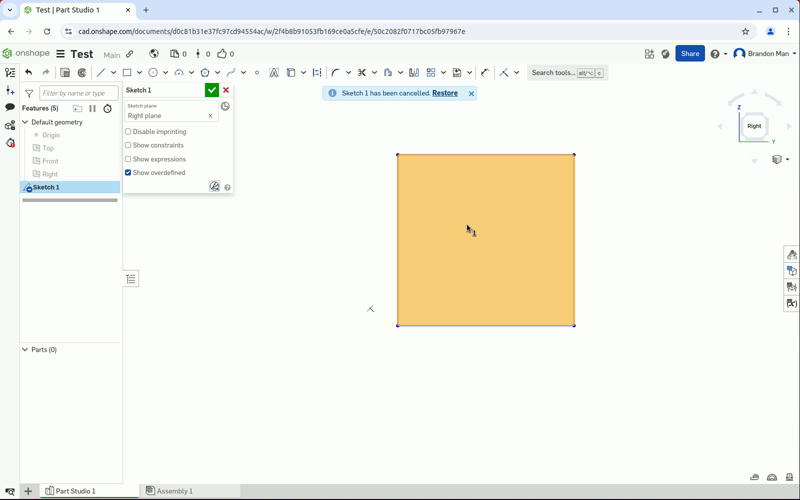
scroll(-6)
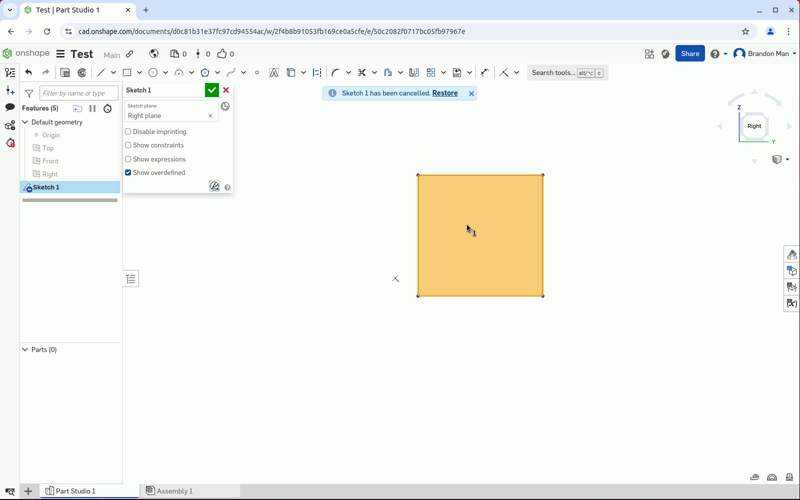
scroll(-6)
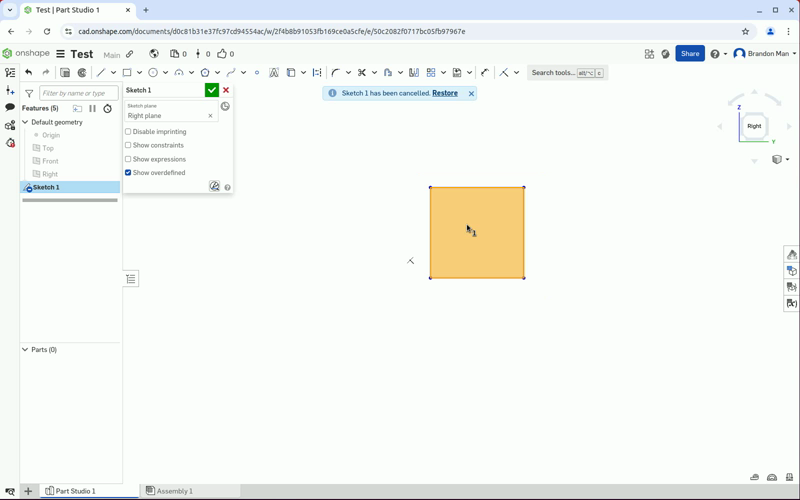
scroll(-6)
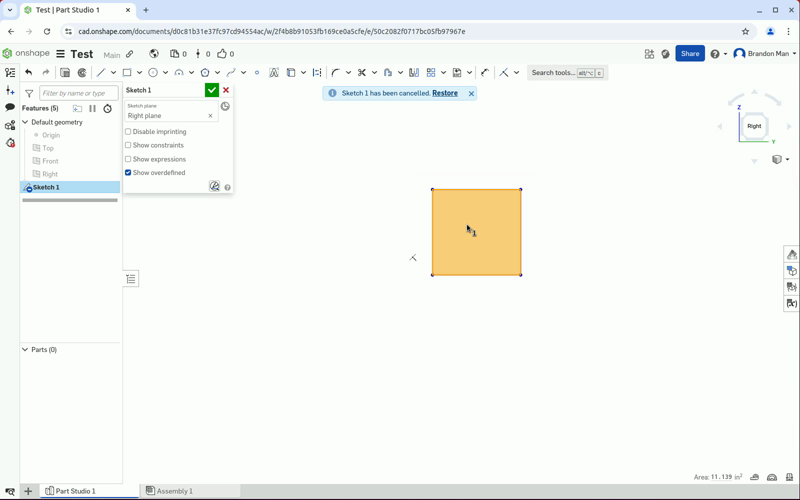
scroll(-6)
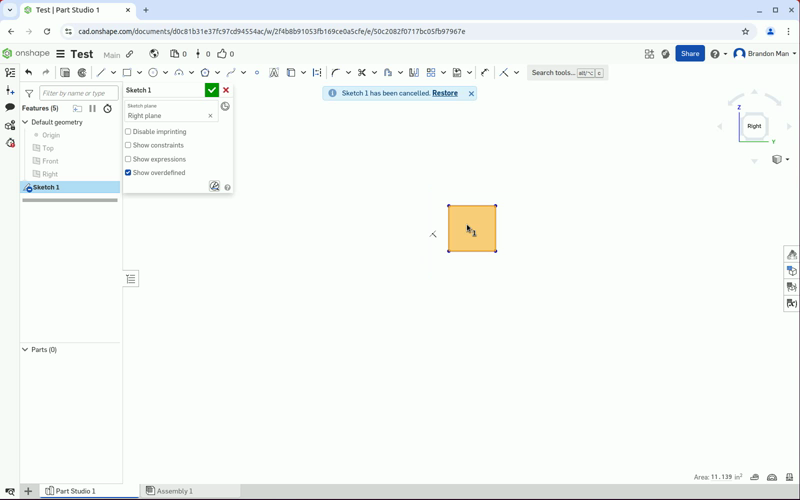
scroll(-6)
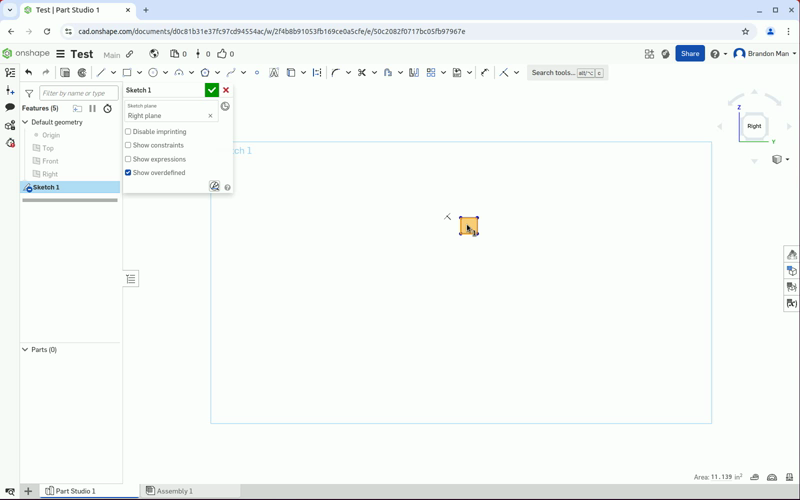
mouse_move(73, 352)
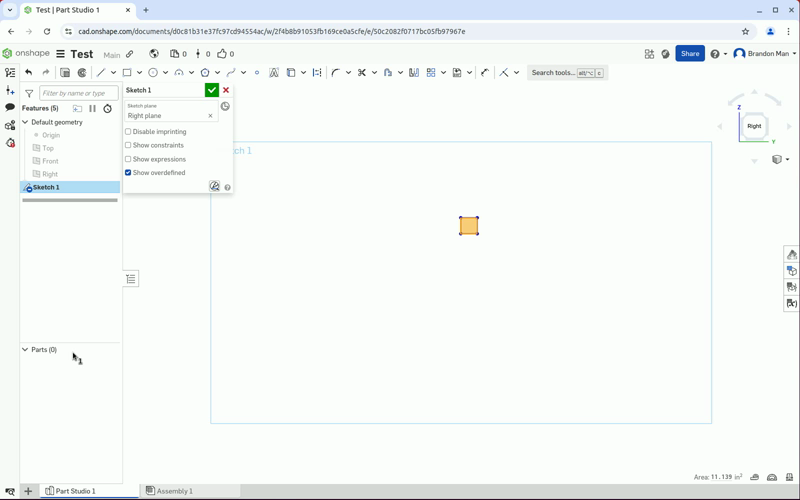
key(shift+y)
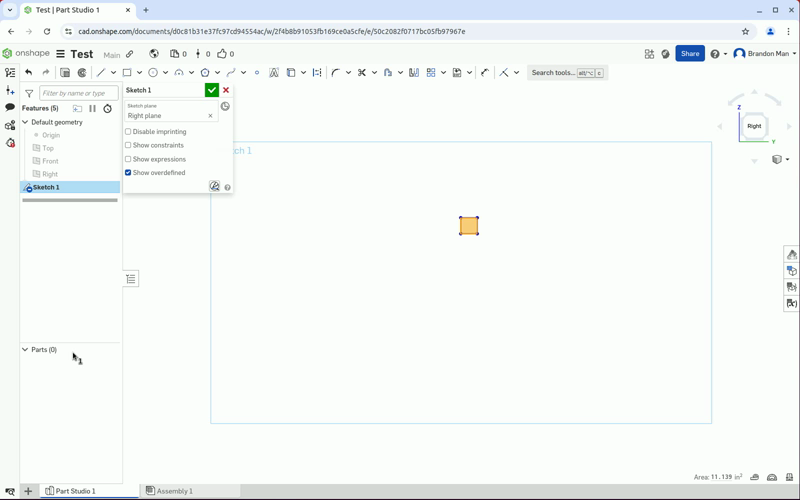
key(shift+e)
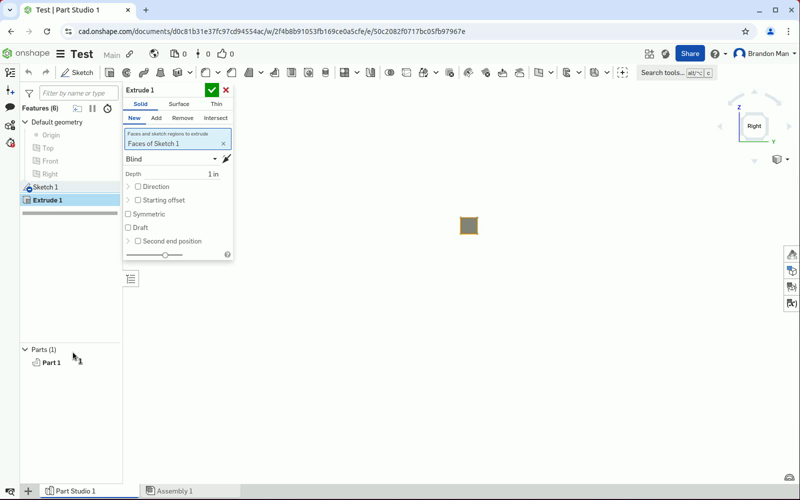
mouse_move(143, 106)
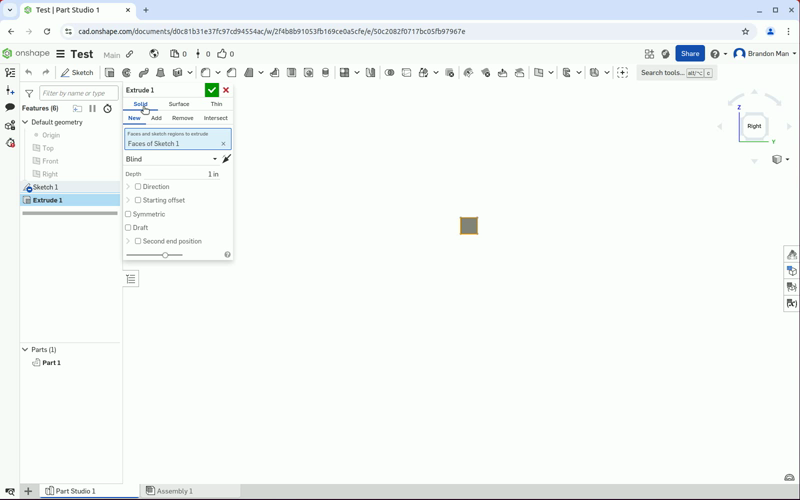
click(143, 106)
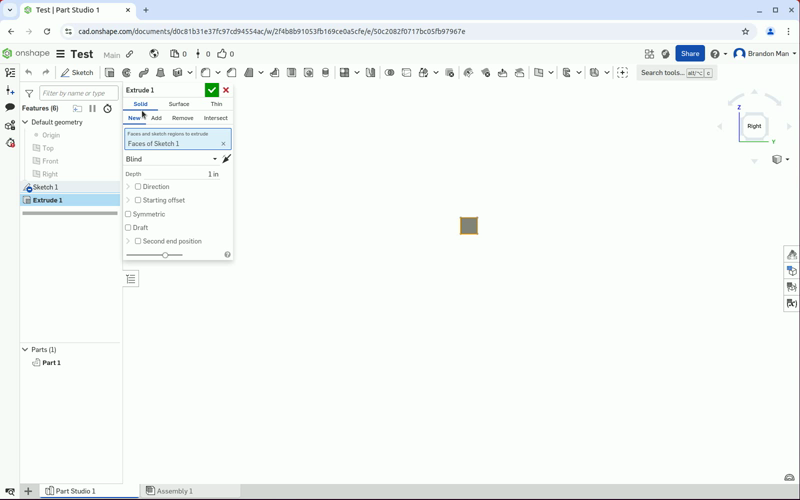
mouse_move(137, 120)
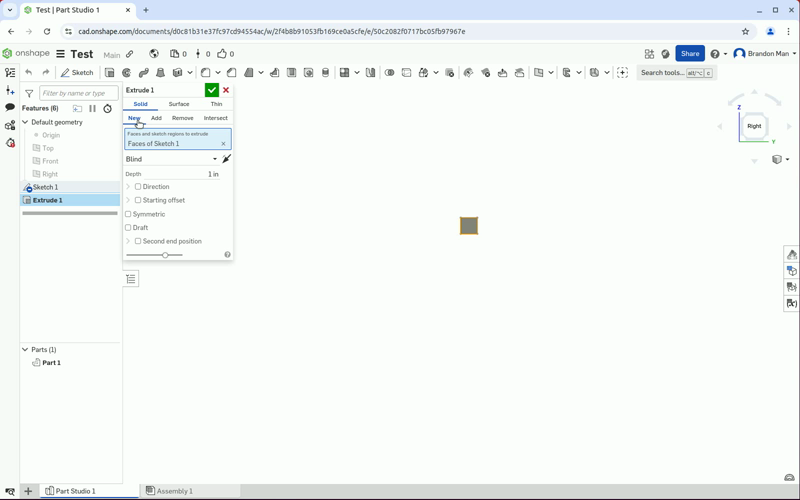
click(137, 120)
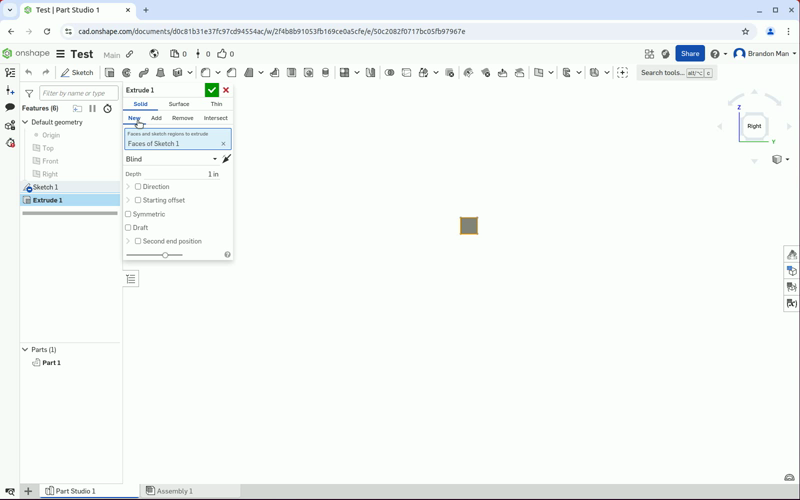
key(tab, 4)
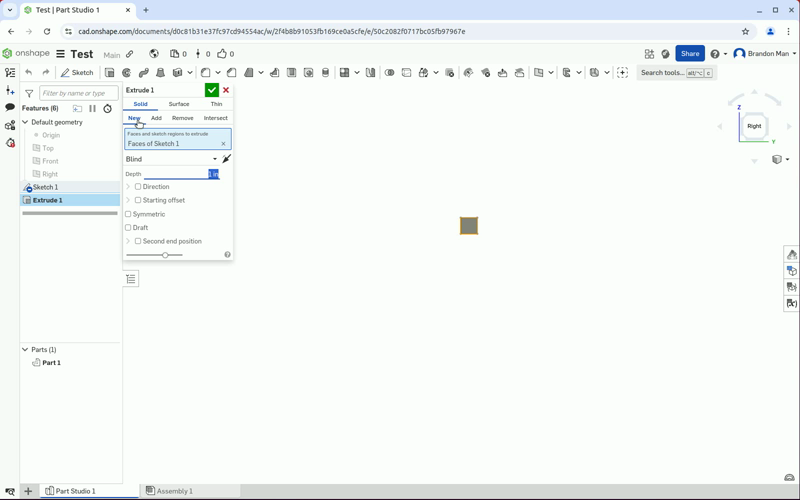
text(2.889)
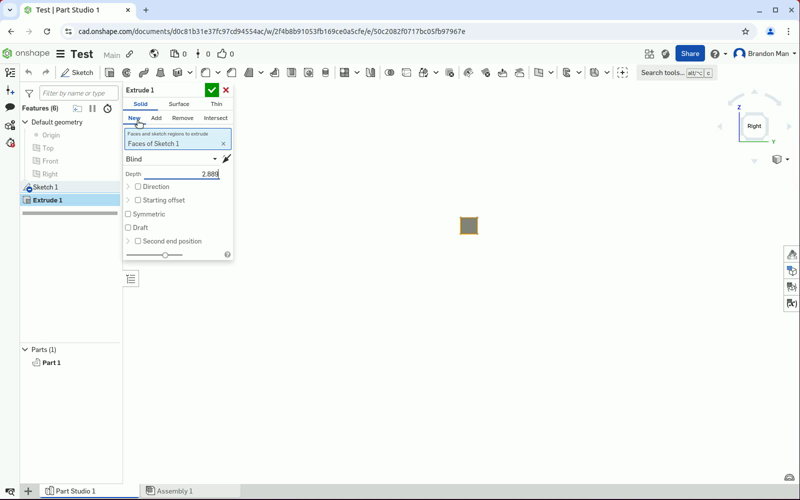
key(tab, 3)
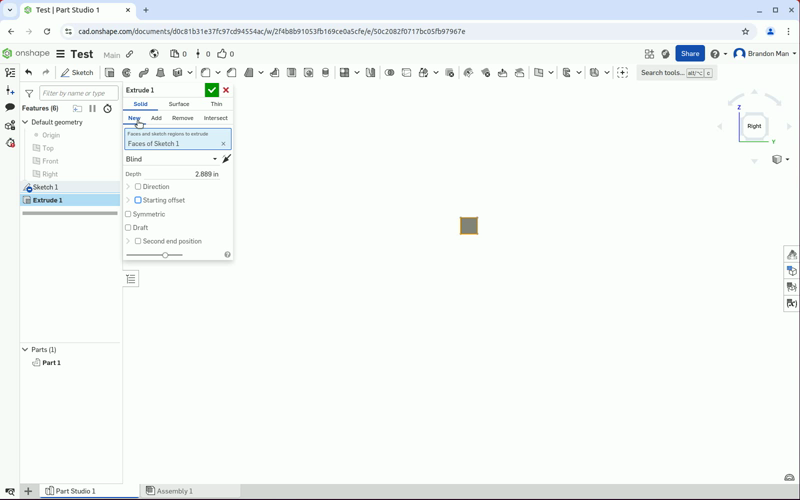
key(tab, 2)
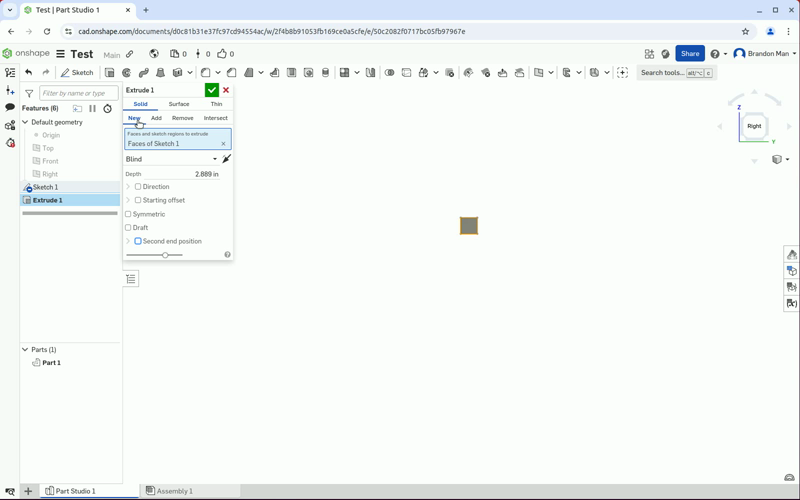
key(space)
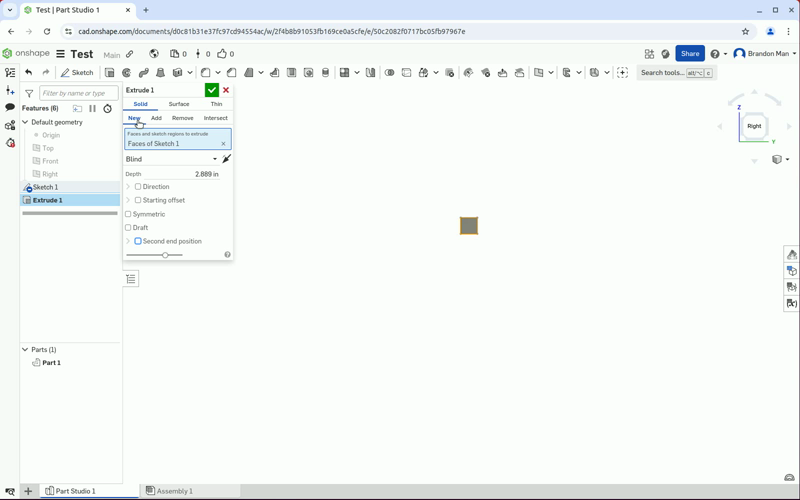
key(tab, 3)
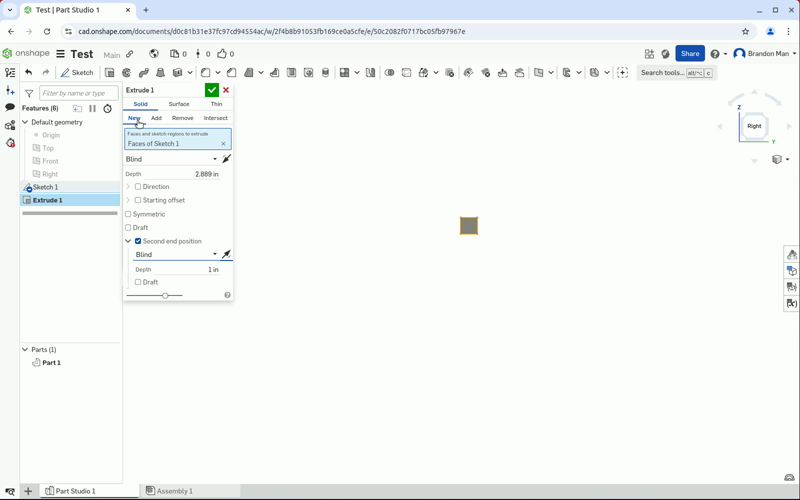
text(2.889)
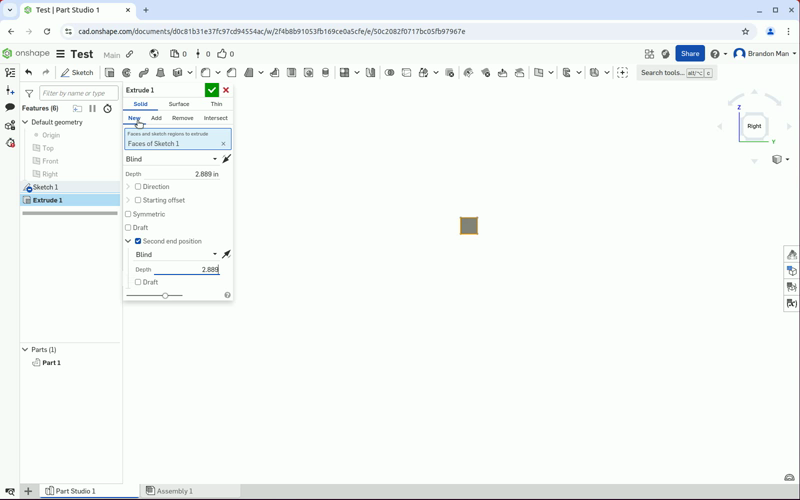
key(enter)
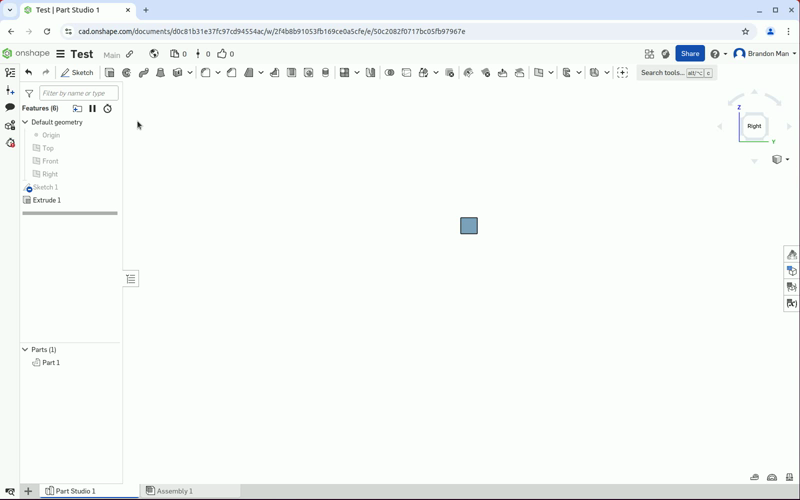
key(shift+h)
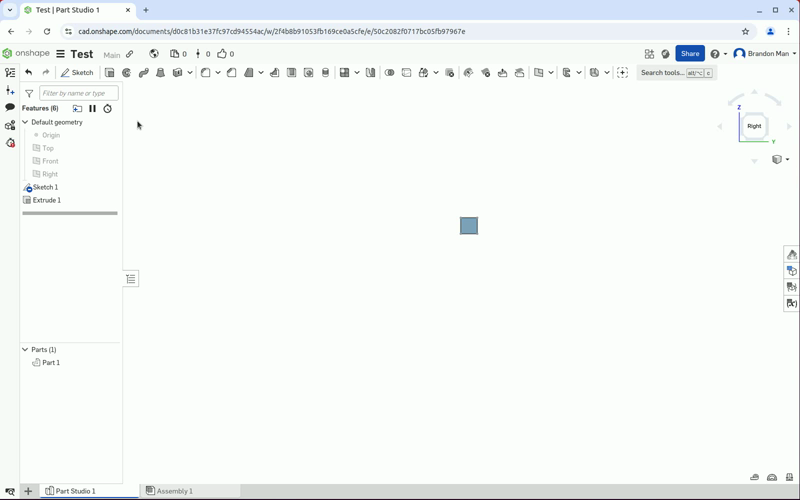
key(shift+h)
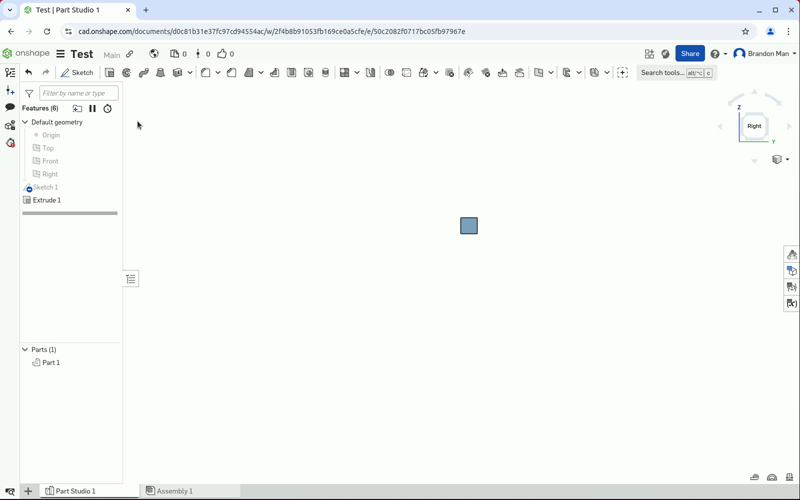
mouse_move(73, 189)
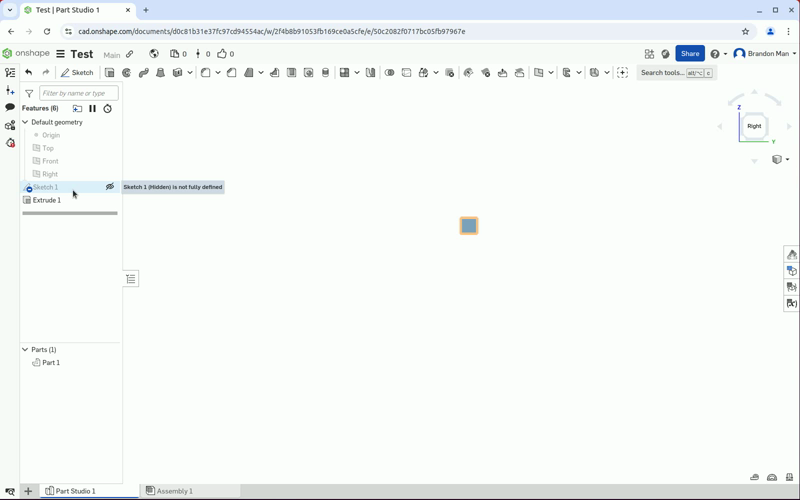
click(73, 189)
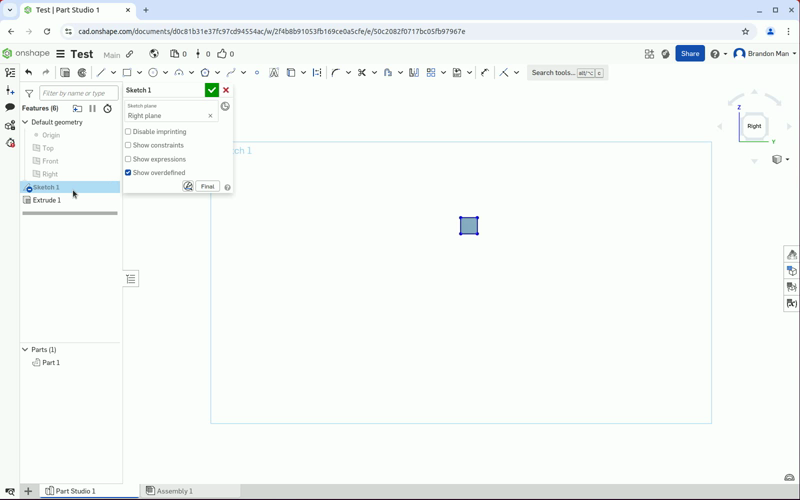
mouse_move(229, 92)
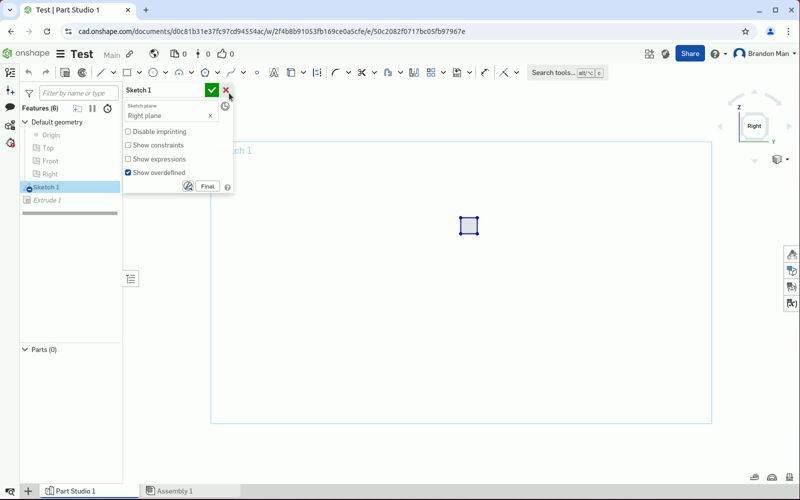
click(229, 92)
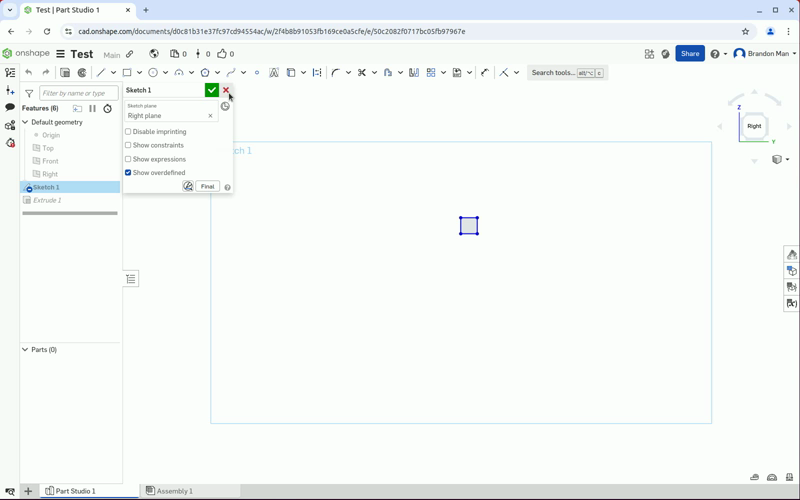
key(shift+s)
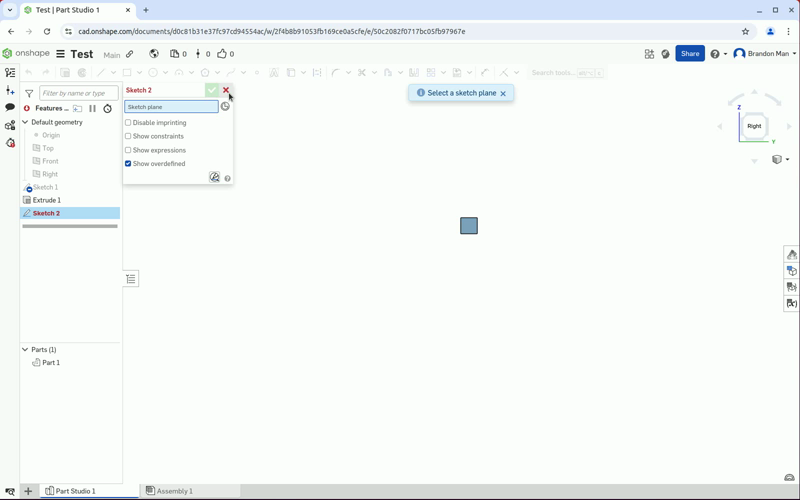
mouse_move(73, 176)
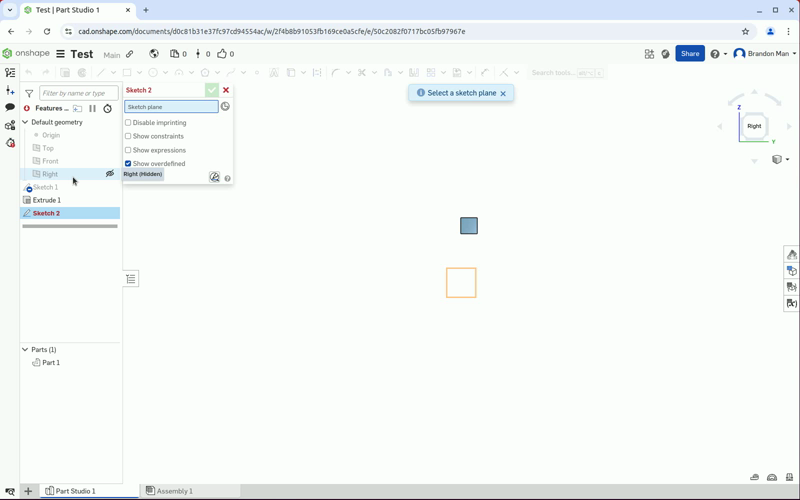
click(73, 176)
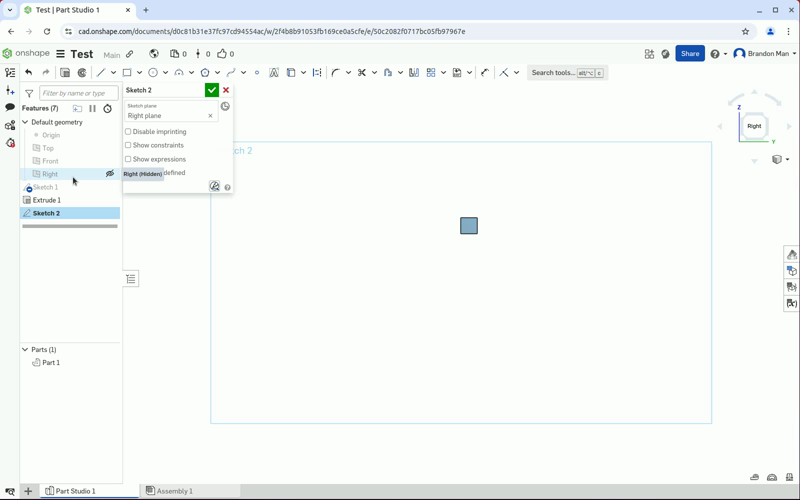
mouse_move(73, 352)
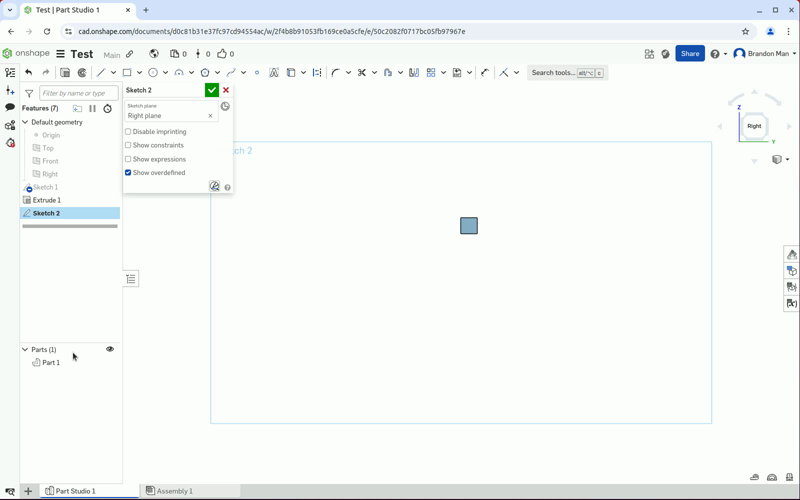
key(y)
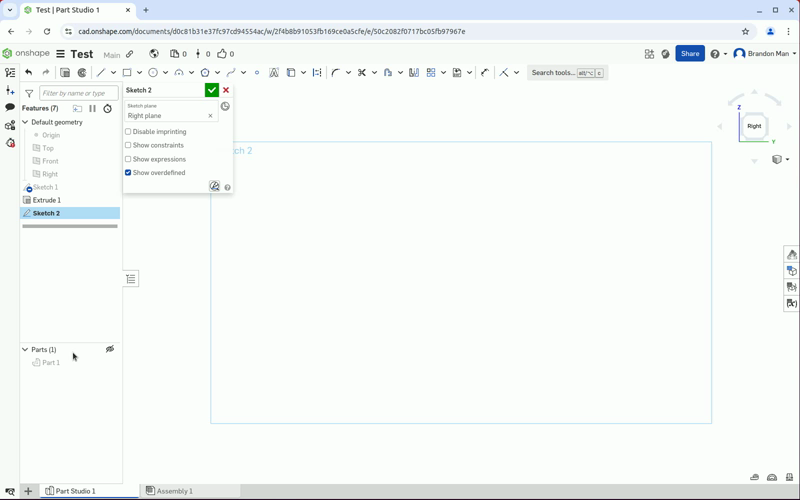
key(l)
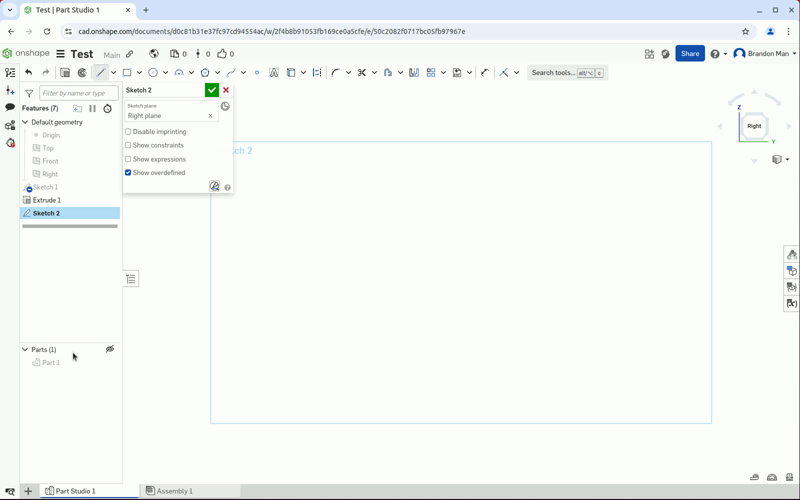
key_down(shift)
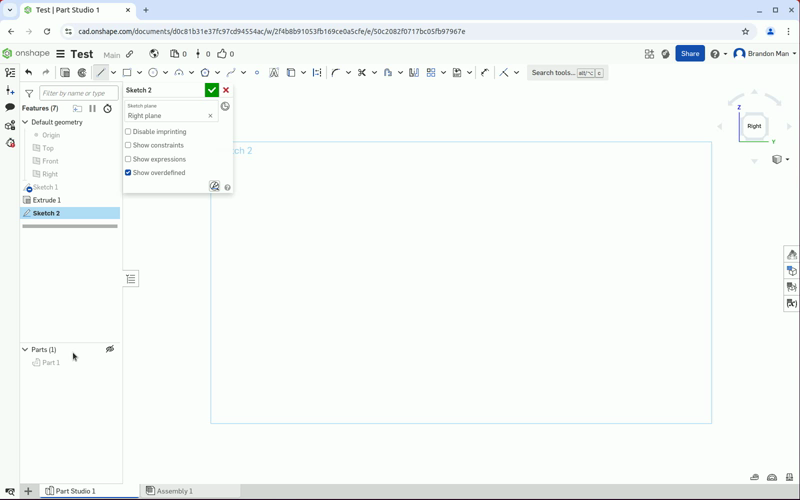
mouse_move(460, 233)
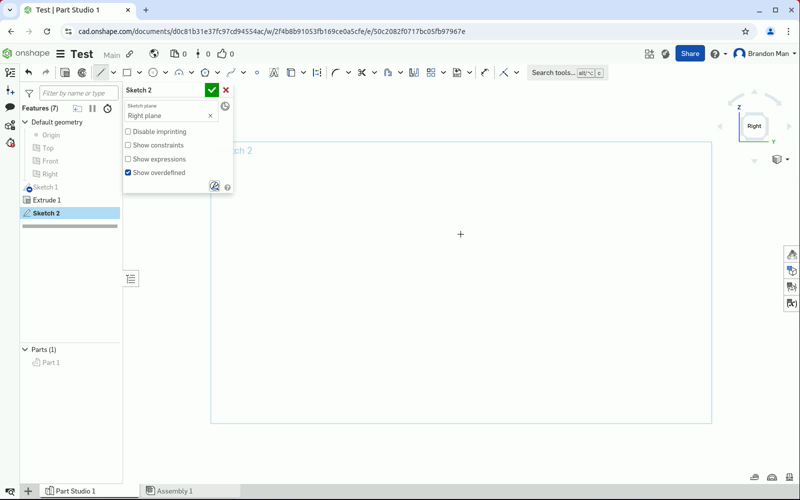
click(460, 233)
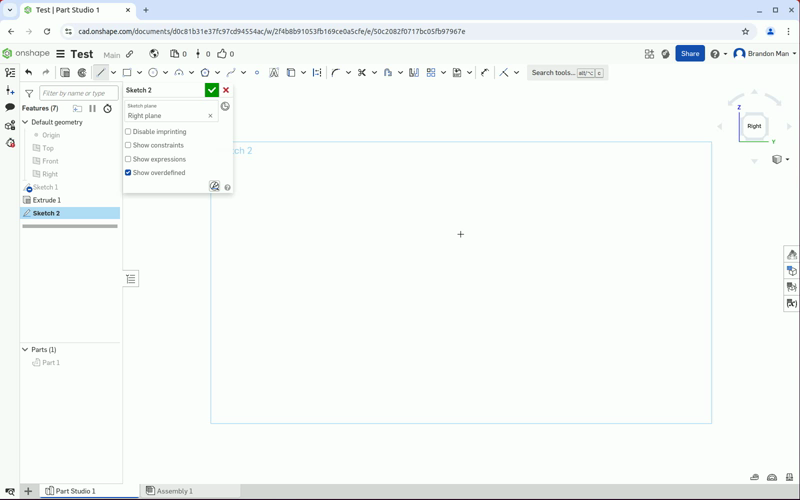
key_up(shift)
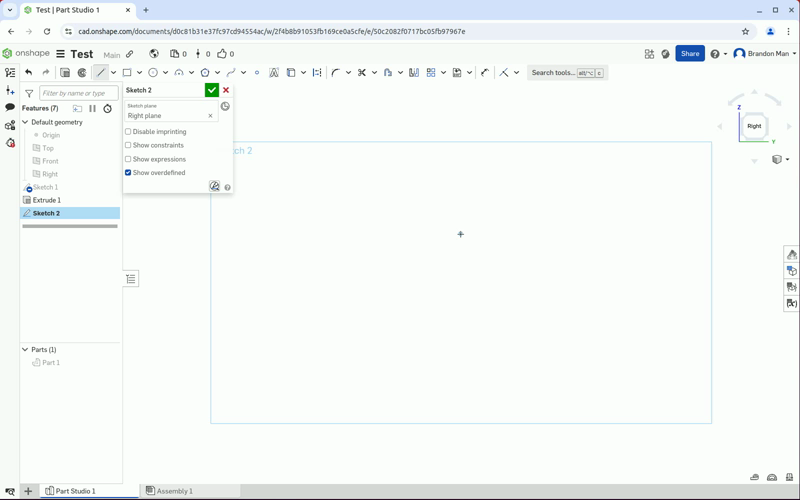
key_down(shift)
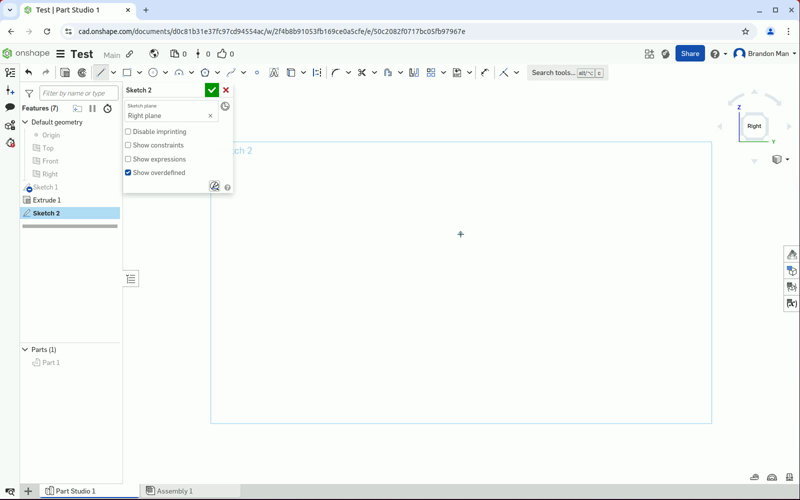
mouse_move(490, 233)
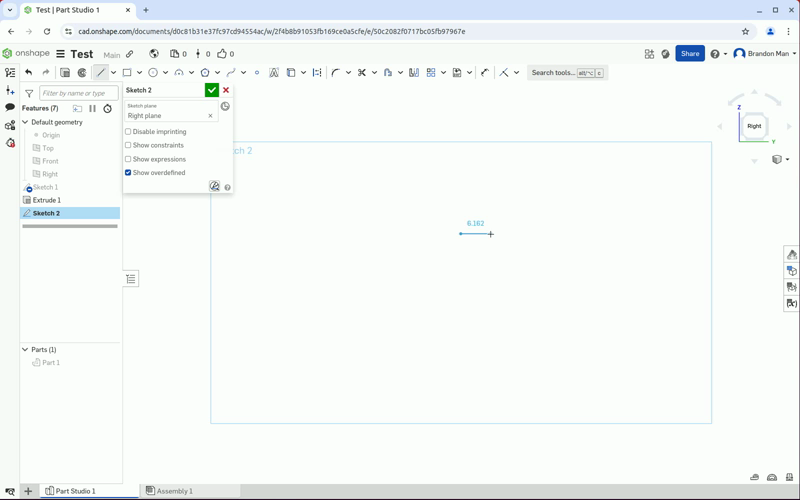
mouse_move(468, 246)
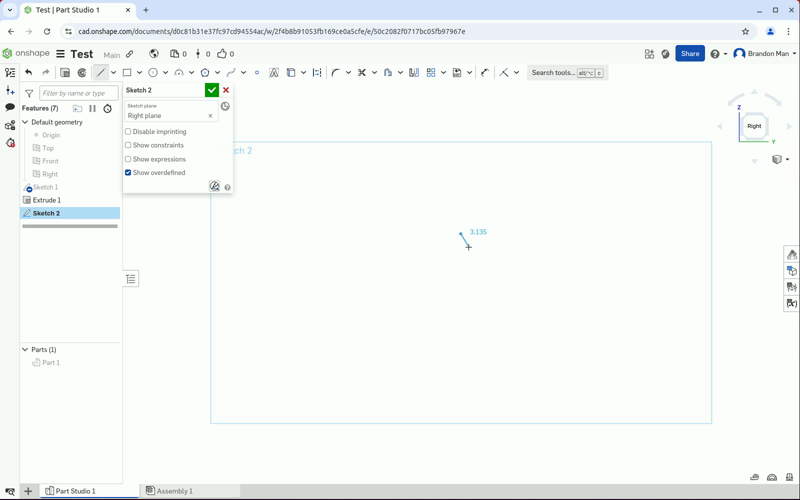
click(468, 246)
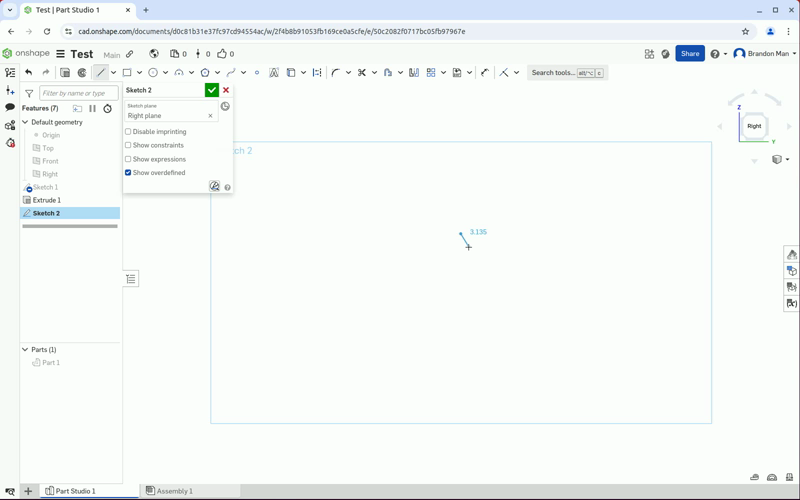
key_up(shift)
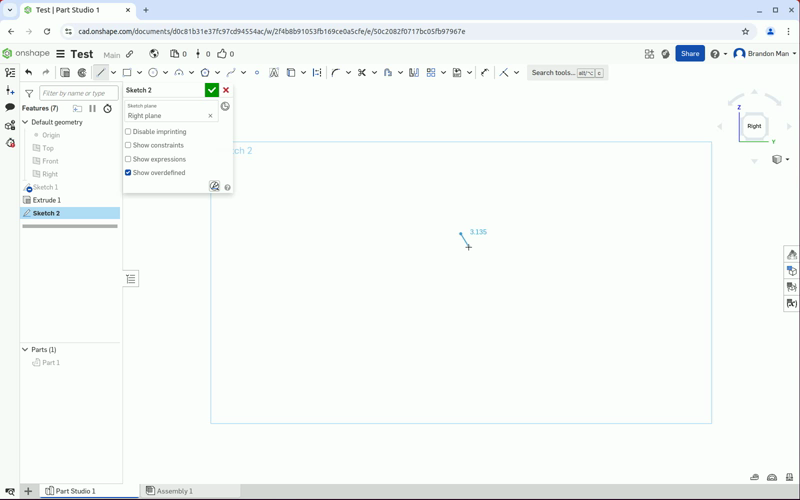
key_down(shift)
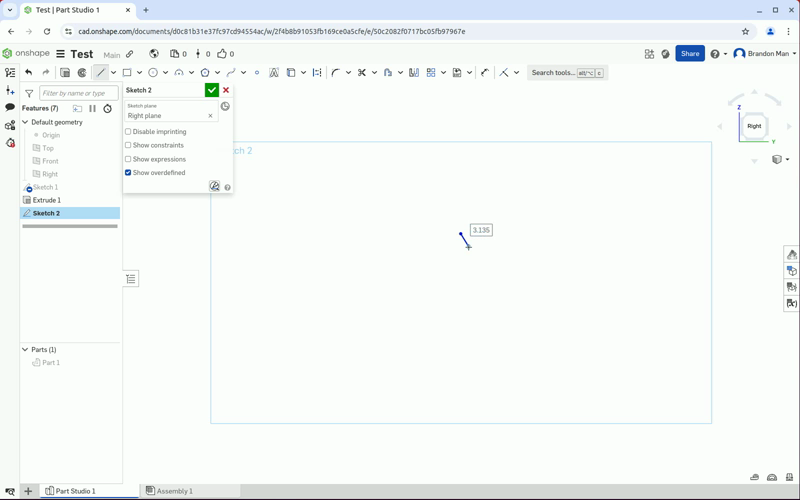
mouse_move(498, 246)
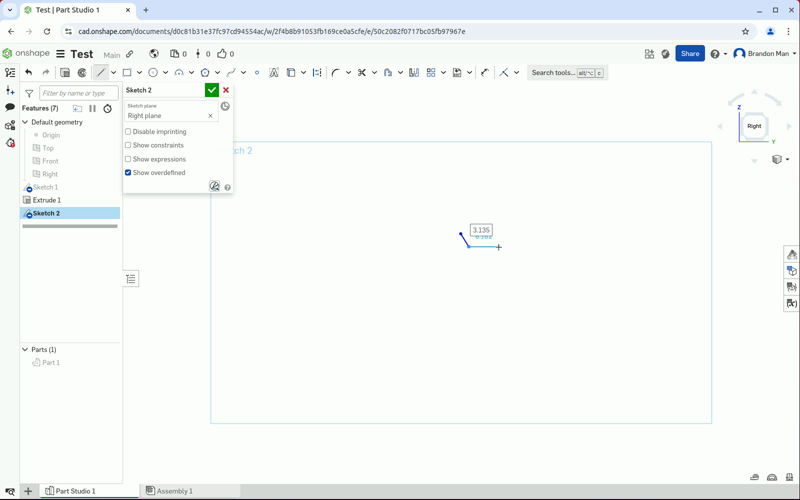
mouse_move(477, 233)
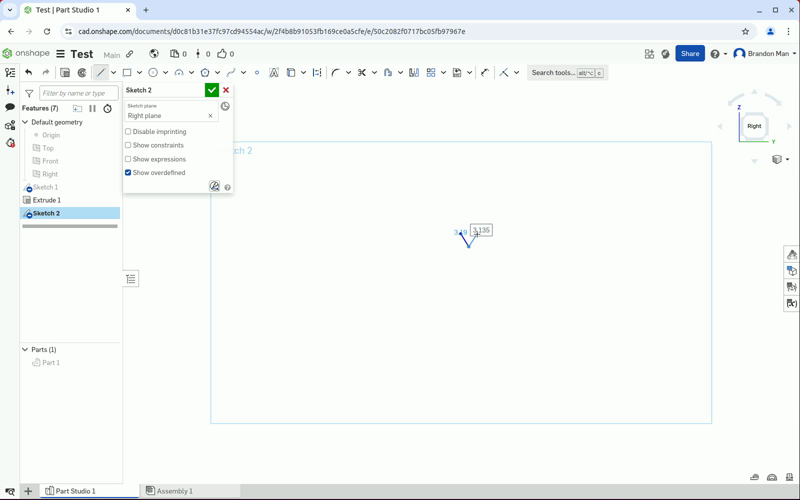
click(477, 233)
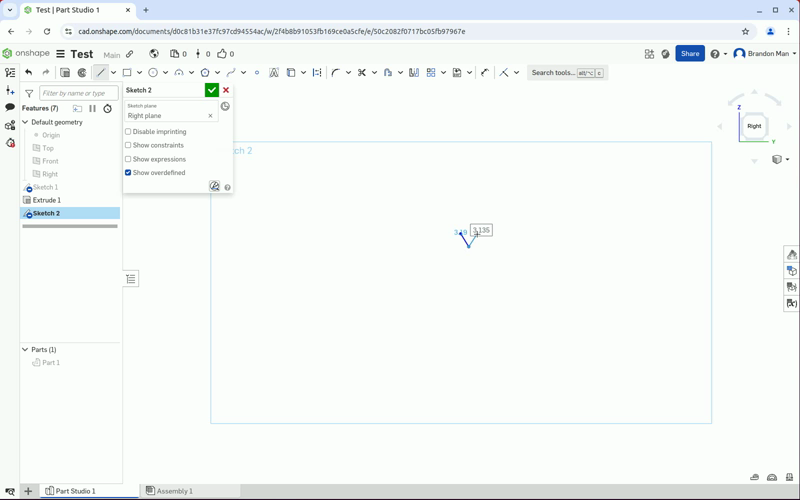
key_up(shift)
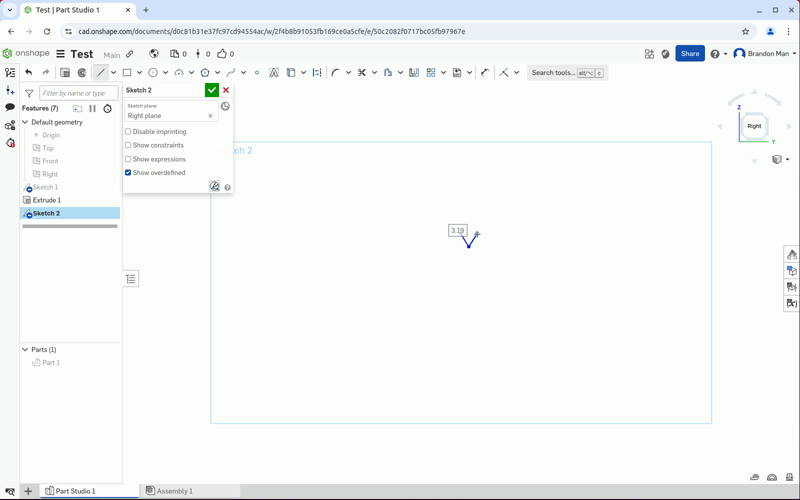
mouse_move(507, 233)
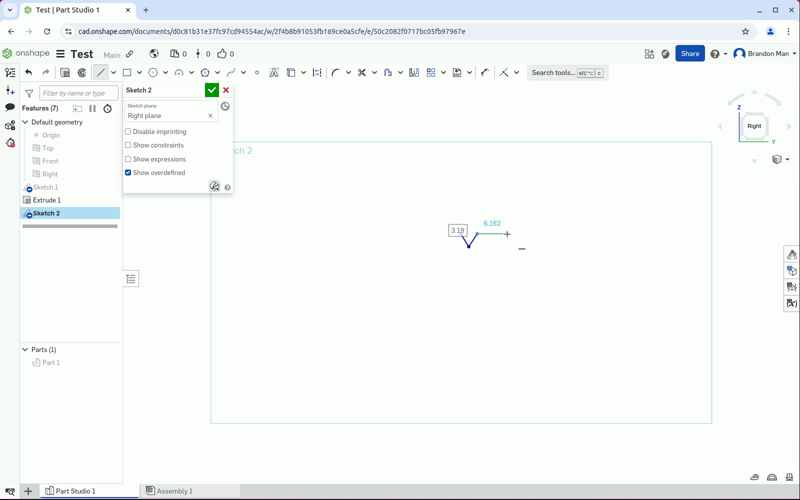
key_down(shift)
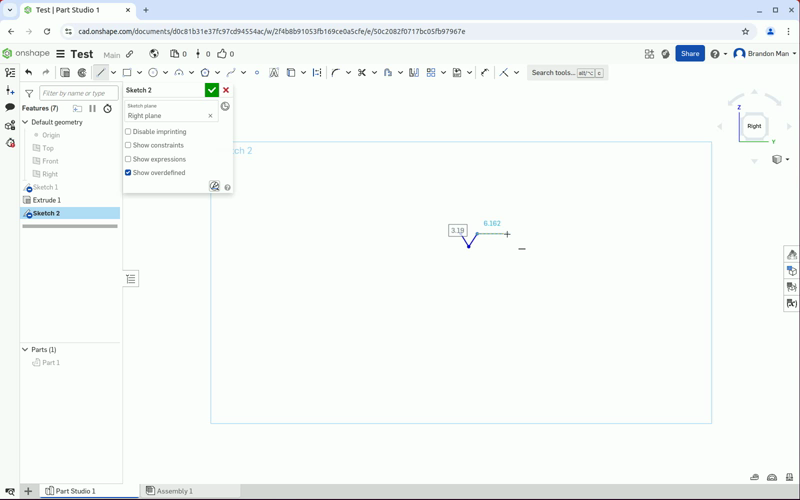
mouse_move(460, 233)
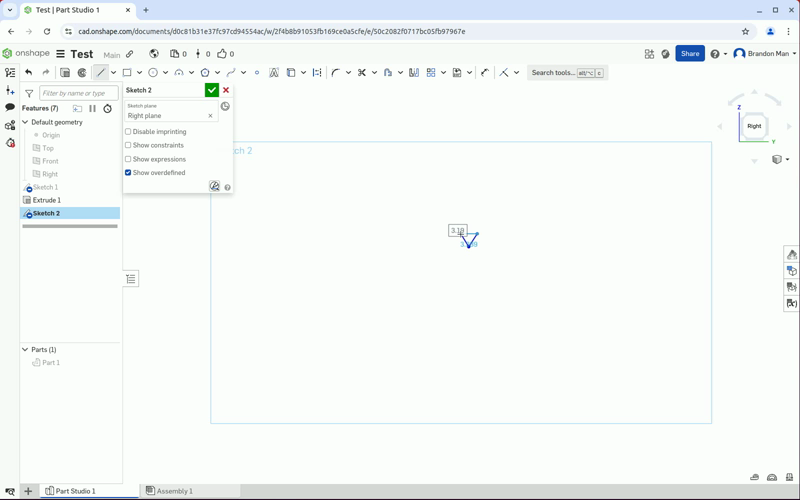
key_up(shift)
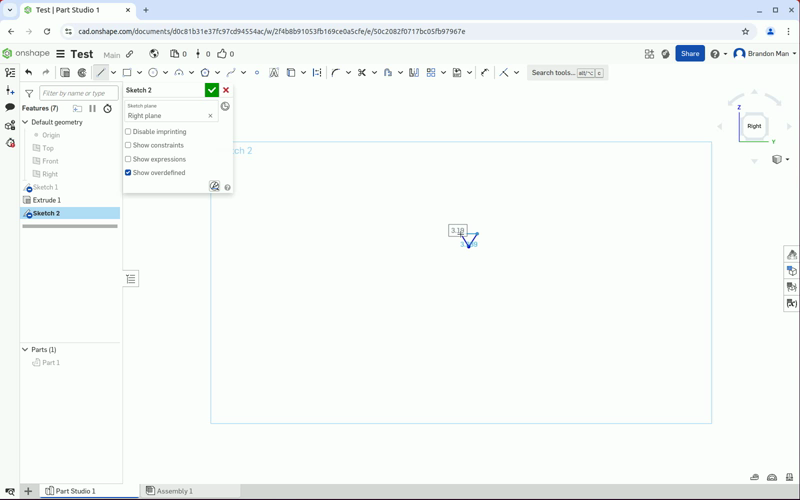
click(460, 233)
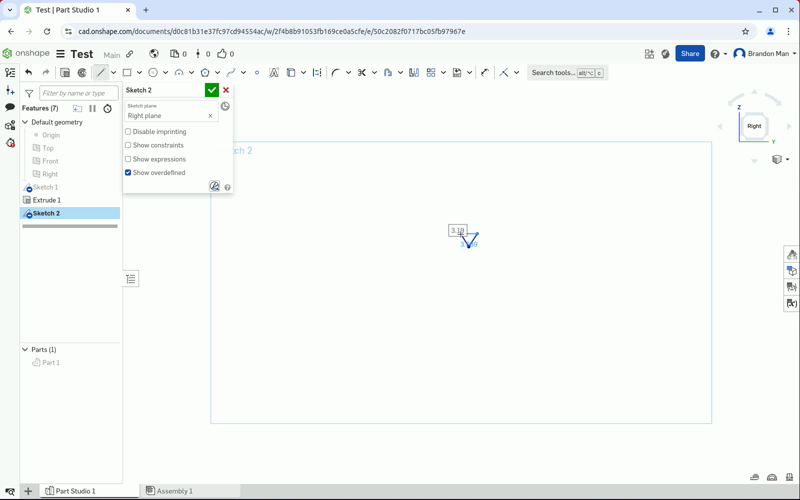
key(esc)
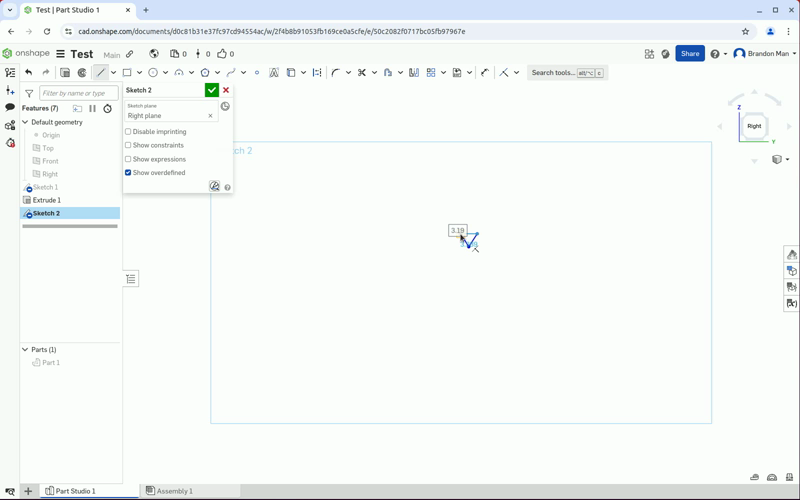
key(c)
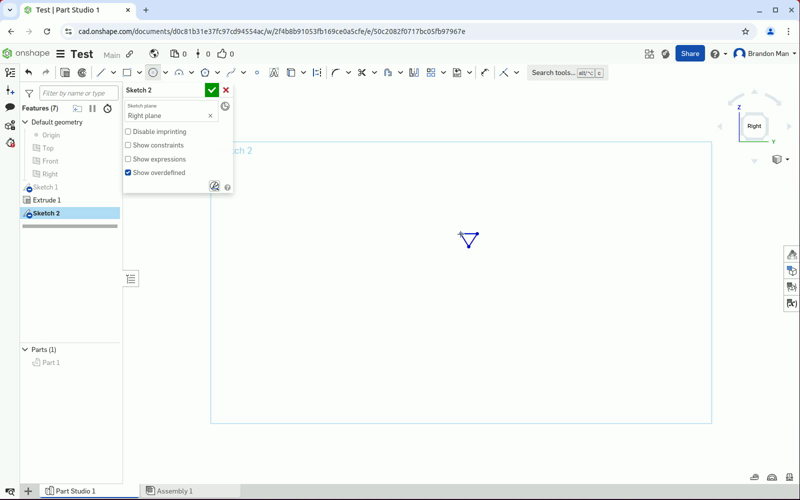
key_down(shift)
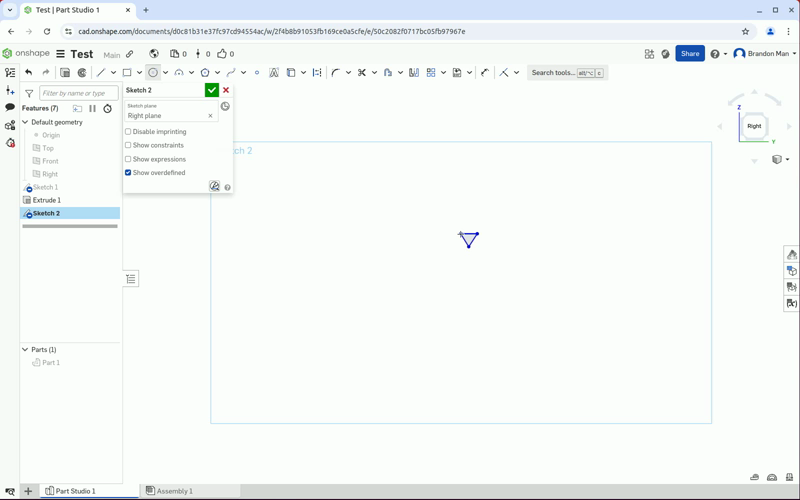
mouse_move(468, 240)
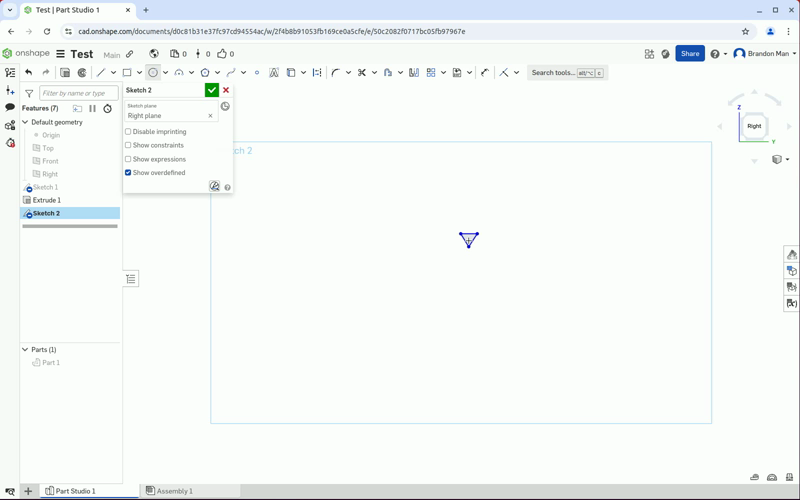
click(468, 240)
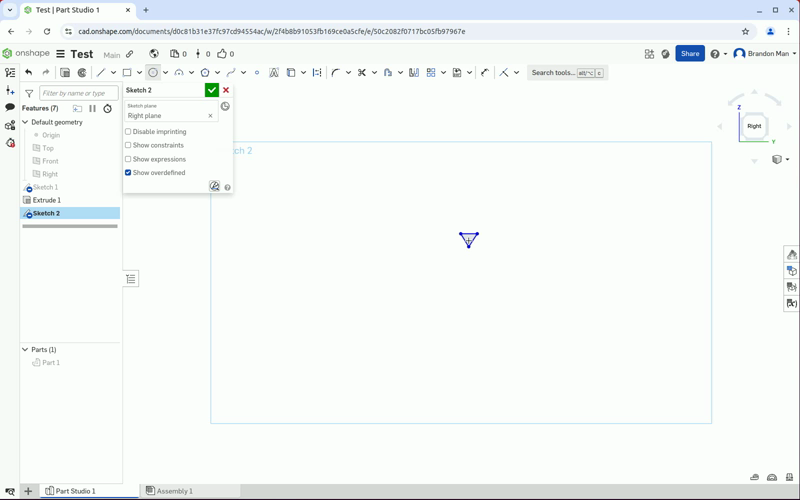
key_up(shift)
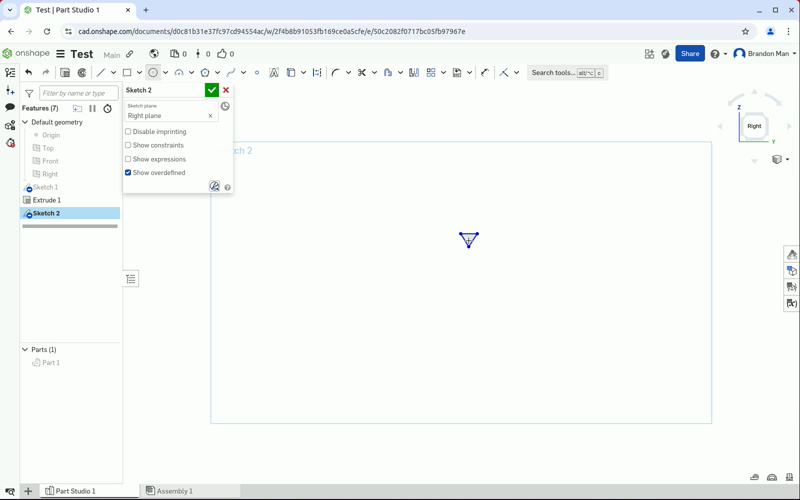
mouse_move(470, 240)
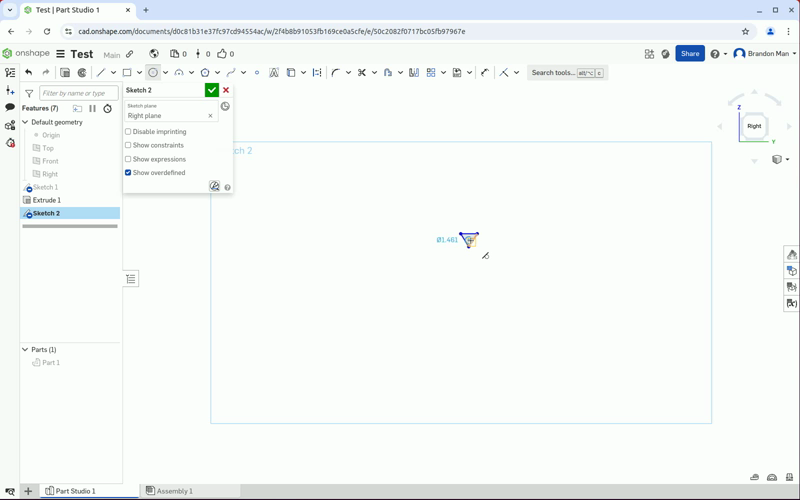
scroll(6)
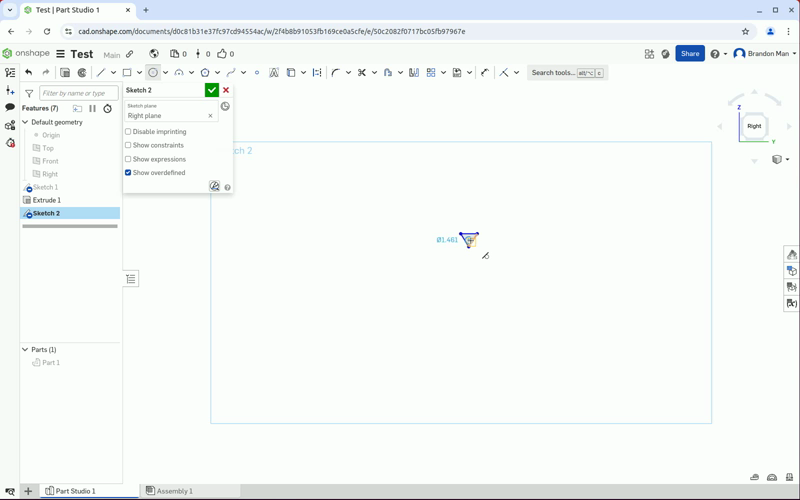
scroll(6)
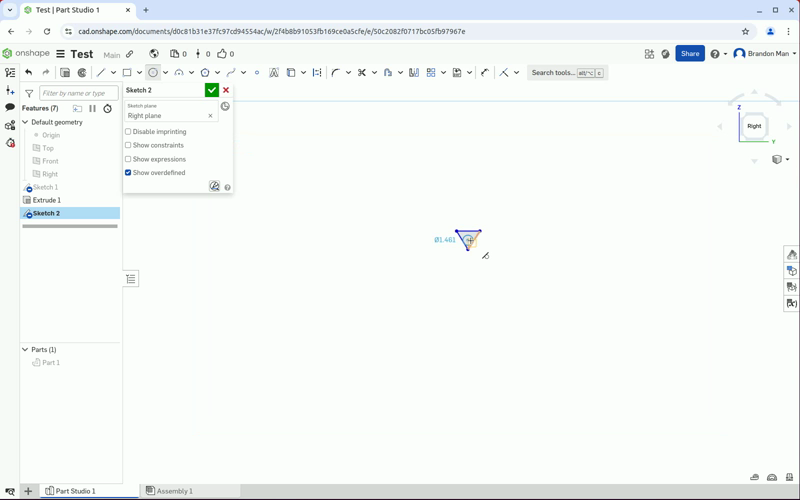
scroll(6)
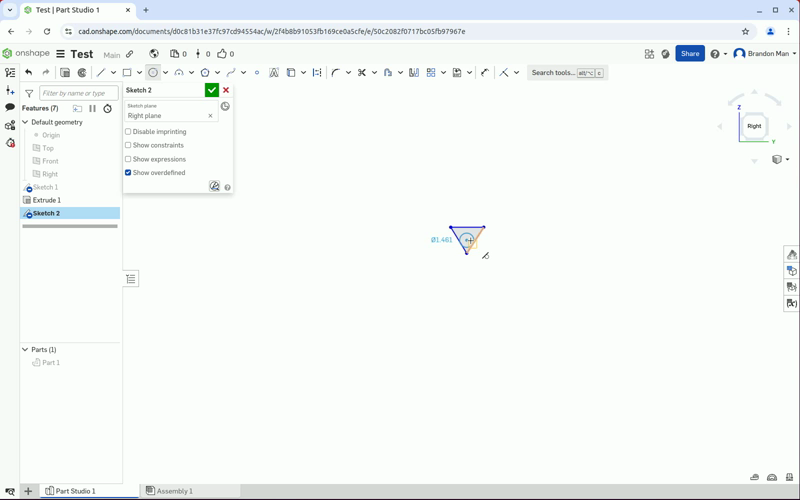
scroll(6)
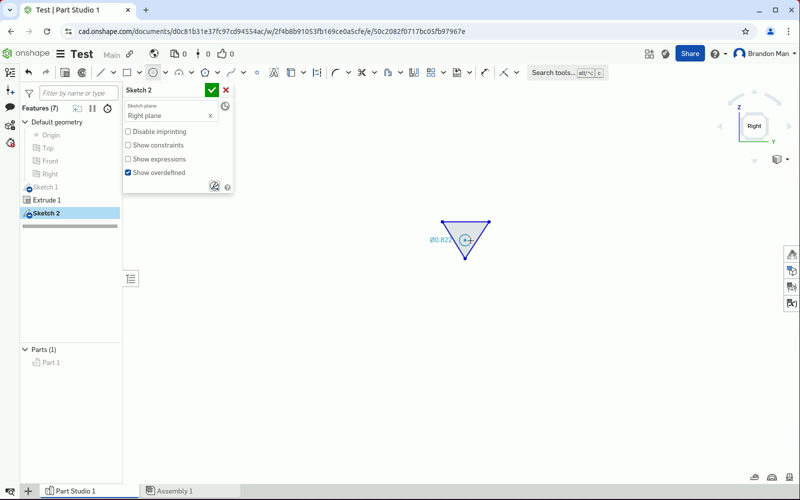
scroll(6)
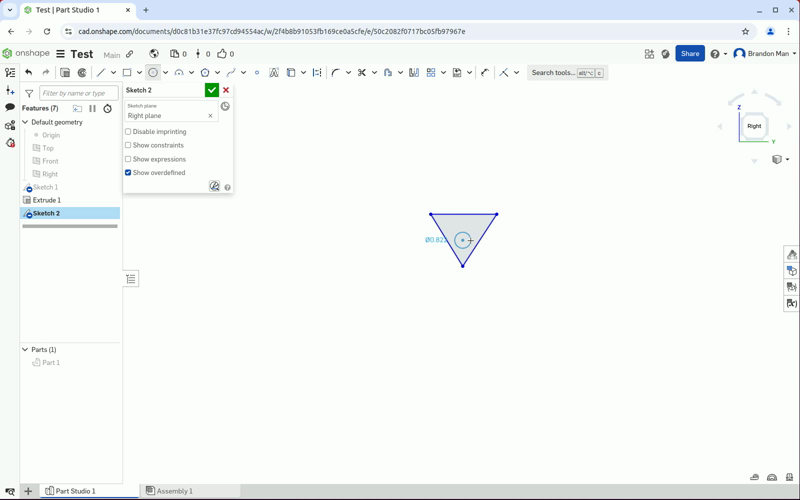
scroll(6)
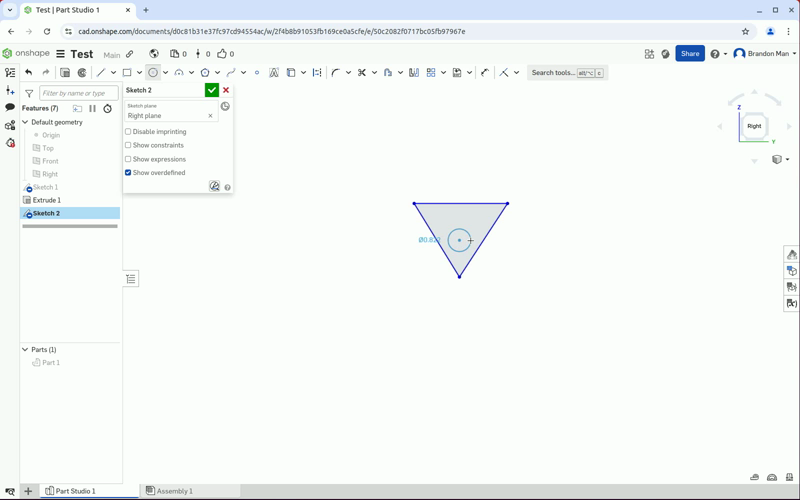
scroll(6)
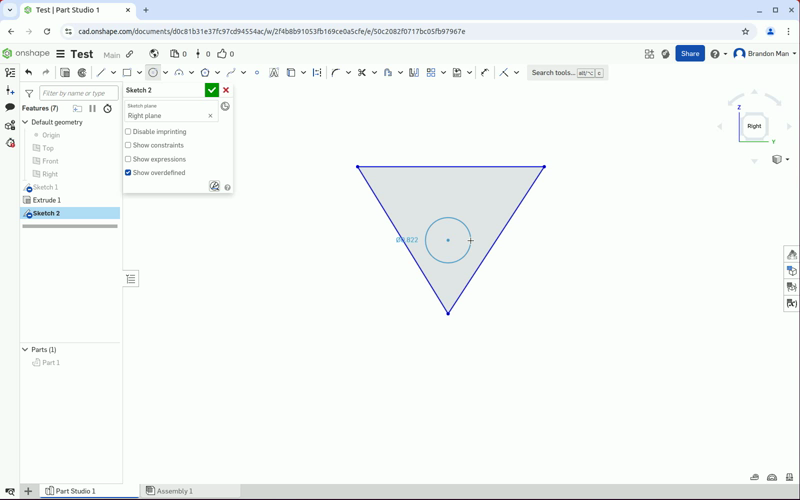
click(470, 240)
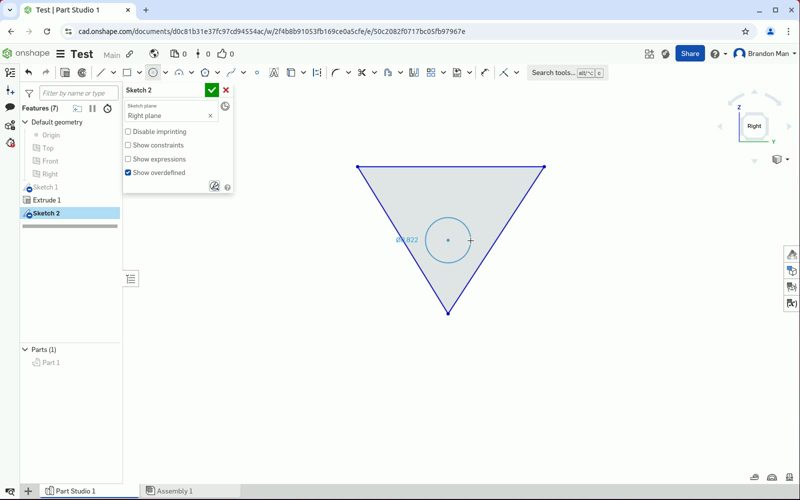
scroll(-6)
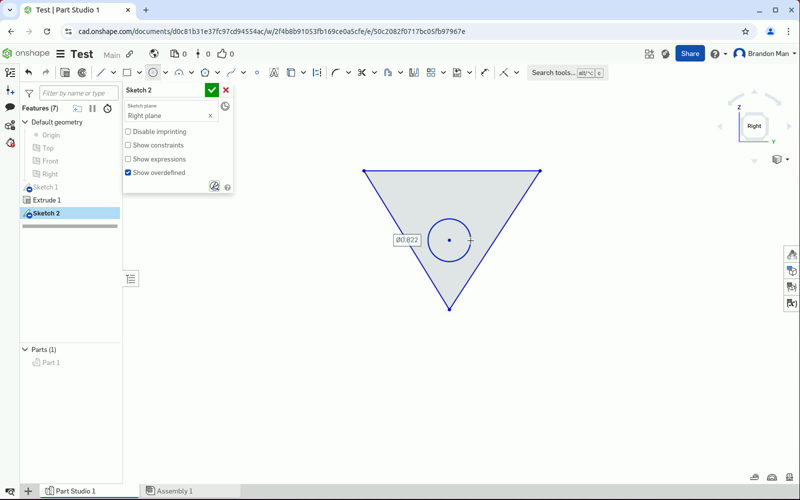
scroll(-6)
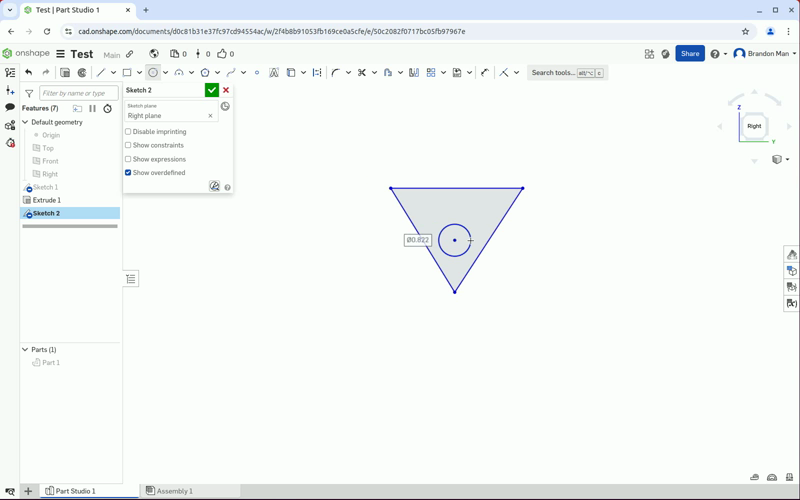
scroll(-6)
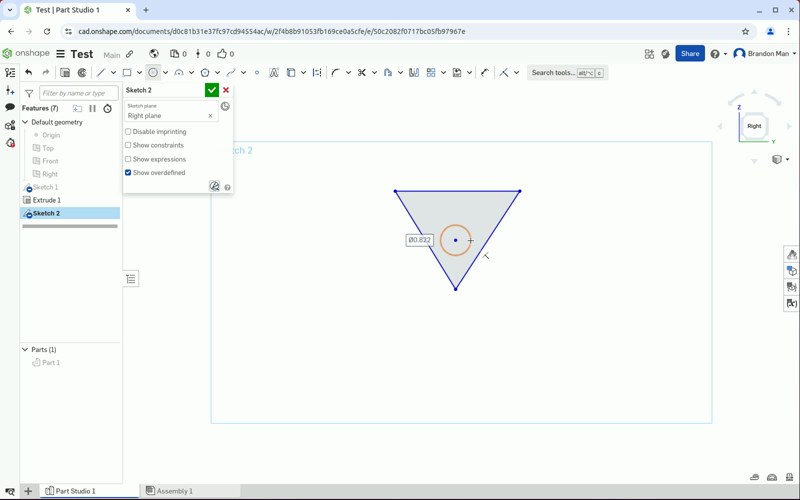
scroll(-6)
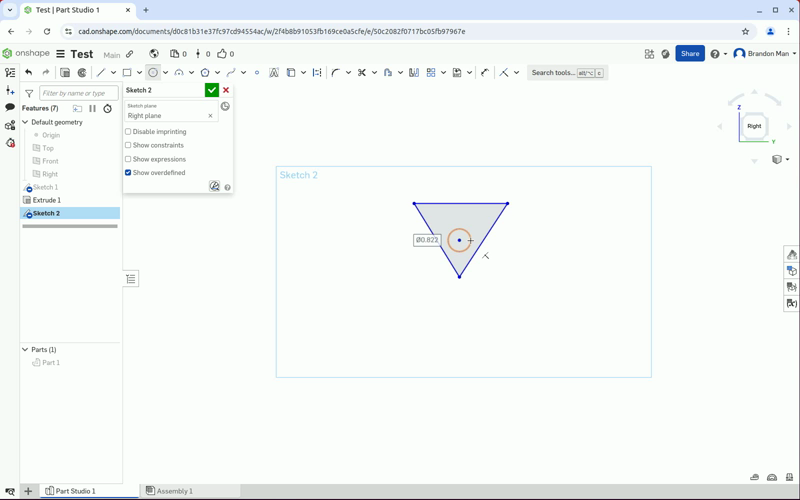
scroll(-6)
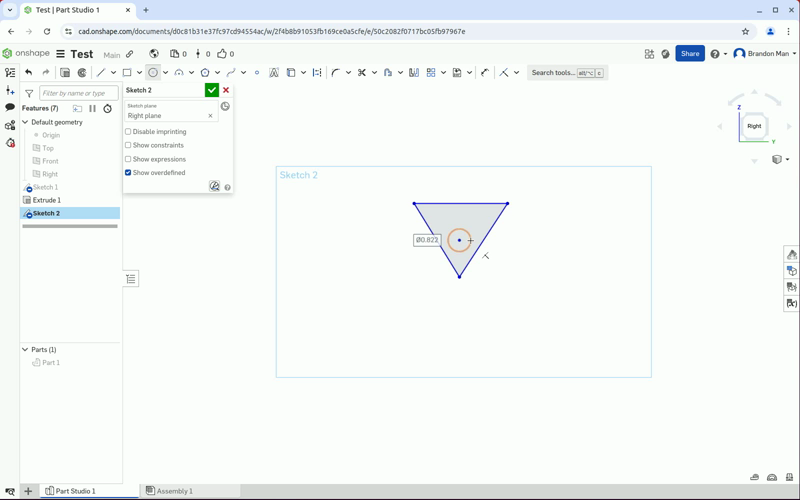
scroll(-6)
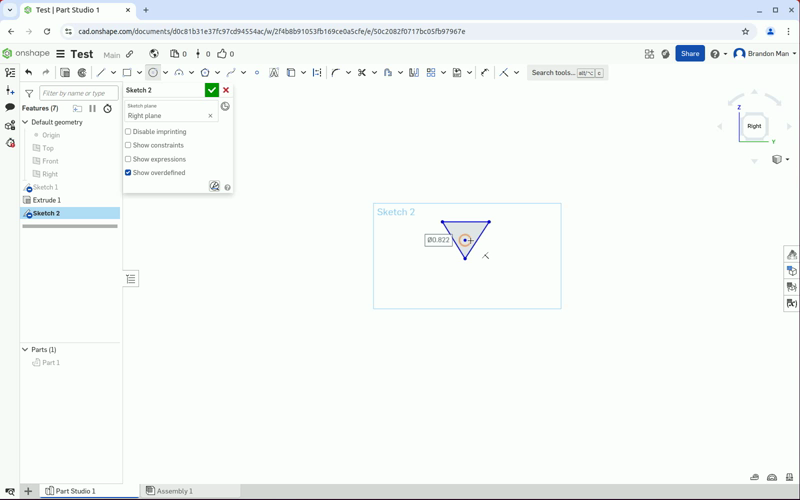
scroll(-6)
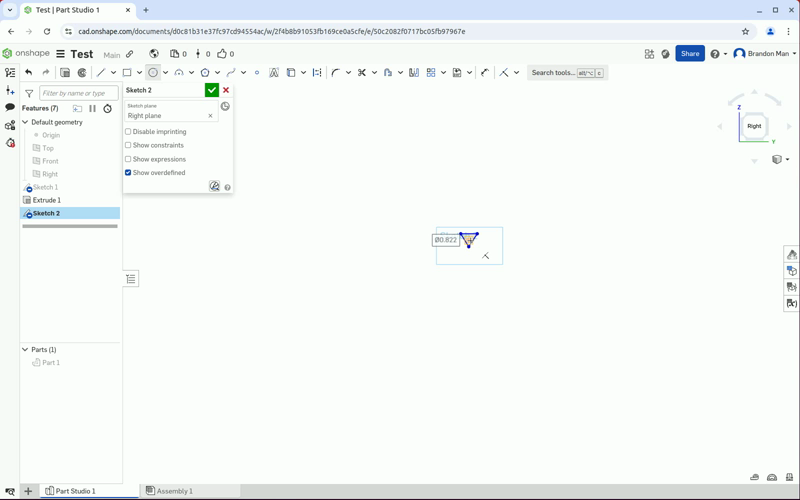
key(esc)
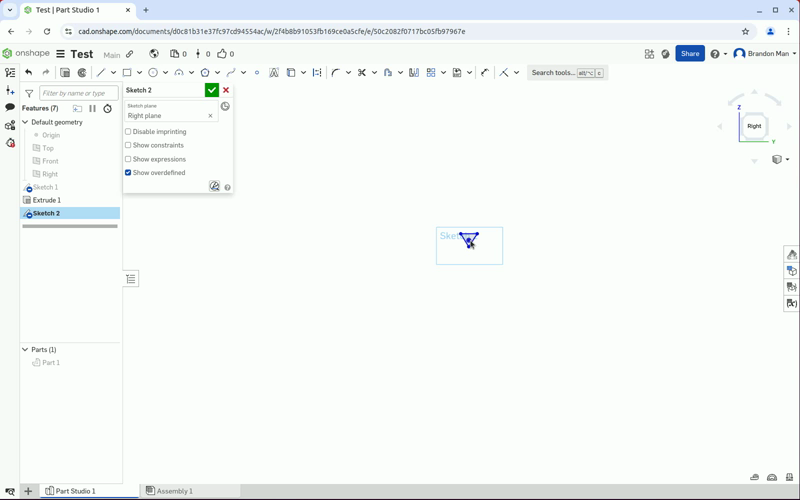
mouse_move(462, 235)
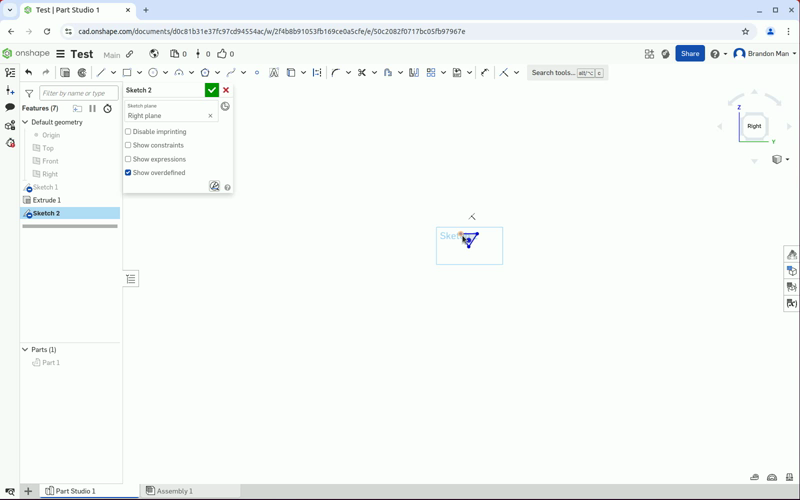
scroll(6)
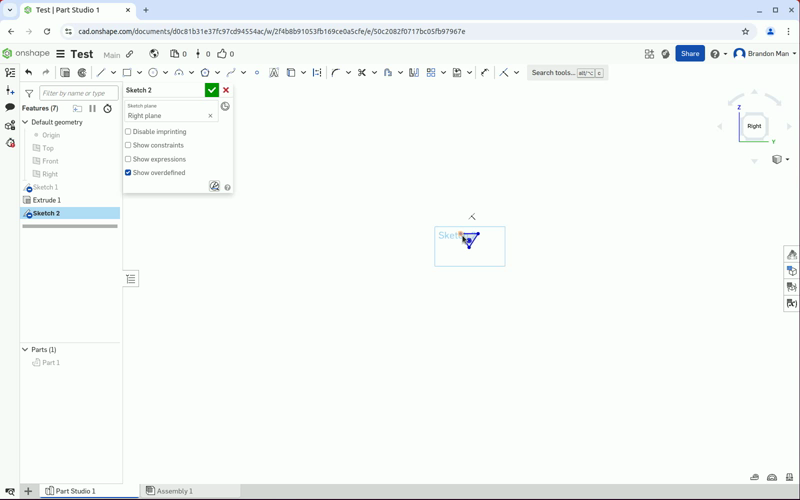
scroll(6)
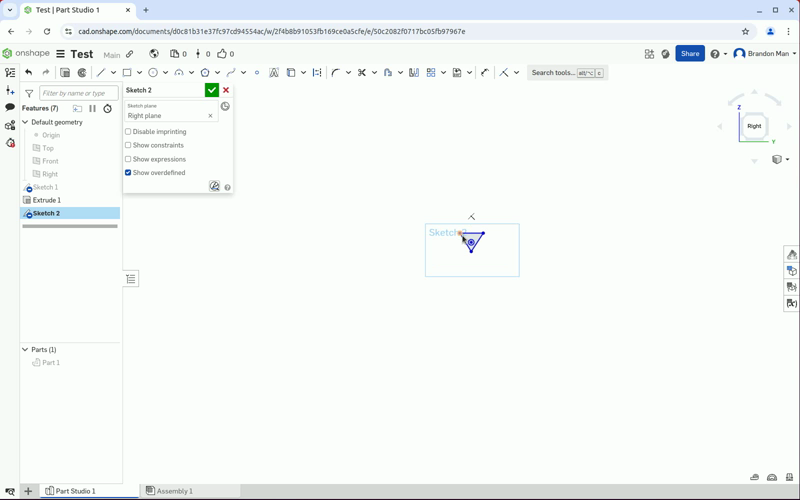
scroll(6)
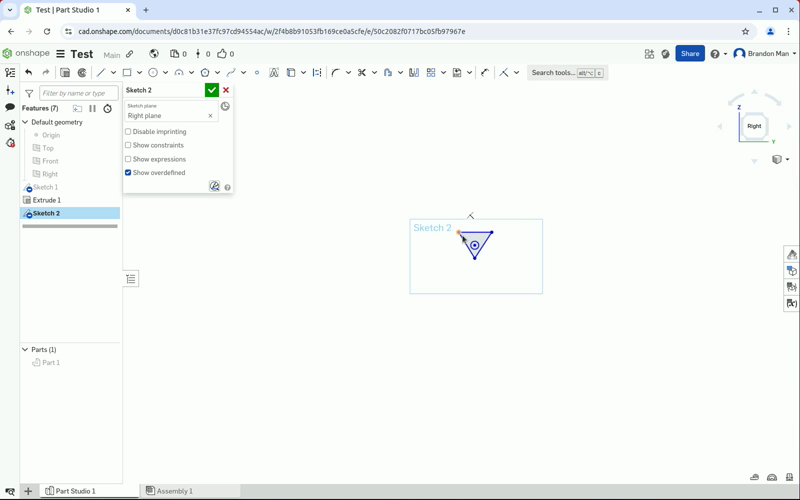
scroll(6)
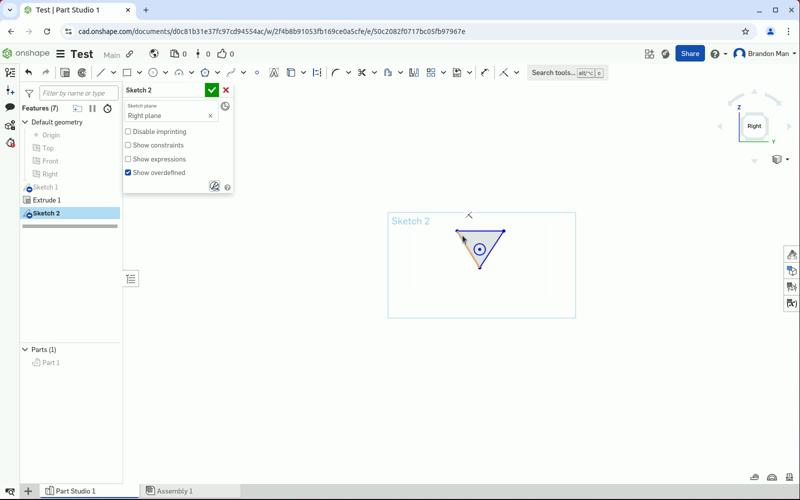
scroll(6)
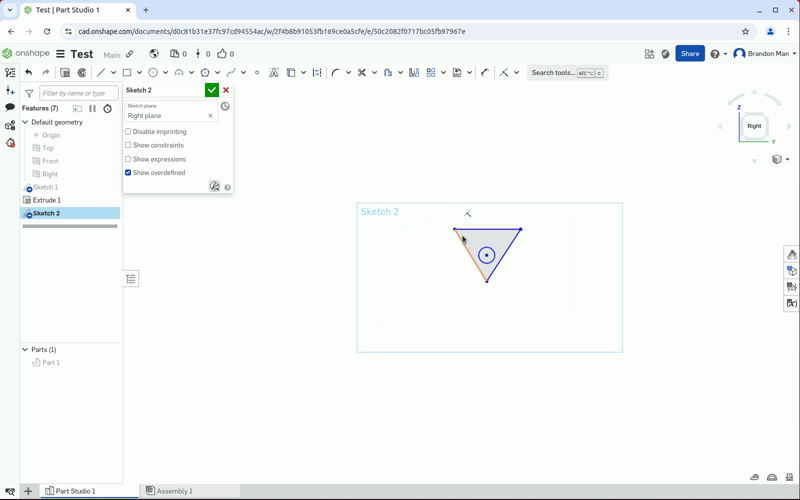
scroll(6)
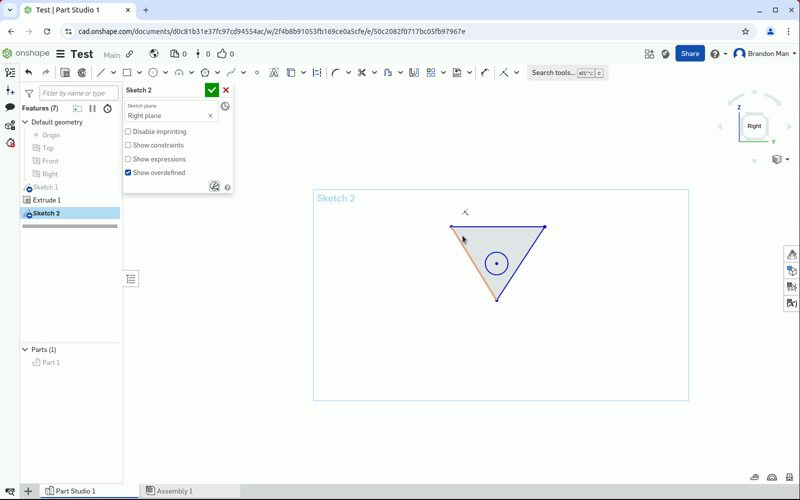
scroll(6)
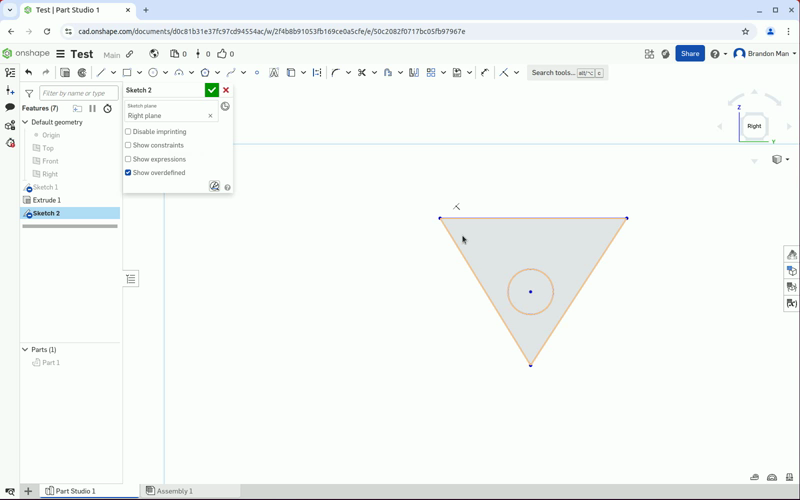
click(462, 235)
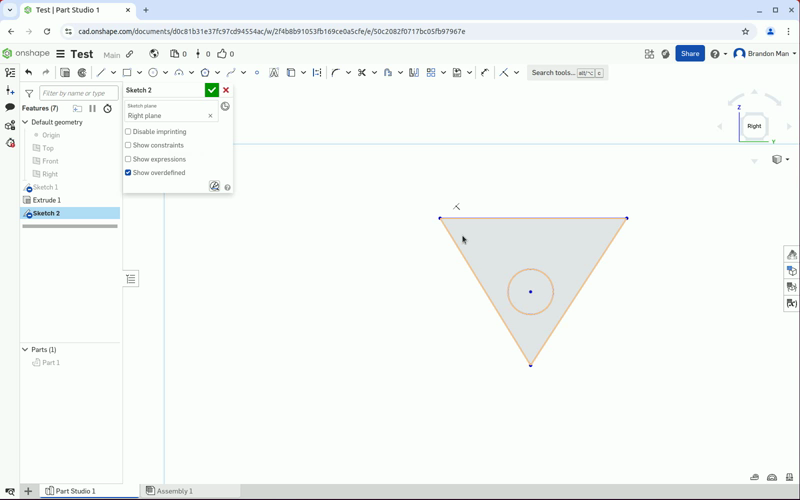
scroll(-6)
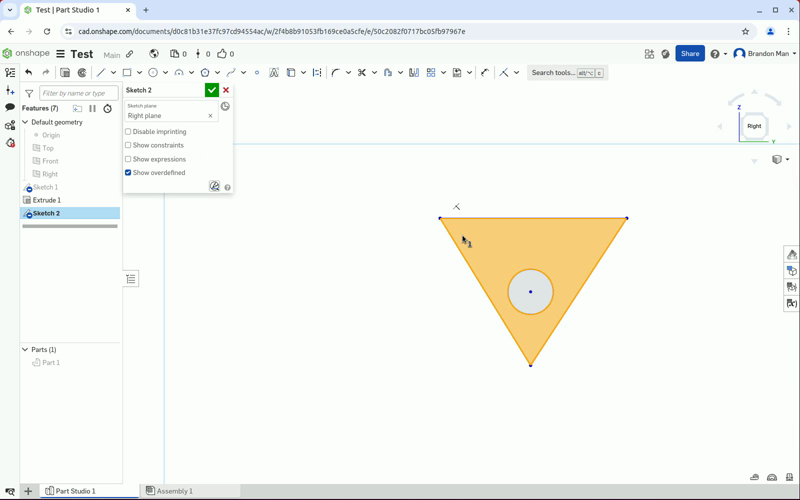
scroll(-6)
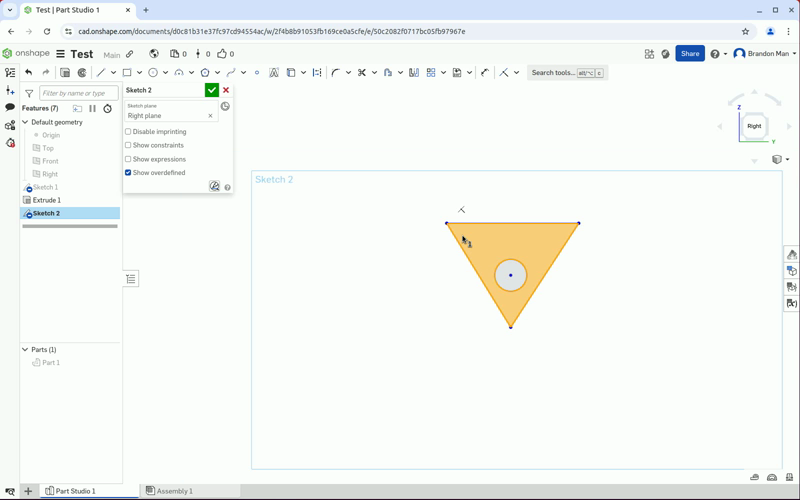
scroll(-6)
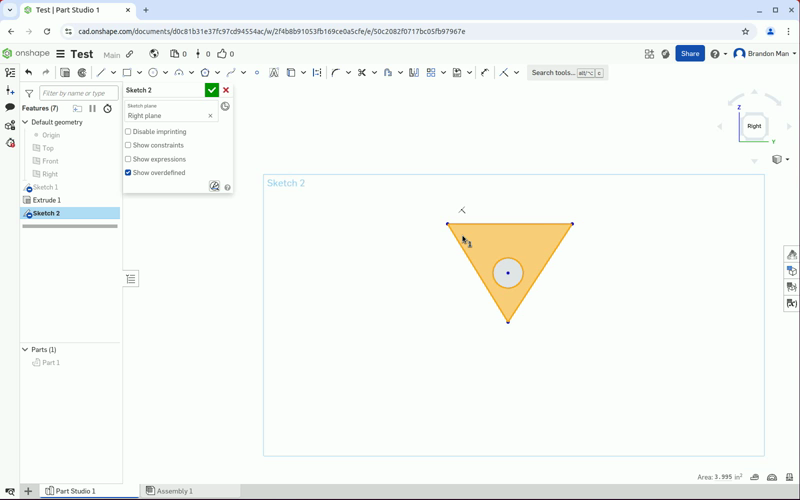
scroll(-6)
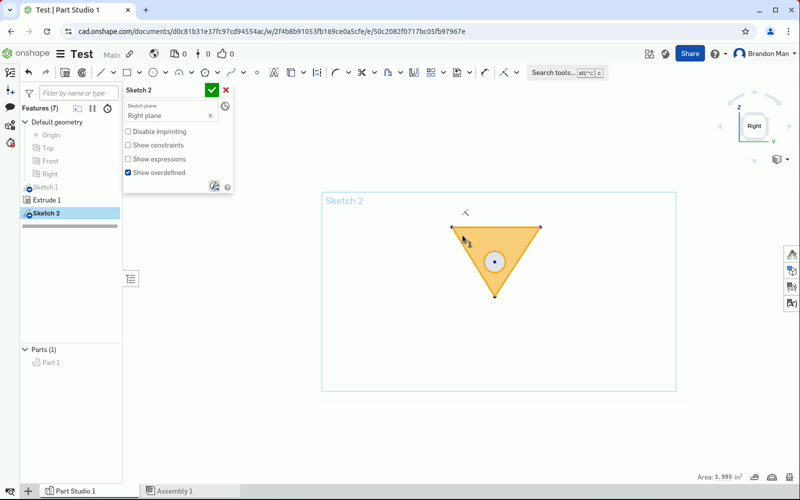
scroll(-6)
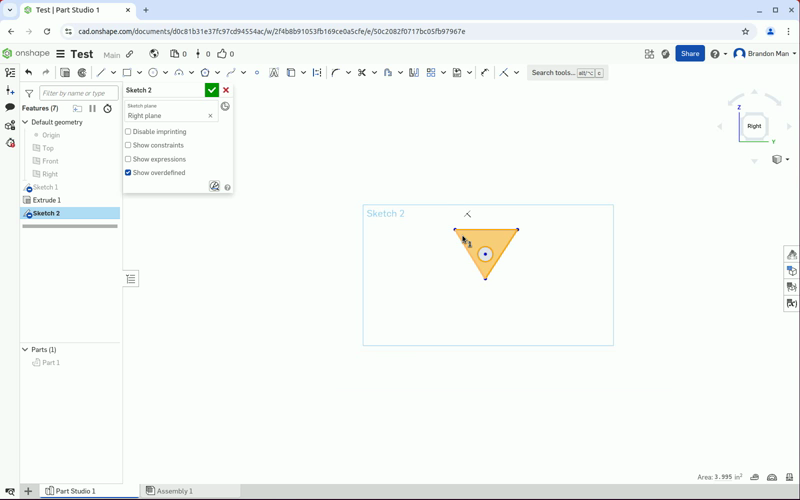
scroll(-6)
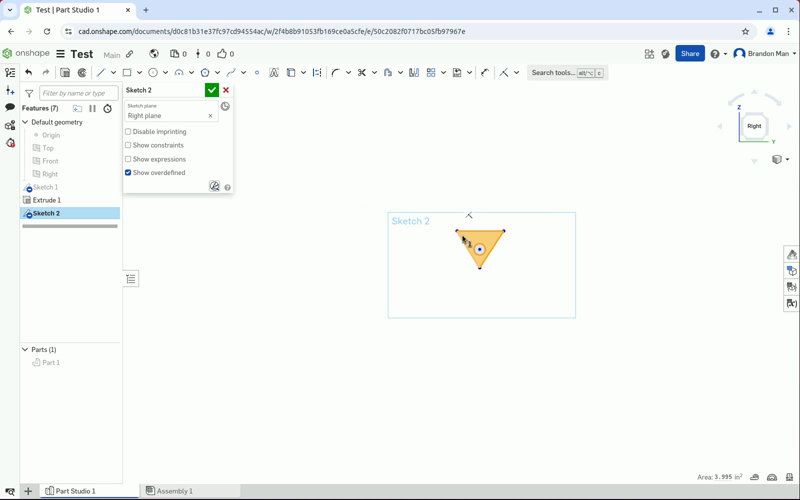
scroll(-6)
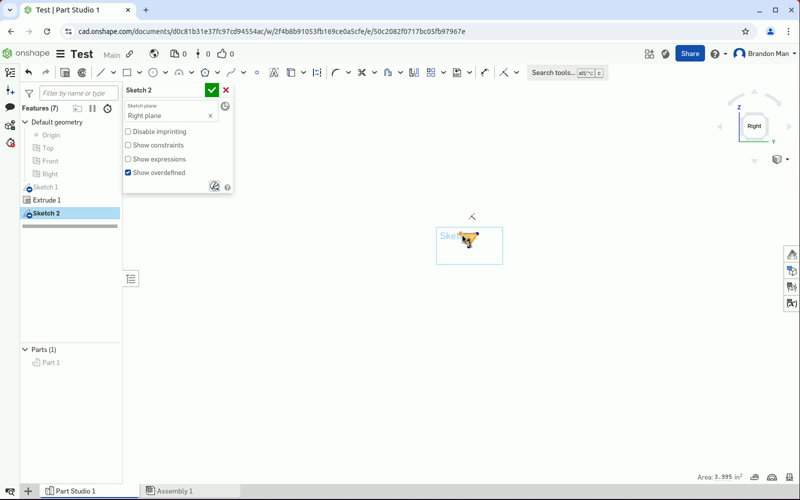
mouse_move(73, 352)
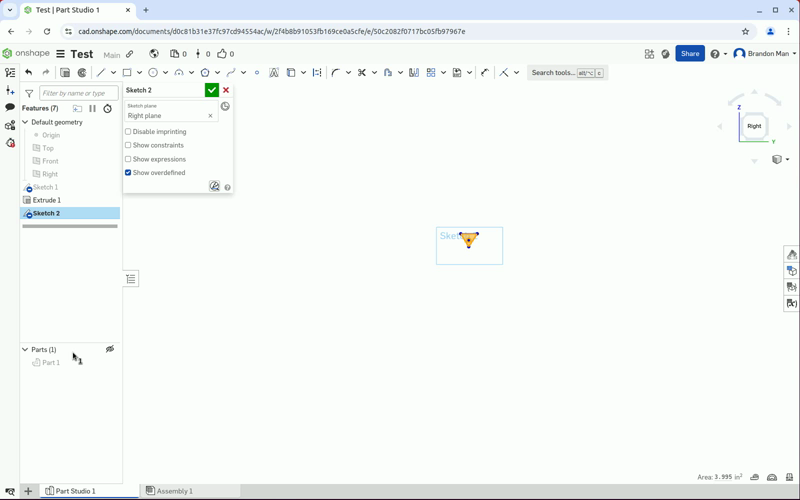
key(shift+y)
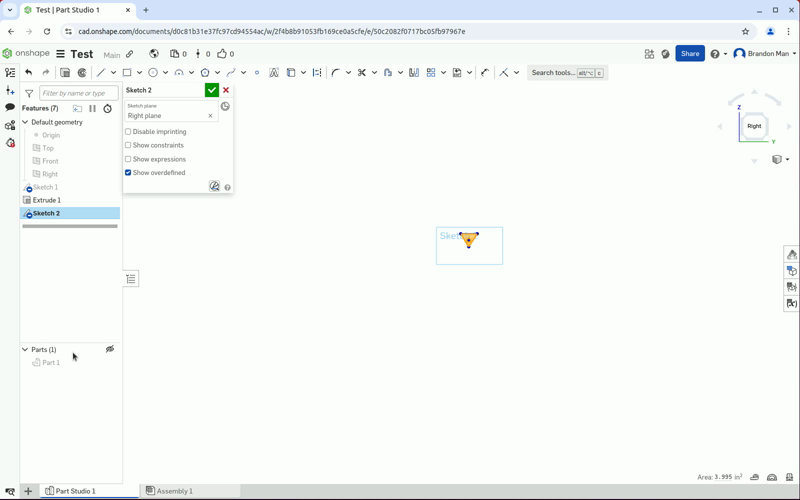
key(shift+e)
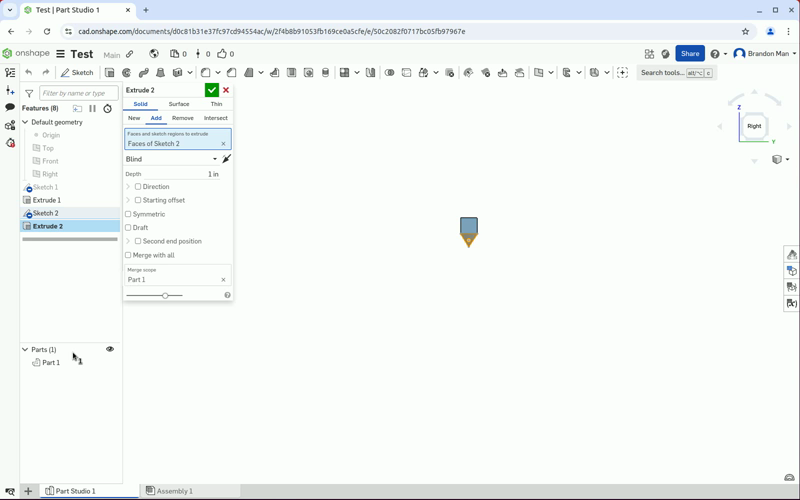
mouse_move(143, 106)
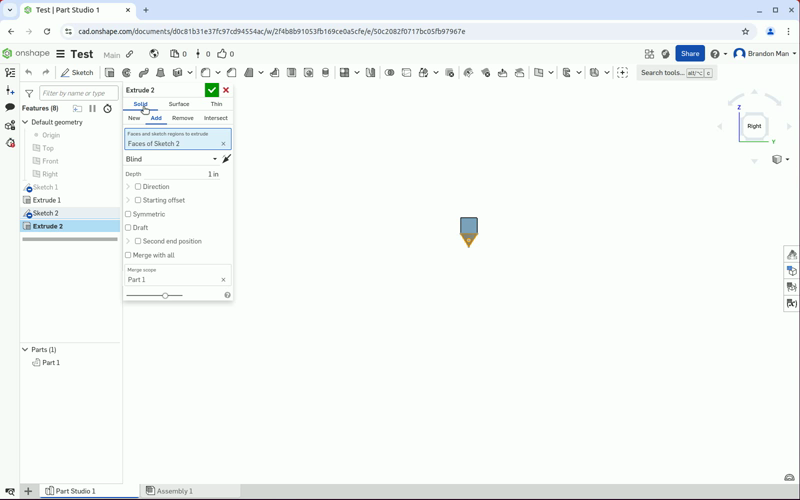
click(143, 106)
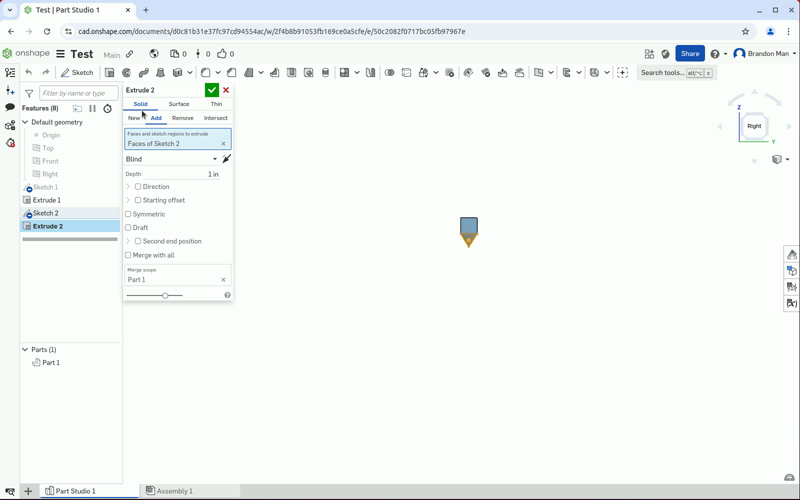
mouse_move(137, 120)
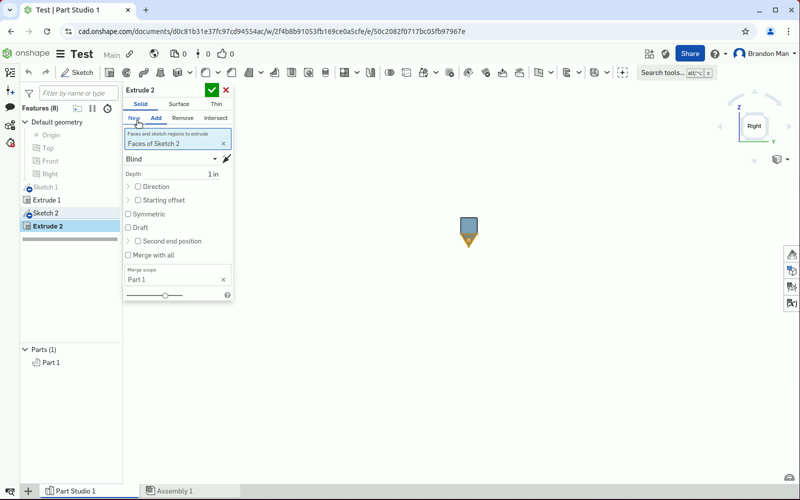
click(137, 120)
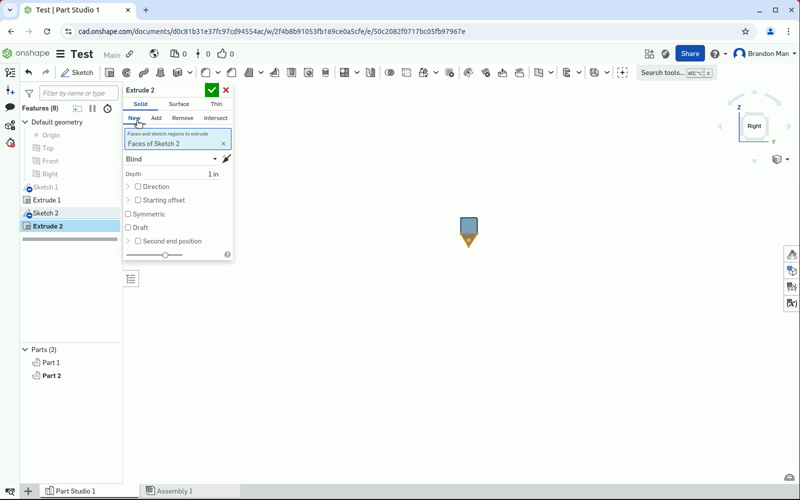
key(tab, 4)
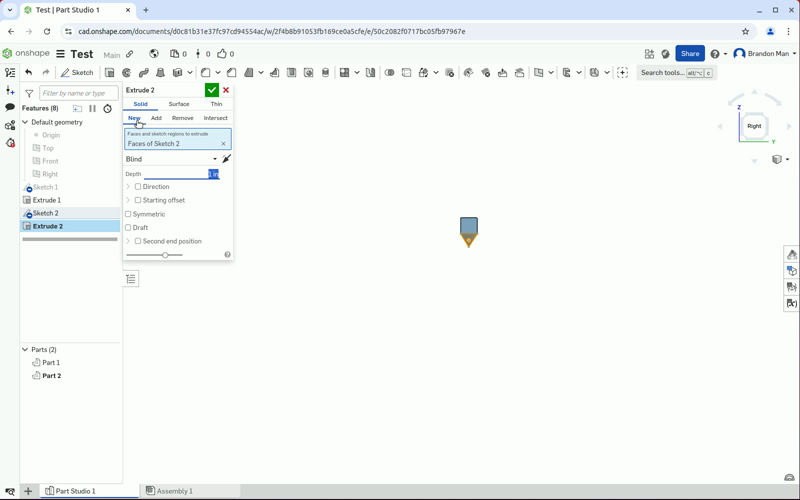
text(2.889)
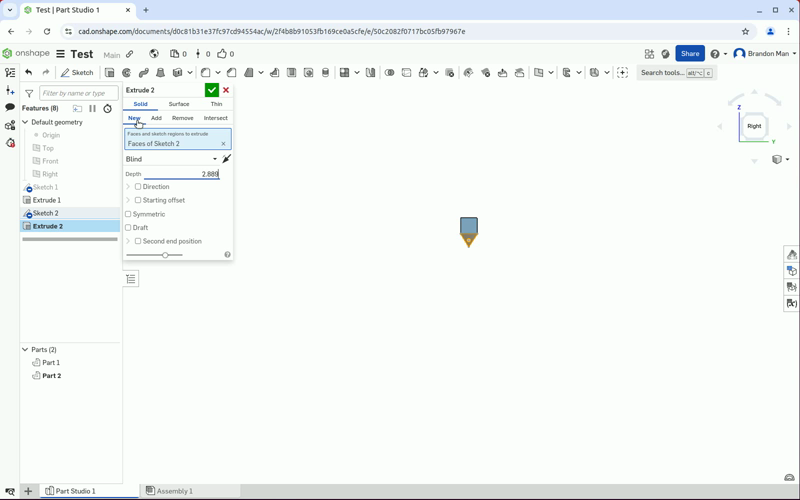
key(tab, 3)
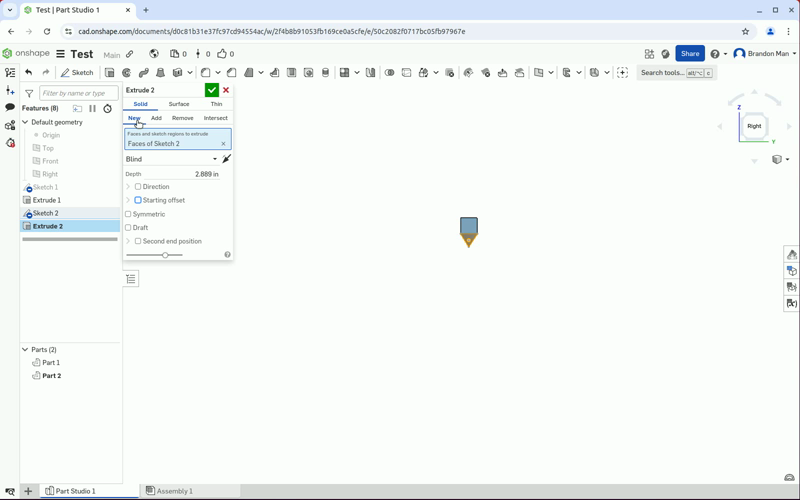
key(tab, 2)
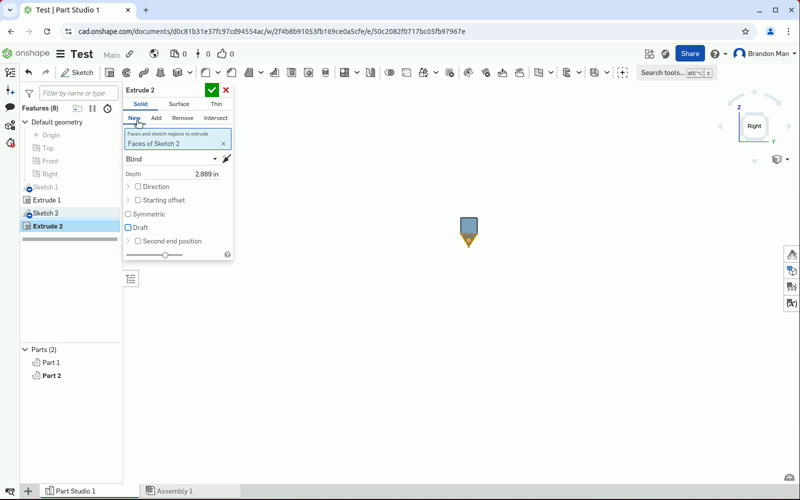
key(space)
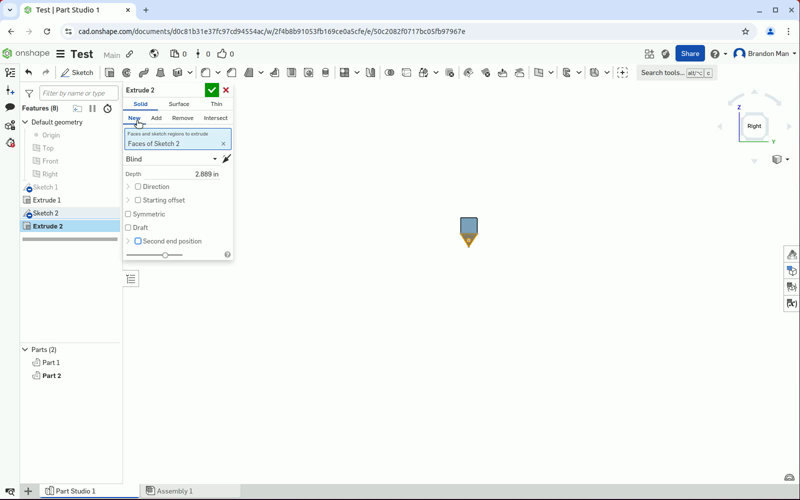
key(tab, 3)
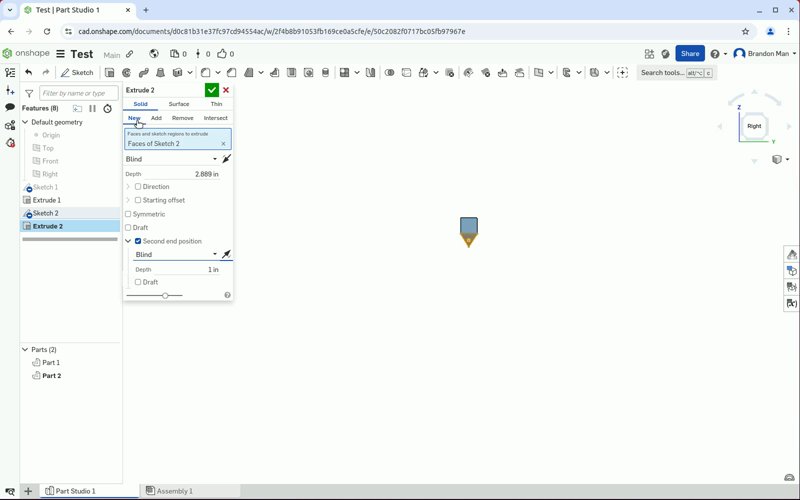
text(2.889)
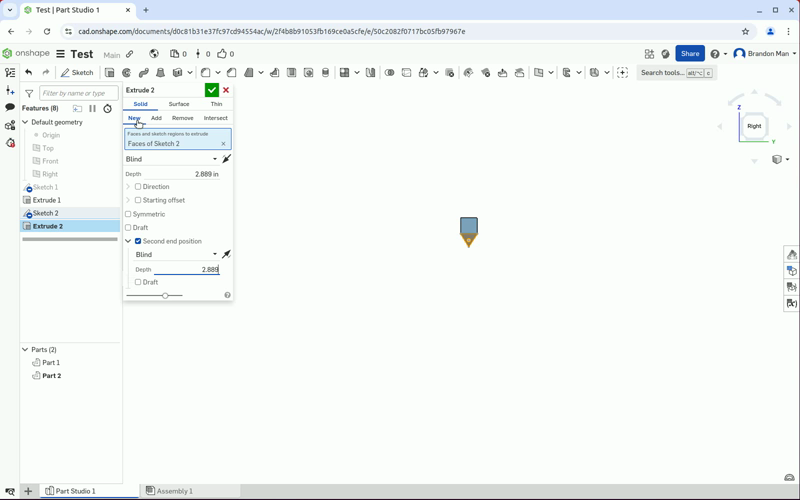
key(enter)
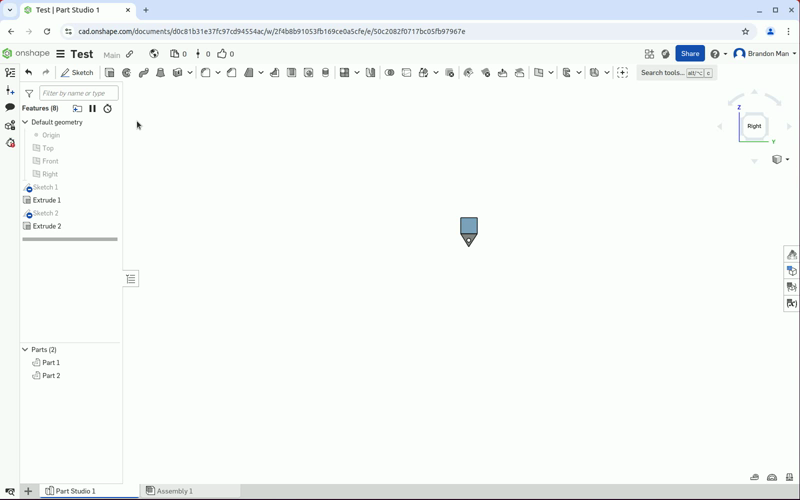
key(shift+h)
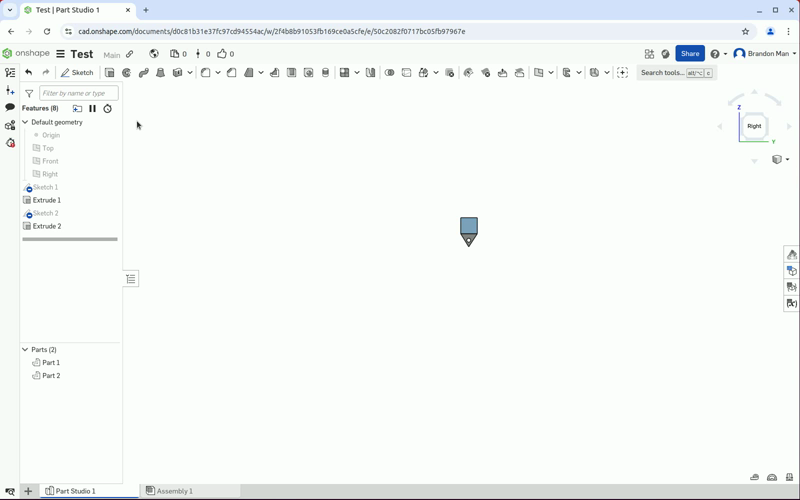
key(shift+h)
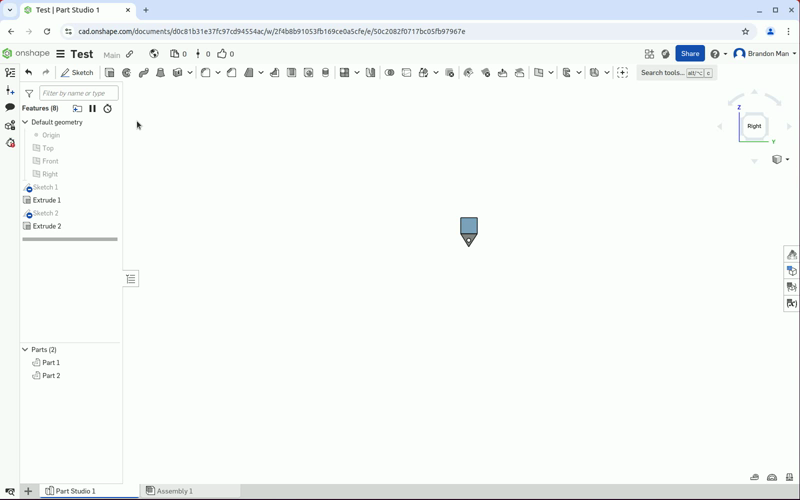
mouse_move(73, 189)
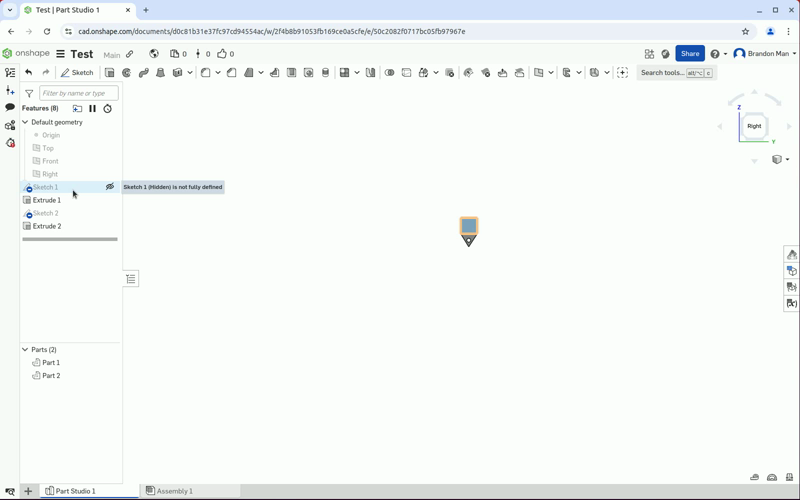
click(73, 189)
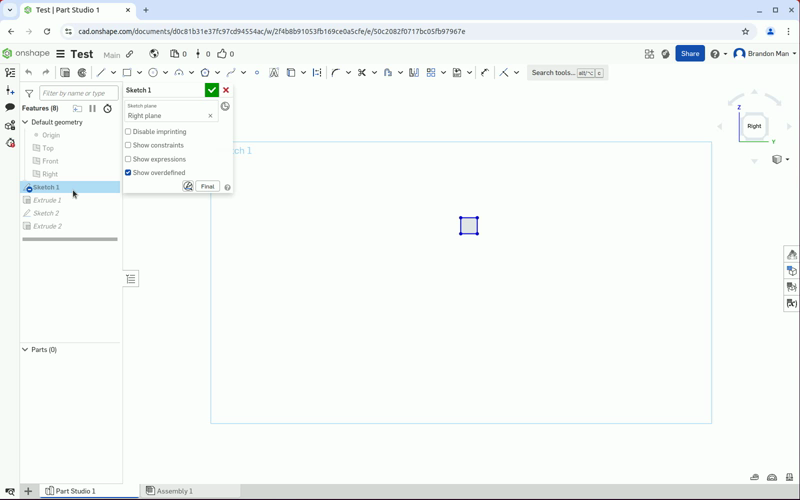
mouse_move(229, 92)
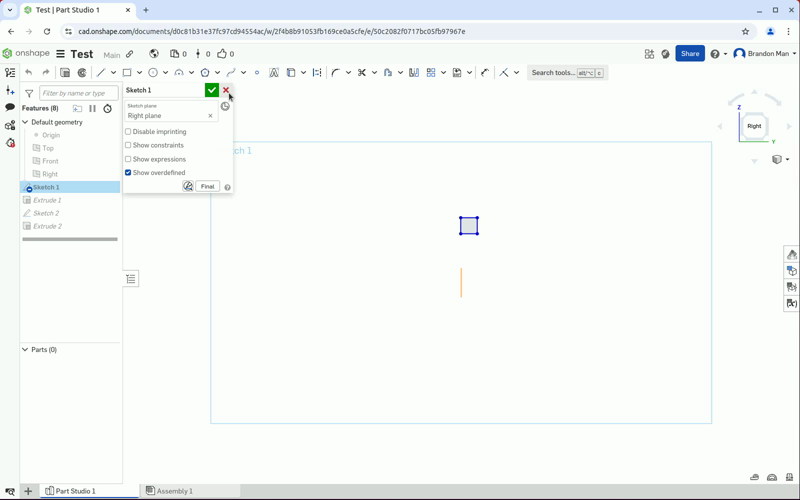
click(229, 92)
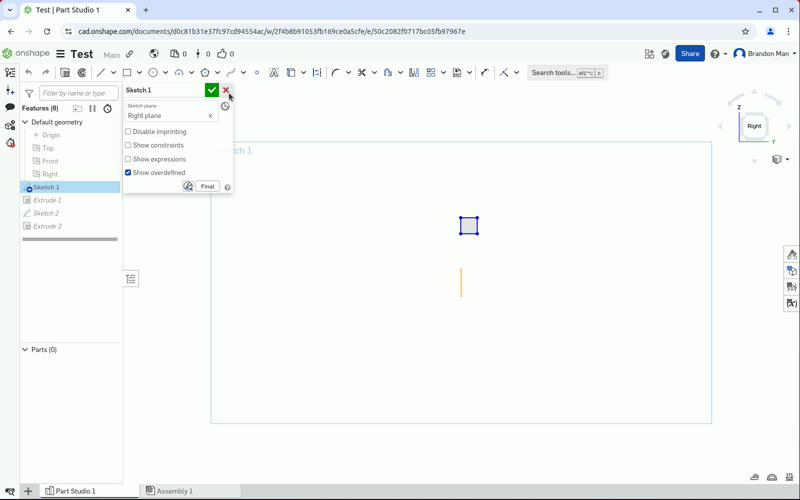
key(shift+s)
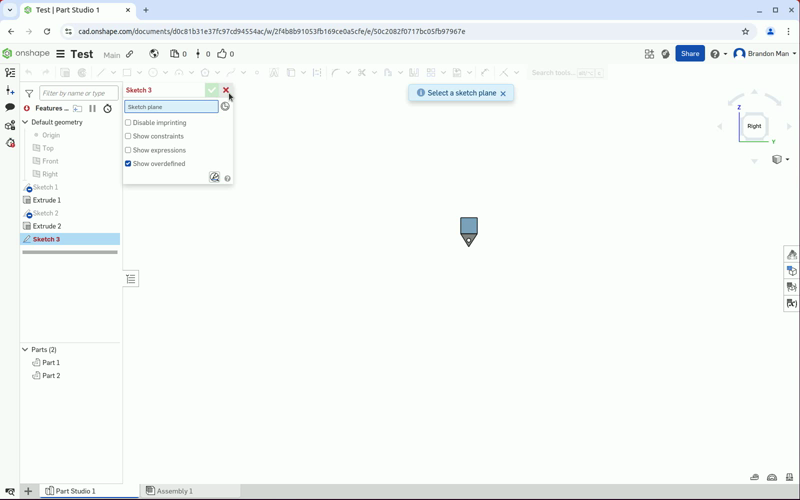
mouse_move(73, 176)
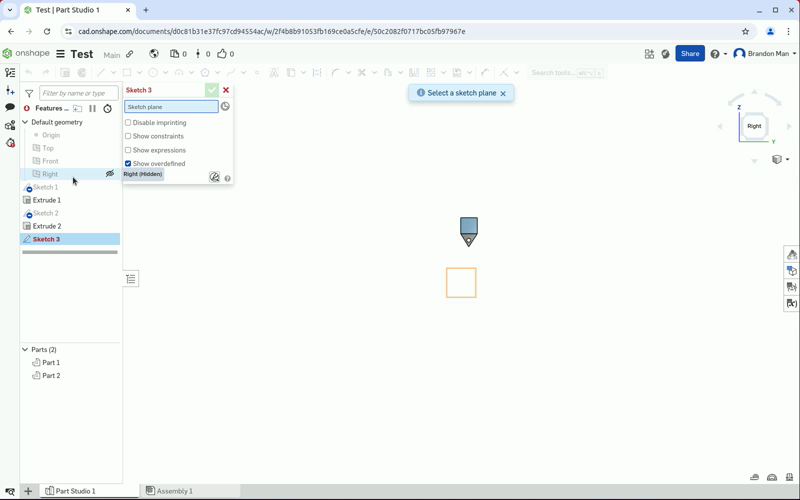
click(73, 176)
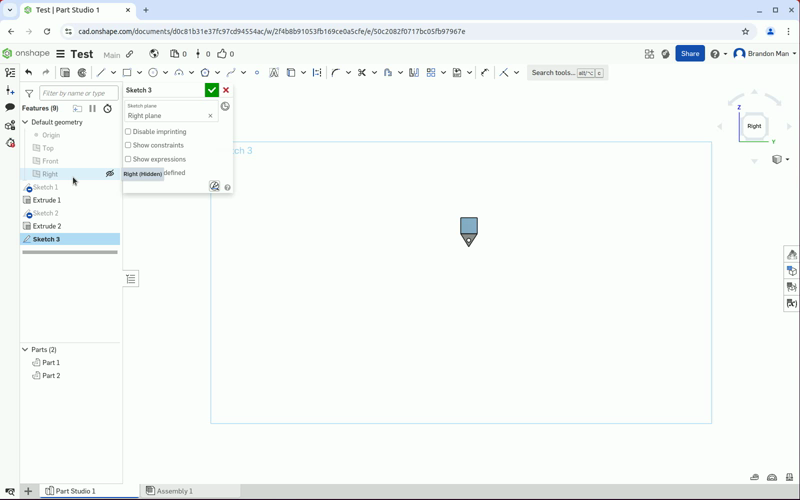
mouse_move(73, 352)
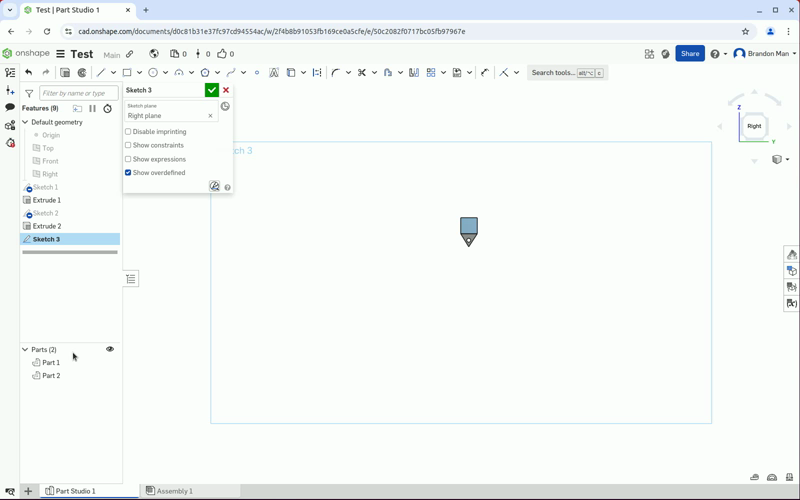
key(y)
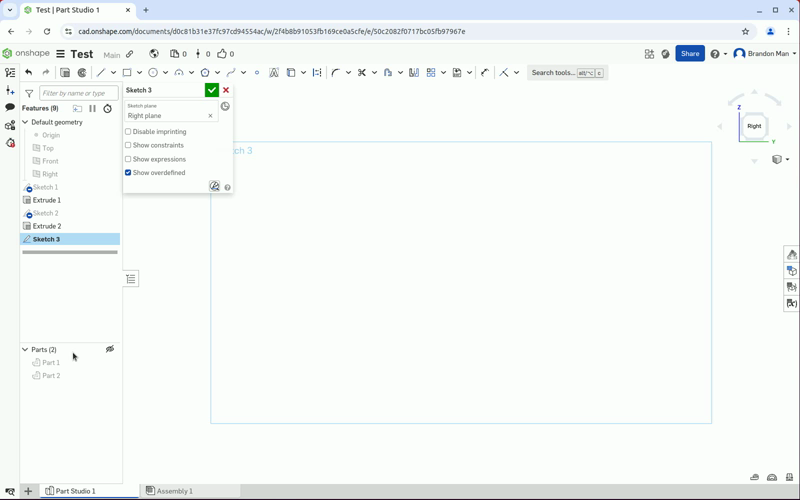
key(l)
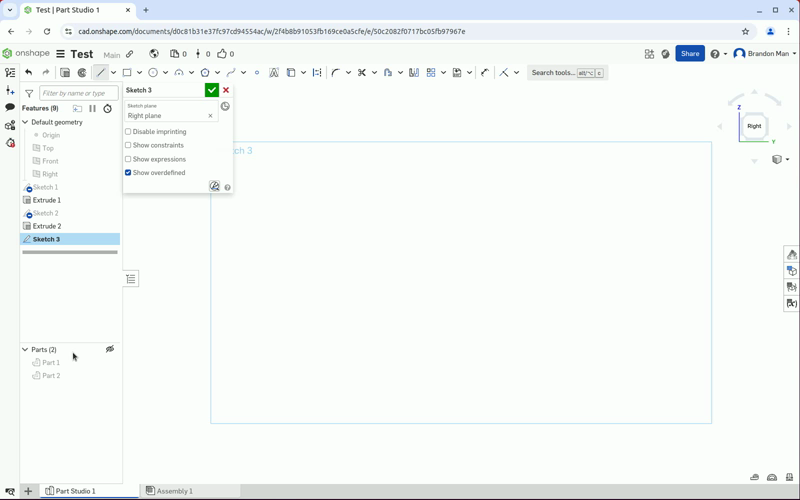
key_down(shift)
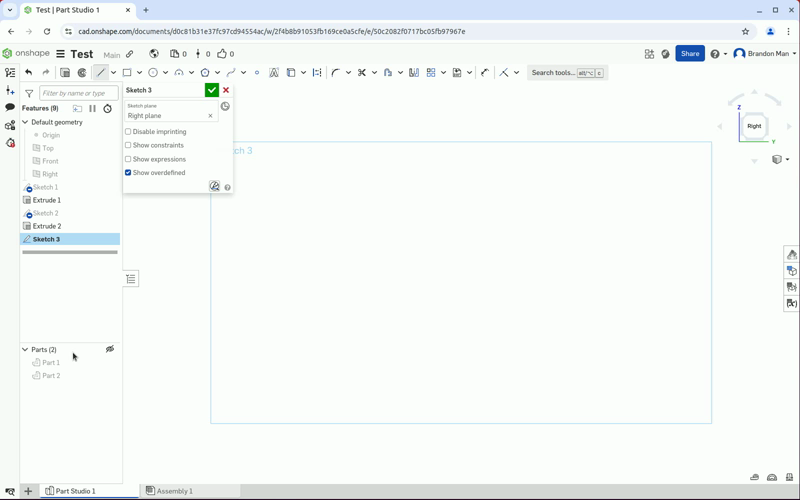
mouse_move(460, 297)
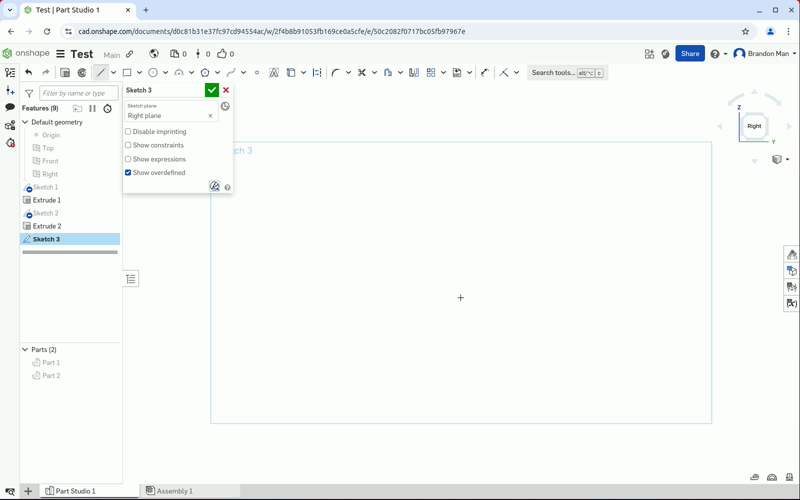
click(460, 297)
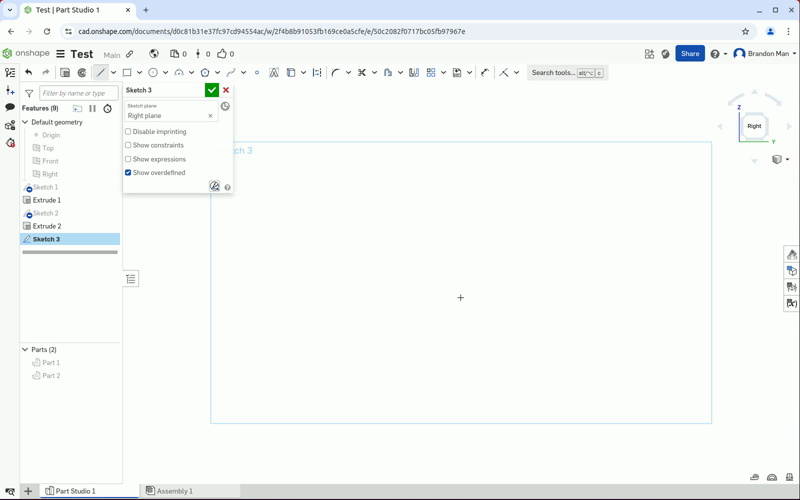
key_up(shift)
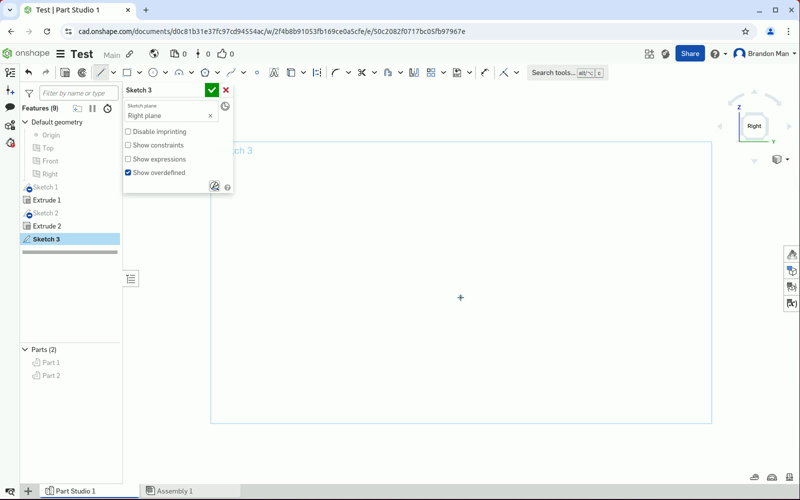
key_down(shift)
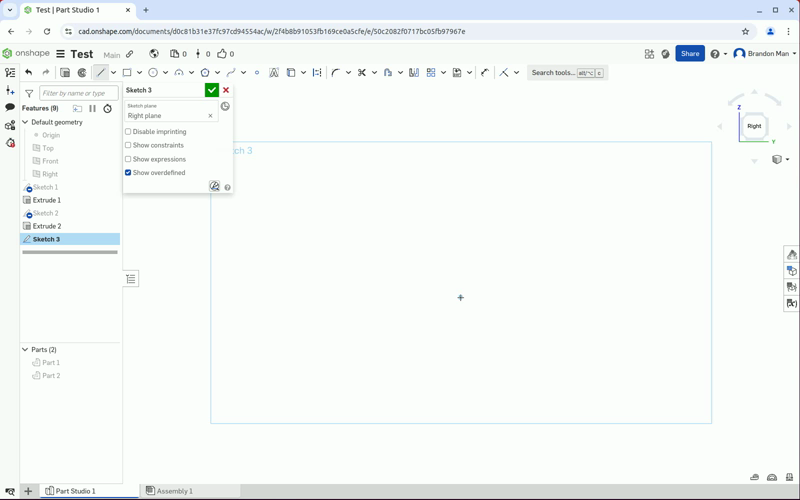
mouse_move(573, 297)
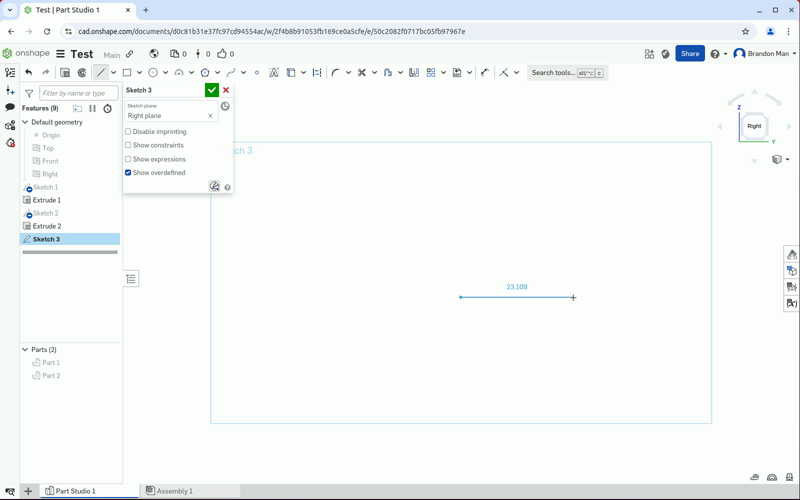
click(573, 297)
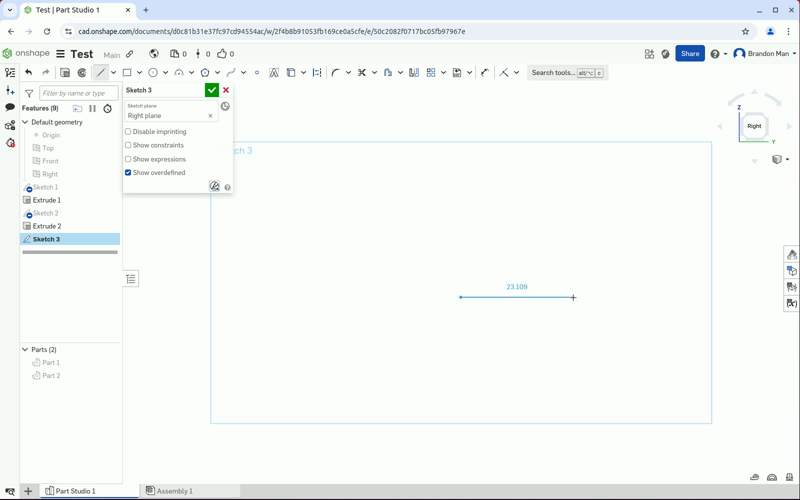
key_up(shift)
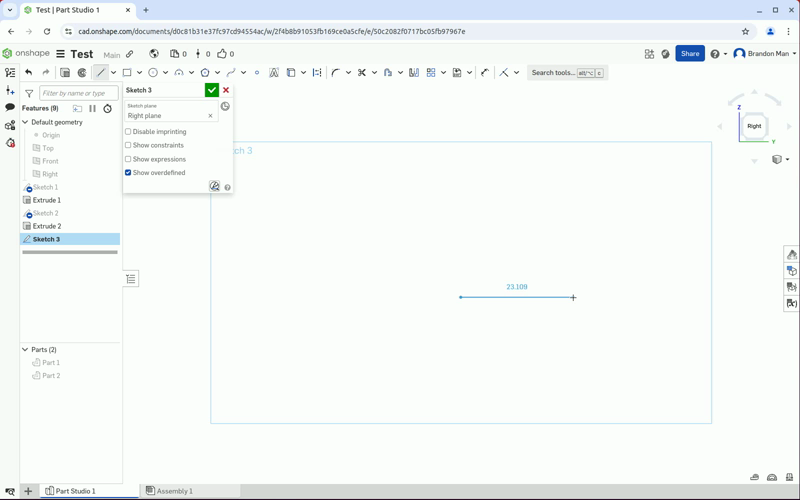
key_down(shift)
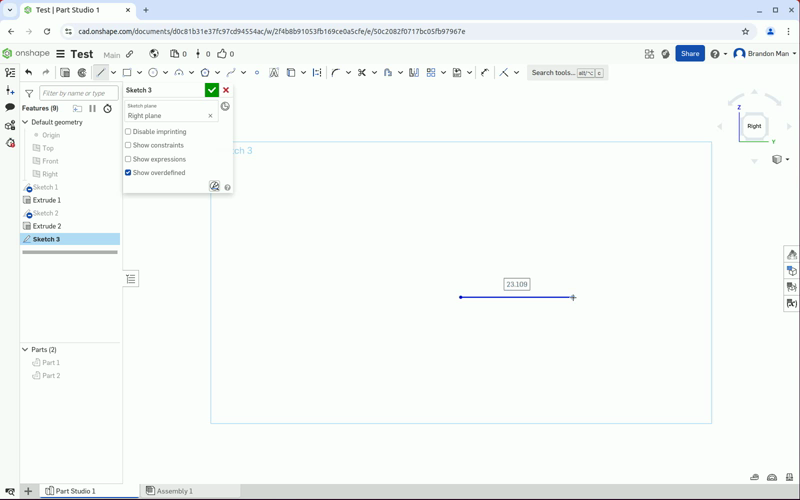
mouse_move(589, 297)
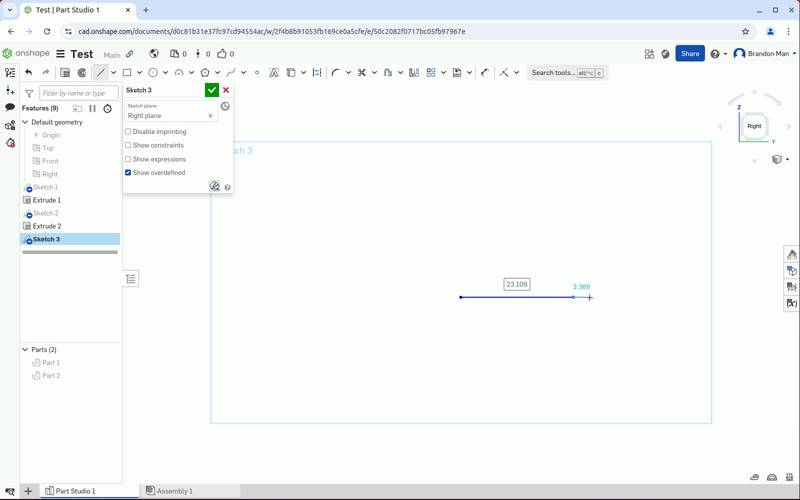
mouse_move(573, 284)
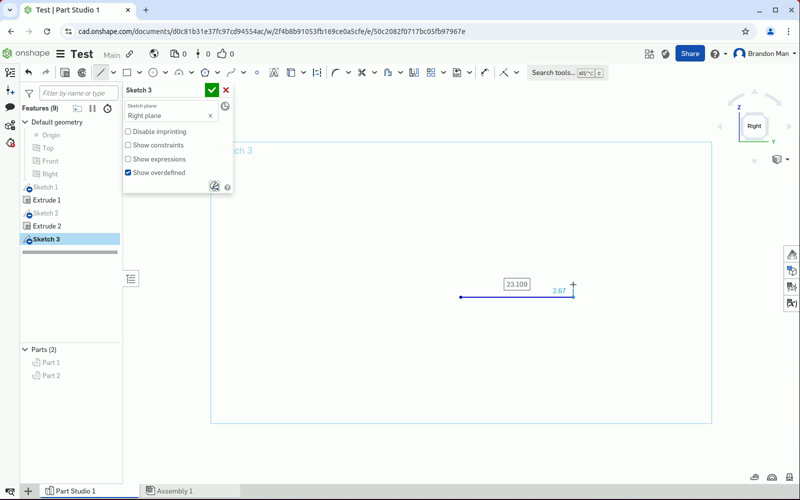
click(573, 284)
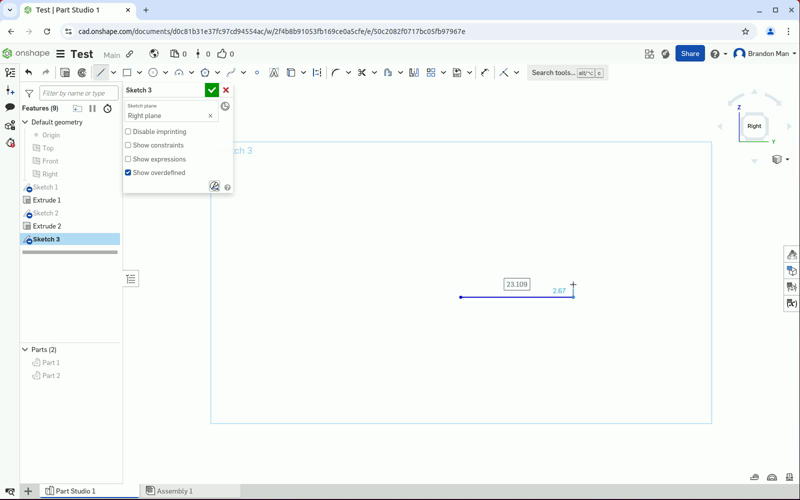
key_up(shift)
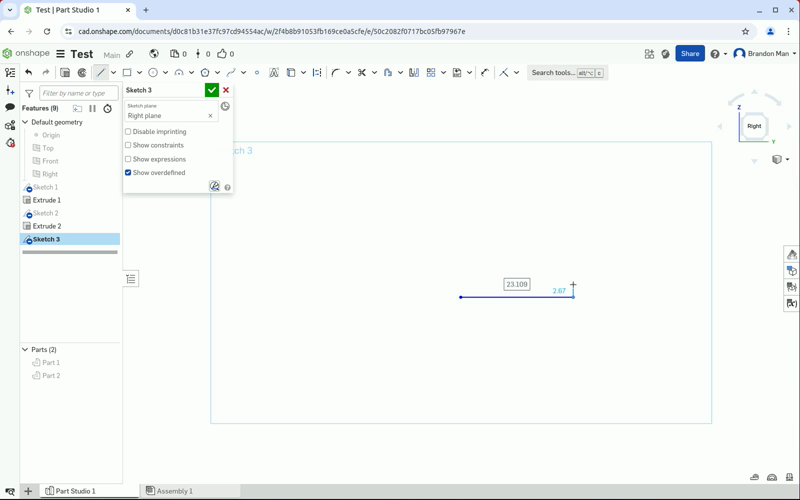
key_down(shift)
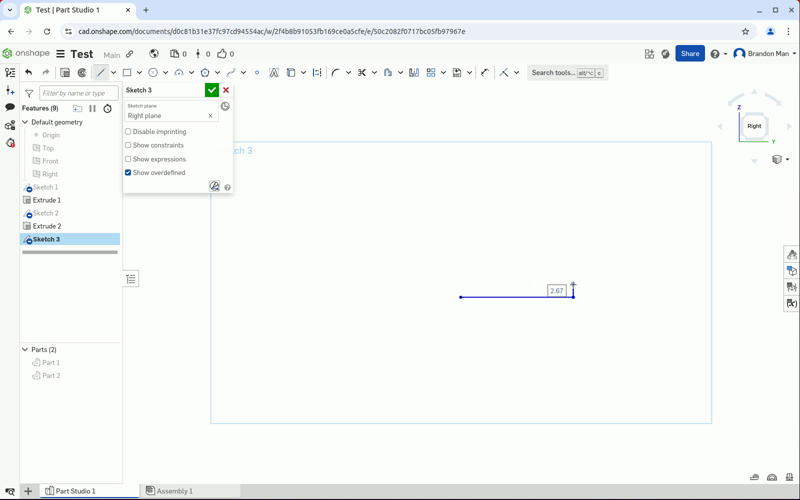
mouse_move(472, 284)
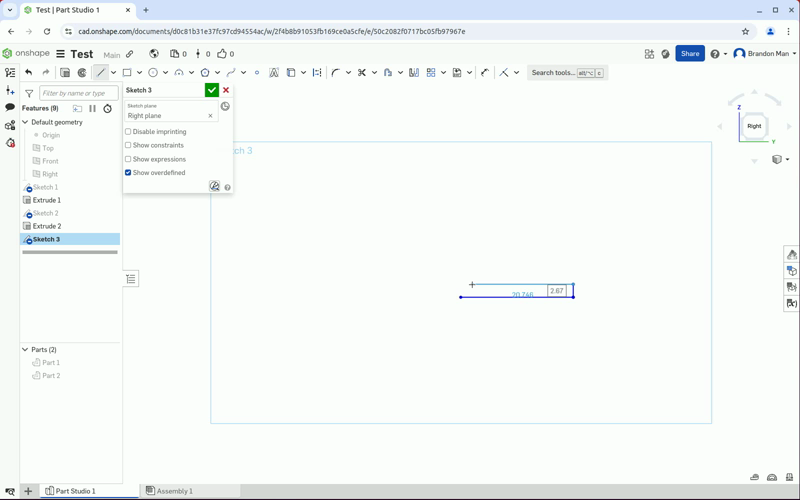
click(472, 284)
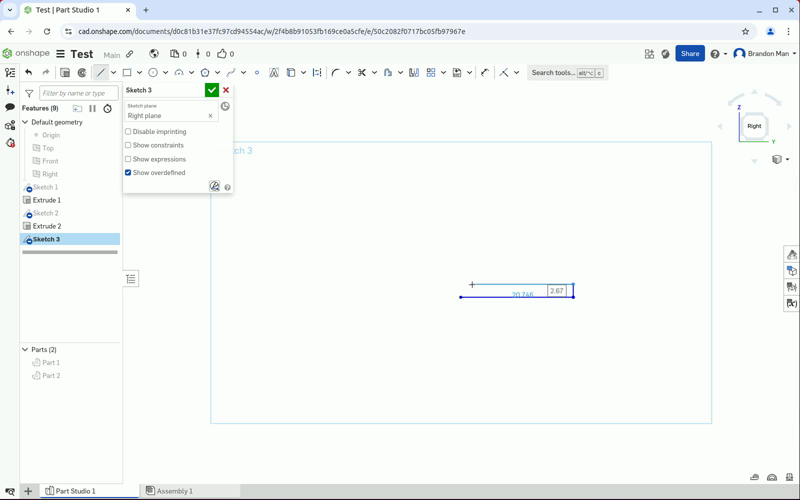
key_up(shift)
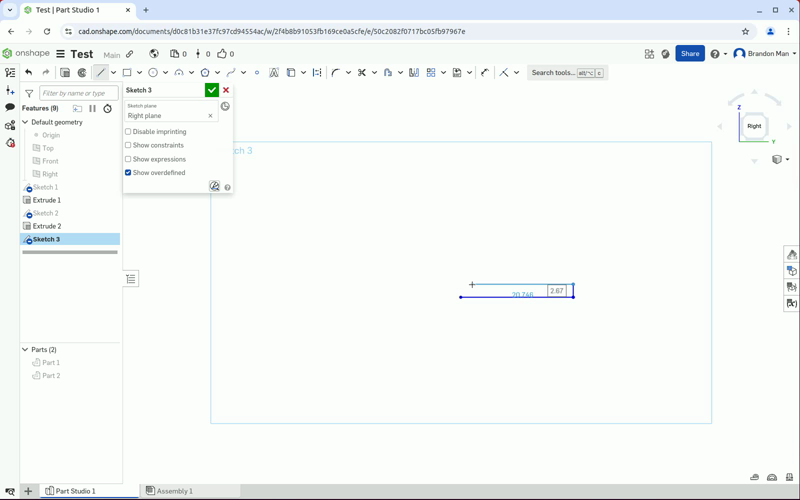
key_down(shift)
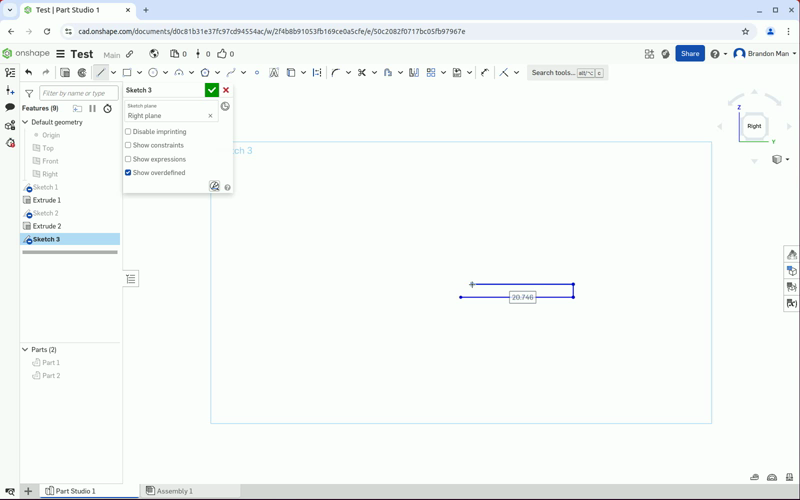
mouse_move(502, 284)
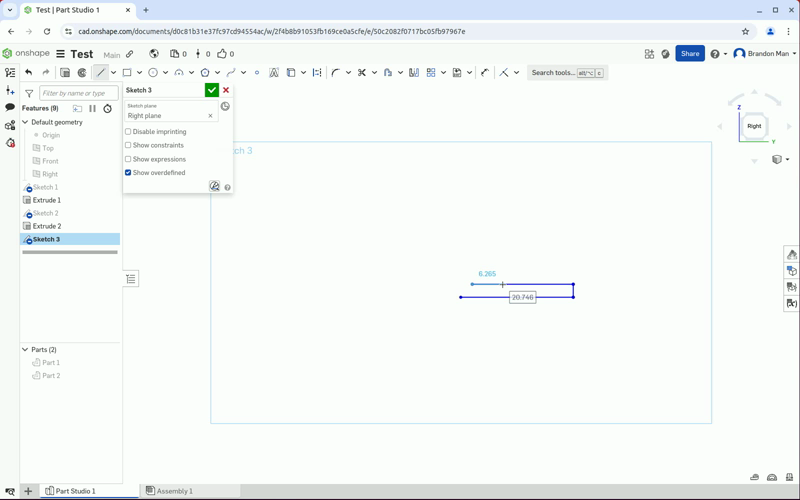
mouse_move(471, 284)
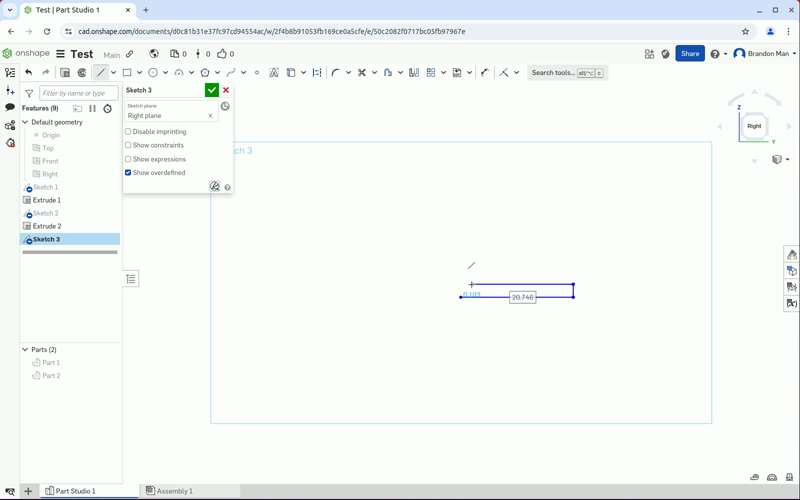
scroll(6)
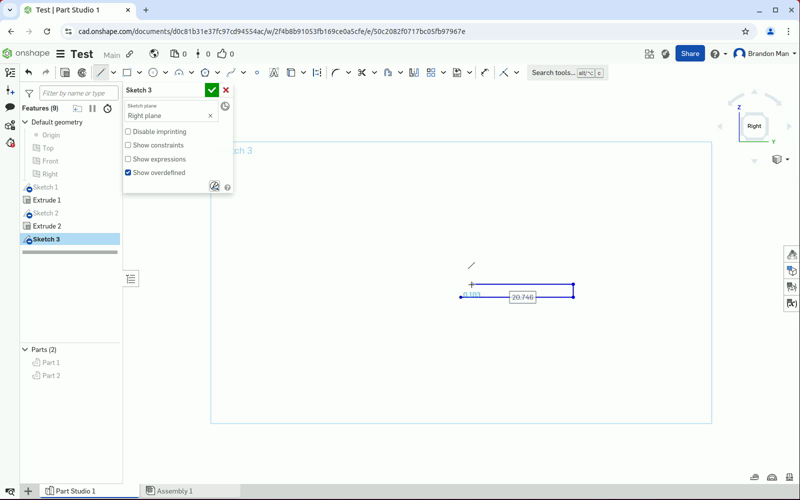
scroll(6)
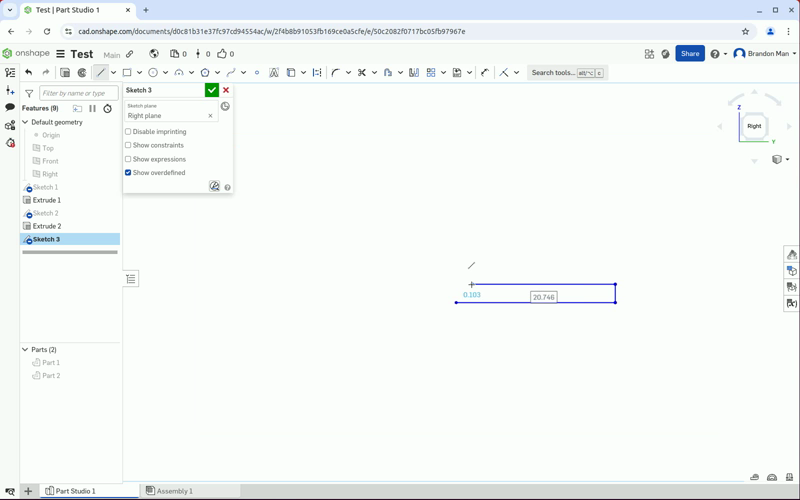
scroll(6)
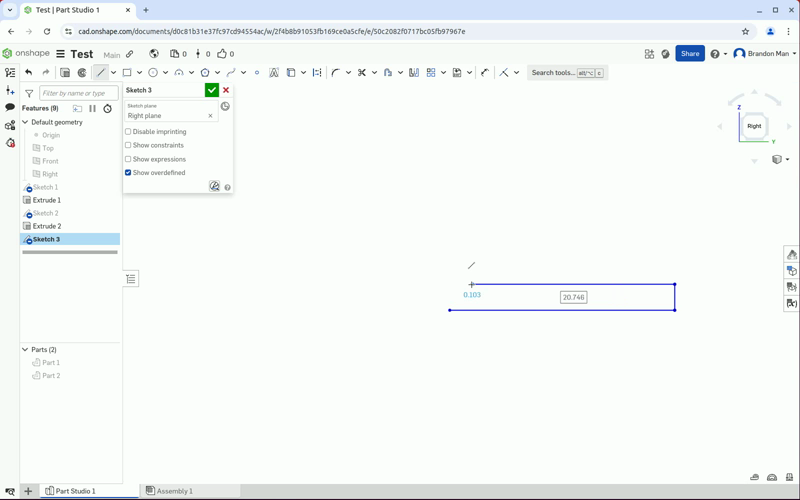
scroll(6)
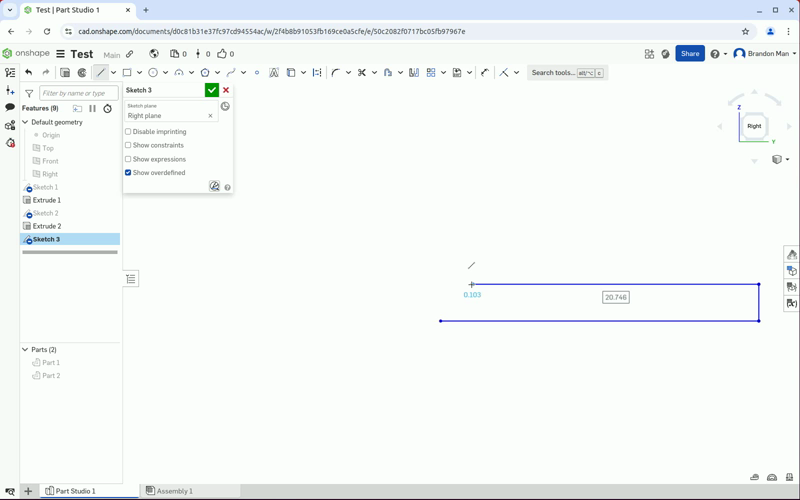
scroll(6)
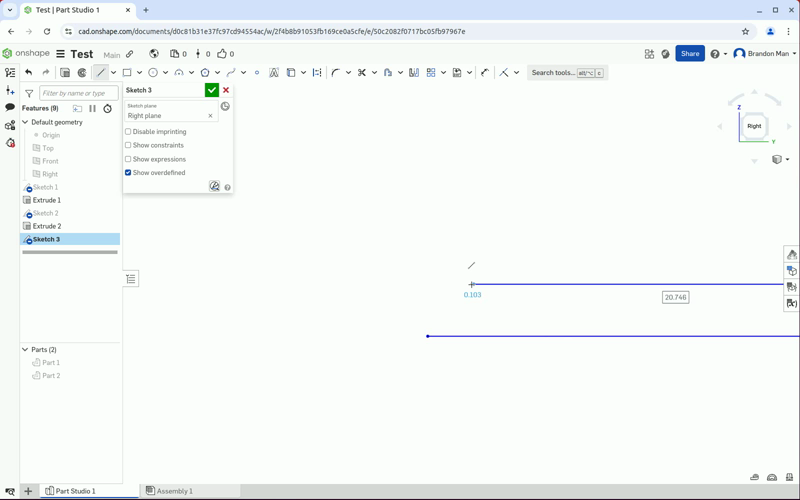
scroll(6)
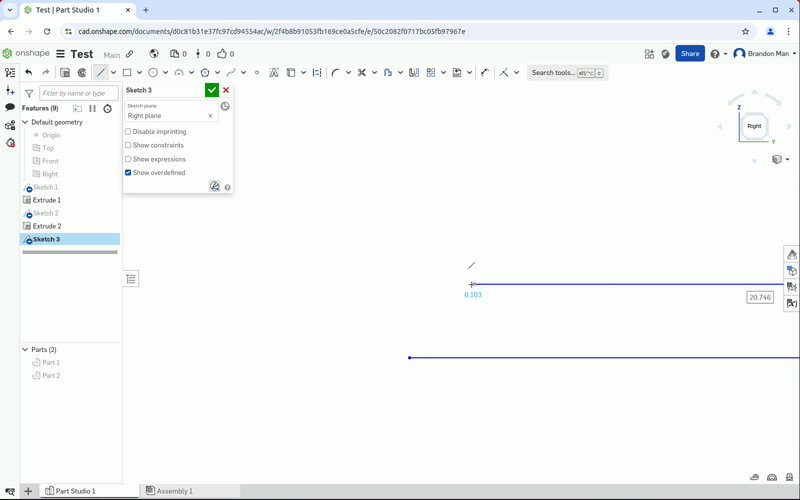
scroll(6)
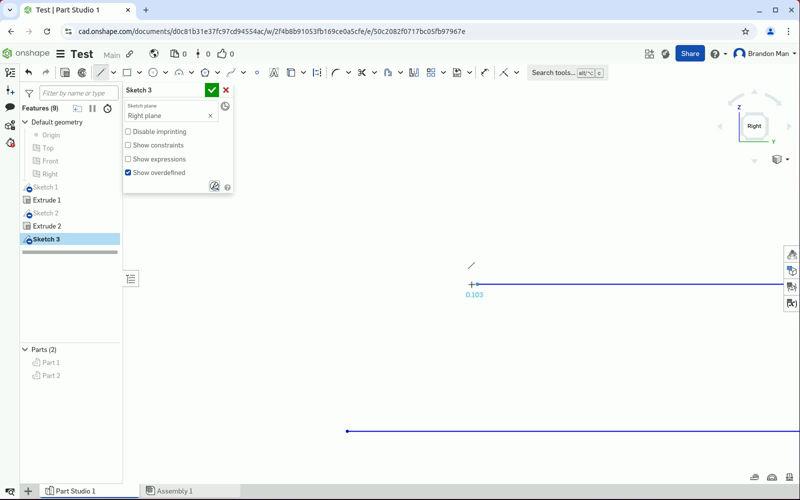
click(471, 284)
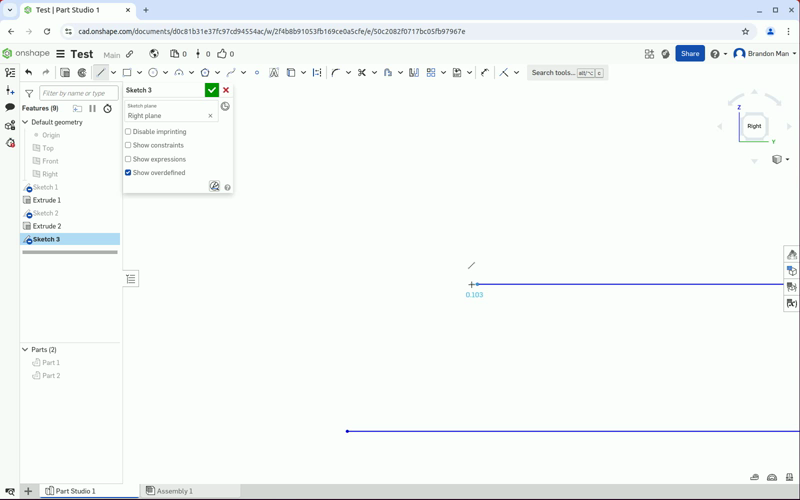
scroll(-6)
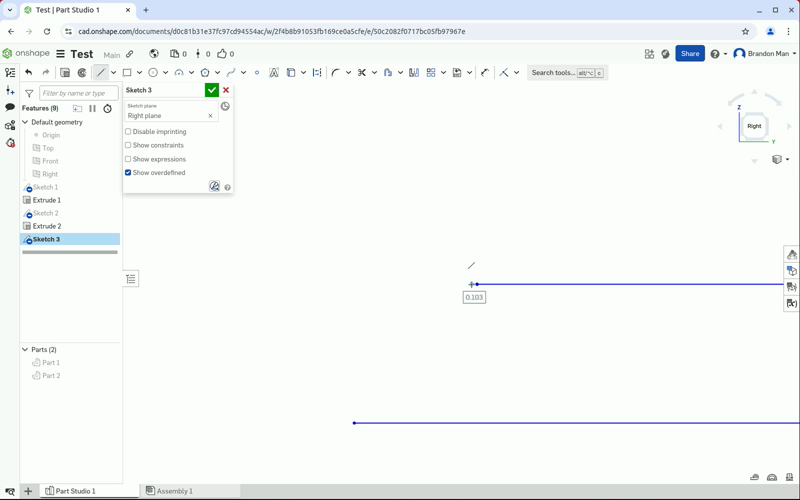
scroll(-6)
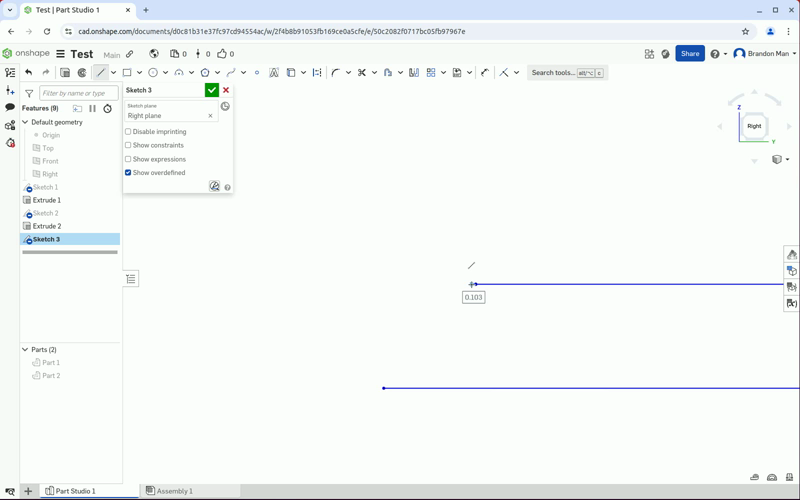
scroll(-6)
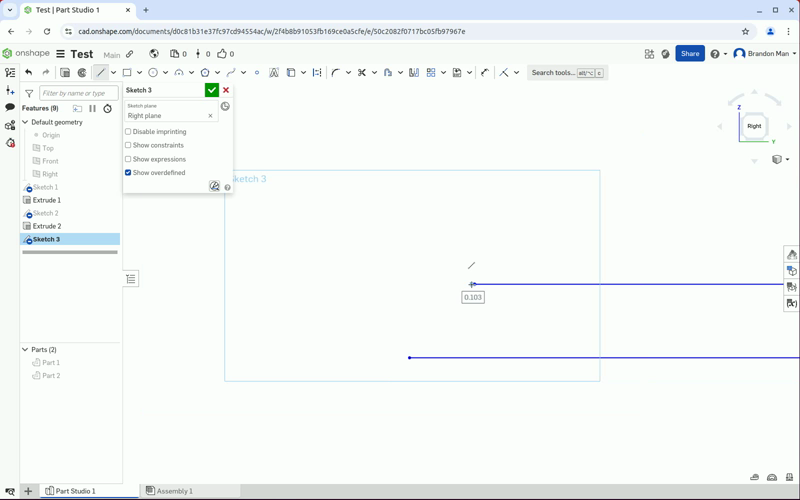
scroll(-6)
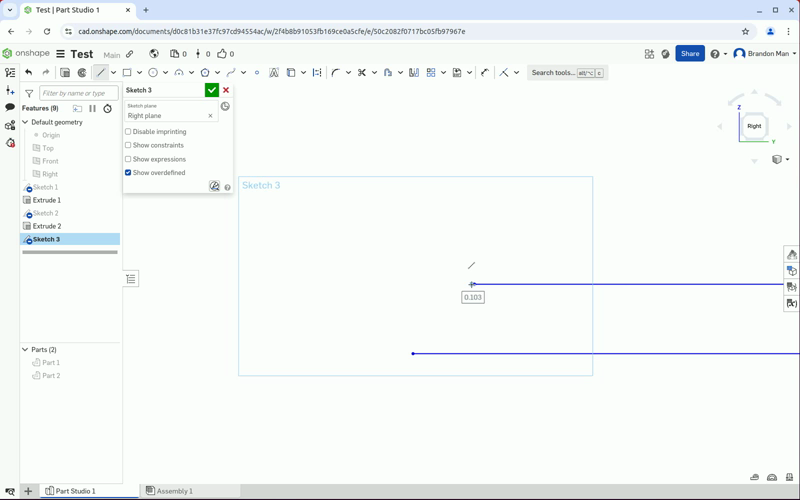
scroll(-6)
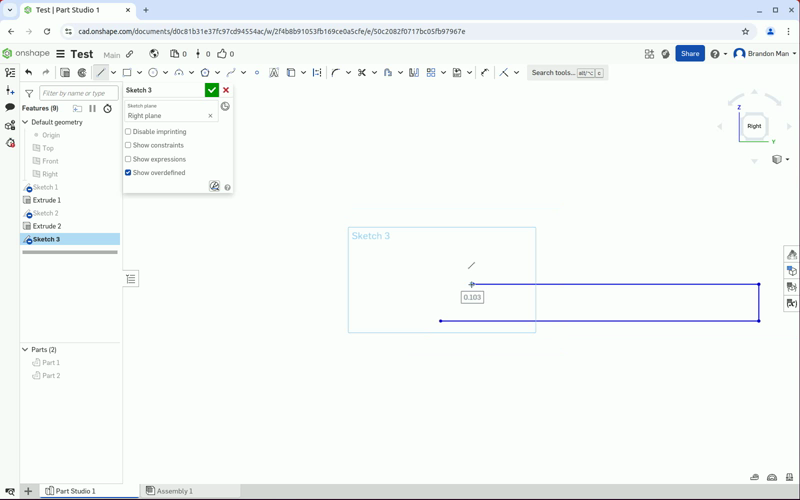
scroll(-6)
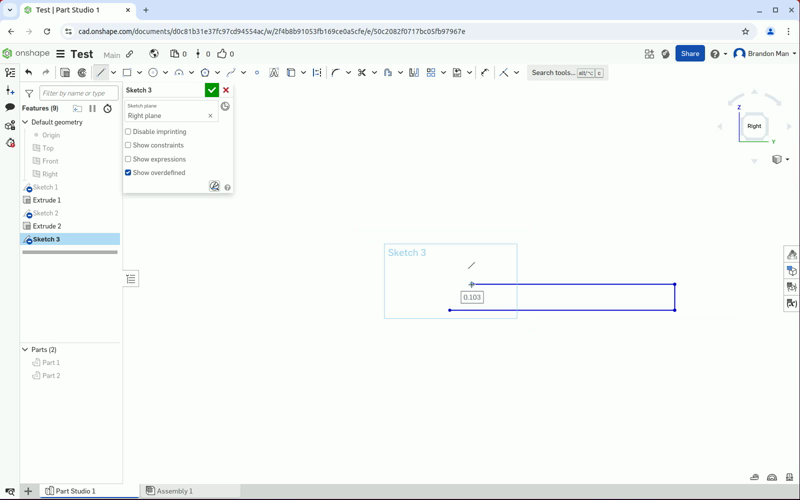
scroll(-6)
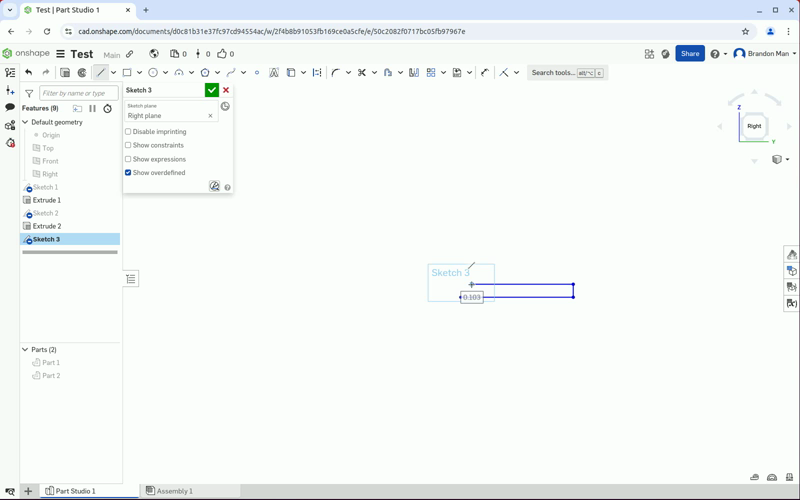
key_up(shift)
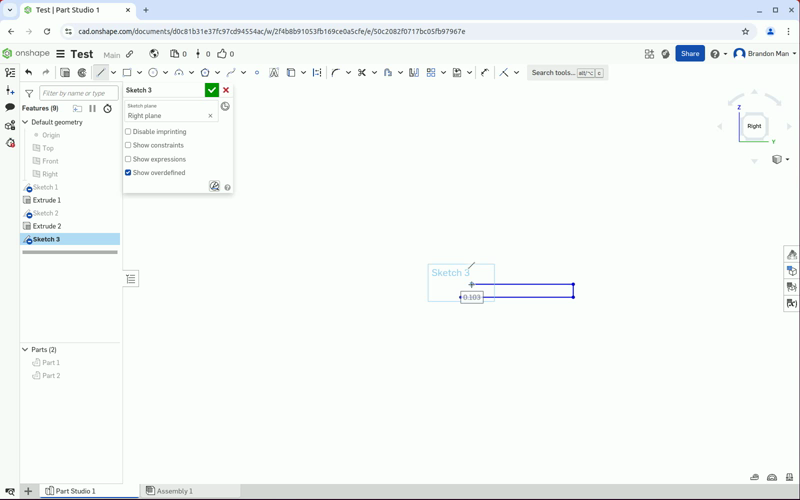
key_down(shift)
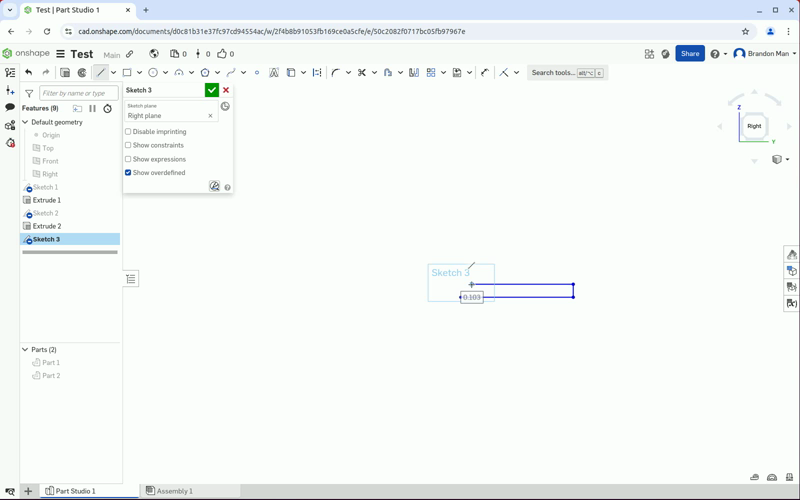
mouse_move(501, 284)
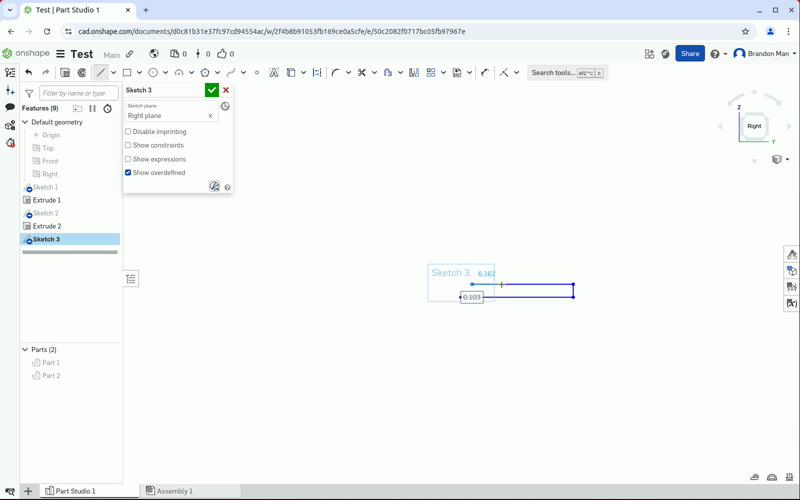
mouse_move(460, 284)
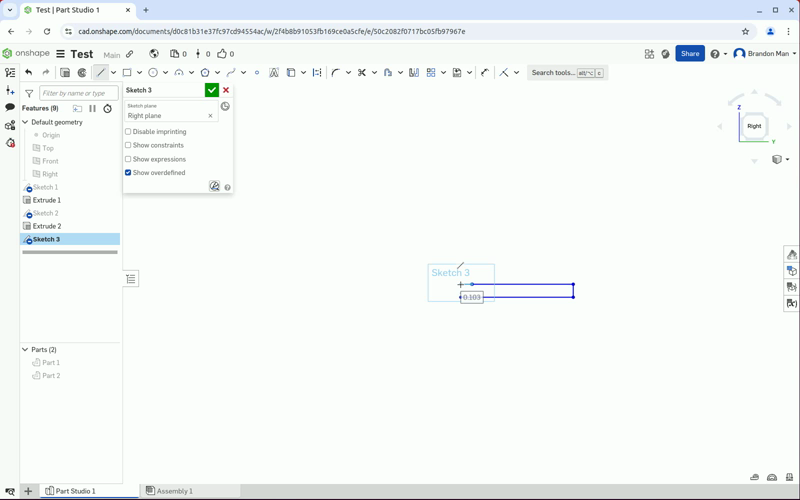
click(460, 284)
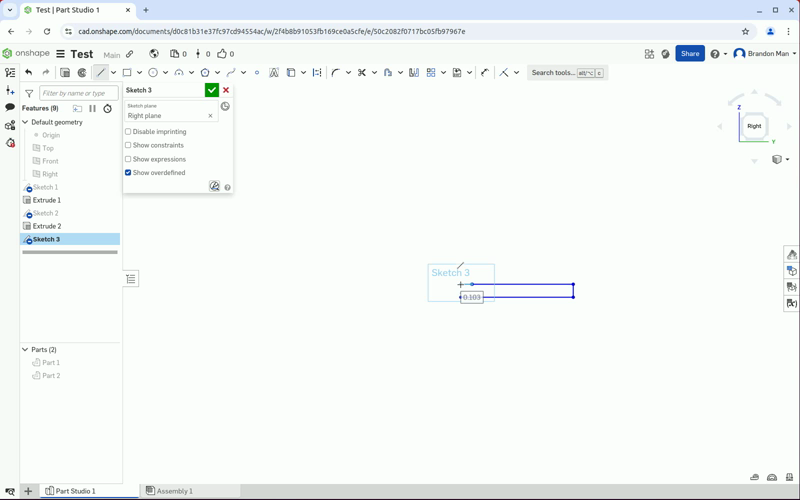
key_up(shift)
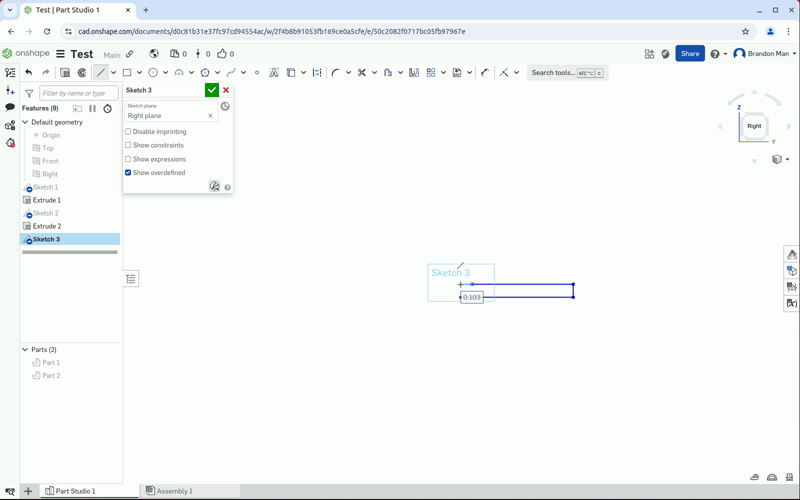
mouse_move(490, 284)
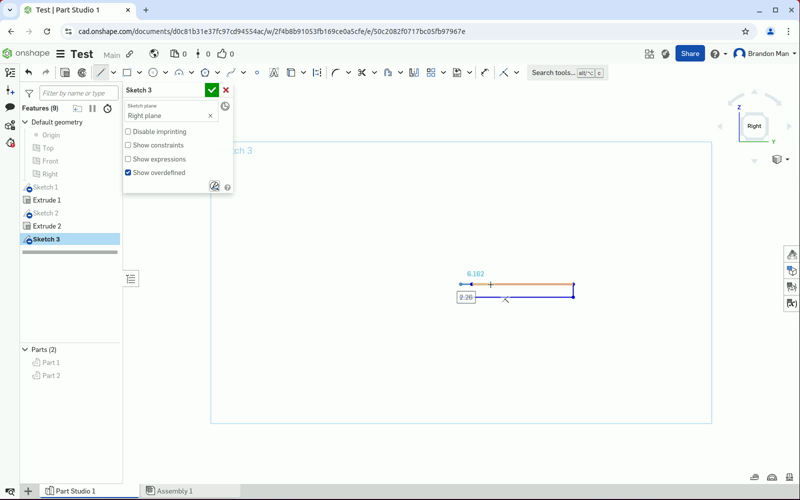
key_down(shift)
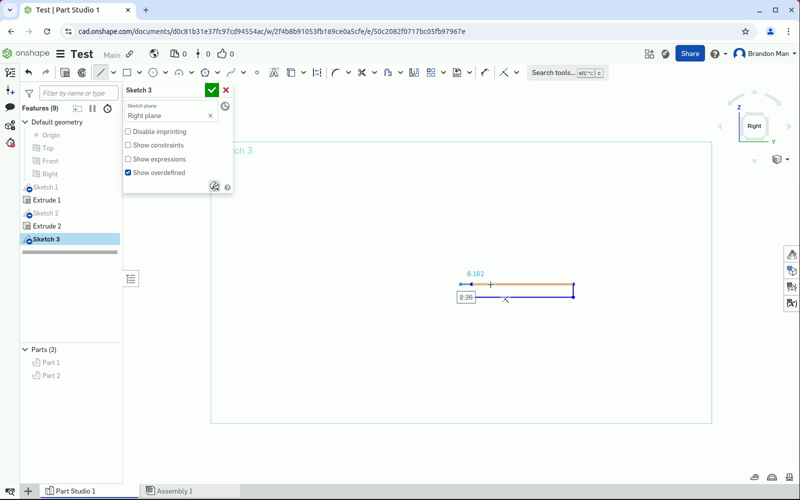
mouse_move(460, 297)
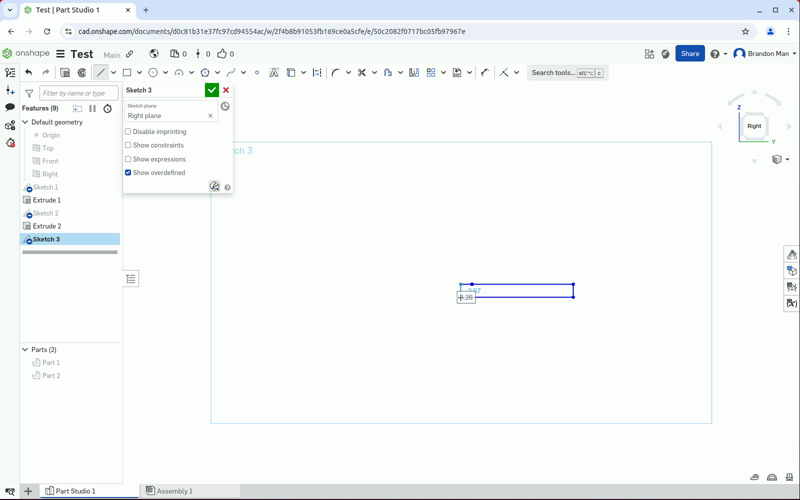
key_up(shift)
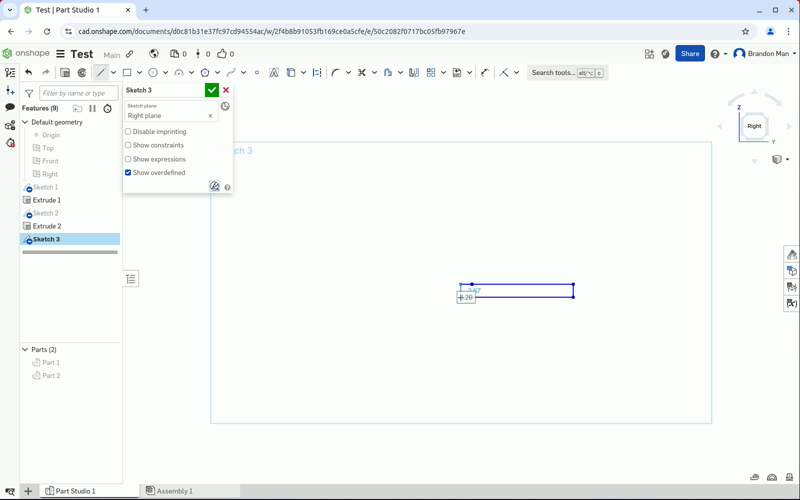
click(460, 297)
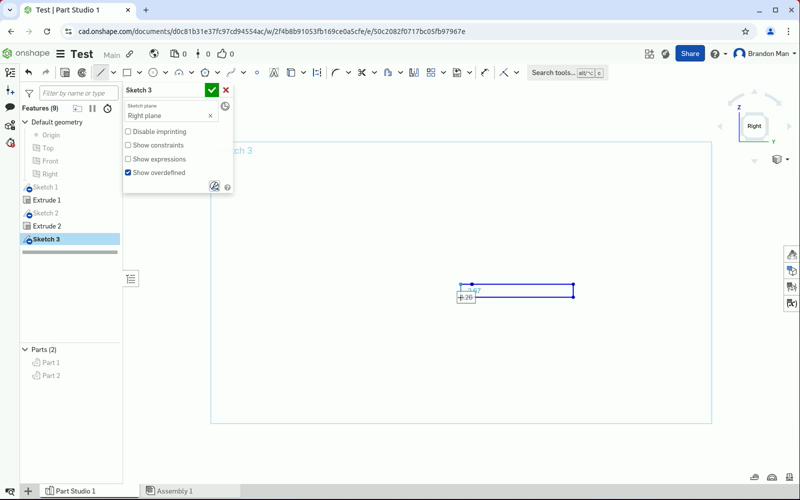
key(esc)
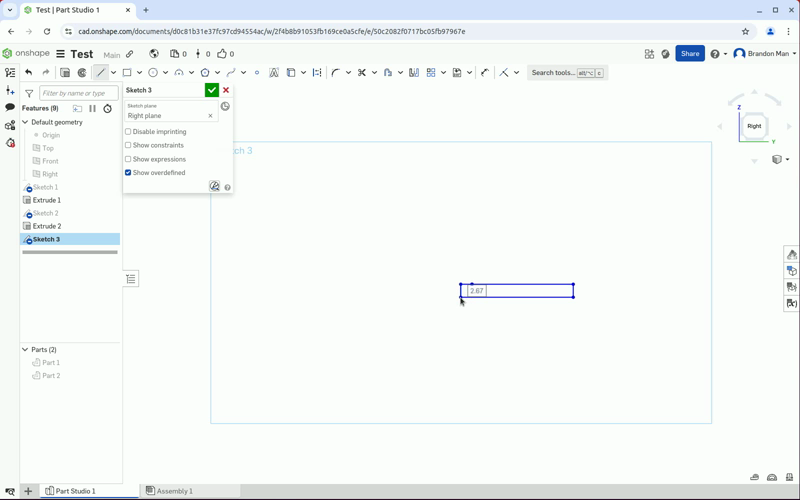
mouse_move(470, 289)
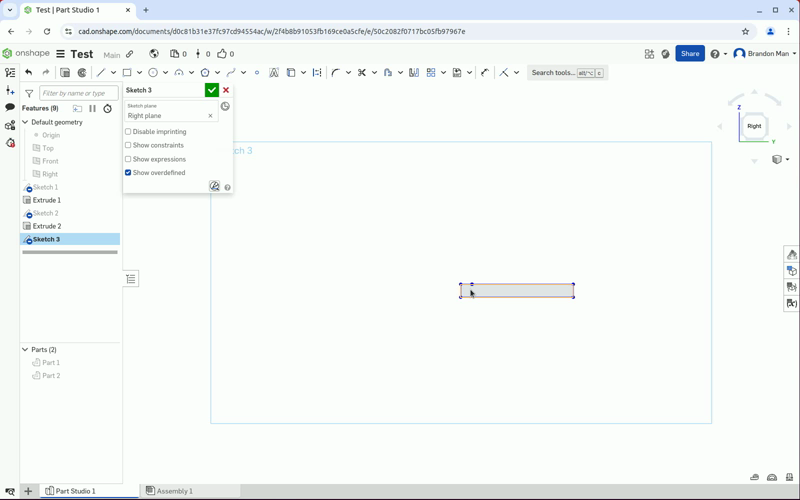
scroll(6)
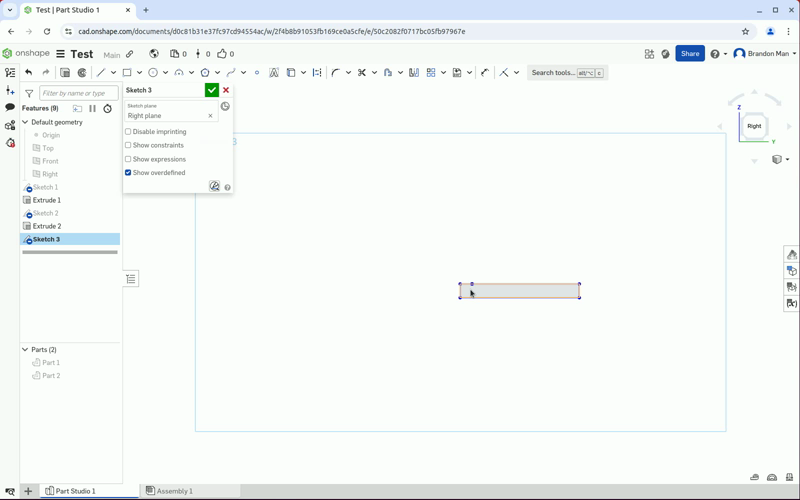
scroll(6)
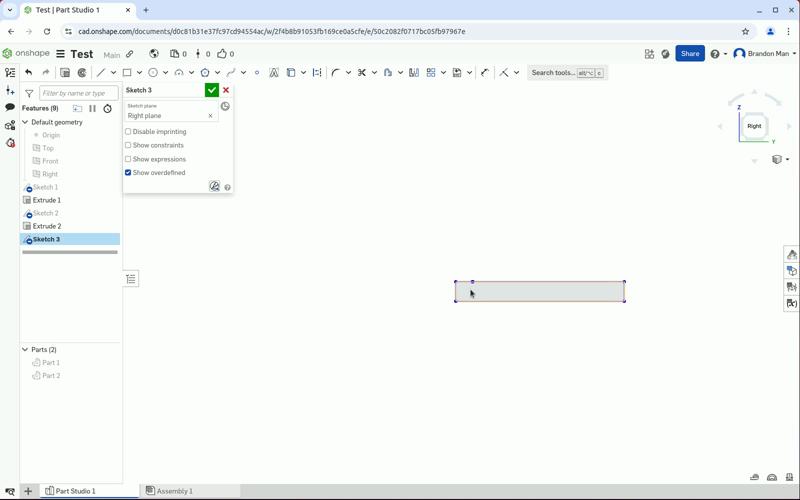
scroll(6)
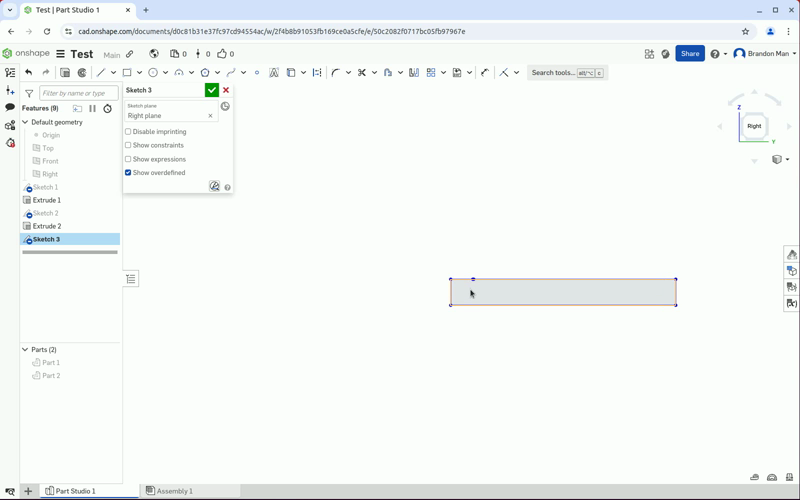
scroll(6)
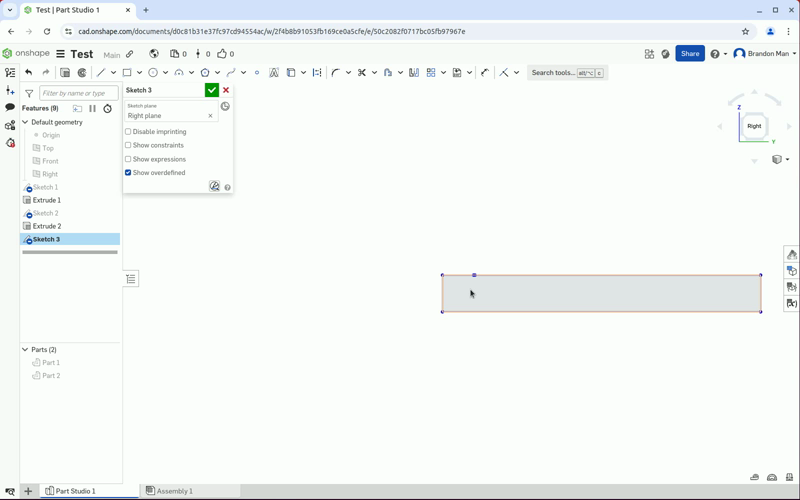
scroll(6)
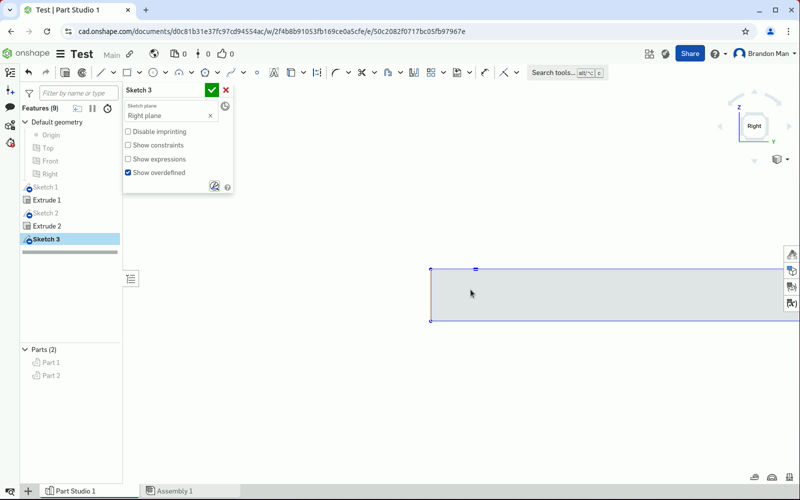
scroll(6)
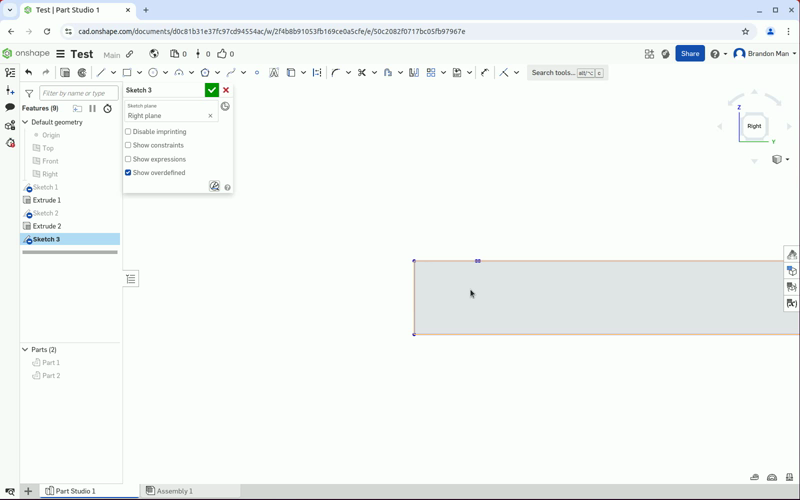
scroll(6)
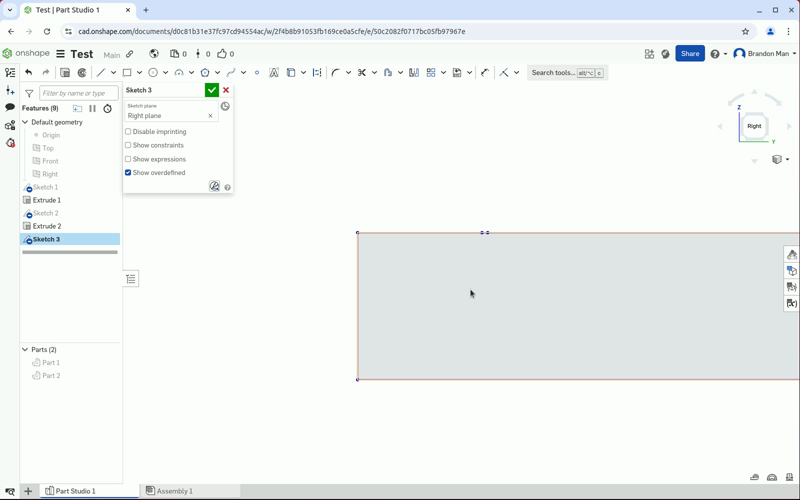
click(470, 289)
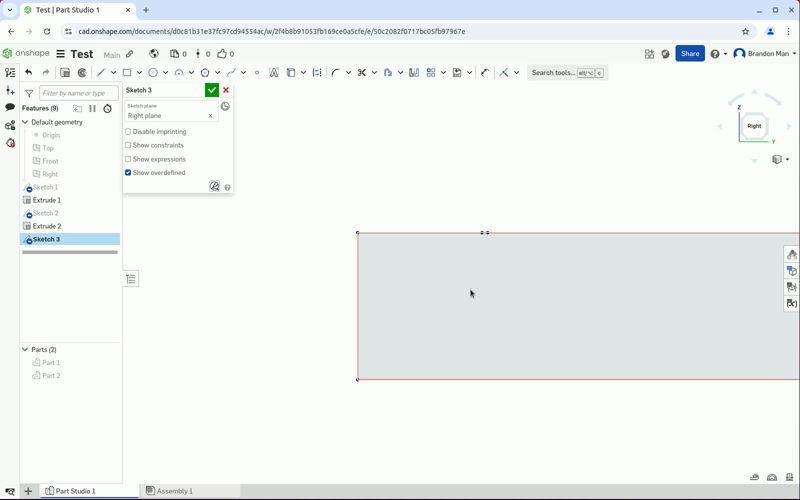
scroll(-6)
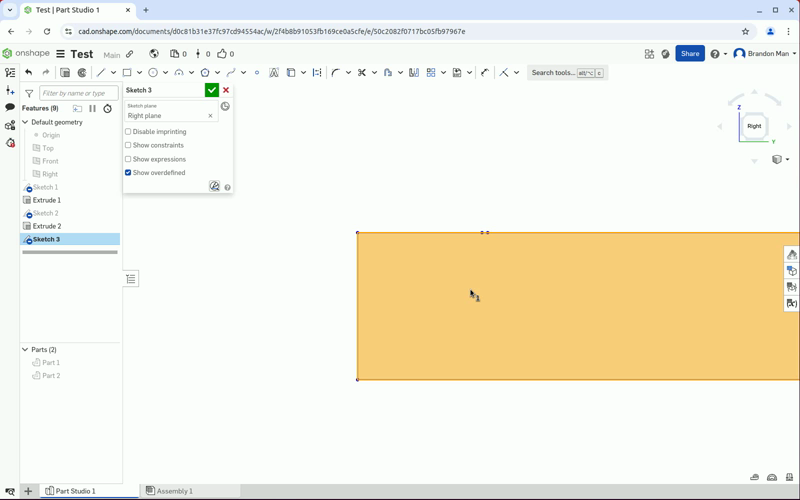
scroll(-6)
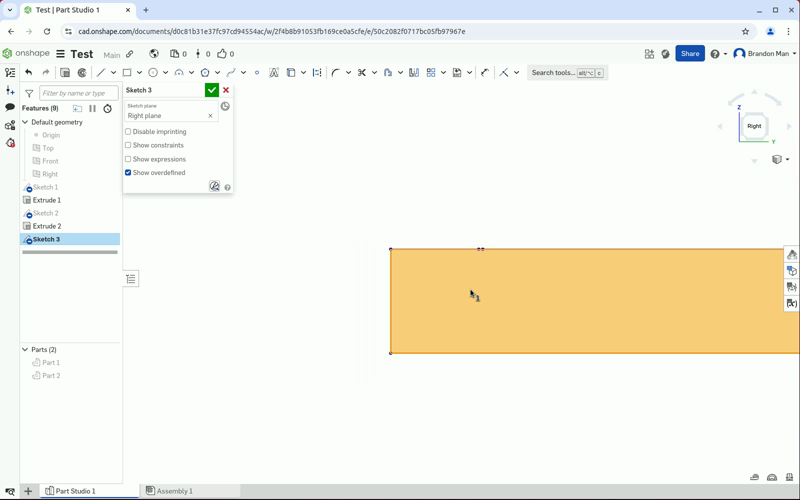
scroll(-6)
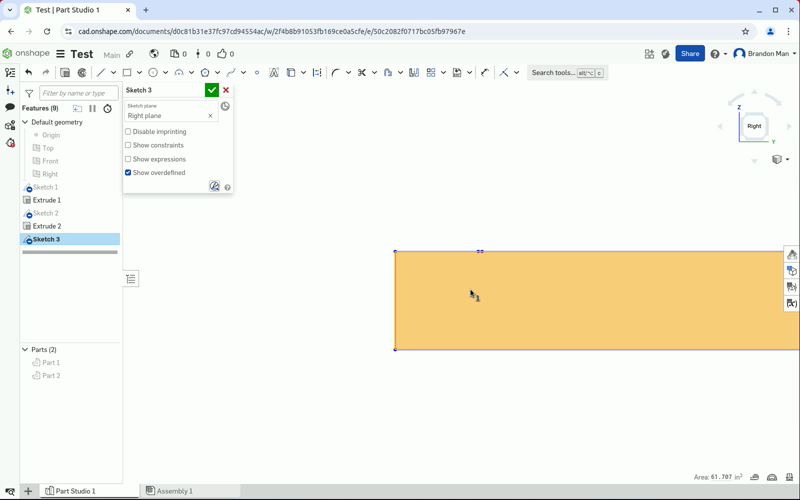
scroll(-6)
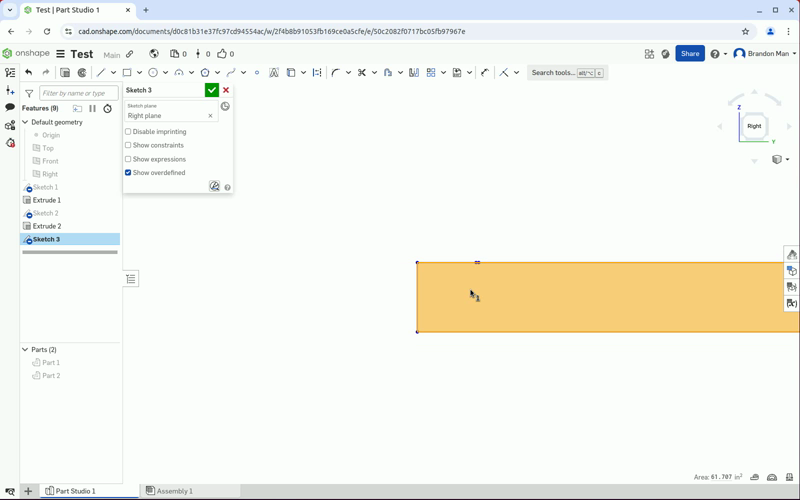
scroll(-6)
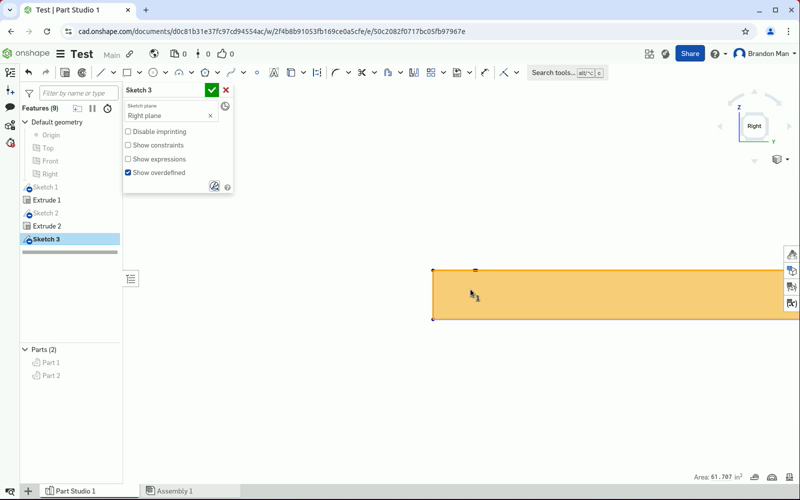
scroll(-6)
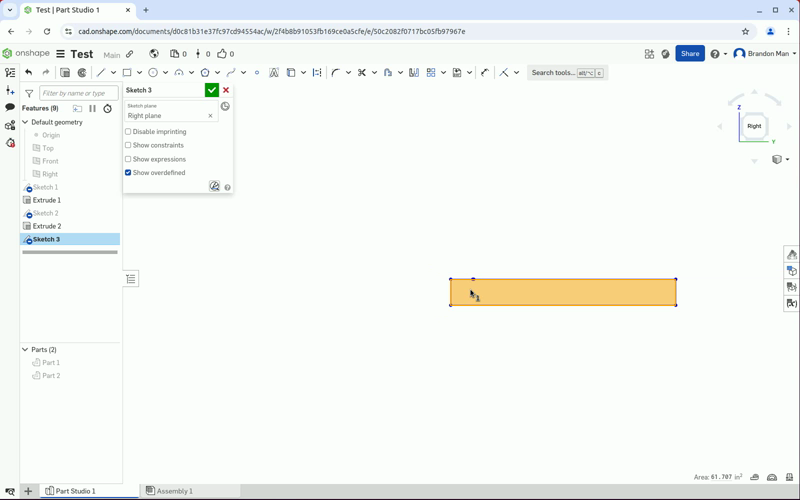
scroll(-6)
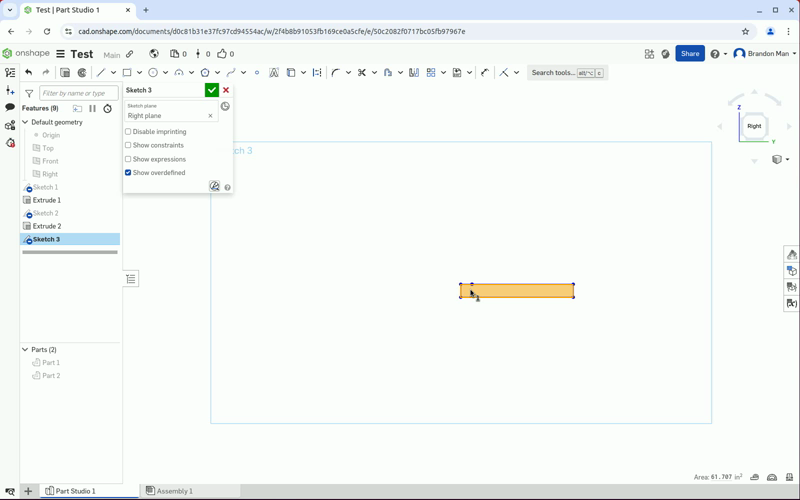
mouse_move(73, 352)
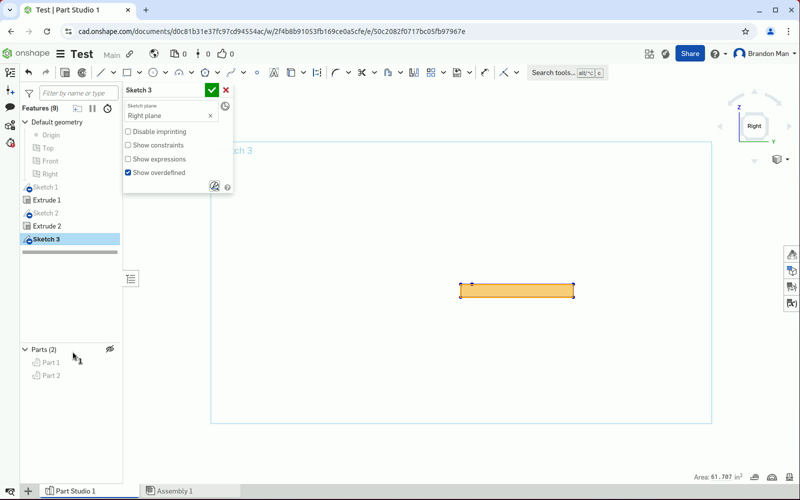
key(shift+y)
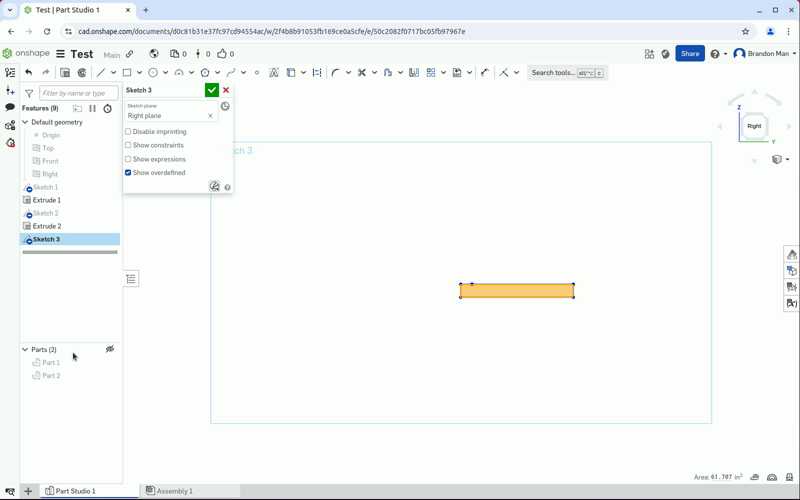
key(shift+e)
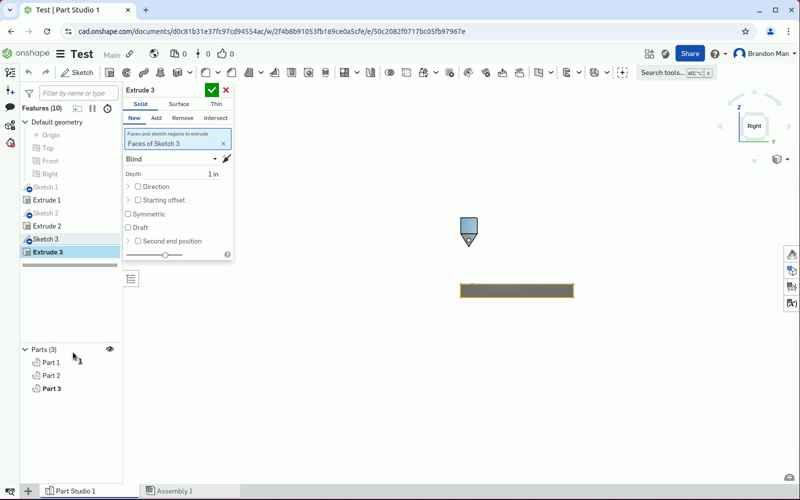
mouse_move(143, 106)
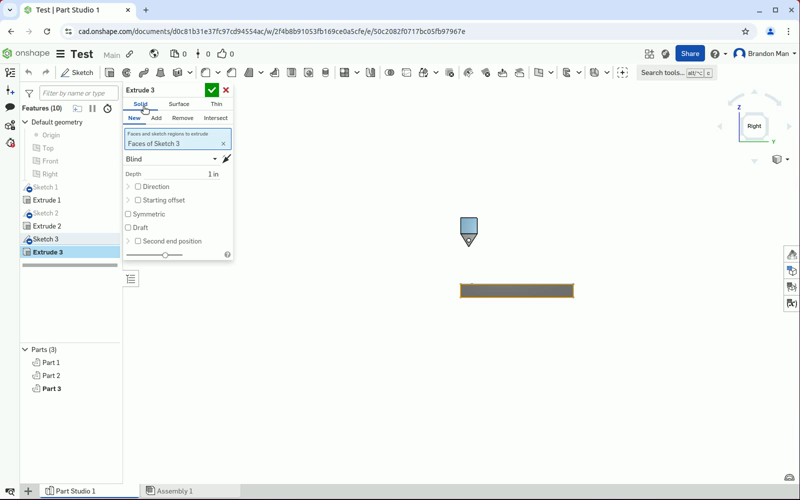
click(143, 106)
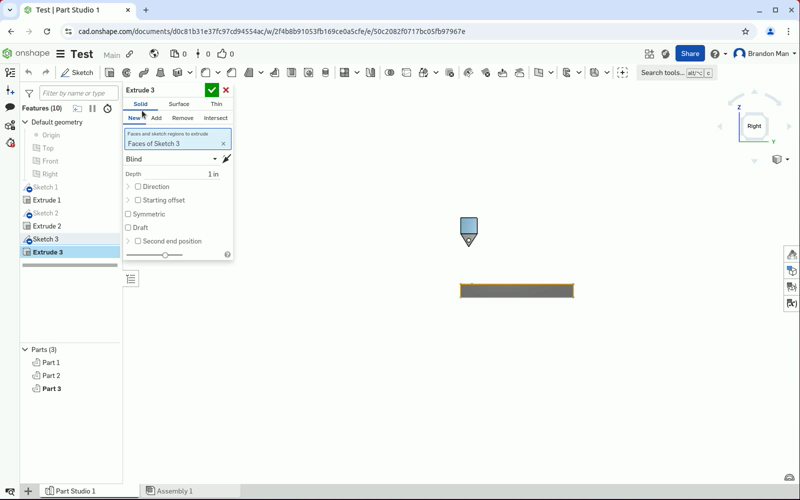
mouse_move(137, 120)
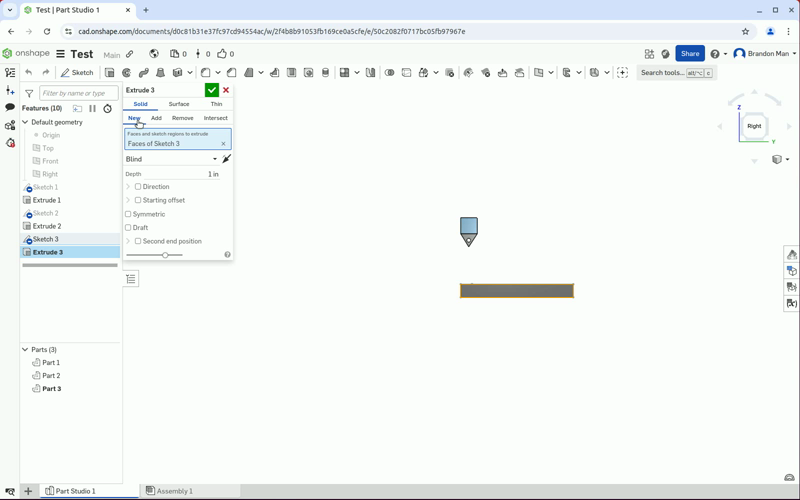
click(137, 120)
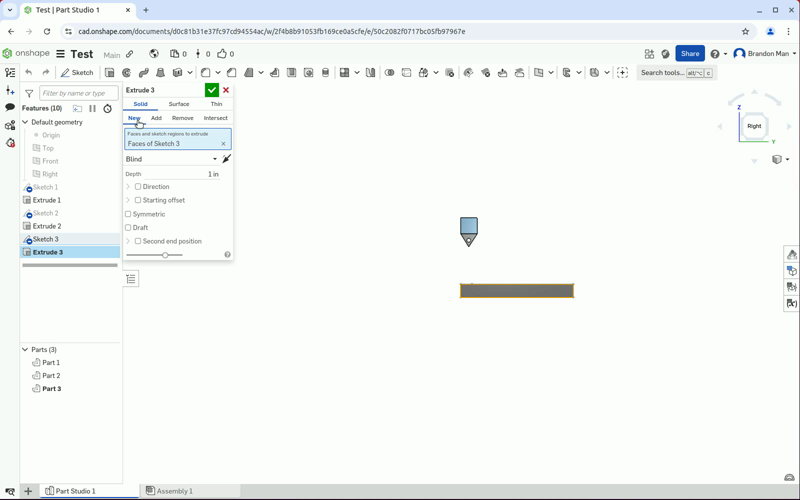
key(tab, 4)
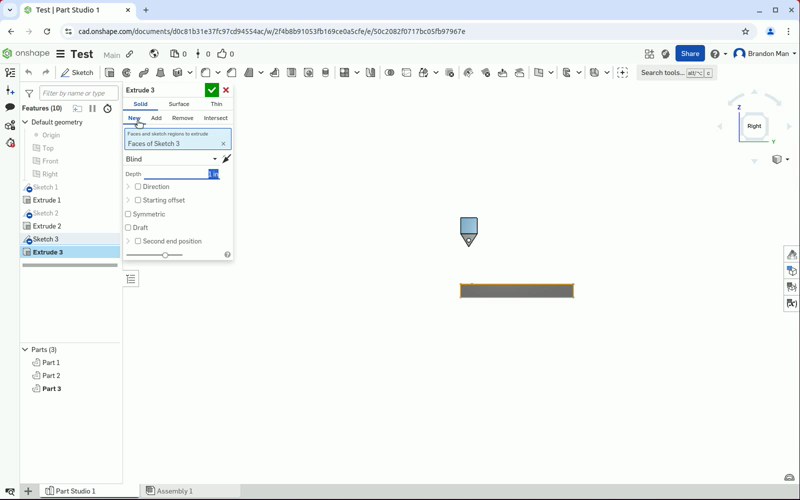
text(2.889)
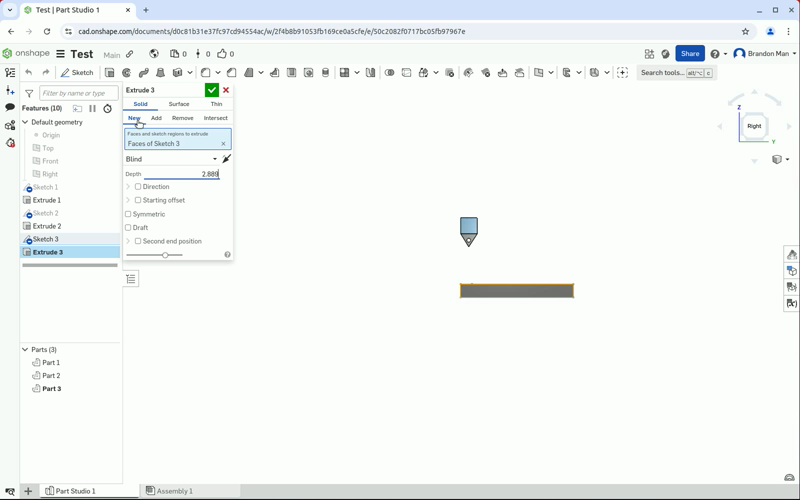
key(tab, 3)
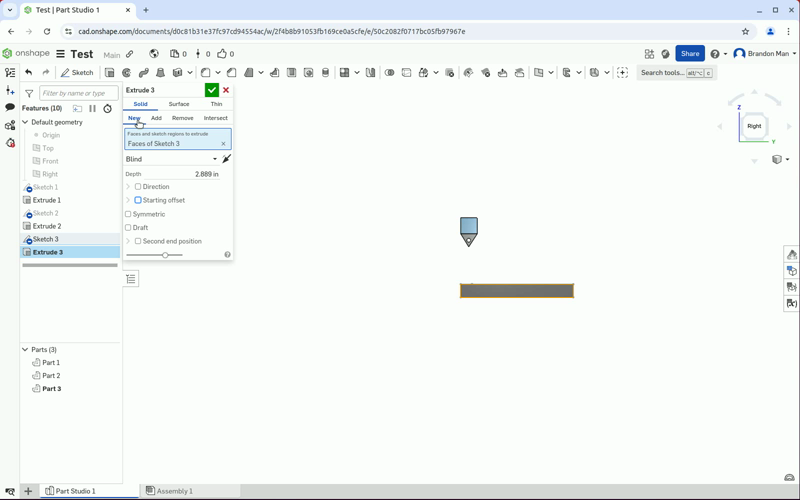
key(tab, 2)
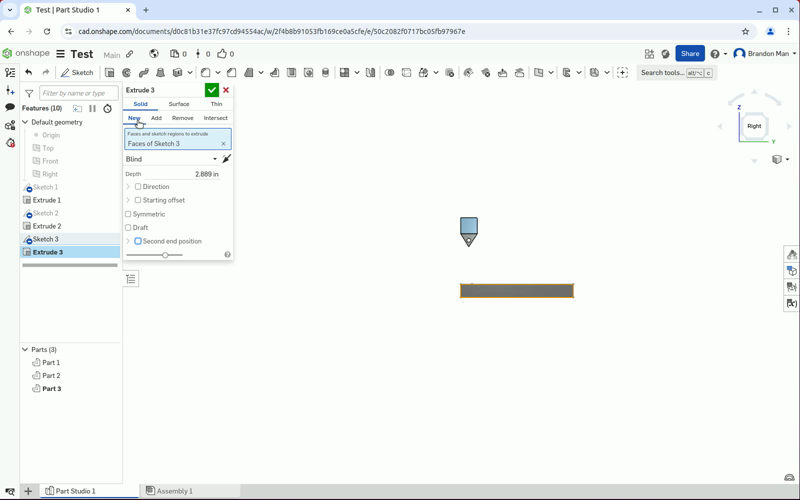
key(space)
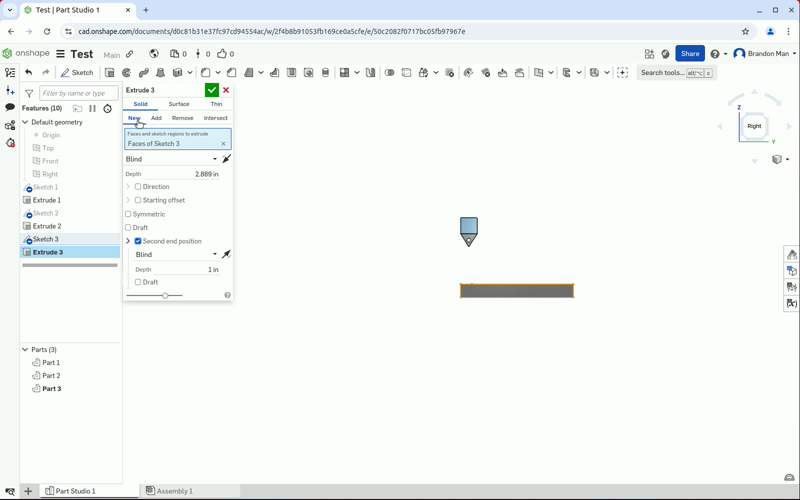
key(tab, 3)
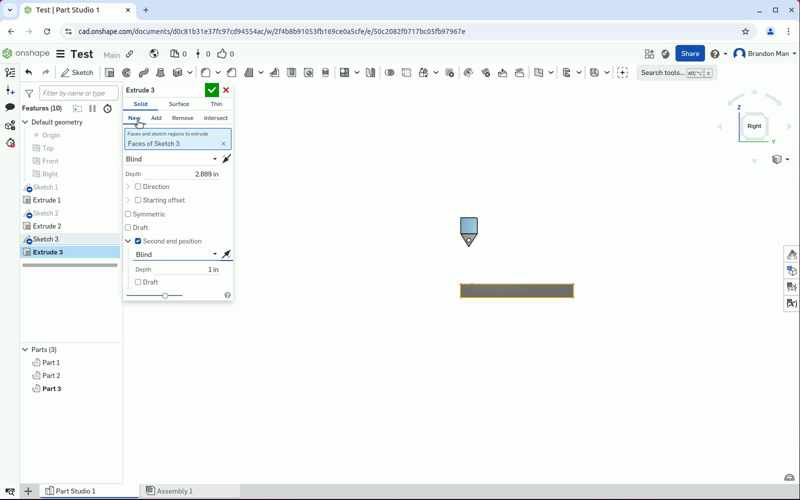
text(2.889)
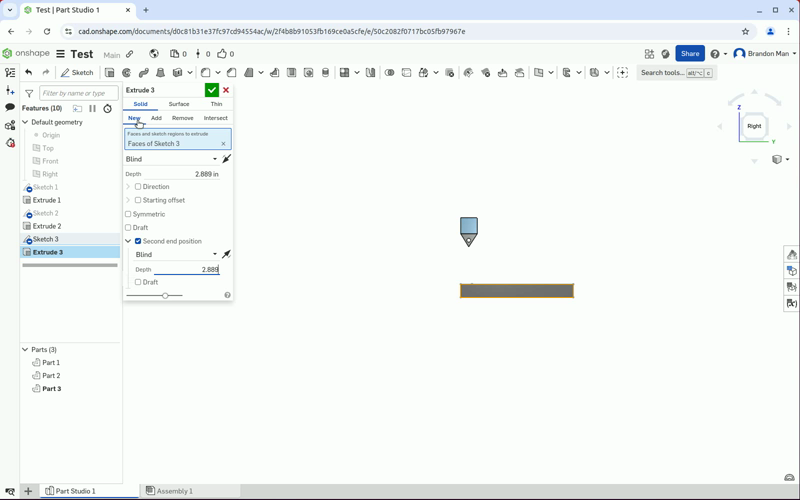
key(enter)
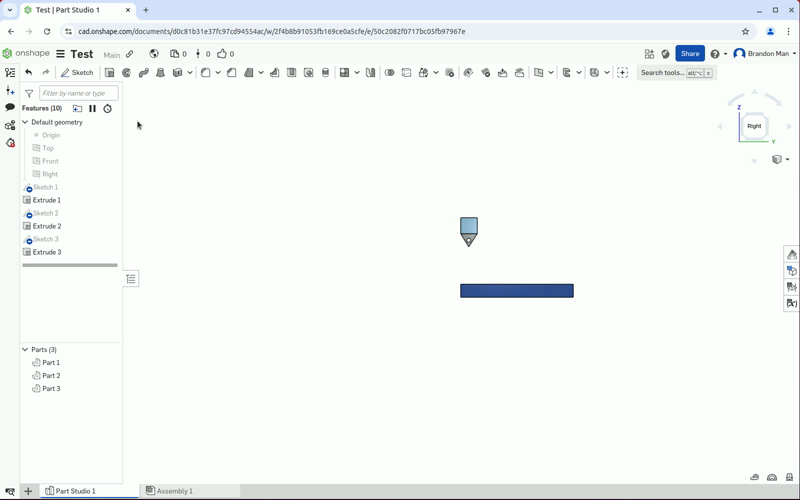
key(shift+h)
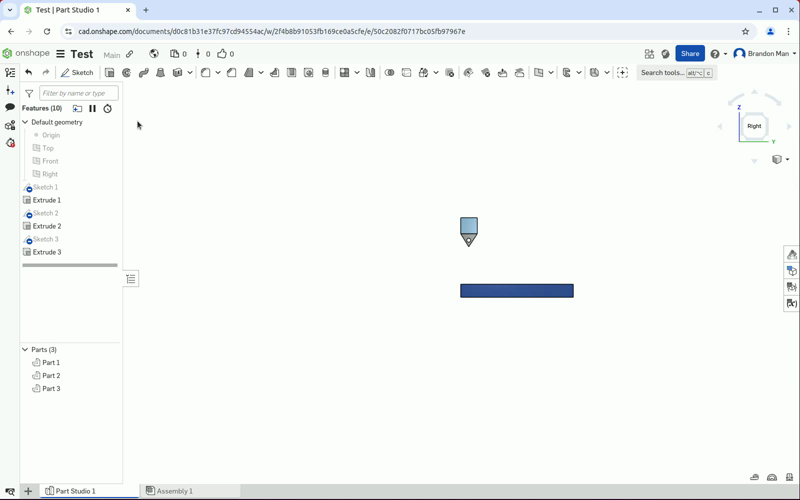
key(shift+h)
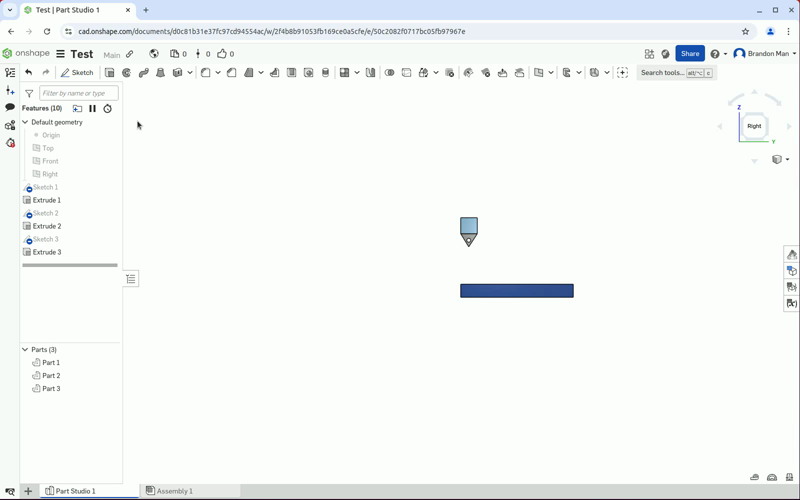
mouse_move(73, 189)
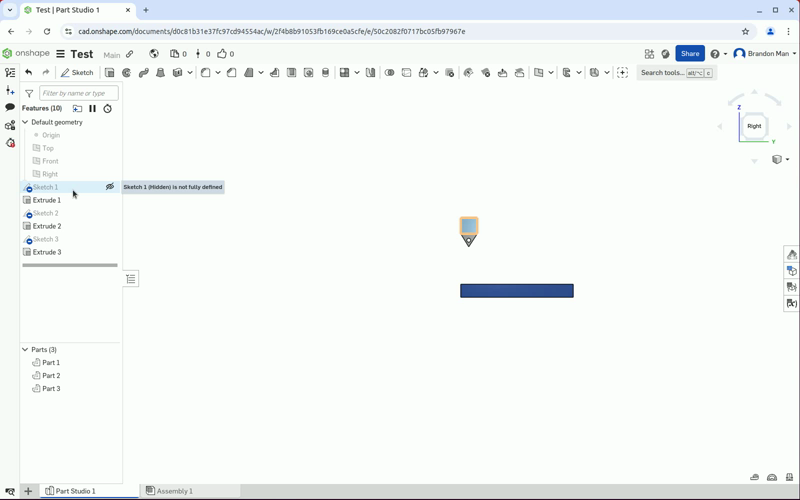
click(73, 189)
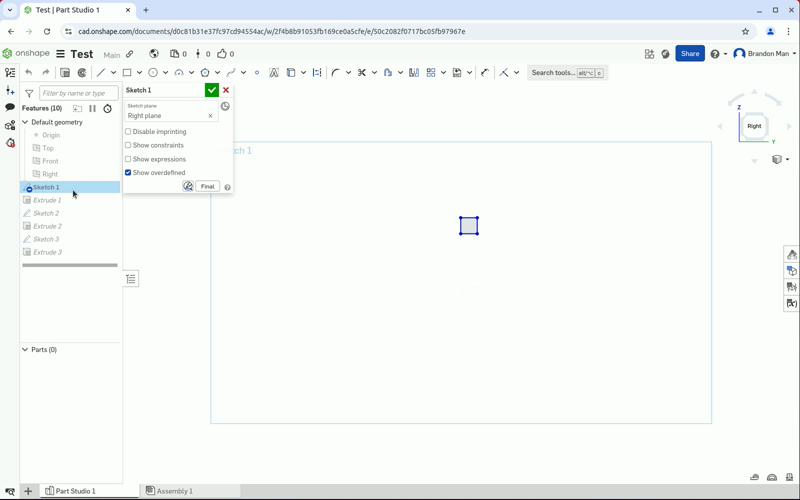
mouse_move(229, 92)
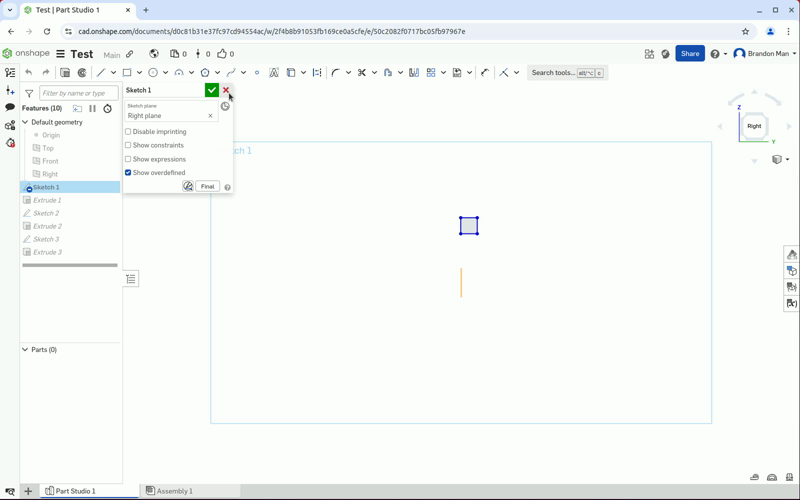
click(229, 92)
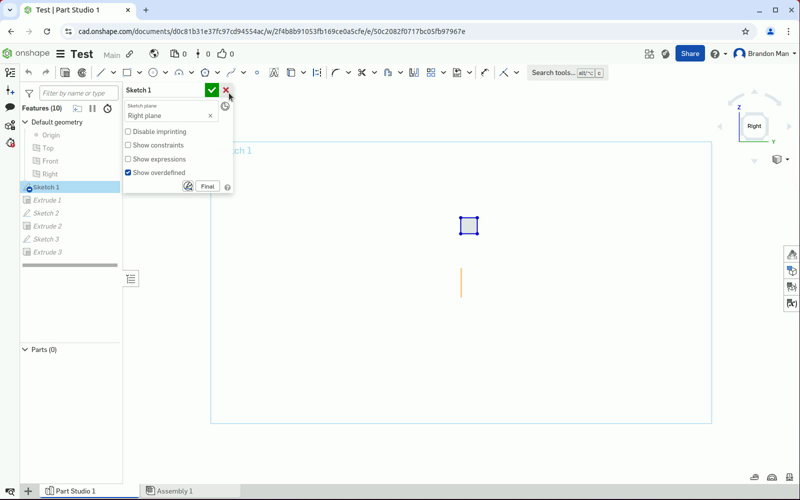
key(shift+s)
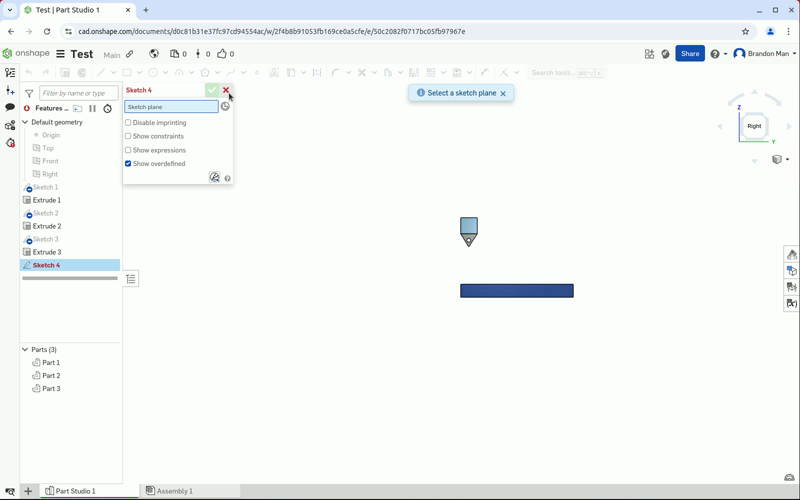
mouse_move(73, 176)
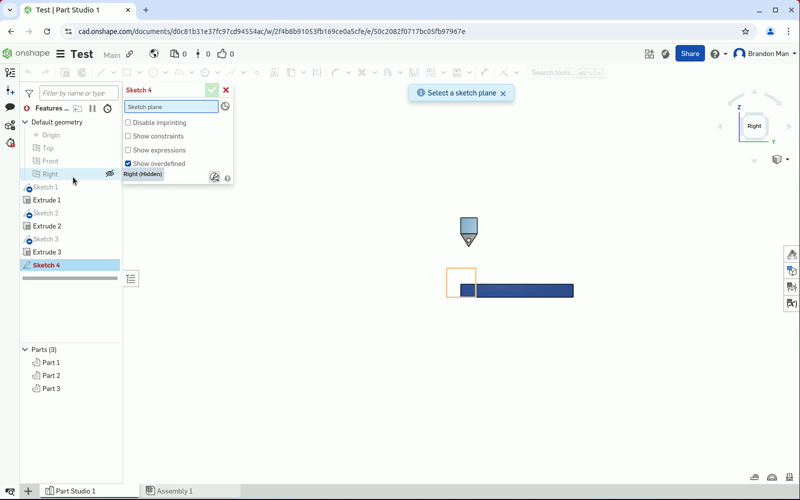
click(73, 176)
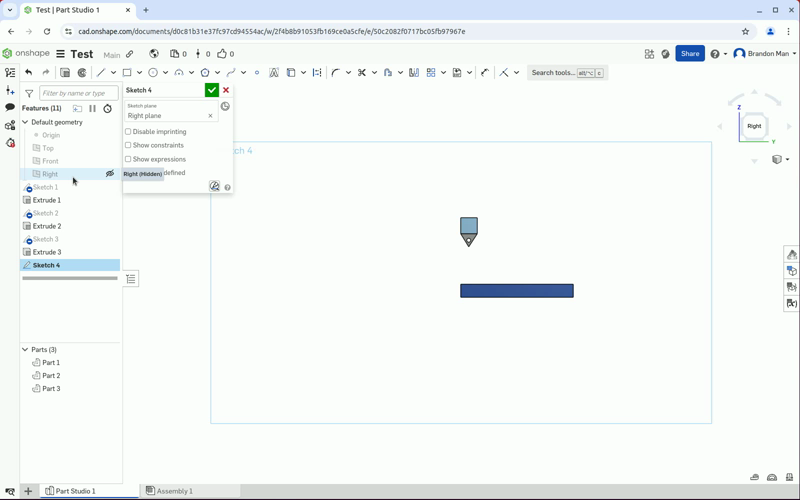
mouse_move(73, 352)
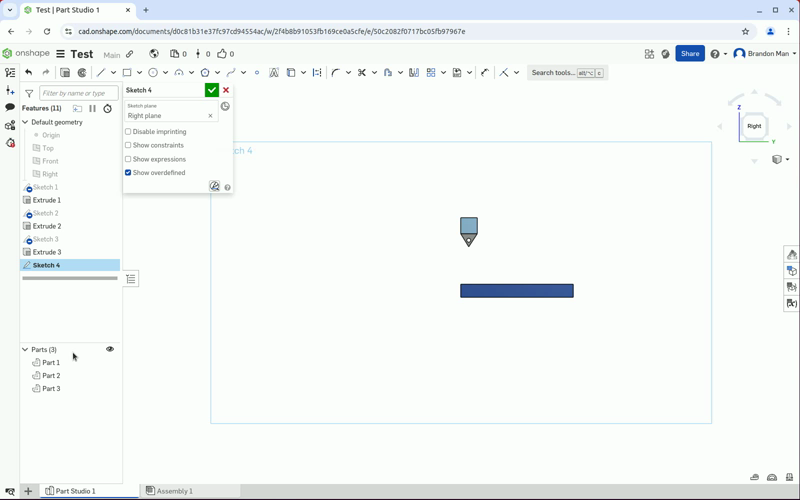
key(y)
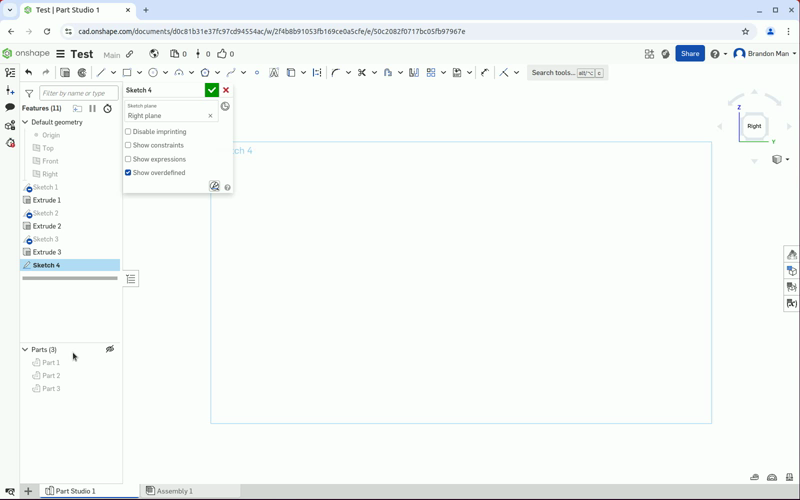
key(l)
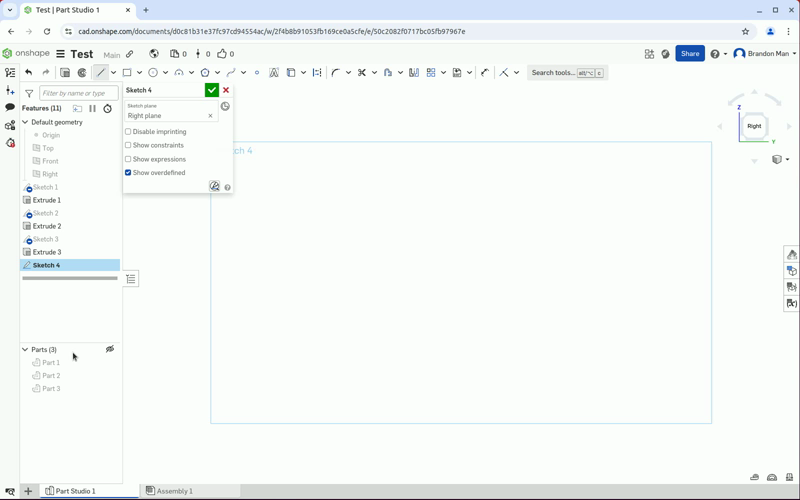
key_down(shift)
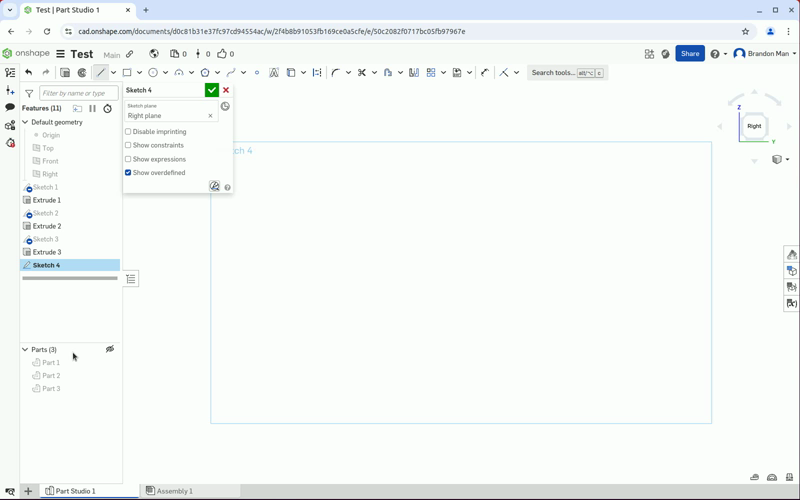
mouse_move(471, 282)
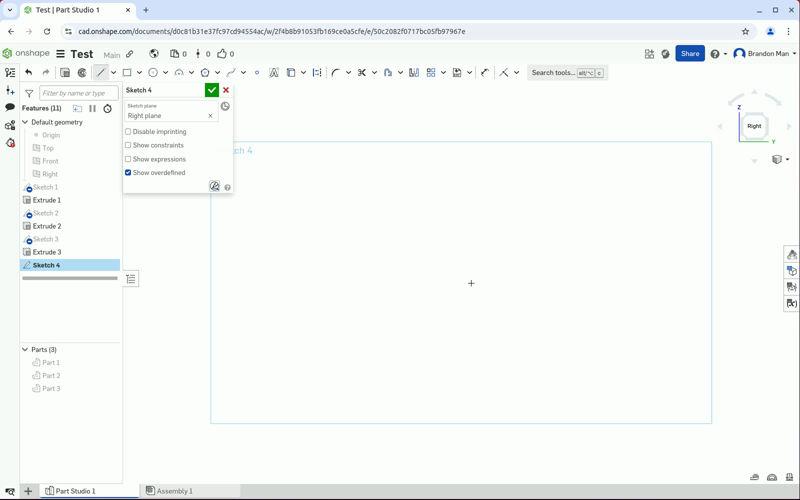
click(471, 282)
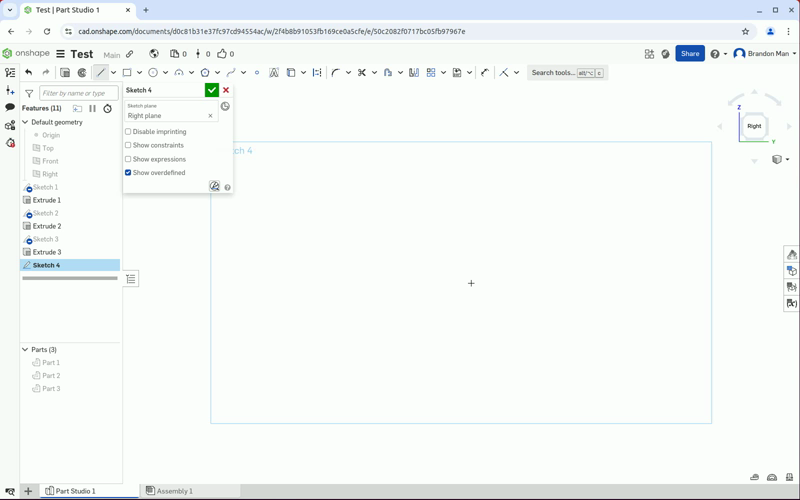
key_up(shift)
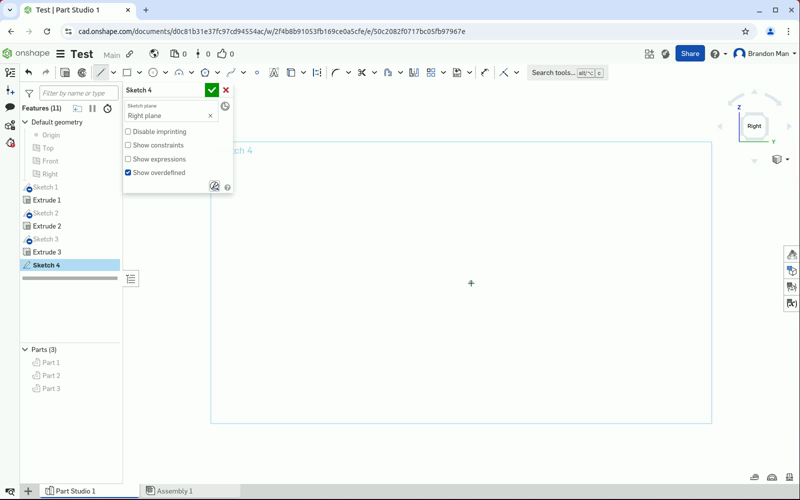
key_down(shift)
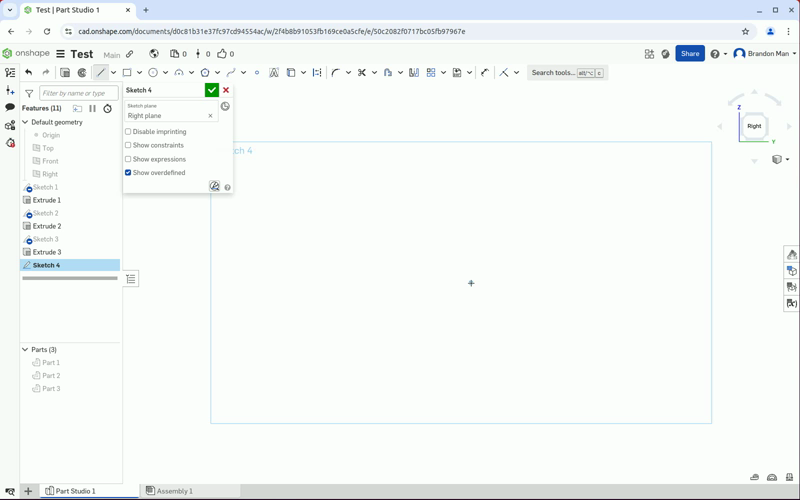
mouse_move(501, 282)
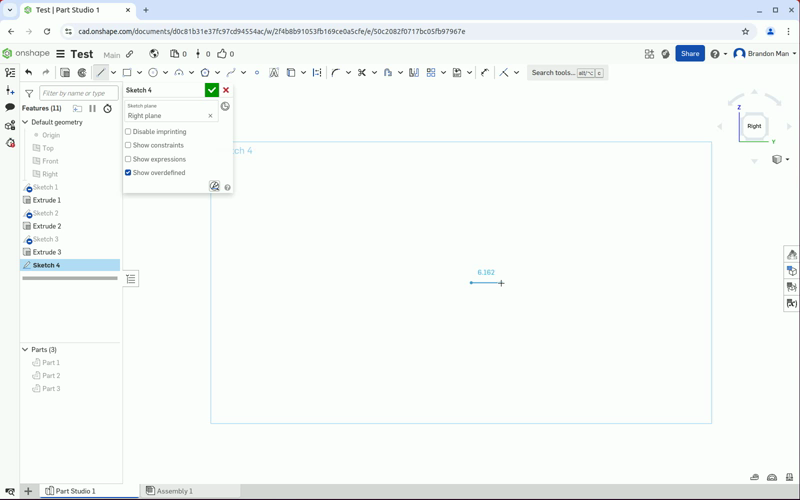
mouse_move(473, 282)
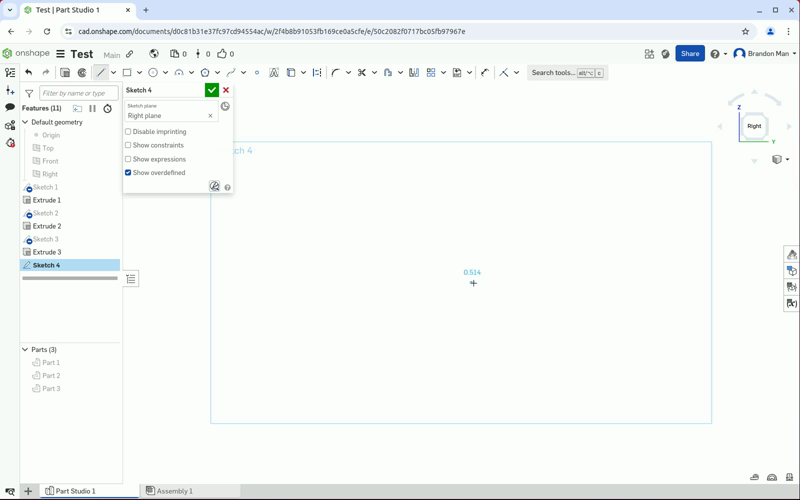
scroll(6)
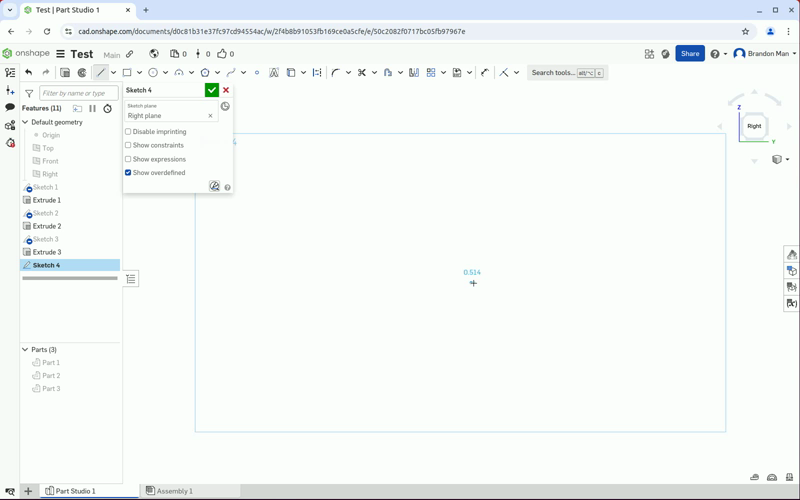
scroll(6)
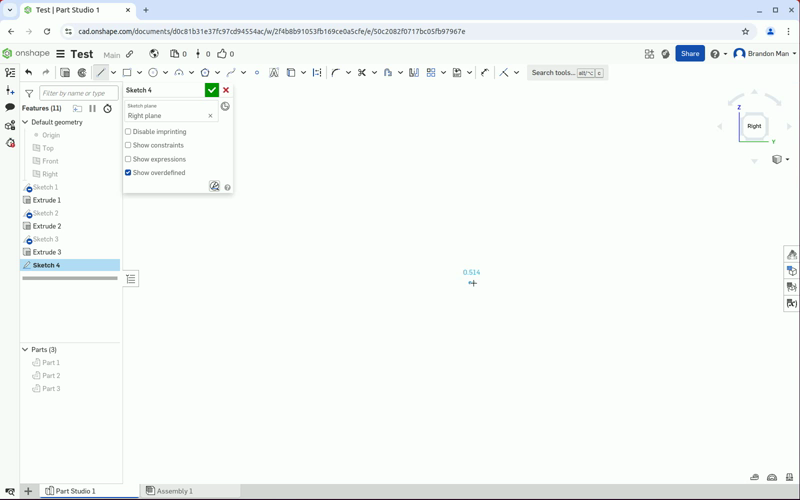
scroll(6)
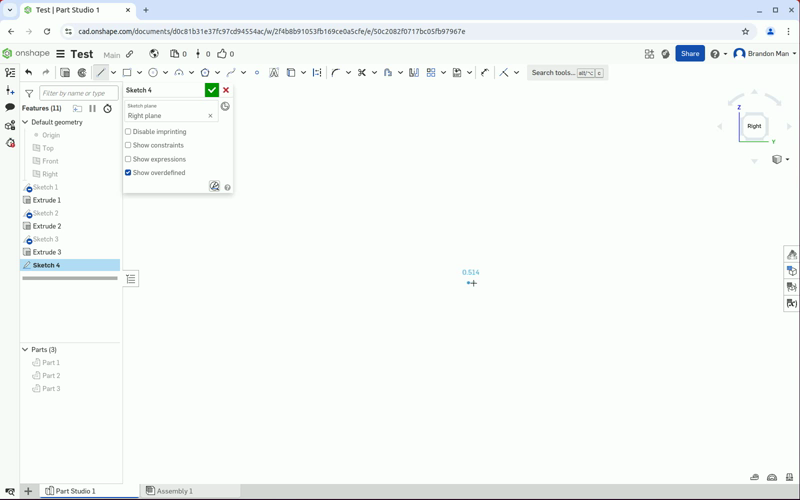
scroll(6)
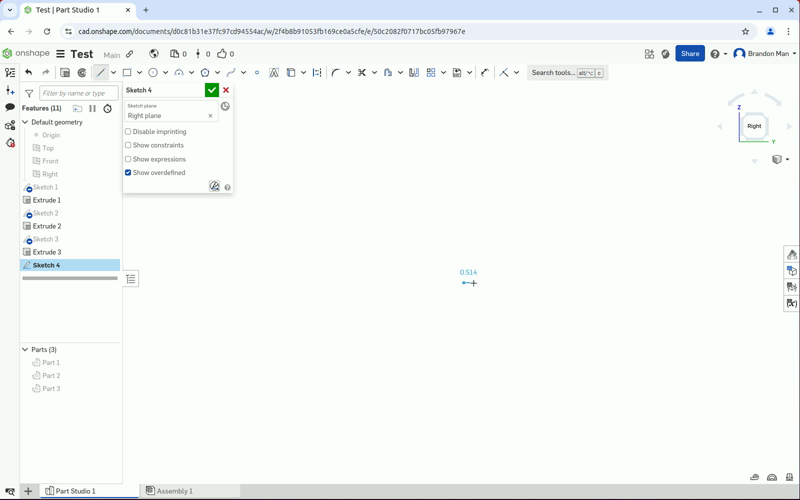
scroll(6)
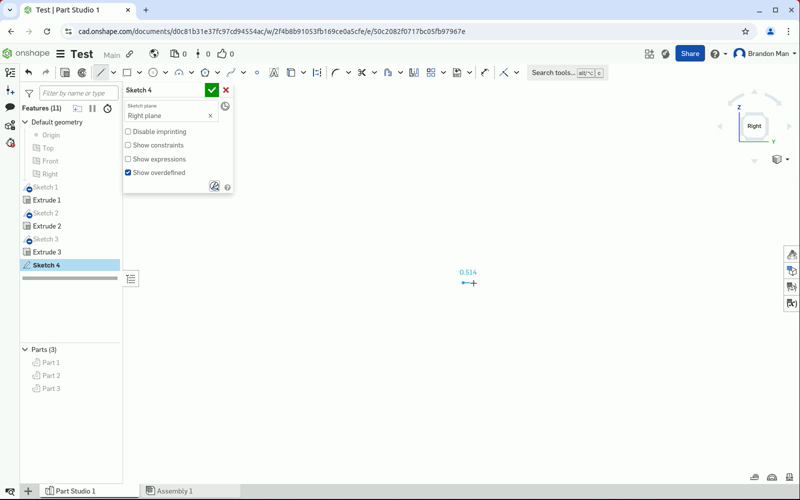
scroll(6)
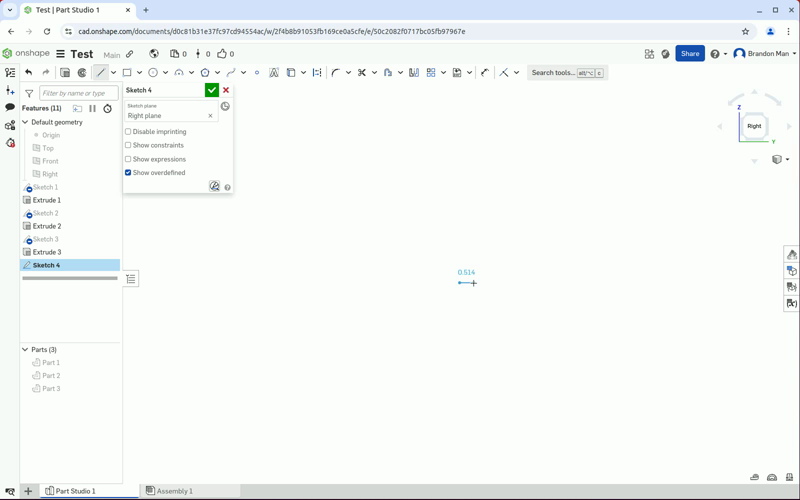
scroll(6)
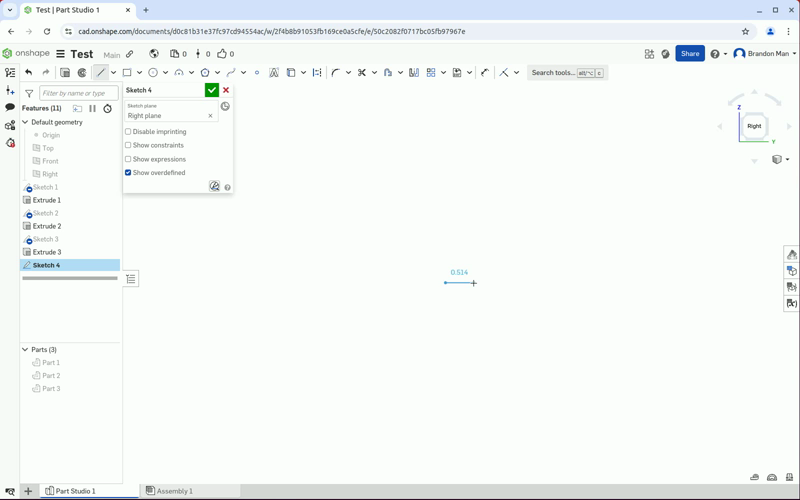
click(473, 282)
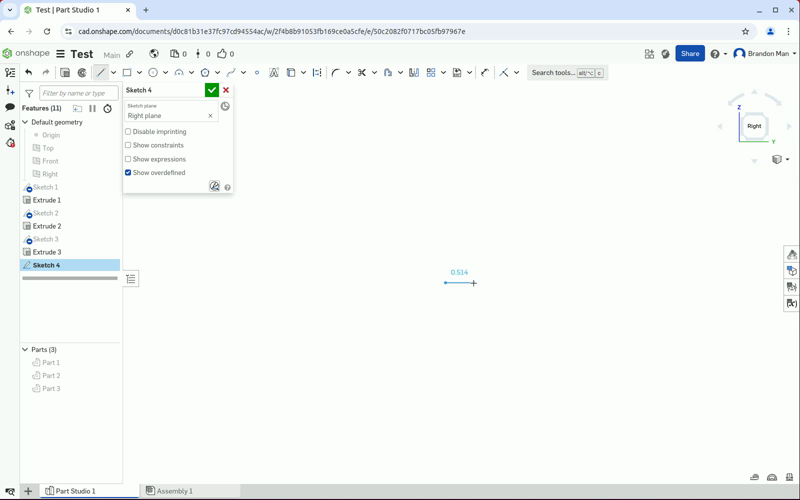
scroll(-6)
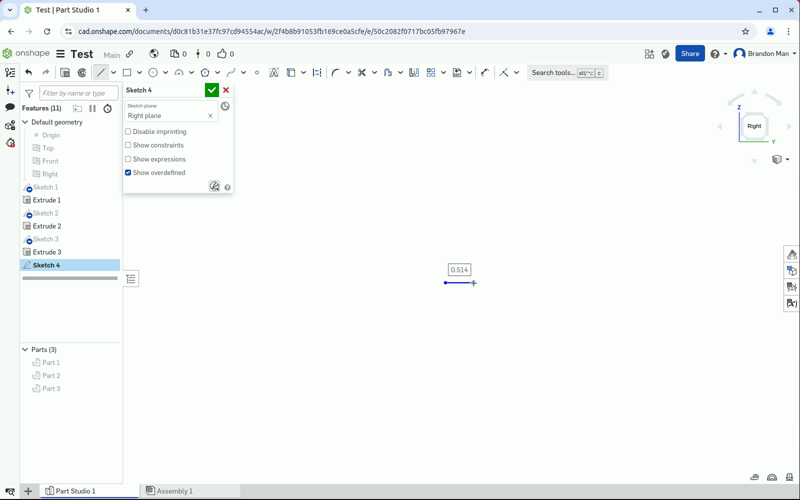
scroll(-6)
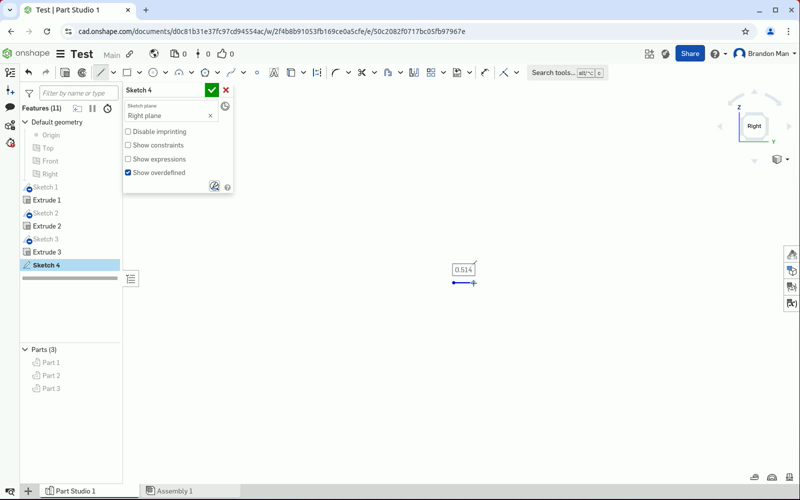
scroll(-6)
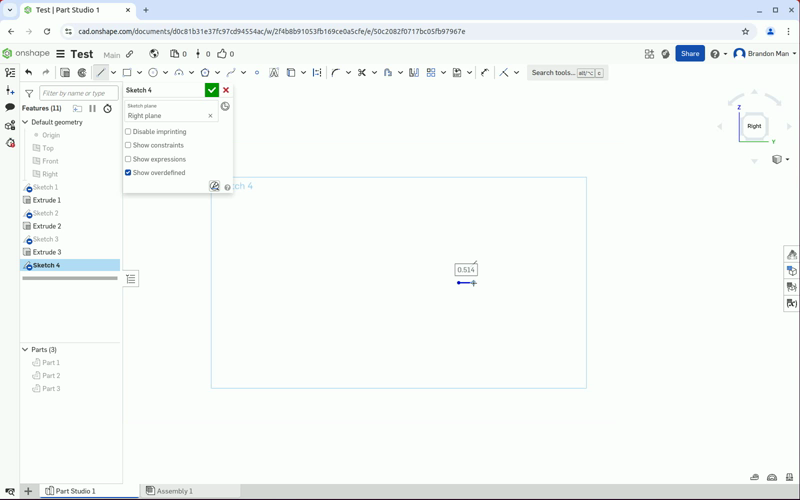
scroll(-6)
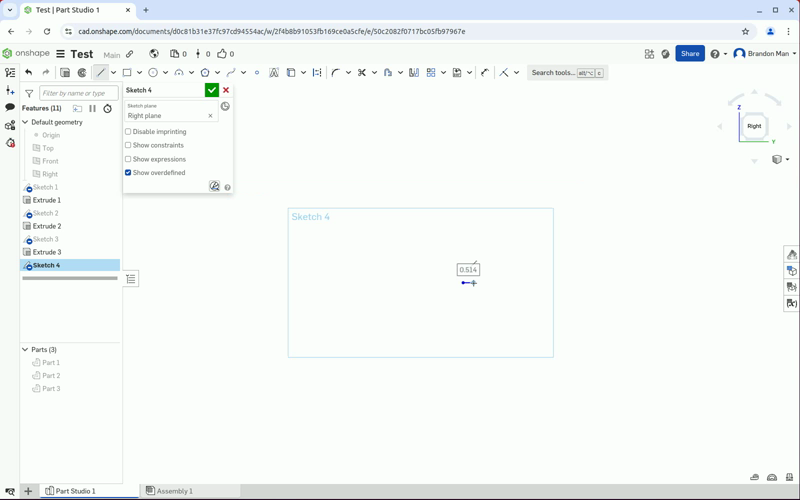
scroll(-6)
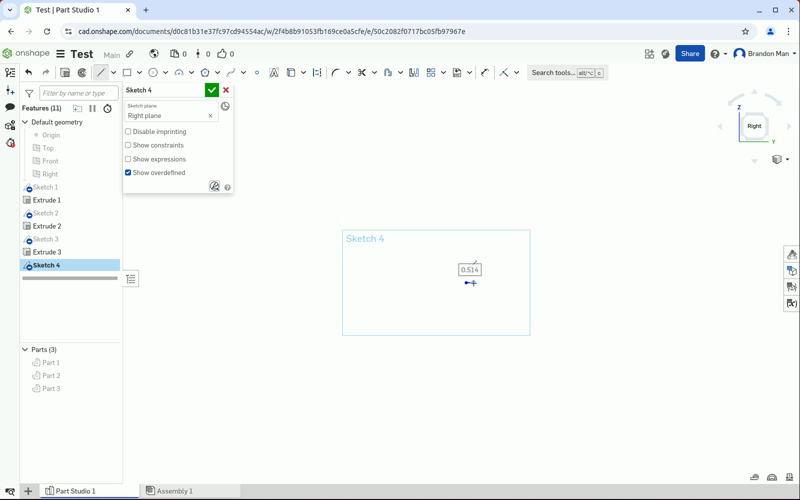
scroll(-6)
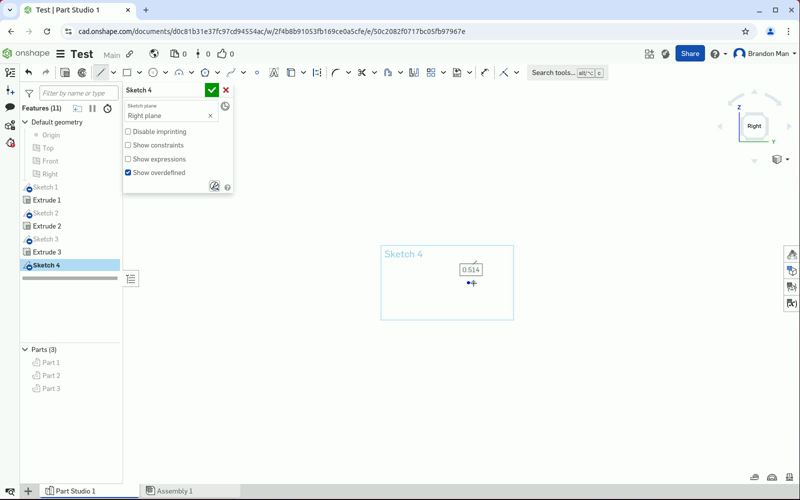
scroll(-6)
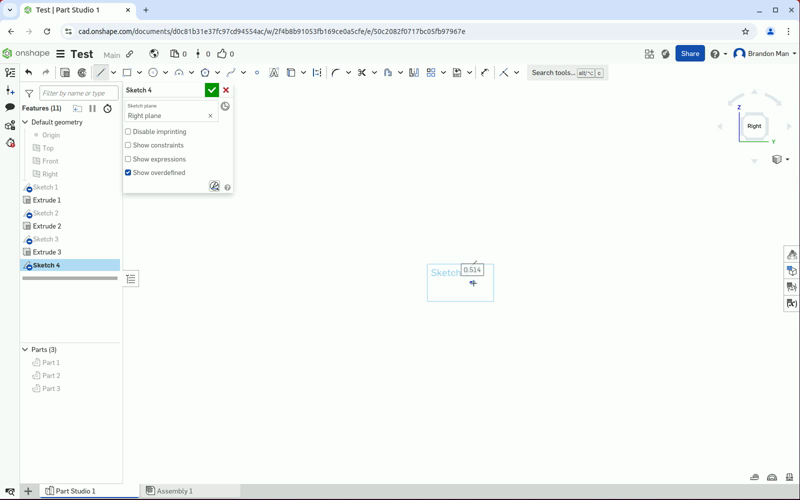
key_up(shift)
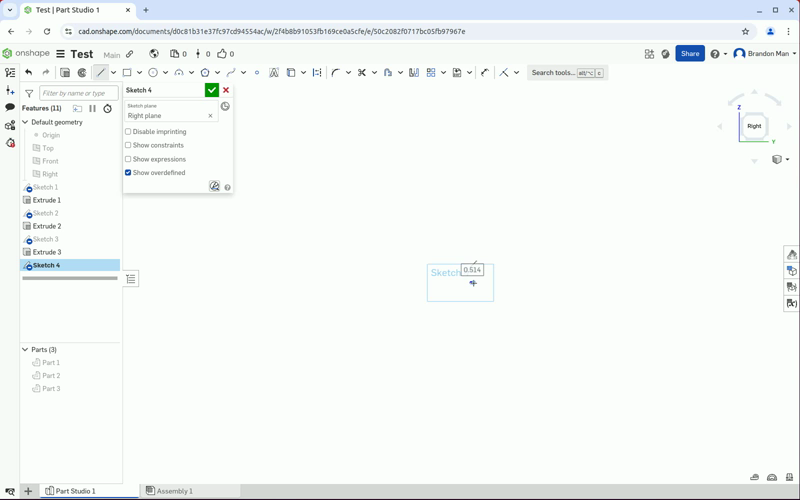
key_down(shift)
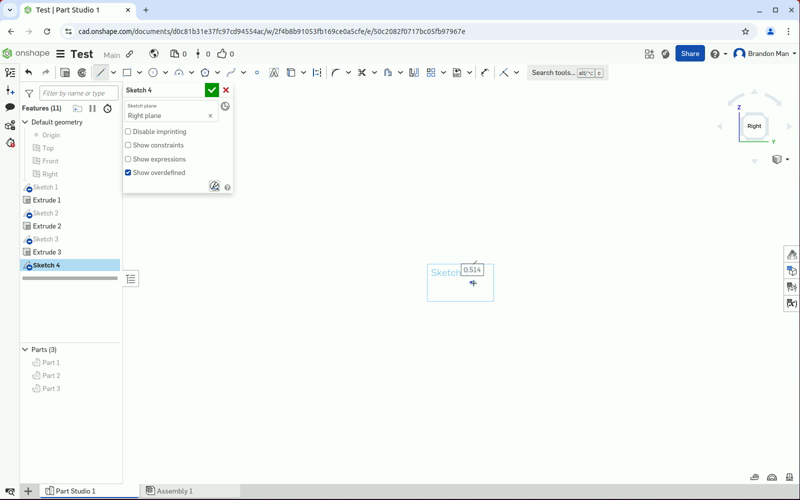
mouse_move(503, 282)
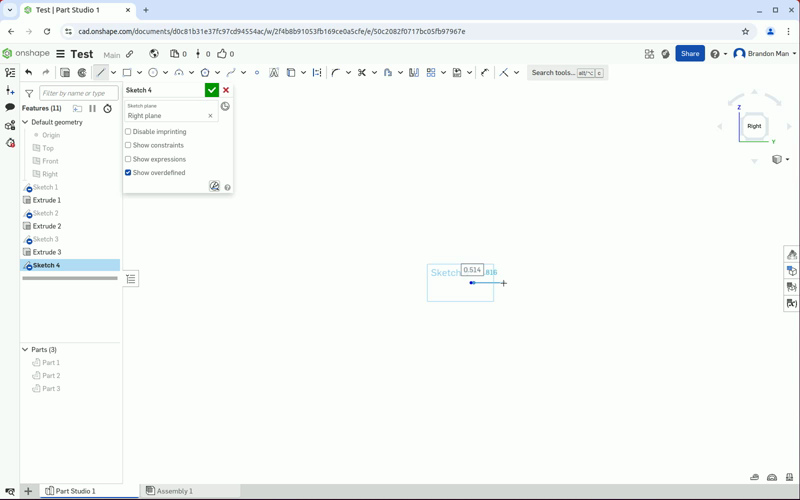
mouse_move(473, 255)
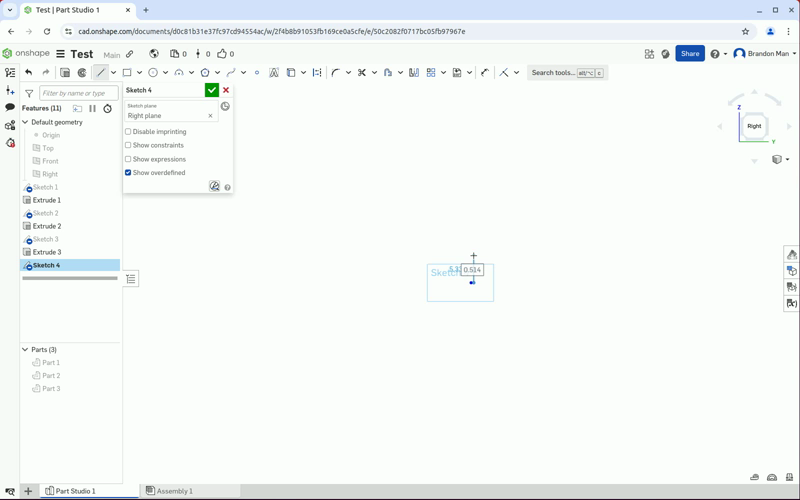
click(473, 255)
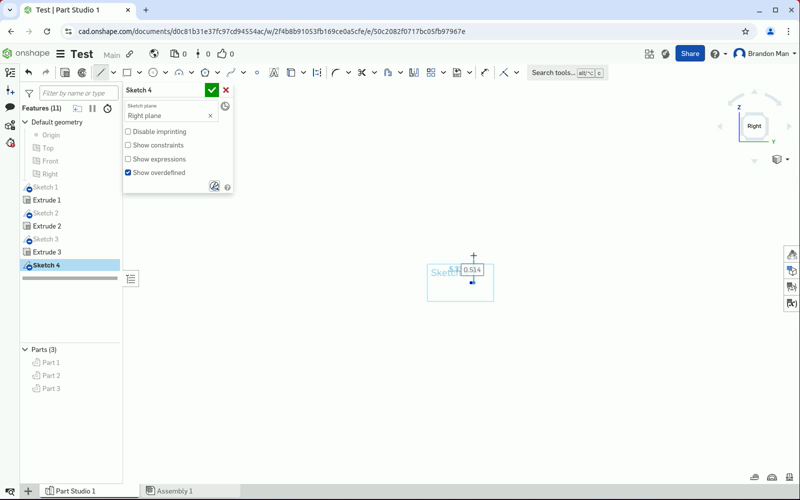
key_up(shift)
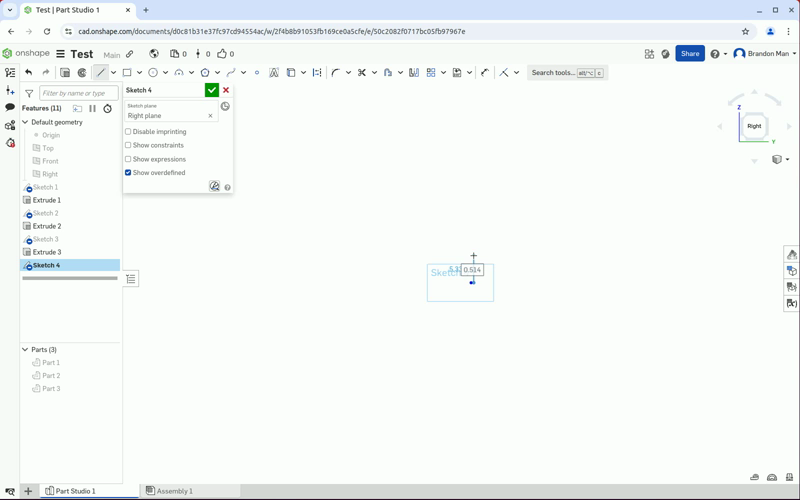
key_down(shift)
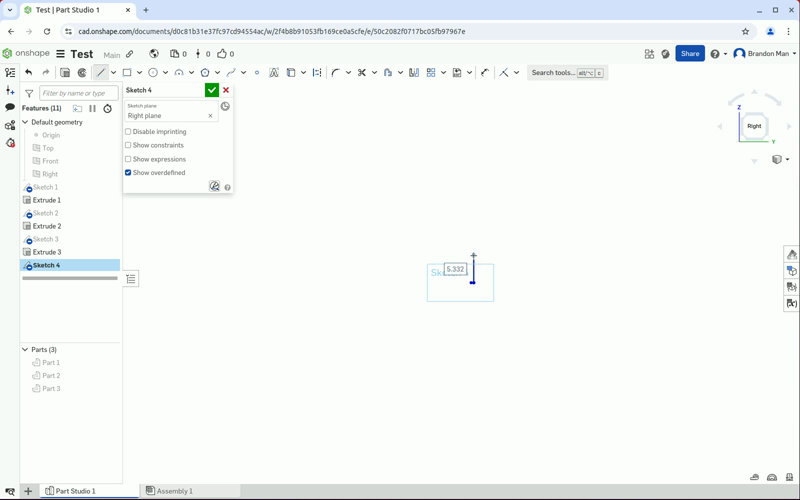
mouse_move(503, 255)
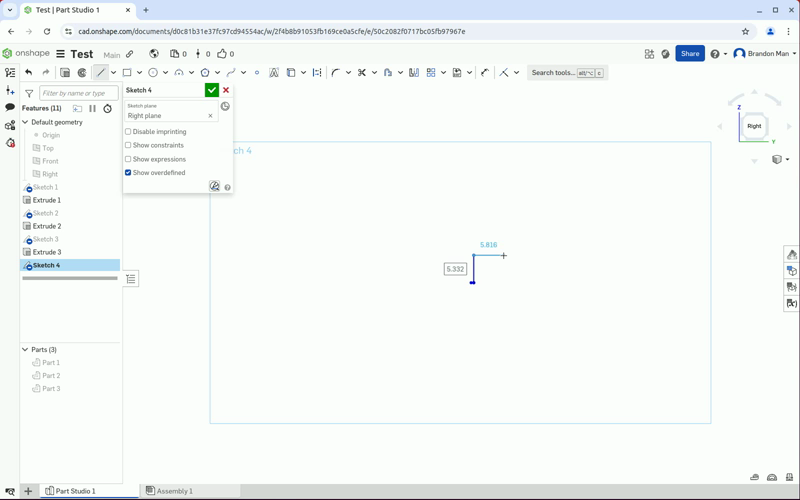
mouse_move(471, 255)
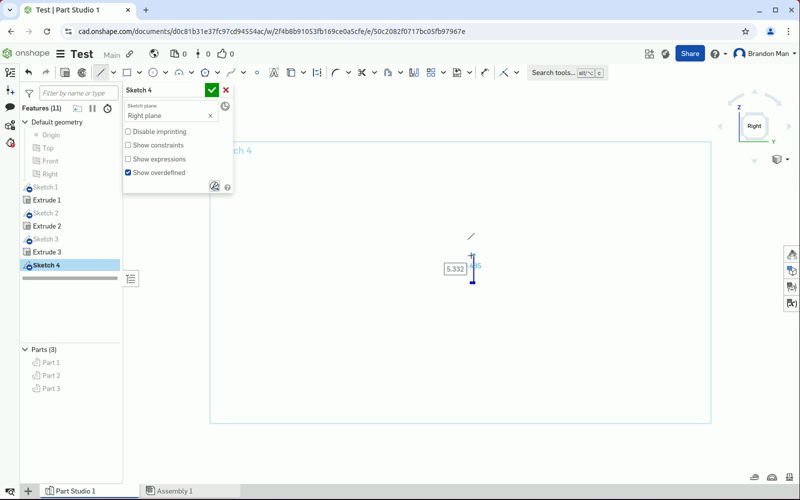
scroll(6)
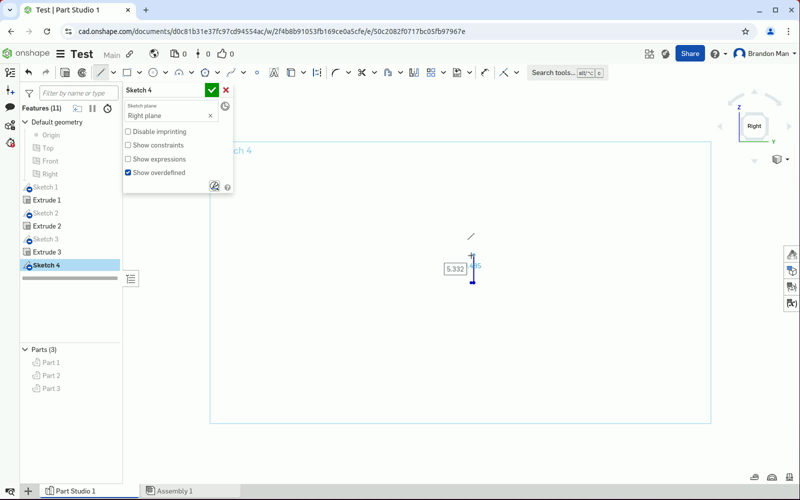
scroll(6)
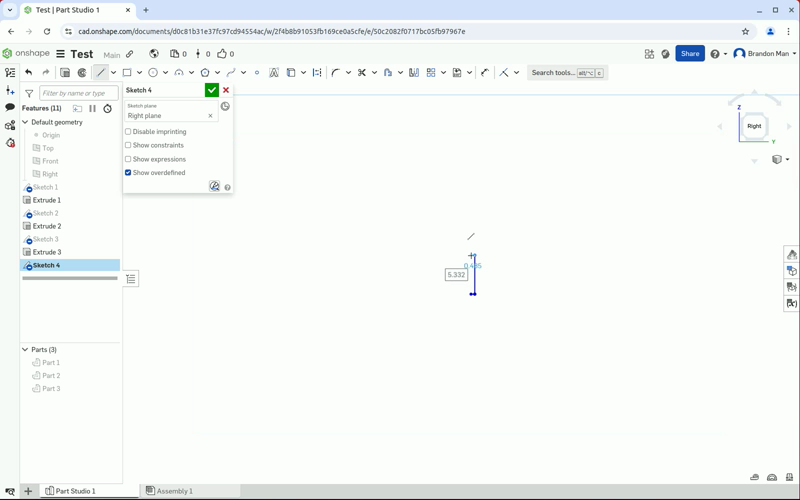
scroll(6)
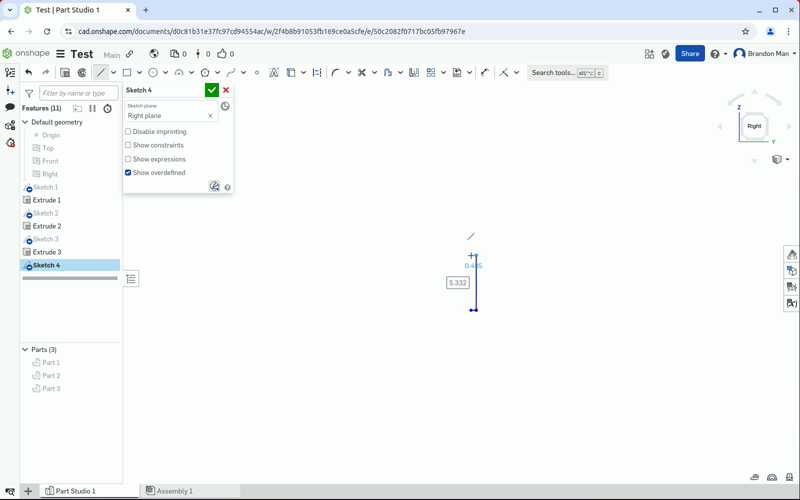
scroll(6)
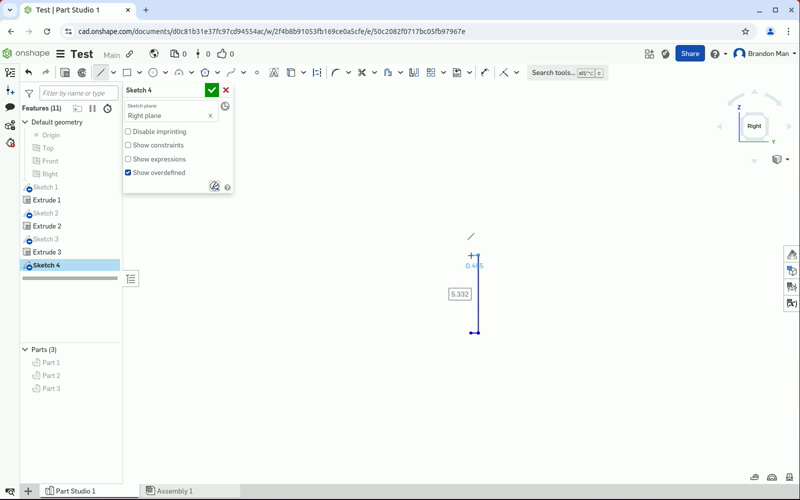
scroll(6)
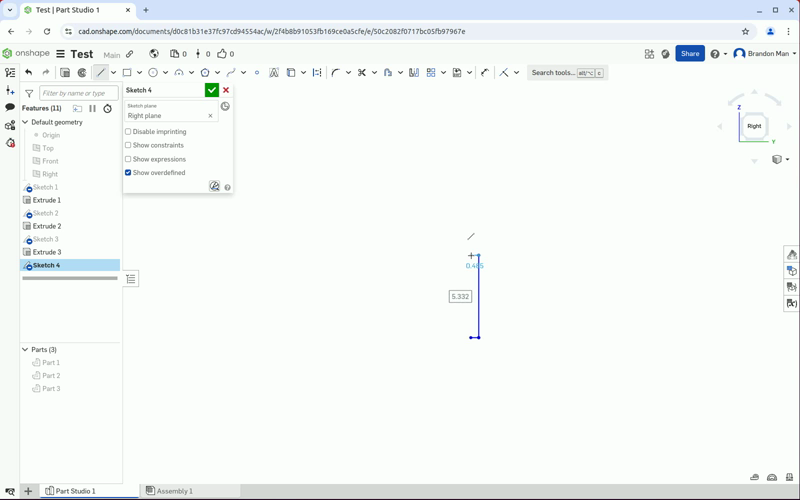
scroll(6)
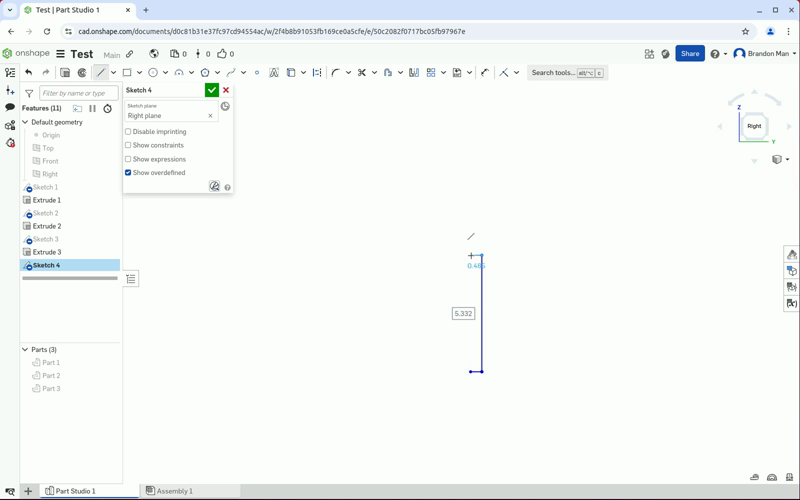
scroll(6)
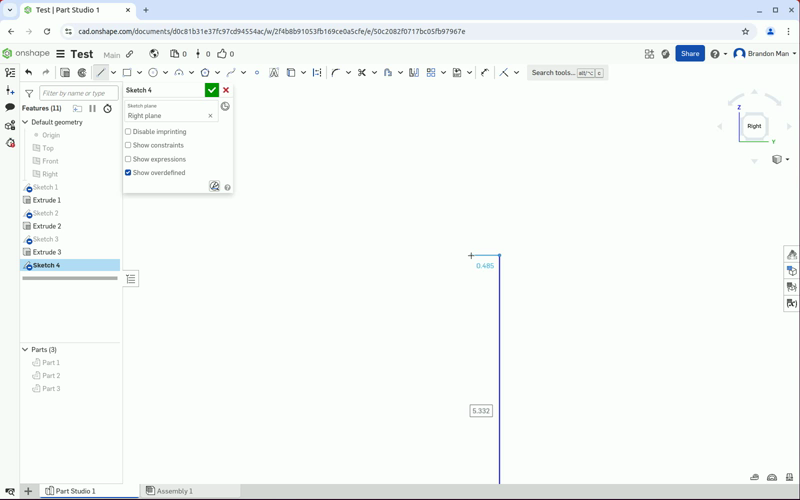
click(471, 255)
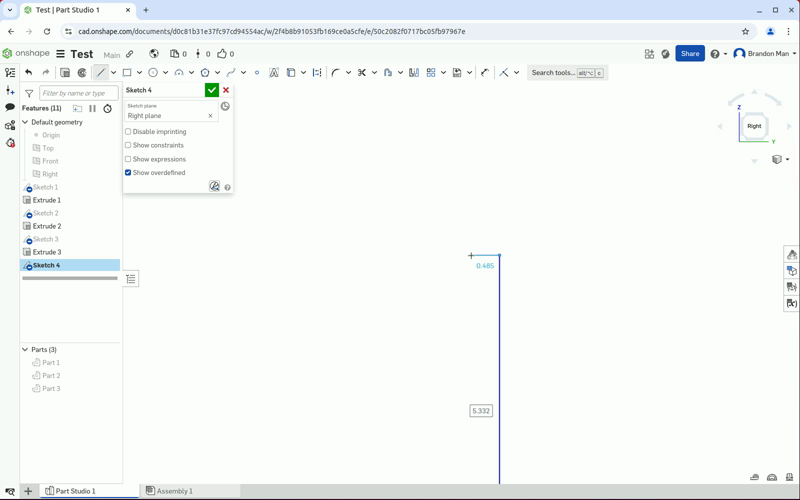
scroll(-6)
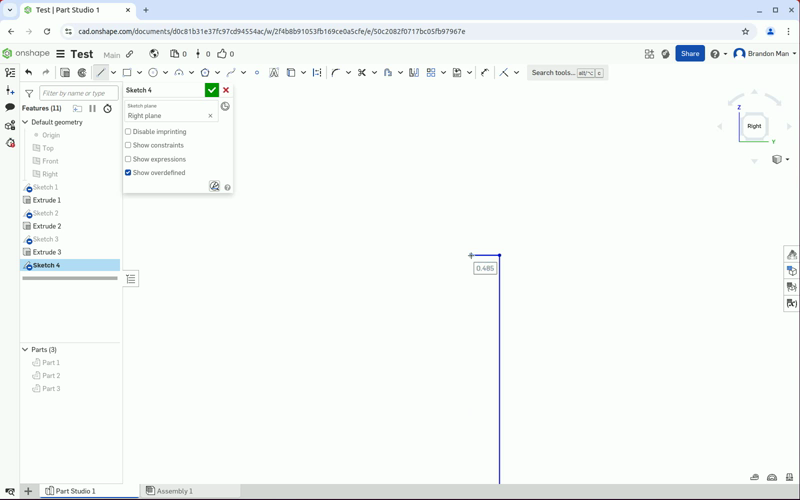
scroll(-6)
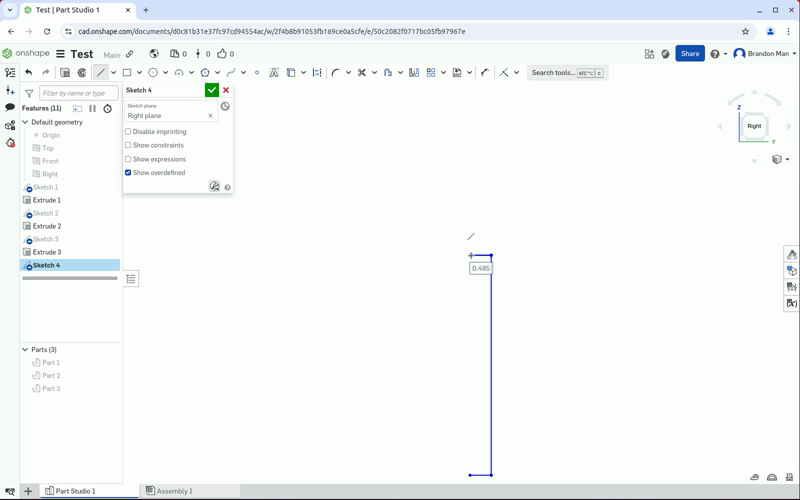
scroll(-6)
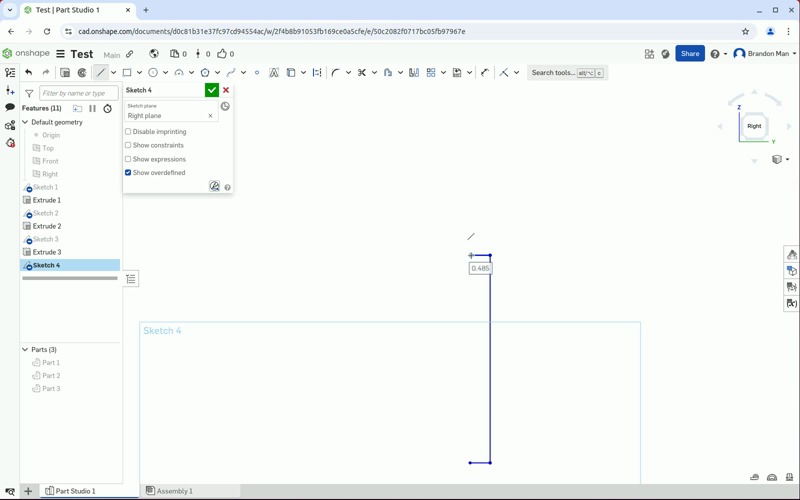
scroll(-6)
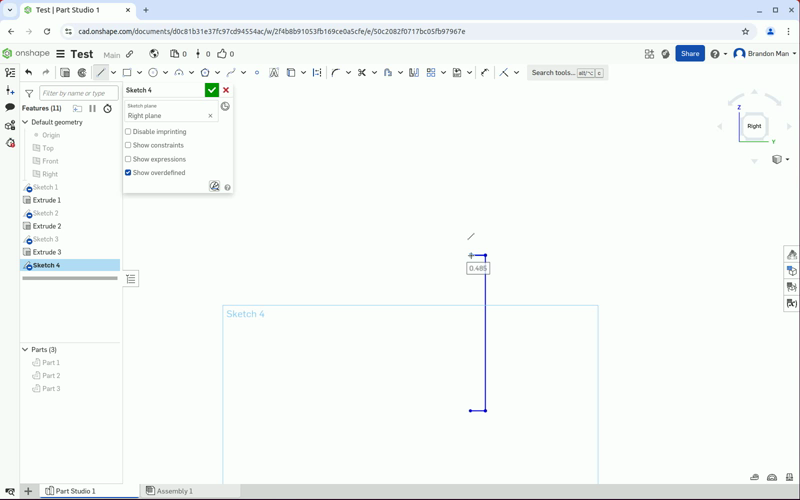
scroll(-6)
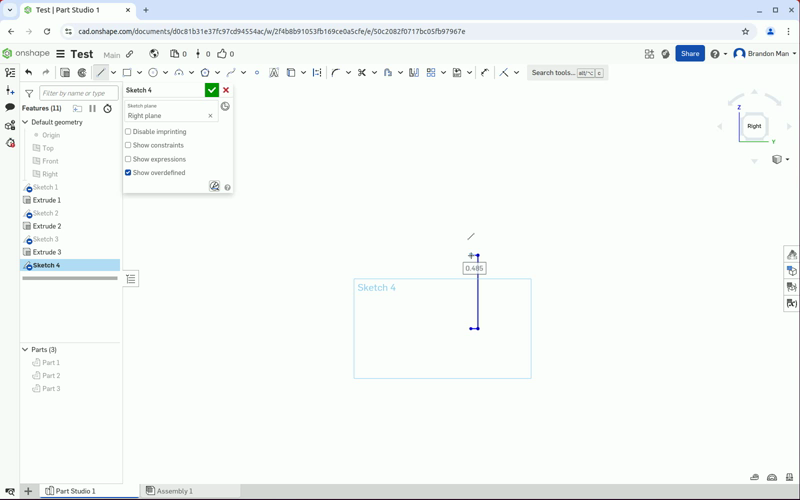
scroll(-6)
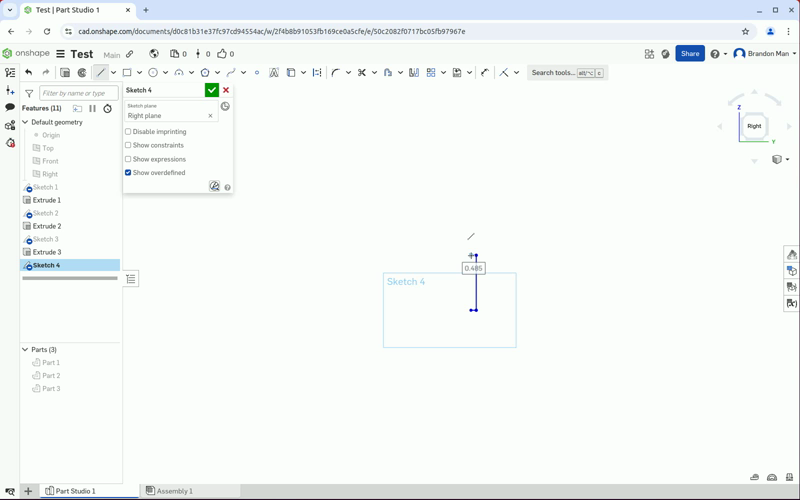
scroll(-6)
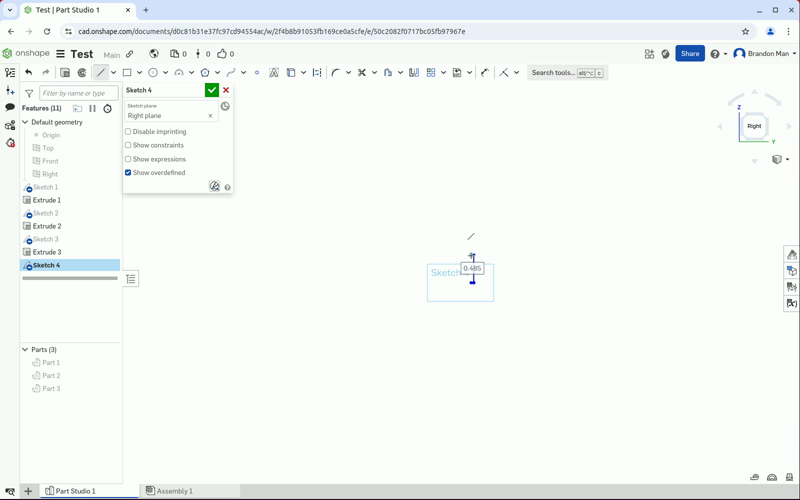
key_up(shift)
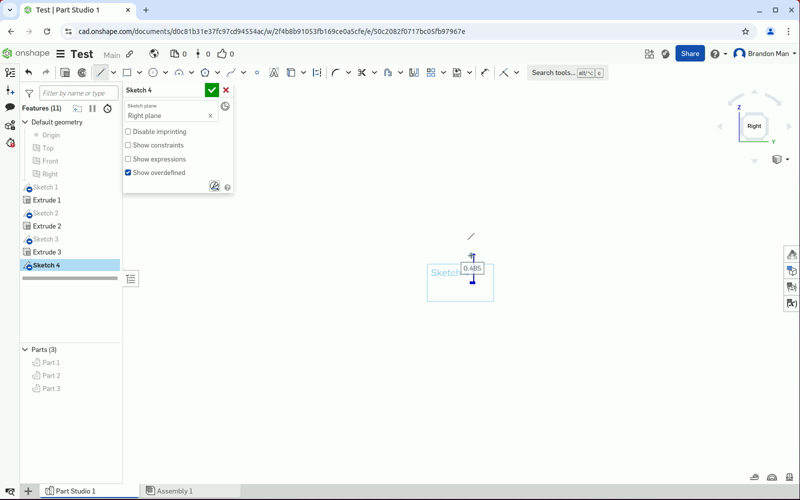
mouse_move(501, 255)
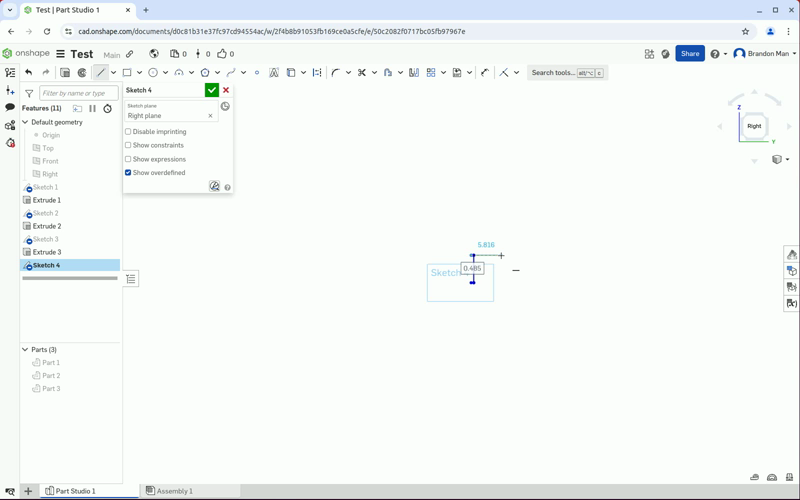
key_down(shift)
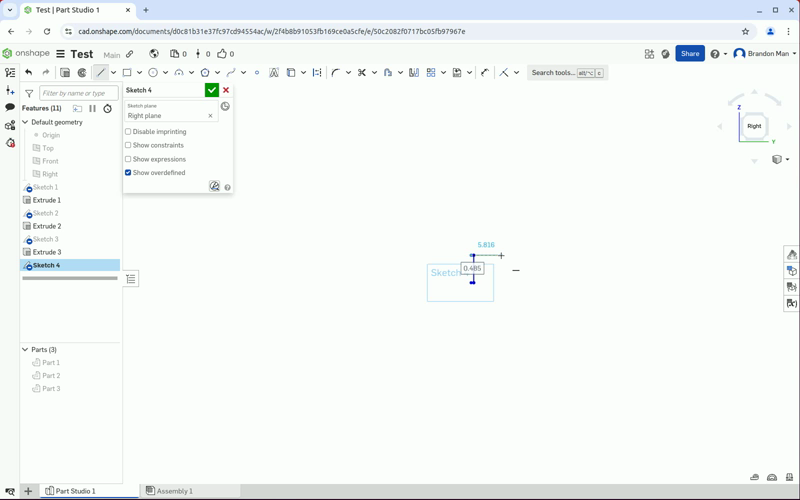
mouse_move(471, 282)
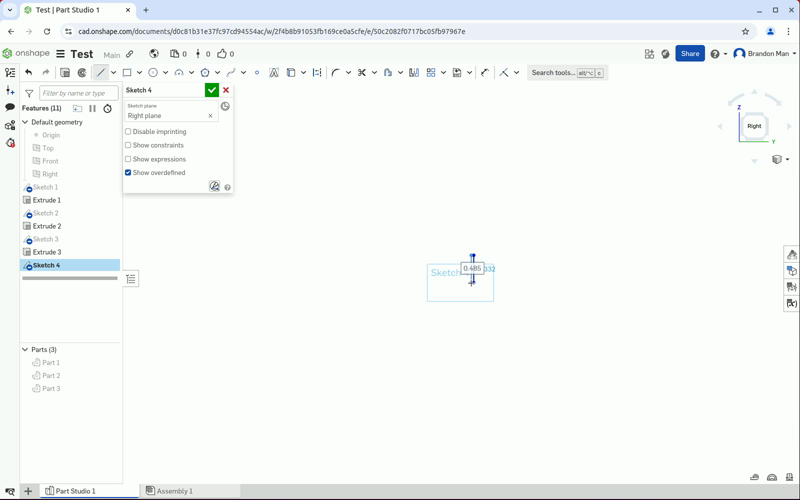
scroll(6)
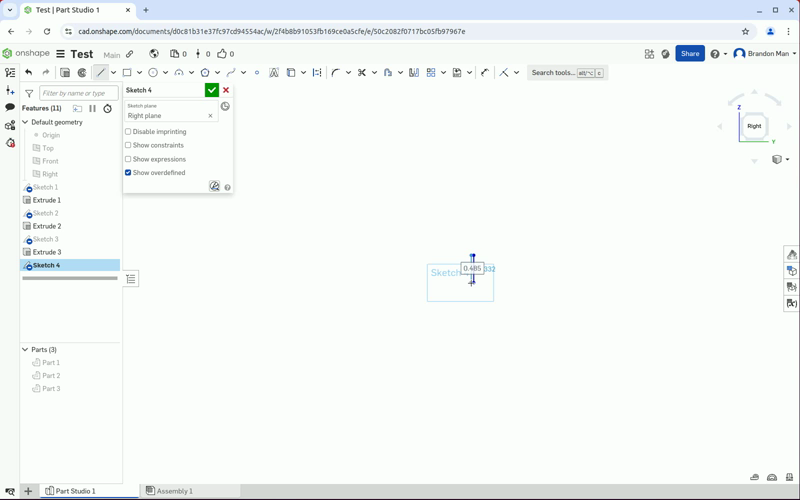
scroll(6)
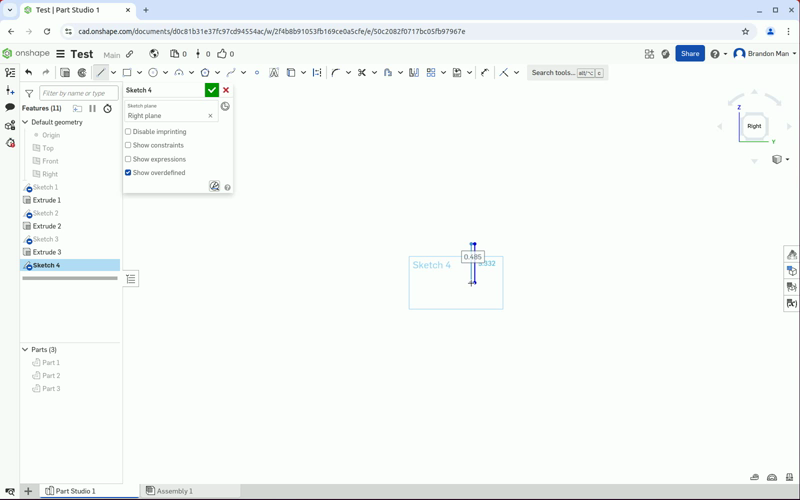
scroll(6)
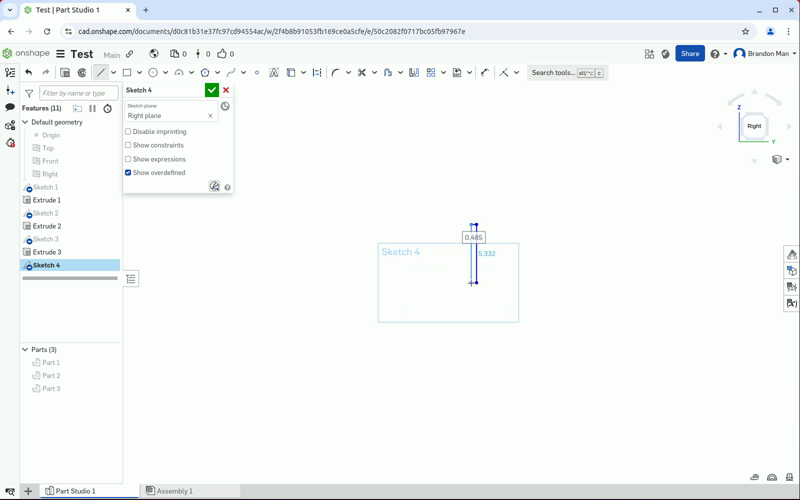
scroll(6)
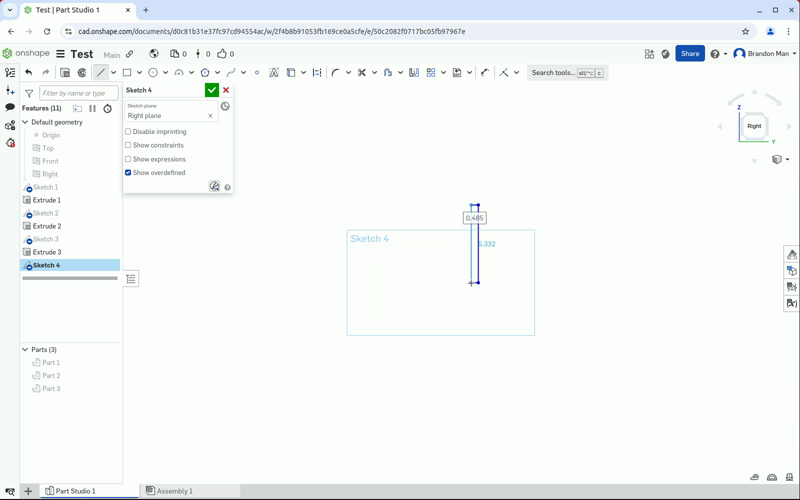
scroll(6)
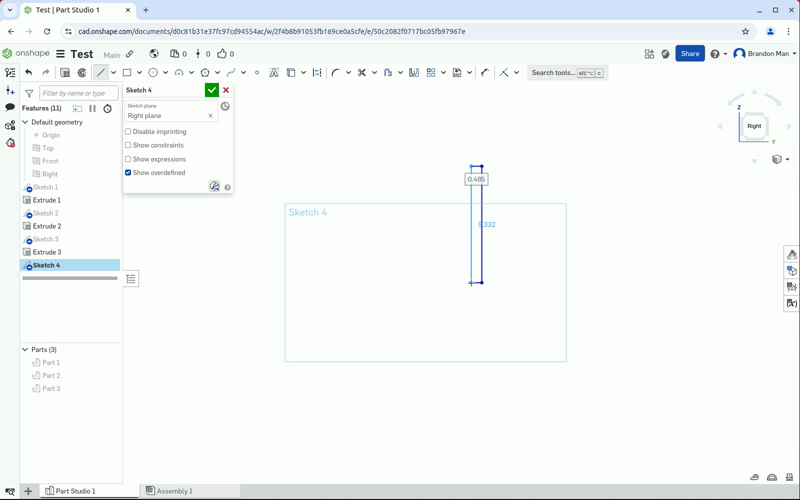
scroll(6)
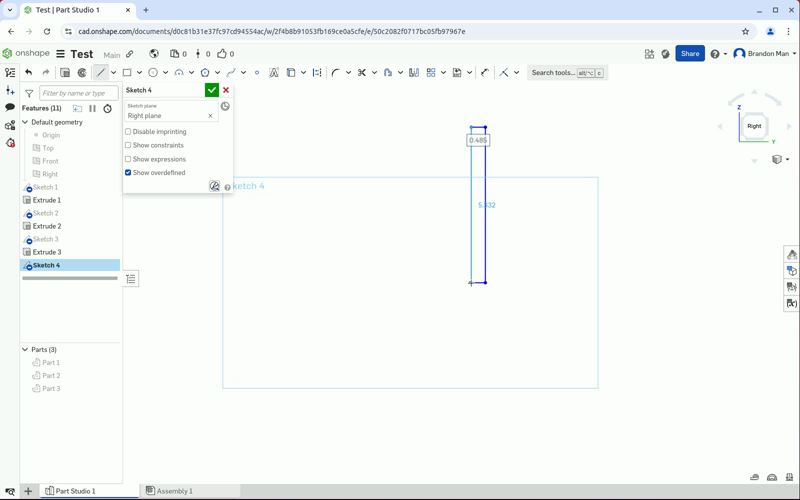
scroll(6)
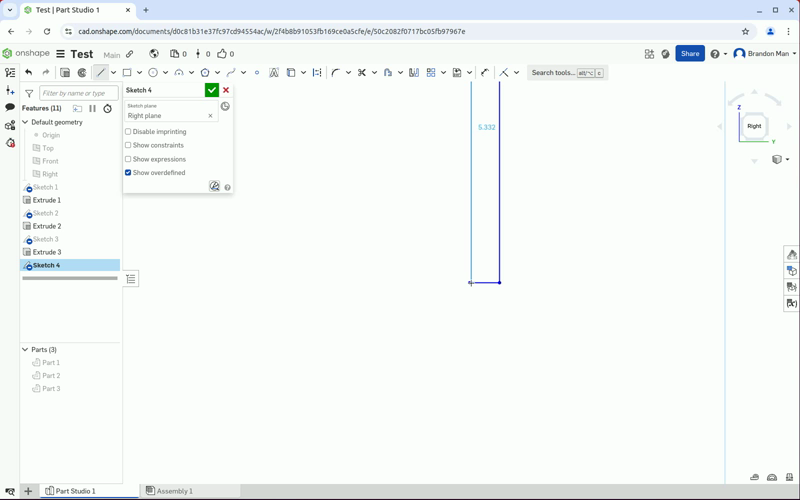
key_up(shift)
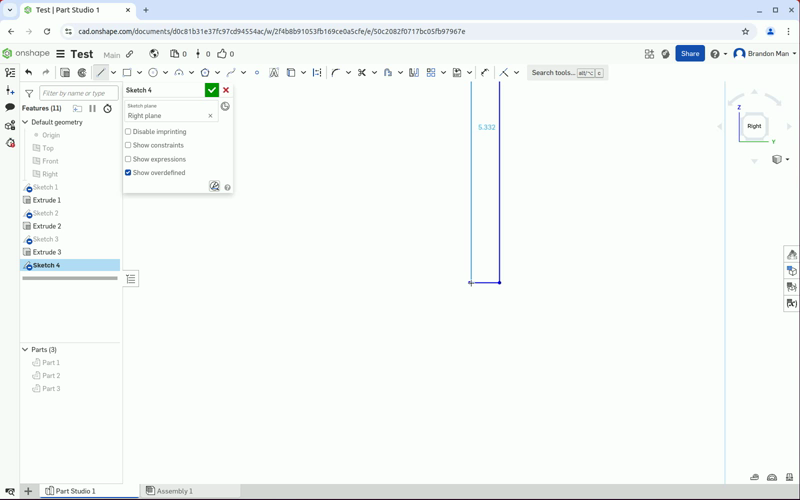
click(471, 282)
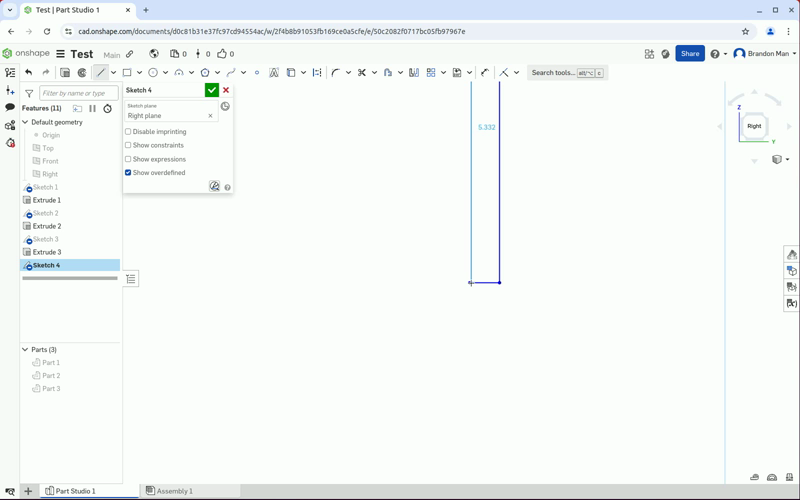
scroll(-6)
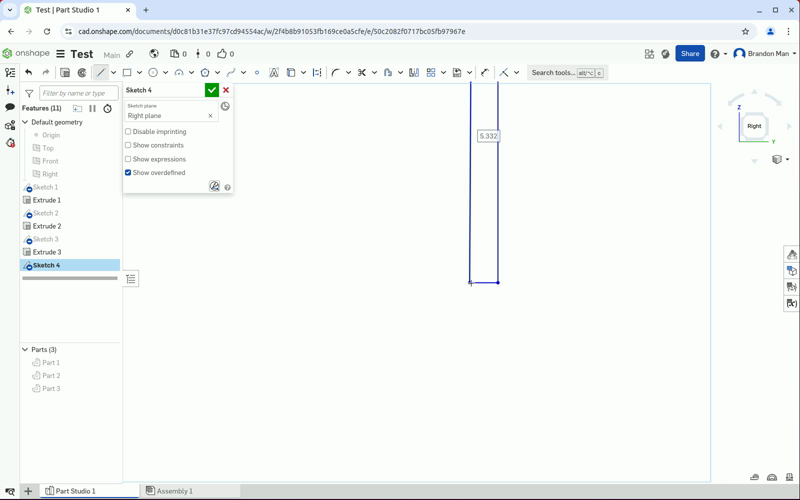
scroll(-6)
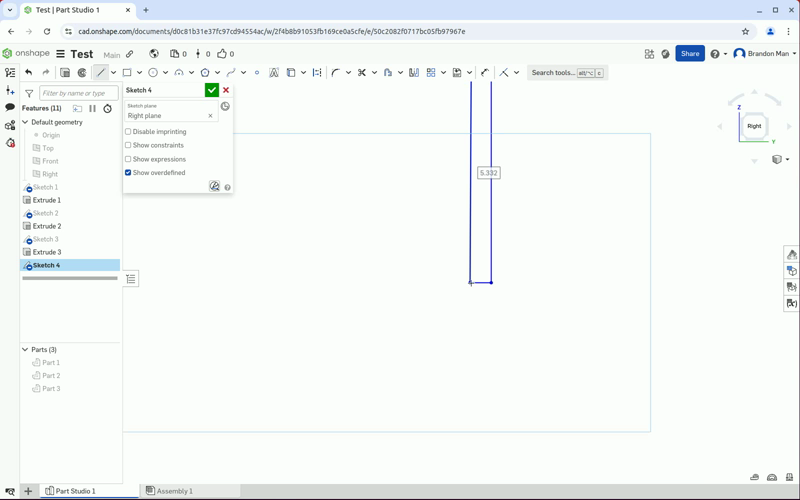
scroll(-6)
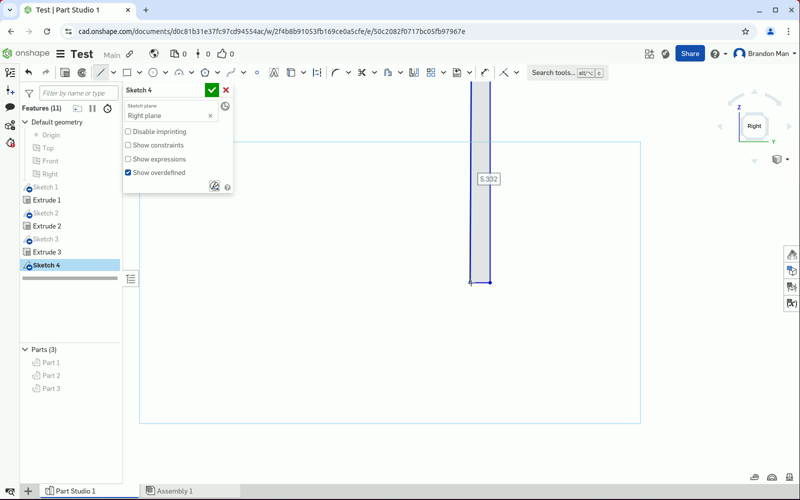
scroll(-6)
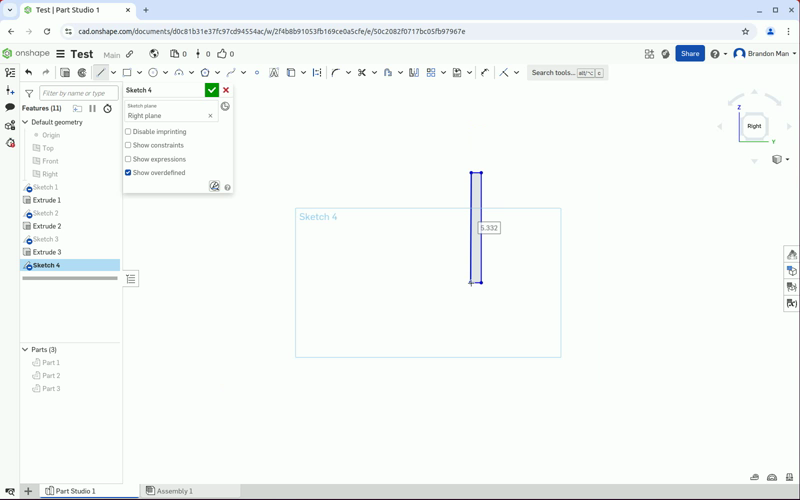
scroll(-6)
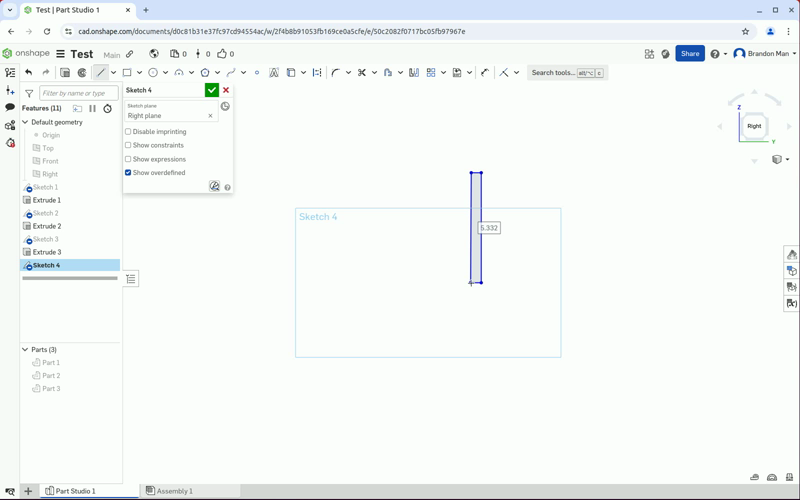
scroll(-6)
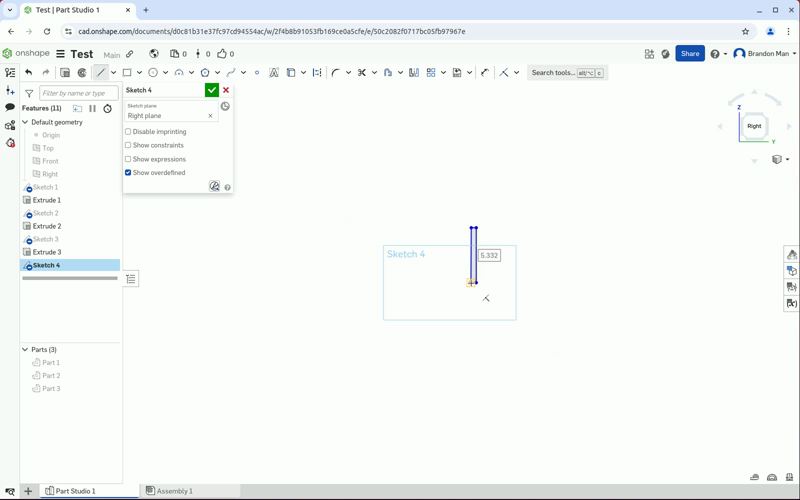
scroll(-6)
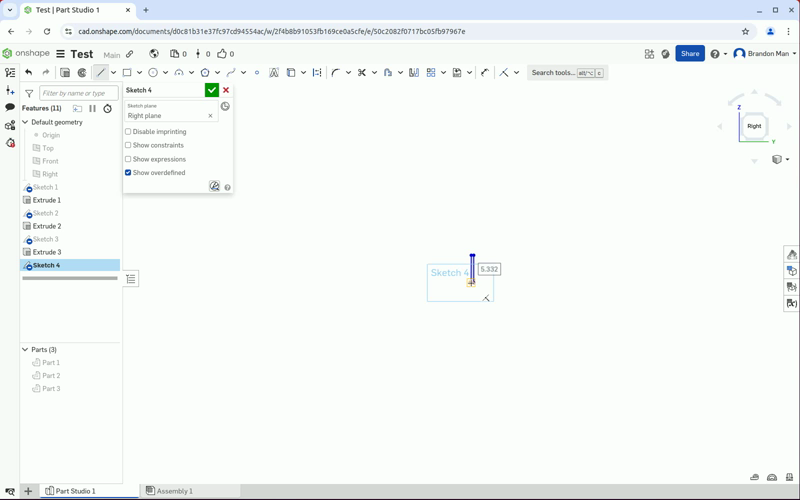
key(esc)
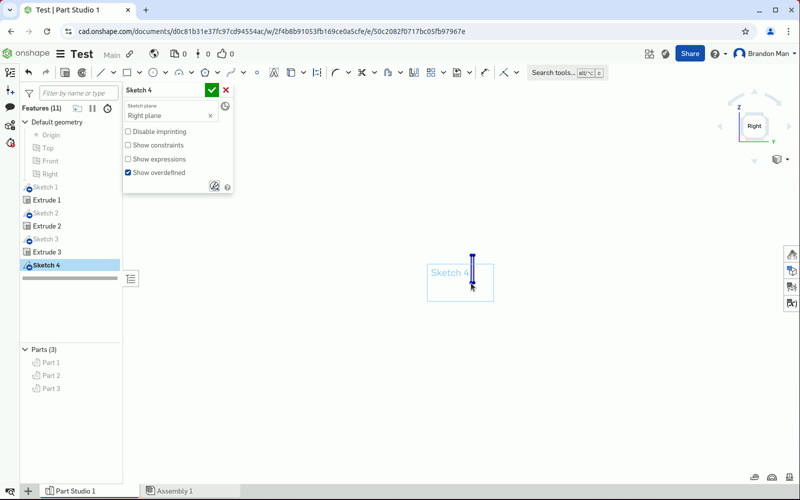
mouse_move(472, 260)
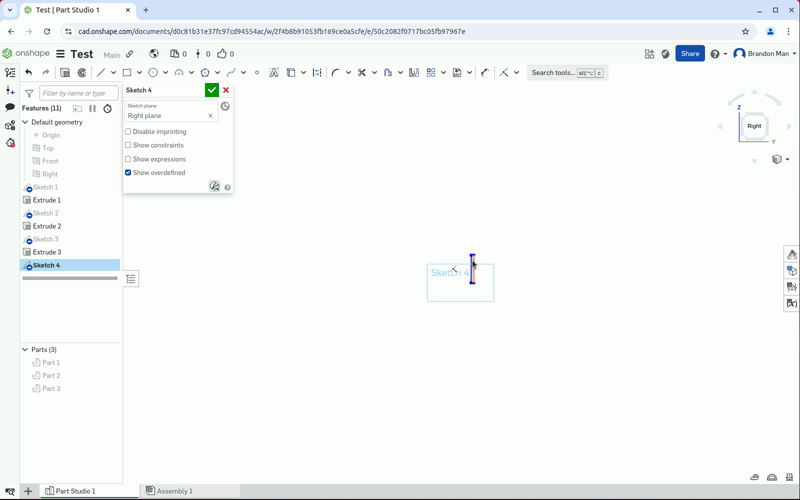
scroll(6)
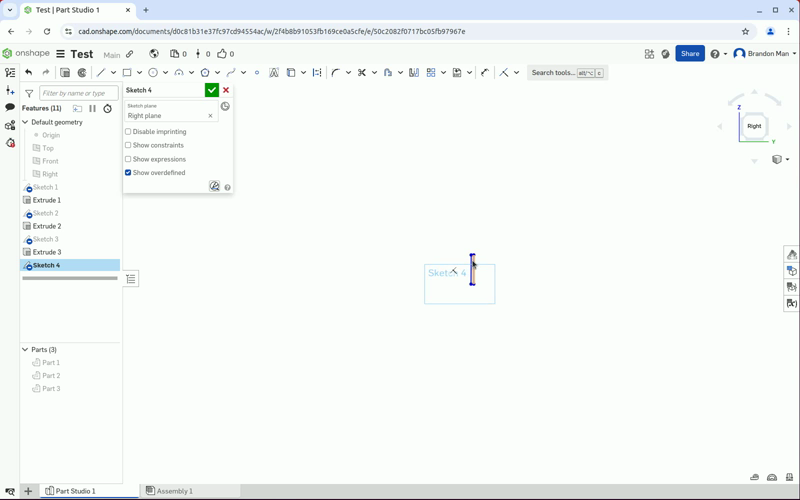
scroll(6)
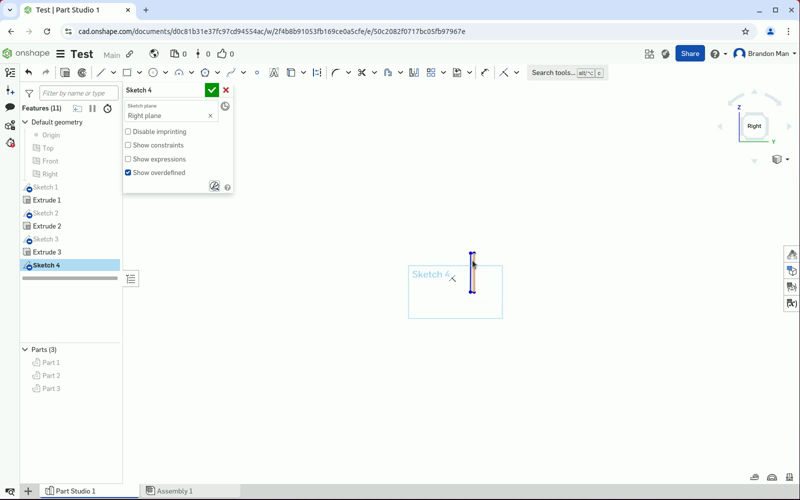
scroll(6)
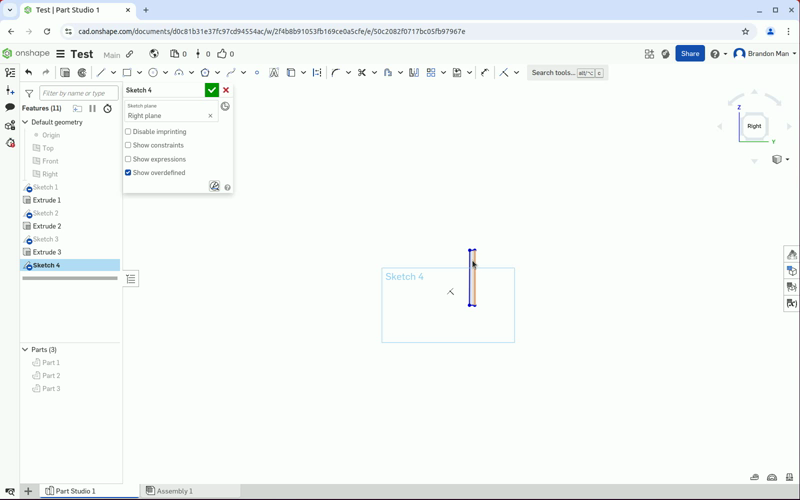
scroll(6)
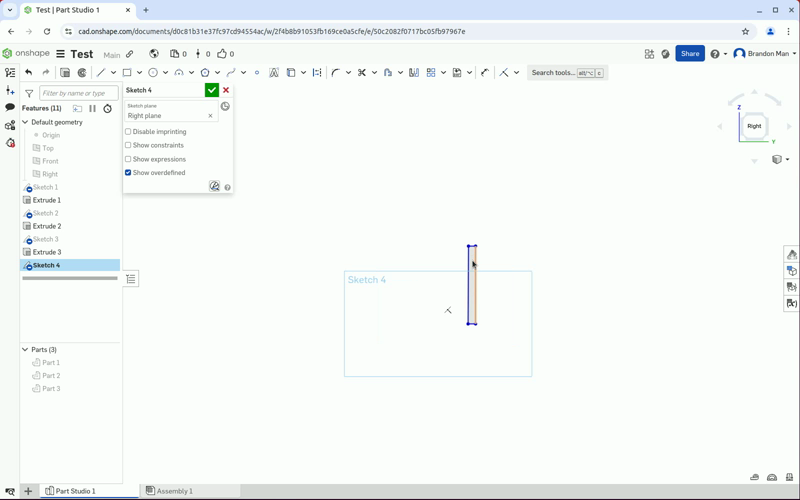
scroll(6)
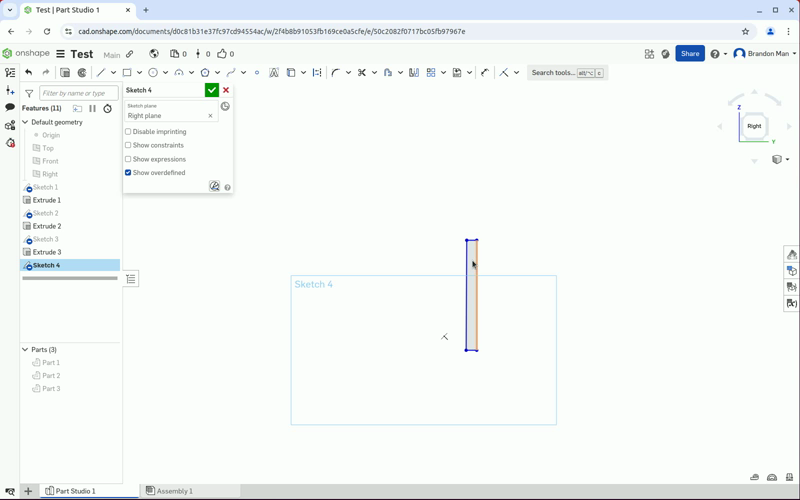
scroll(6)
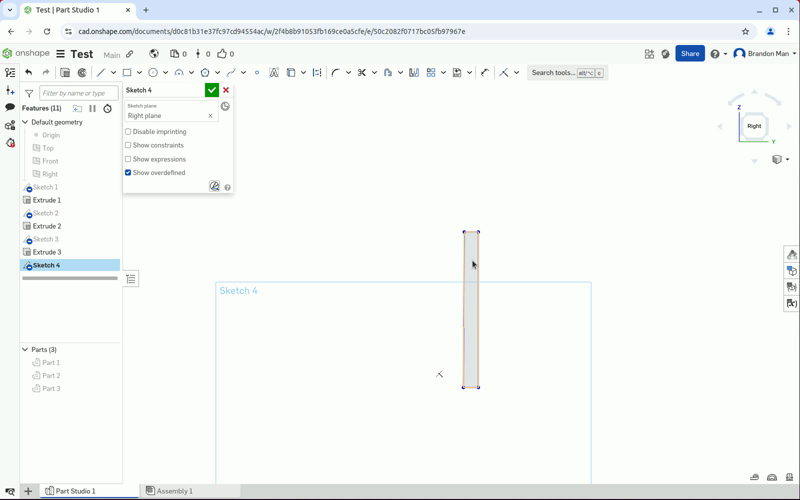
scroll(6)
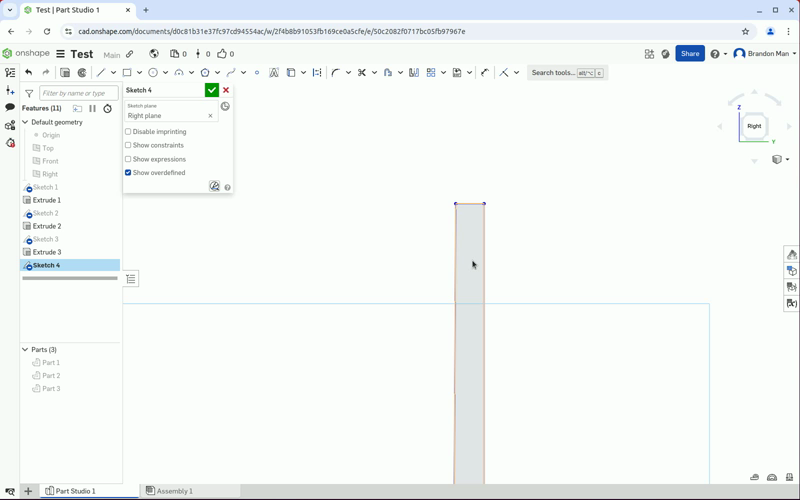
click(472, 260)
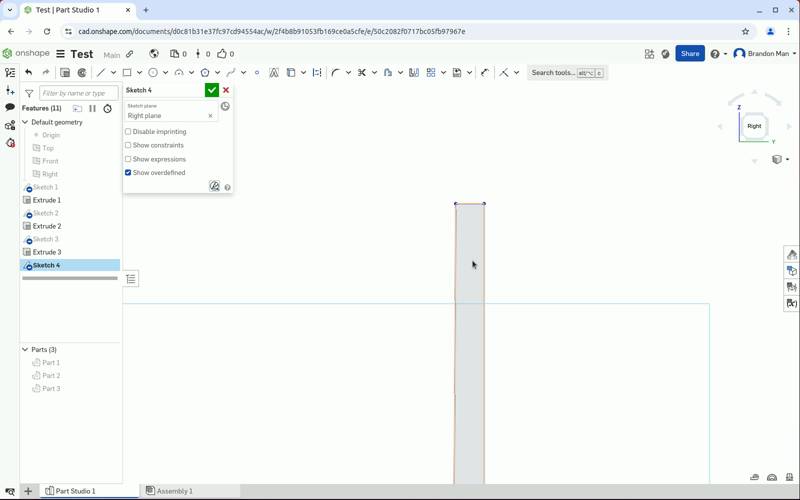
scroll(-6)
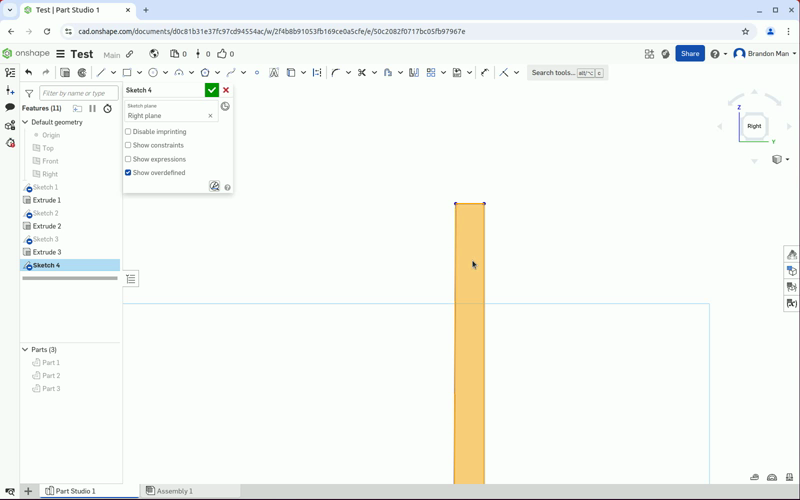
scroll(-6)
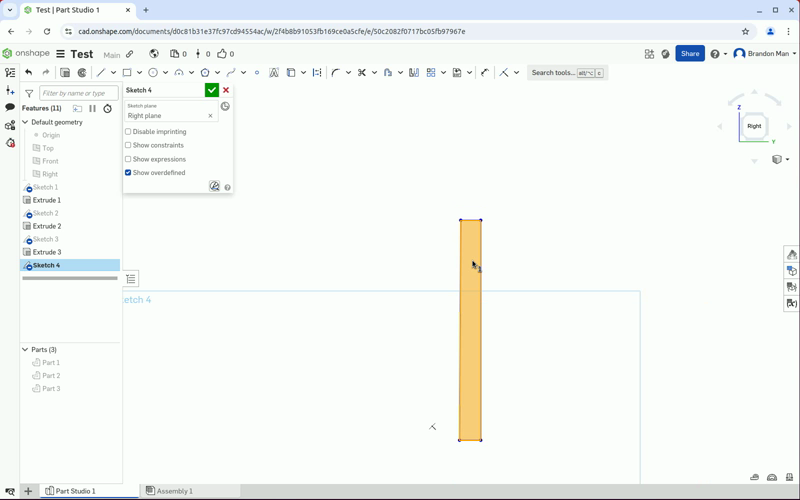
scroll(-6)
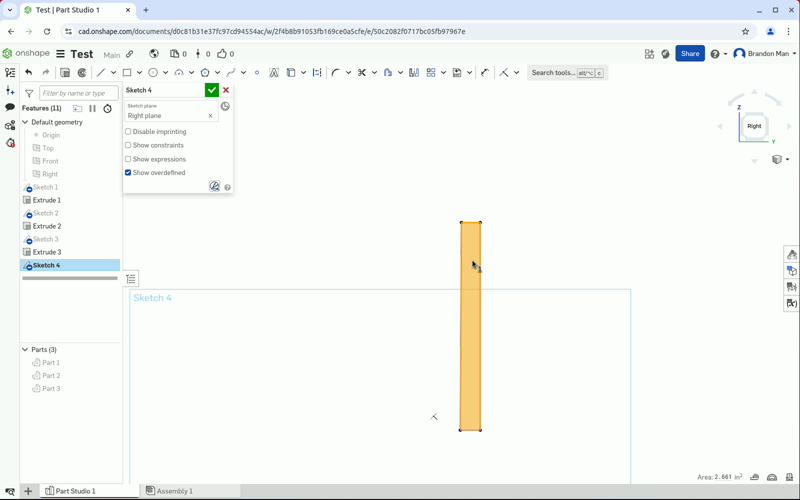
scroll(-6)
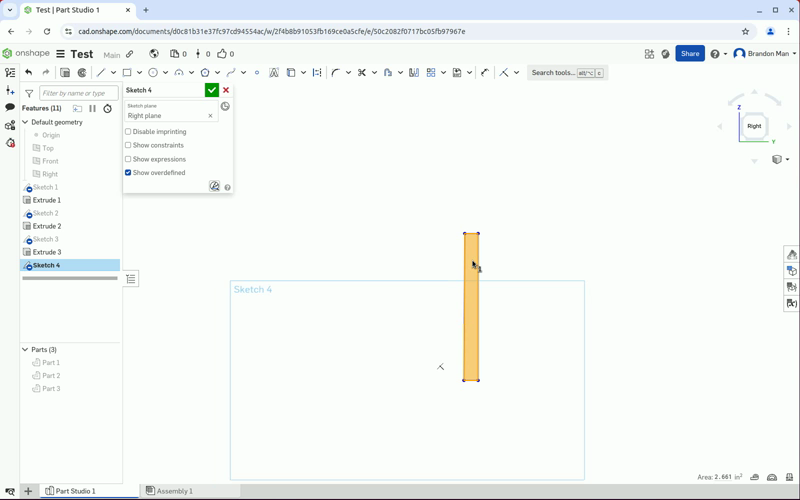
scroll(-6)
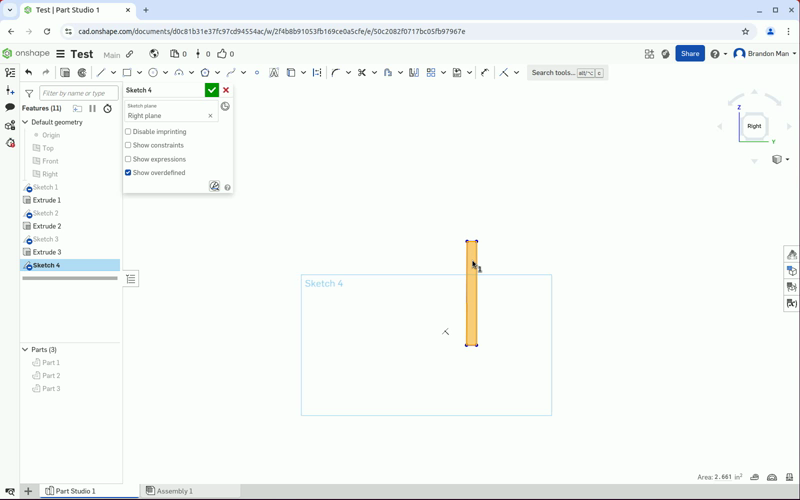
scroll(-6)
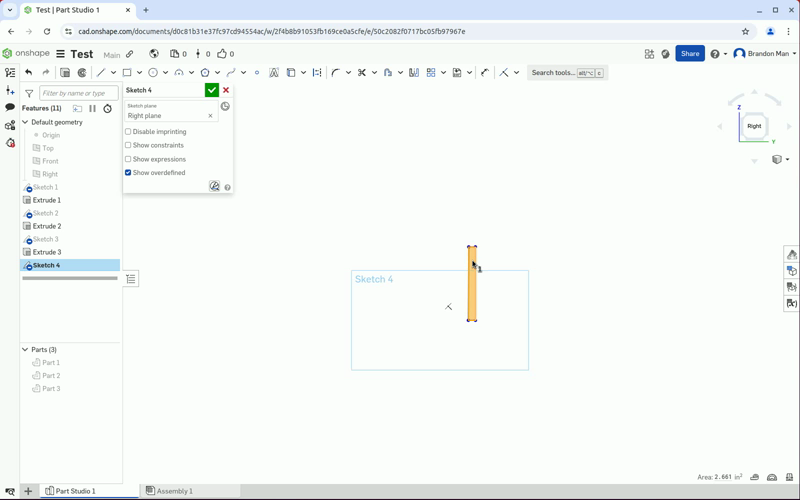
scroll(-6)
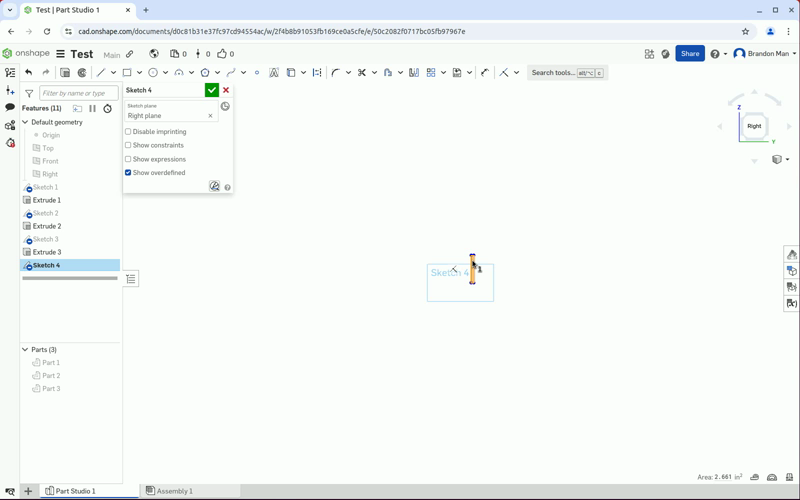
mouse_move(73, 352)
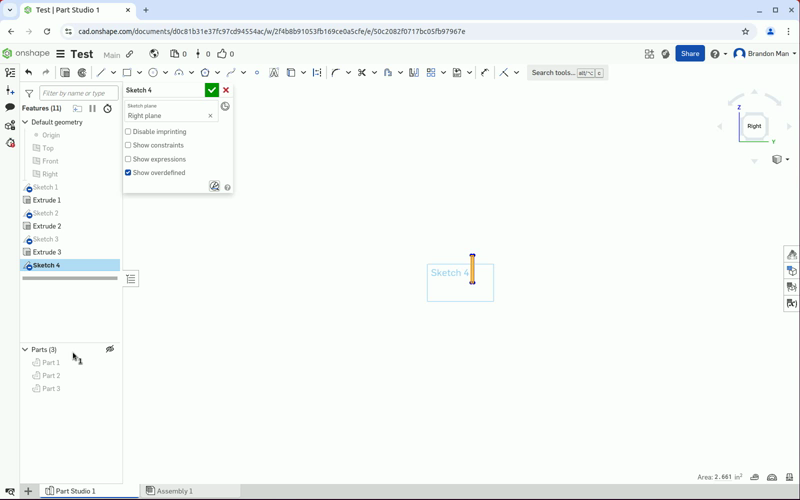
key(shift+y)
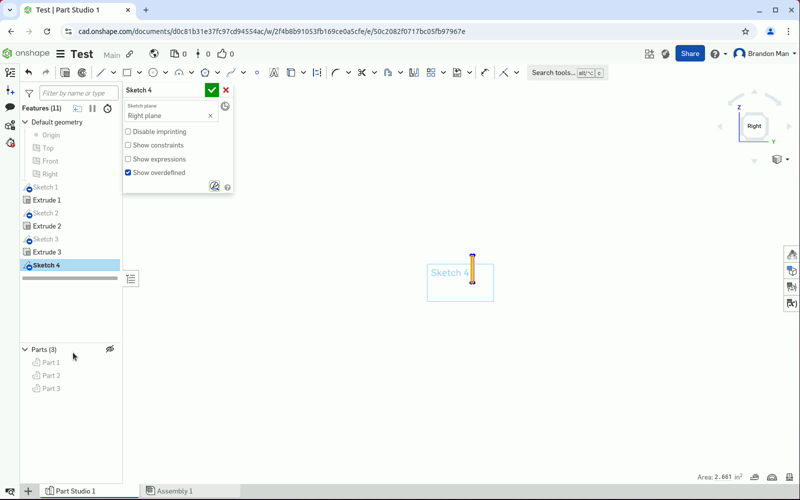
key(shift+e)
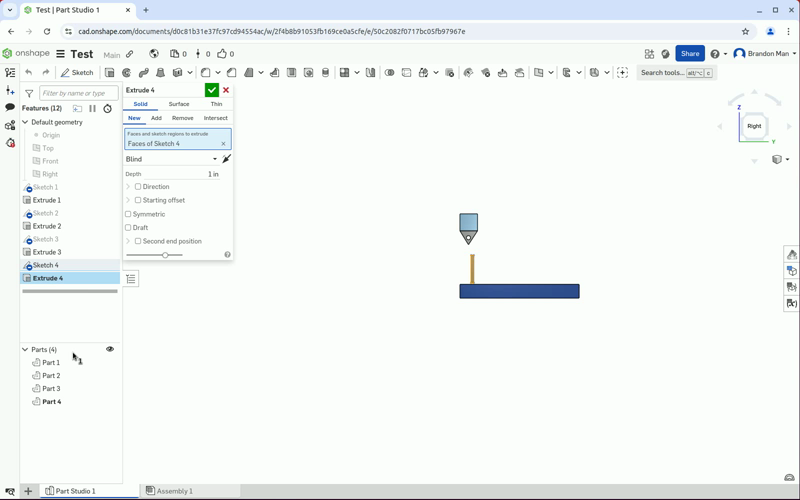
mouse_move(143, 106)
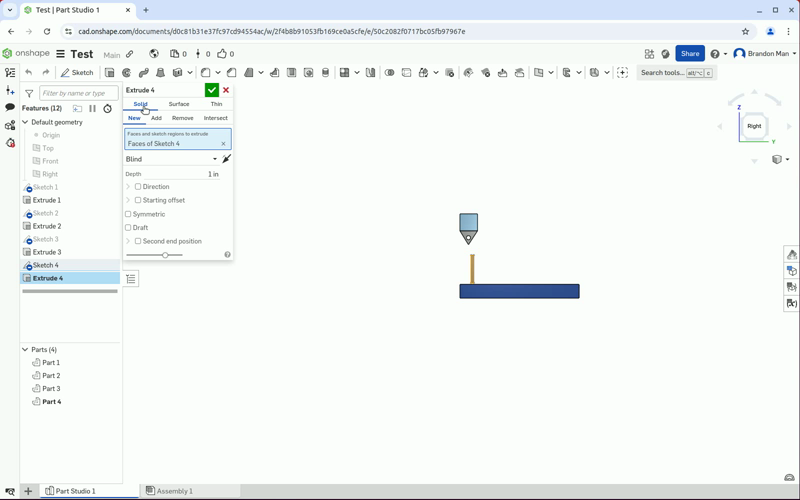
click(143, 106)
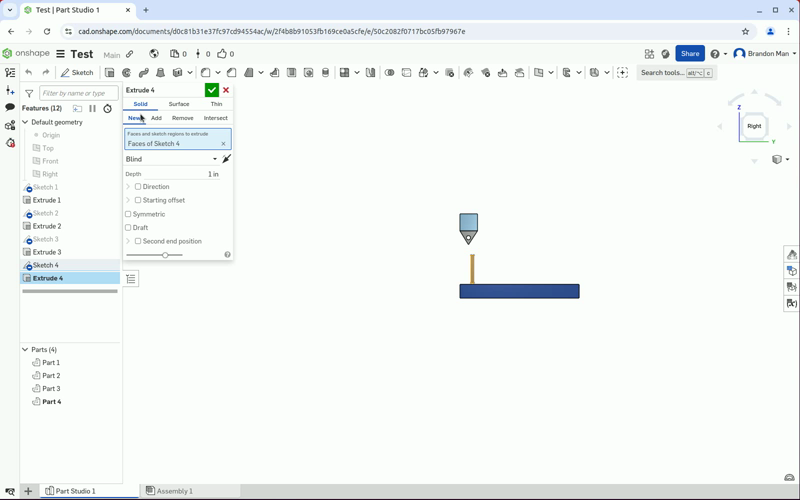
mouse_move(137, 120)
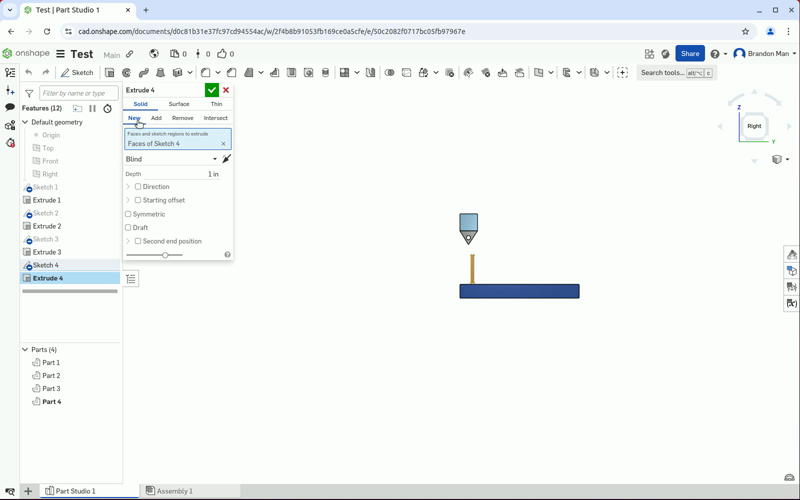
click(137, 120)
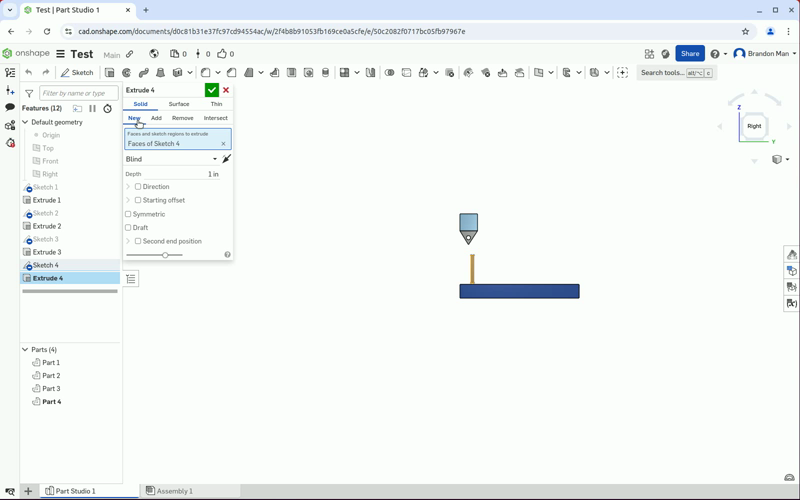
key(tab, 4)
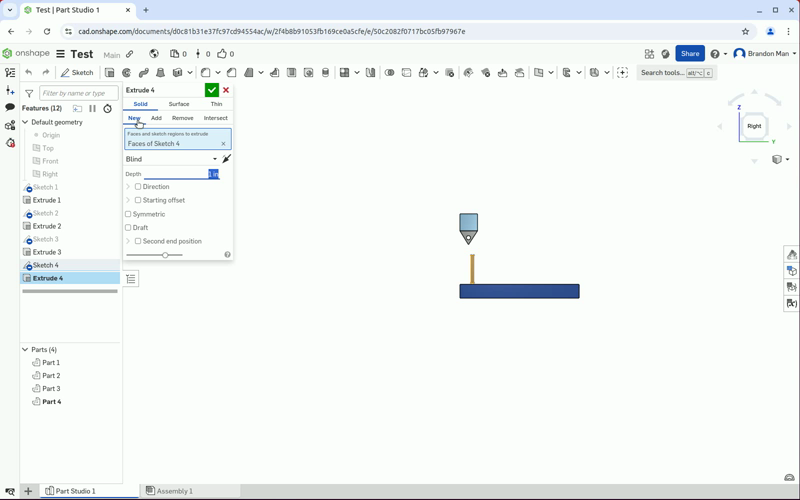
text(0.241)
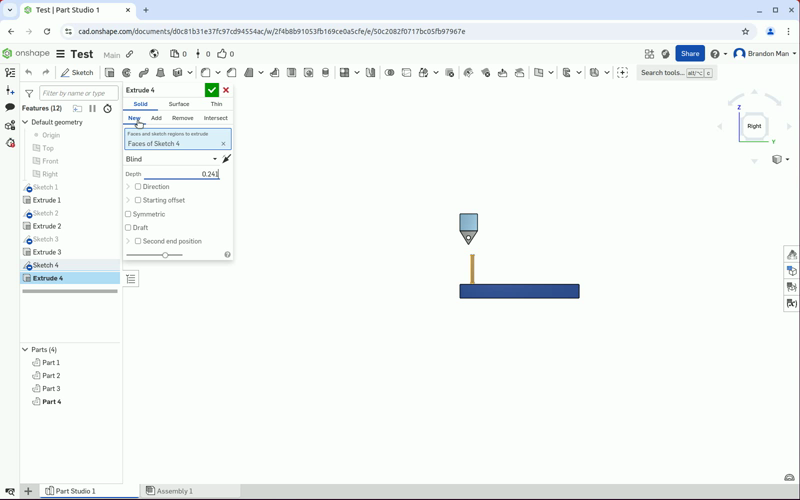
key(tab, 3)
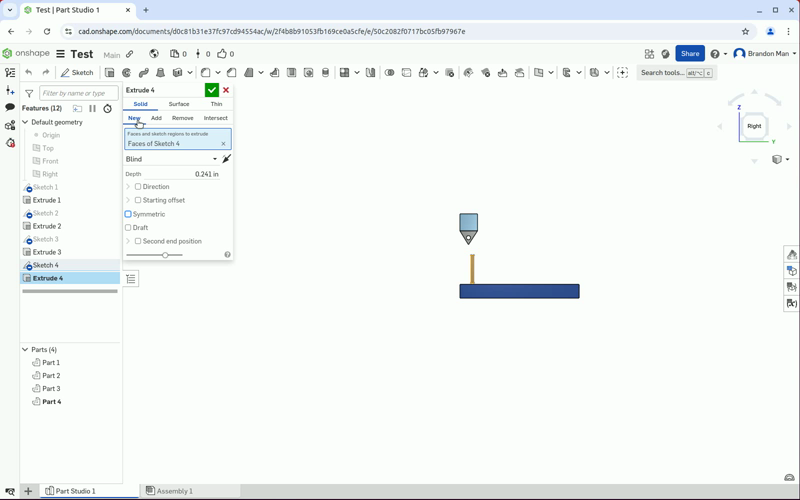
key(tab, 2)
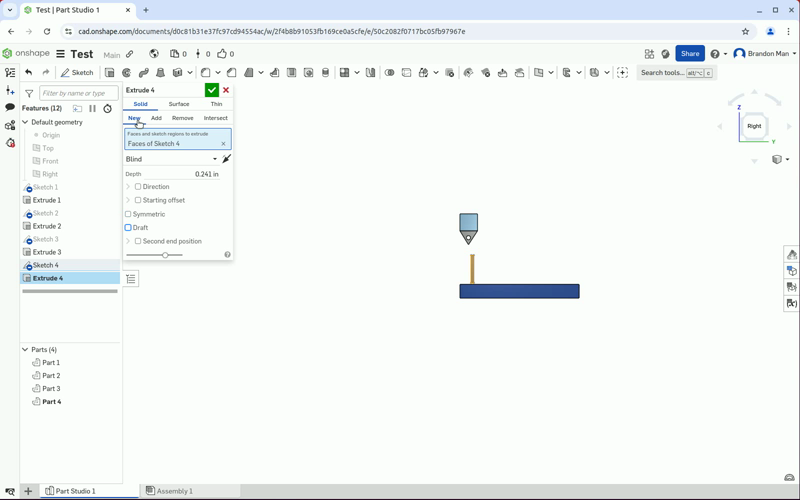
key(space)
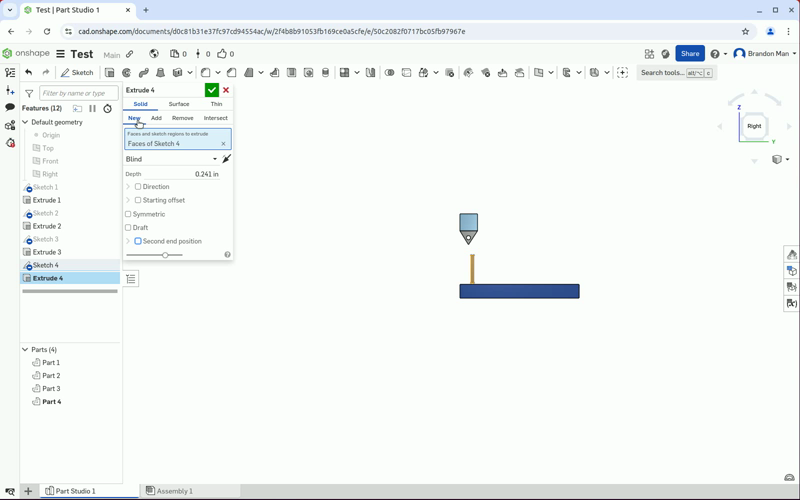
key(tab, 3)
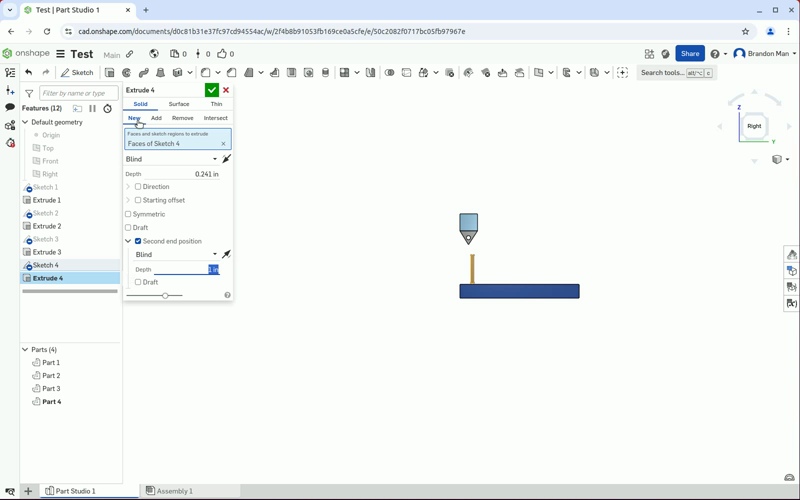
text(0.241)
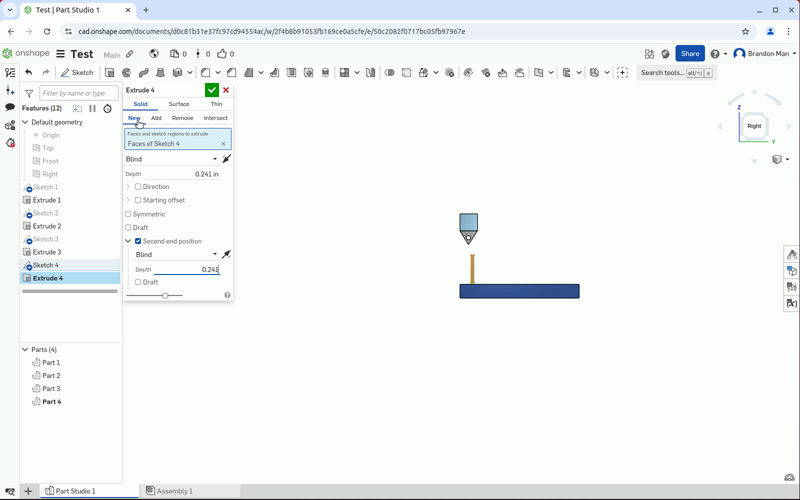
key(enter)
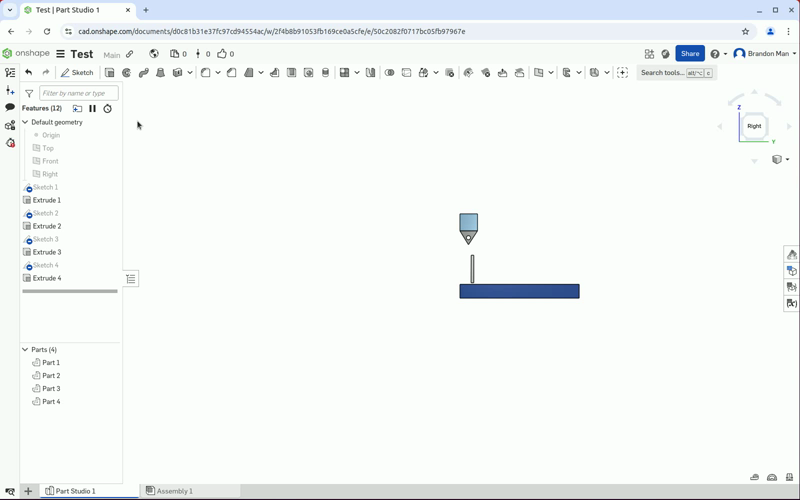
key(shift+h)
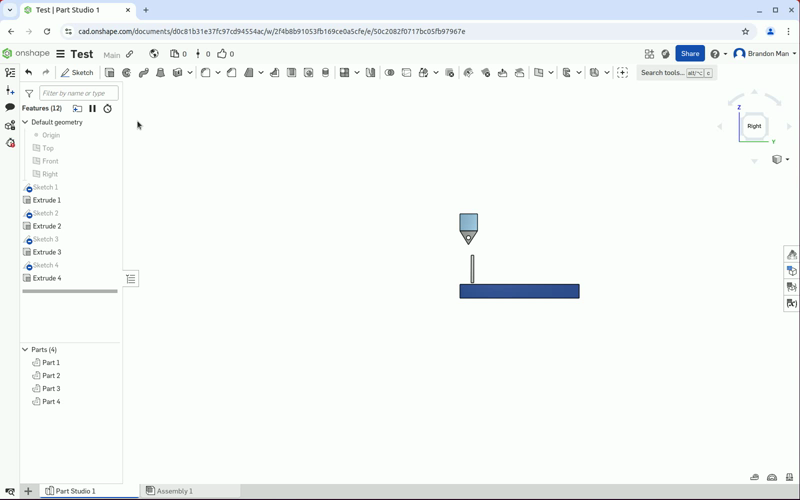
key(shift+h)
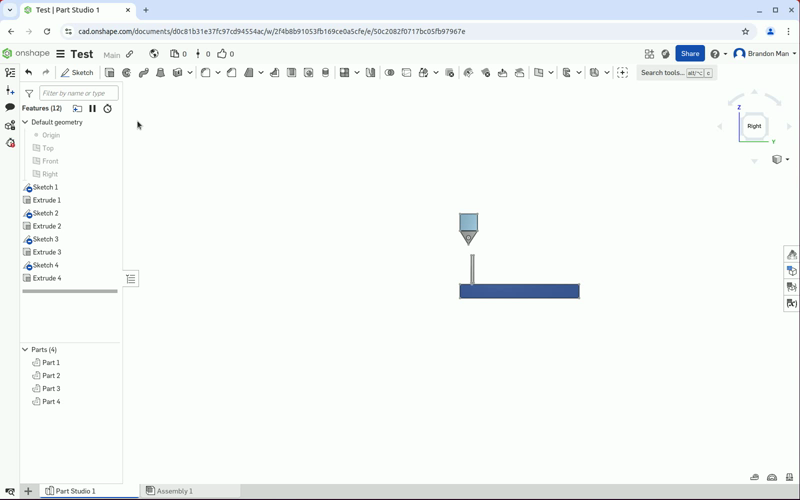
key(shift+7)
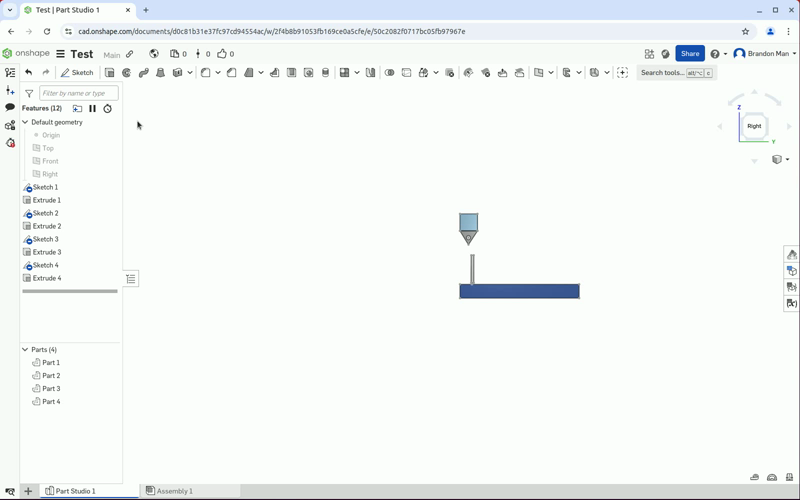
key(right, 2)
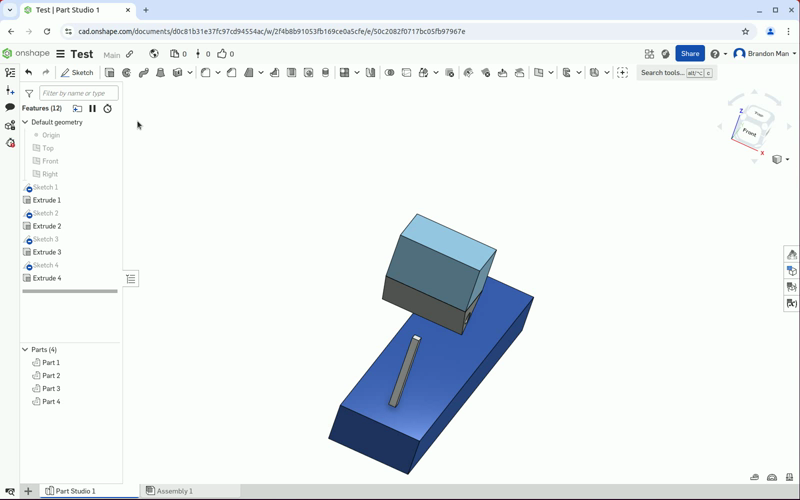
key(down, 2)
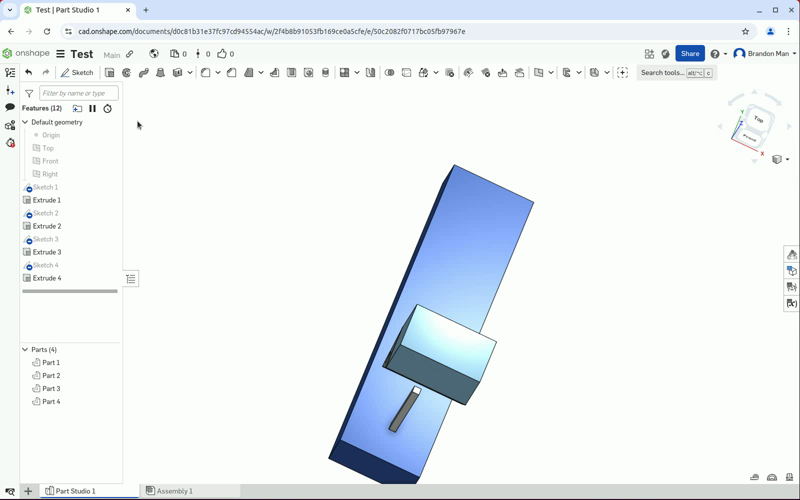
key(up, 2)
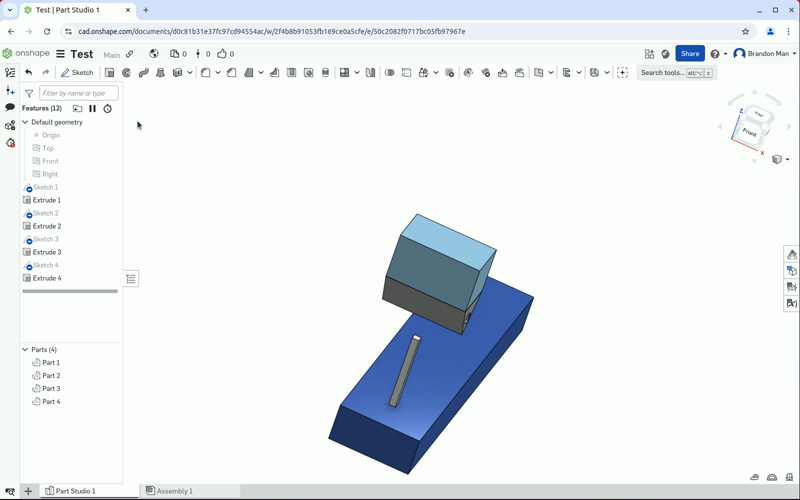
key(left, 2)
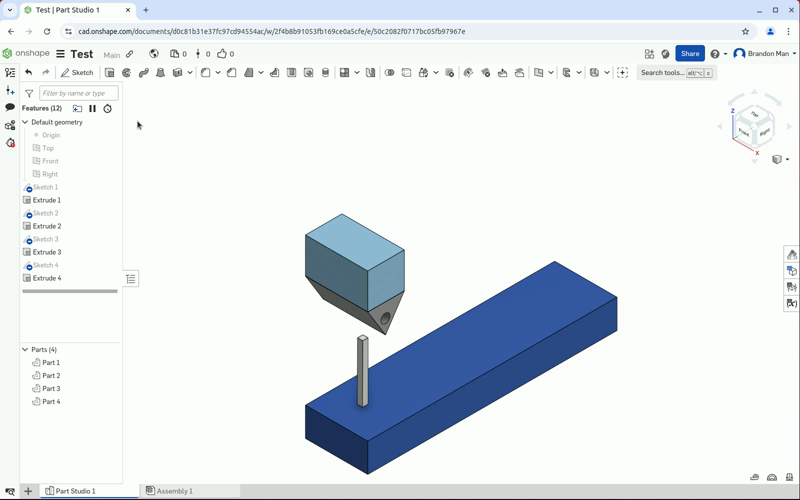
mouse_move(73, 189)
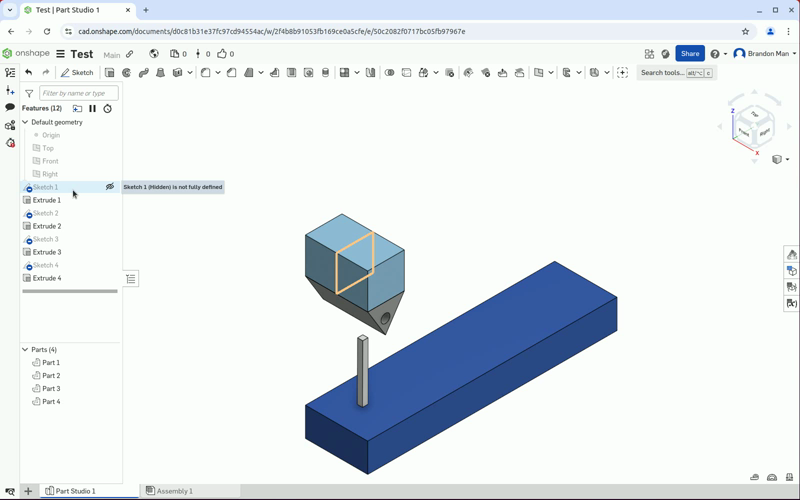
click(73, 189)